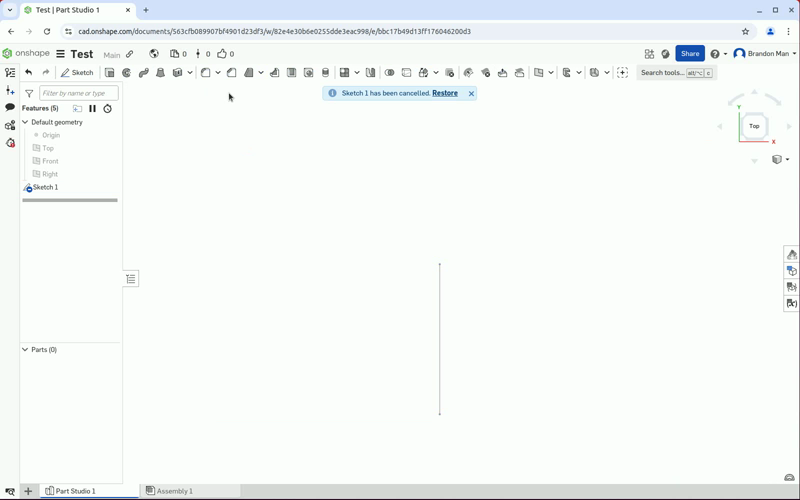
key(shift+h)
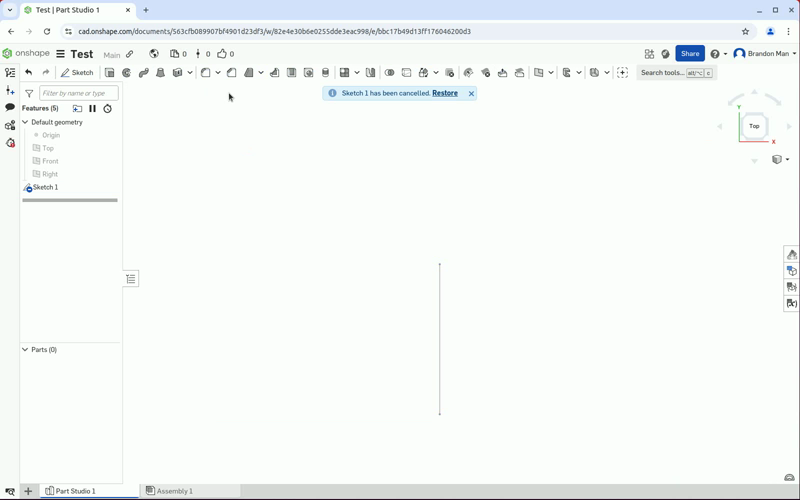
key(shift+s)
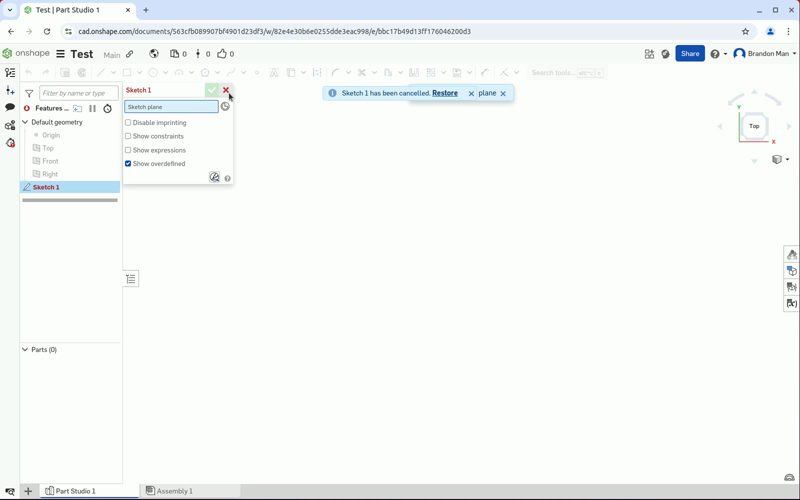
mouse_move(73, 150)
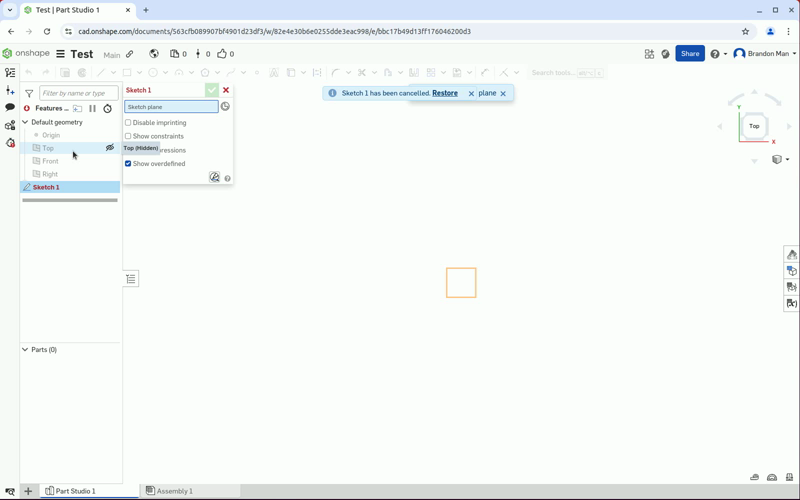
click(73, 150)
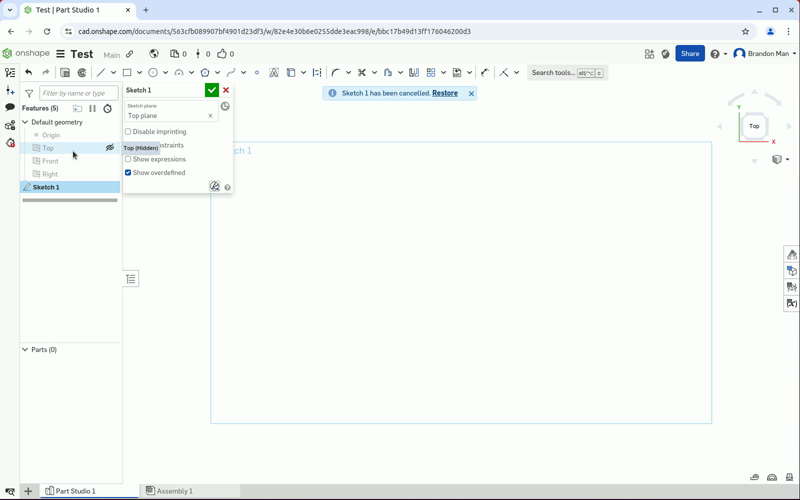
mouse_move(73, 352)
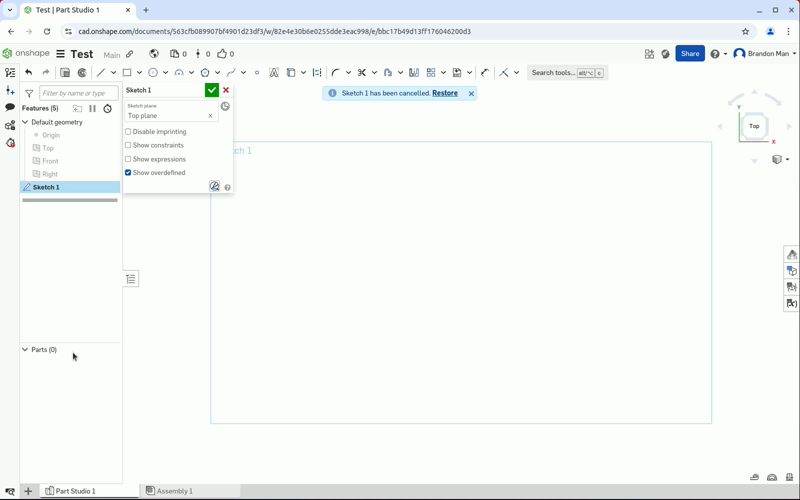
key(y)
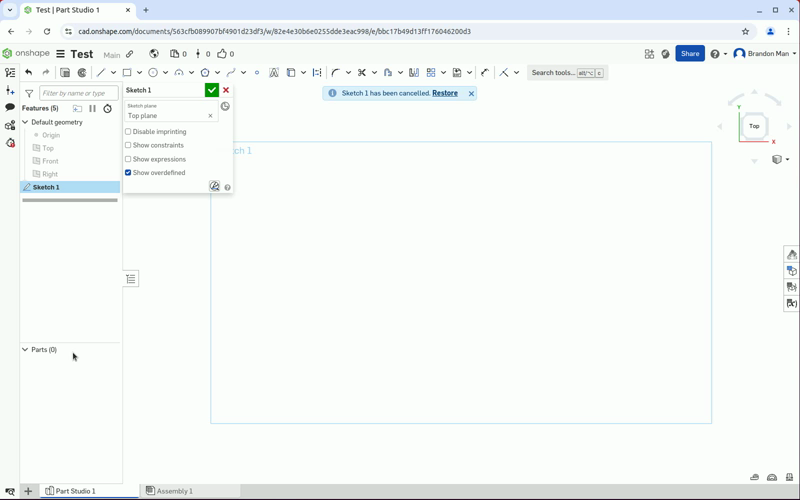
key(l)
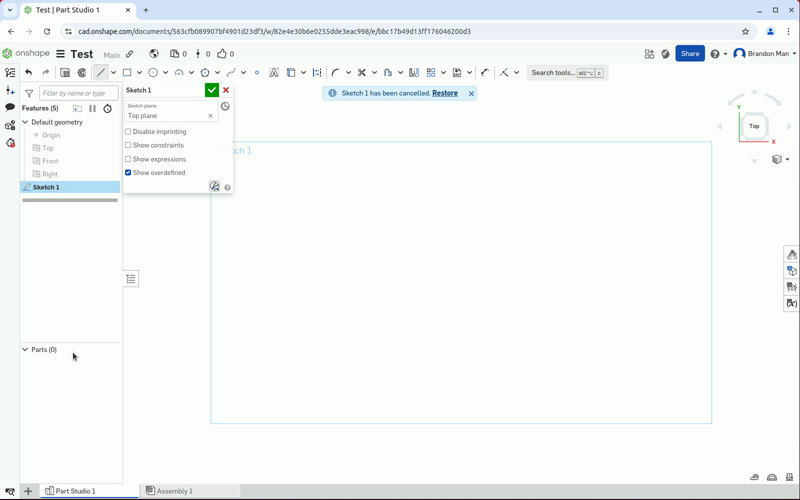
key_down(shift)
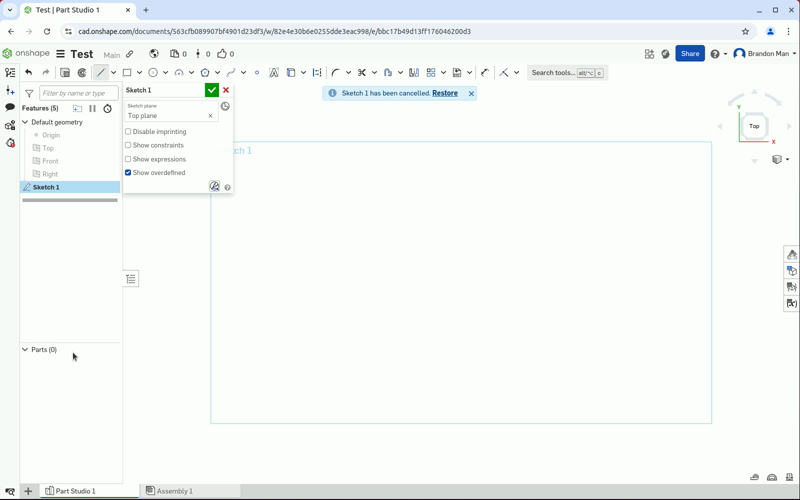
mouse_move(477, 293)
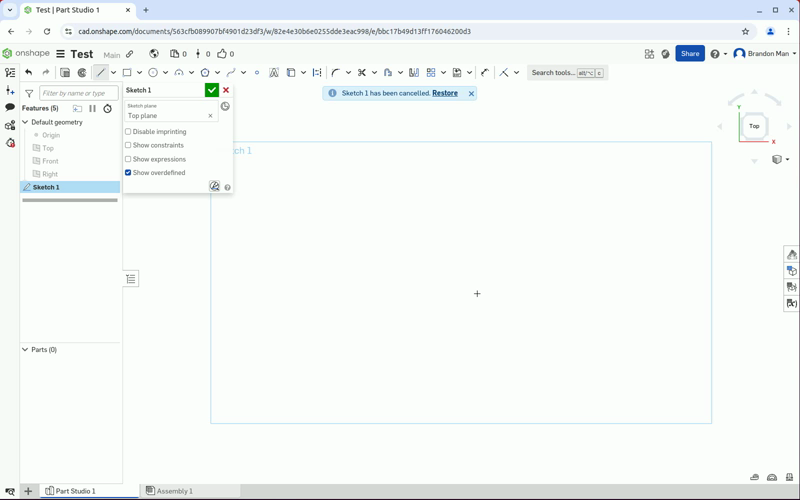
click(477, 293)
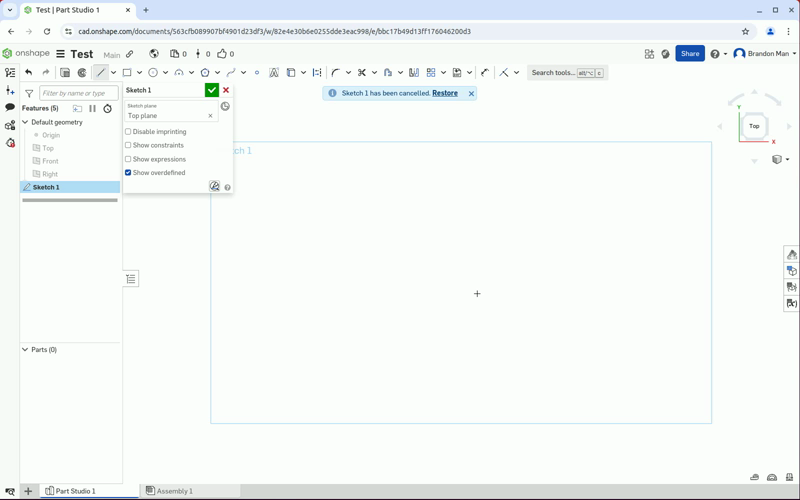
key_up(shift)
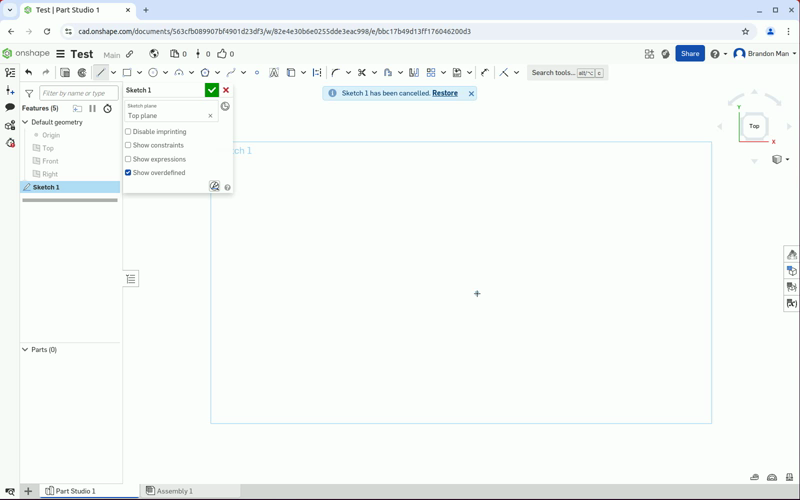
key_down(shift)
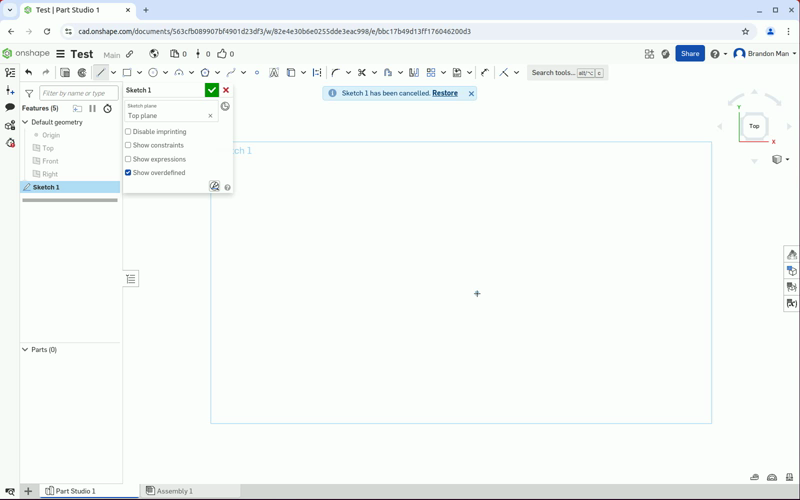
mouse_move(565, 293)
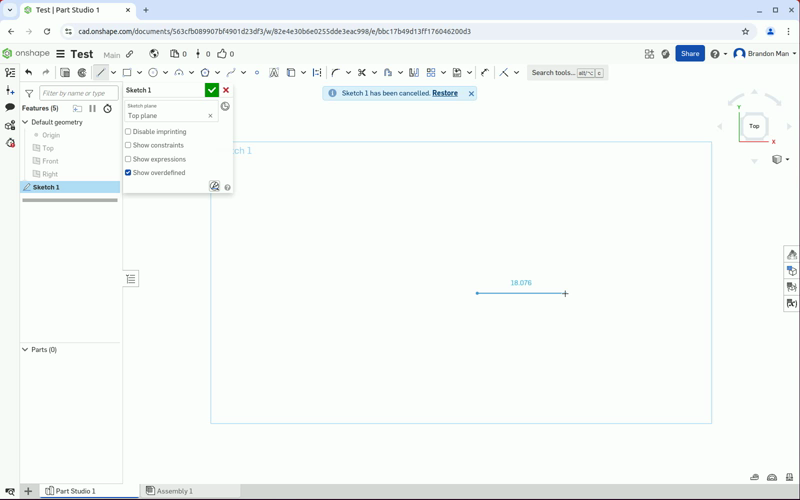
click(565, 293)
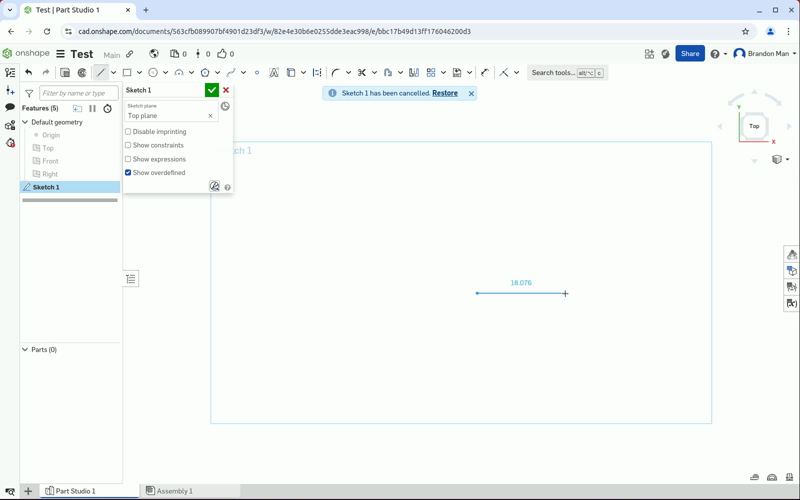
key_up(shift)
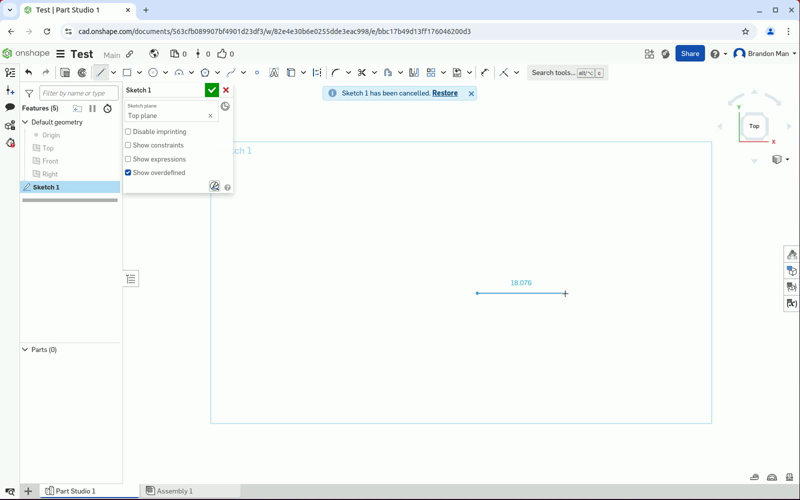
key(esc)
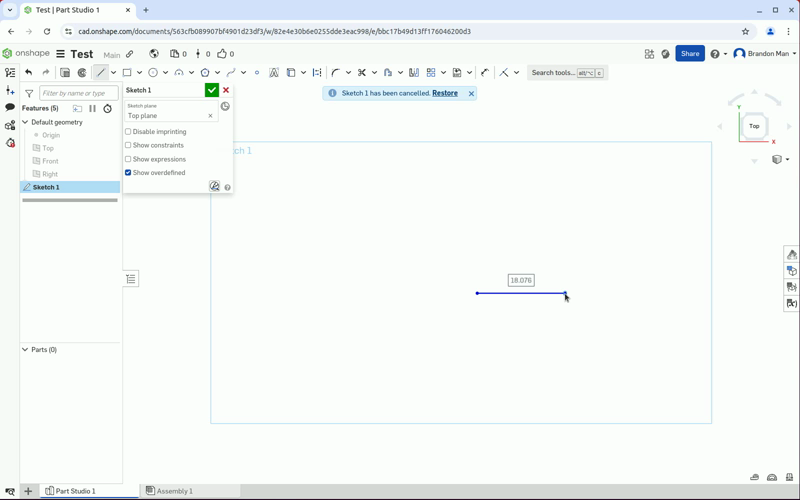
key(a)
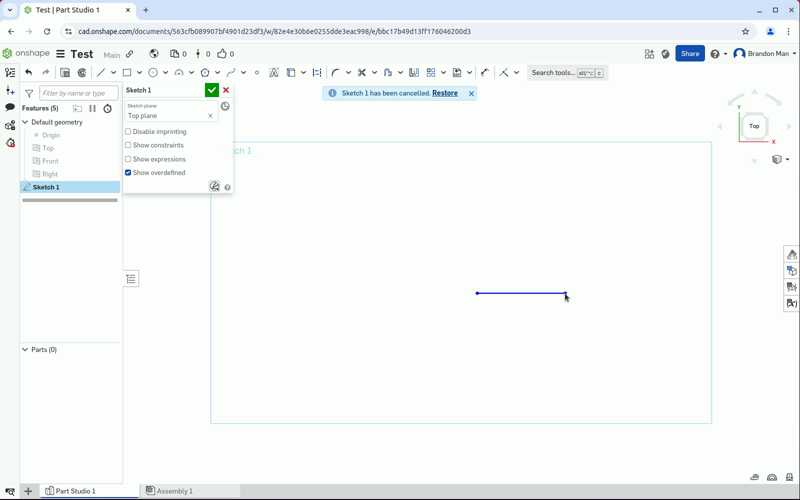
mouse_move(565, 293)
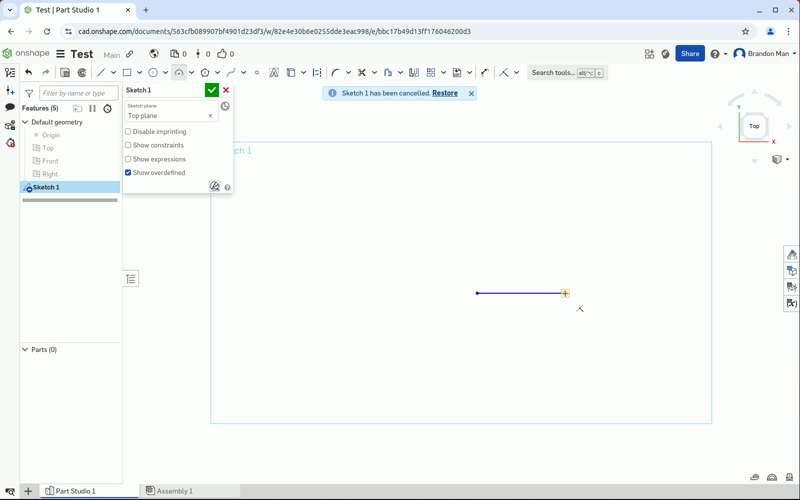
click(565, 293)
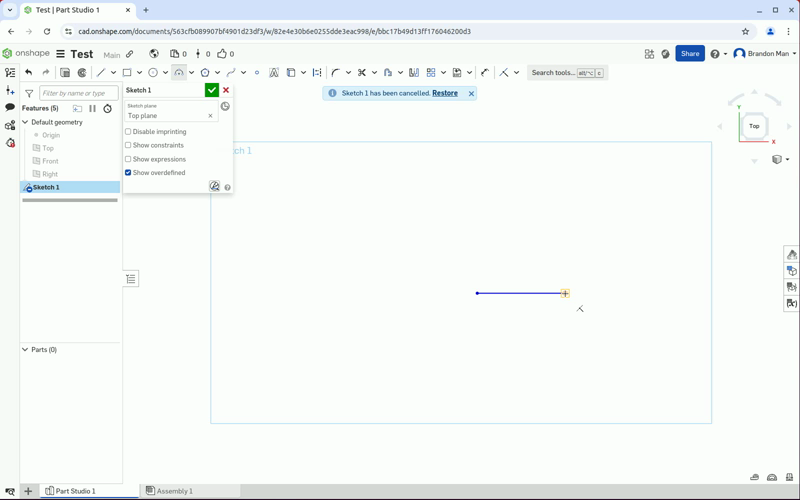
key_down(shift)
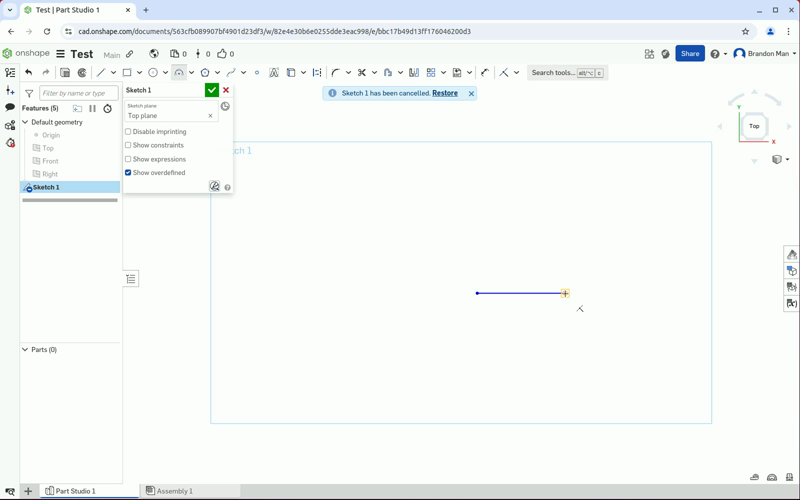
mouse_move(573, 285)
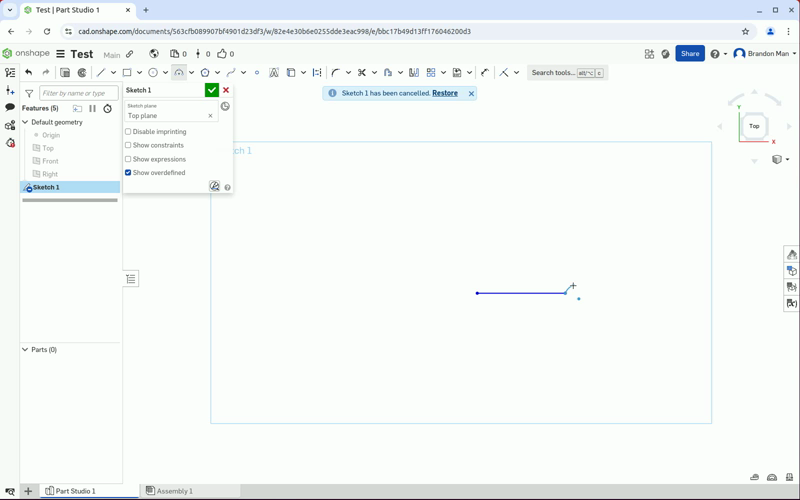
click(573, 285)
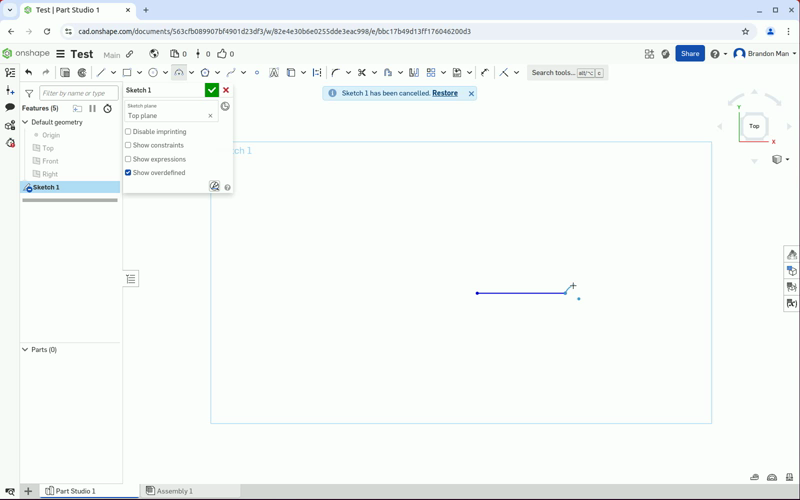
mouse_move(570, 291)
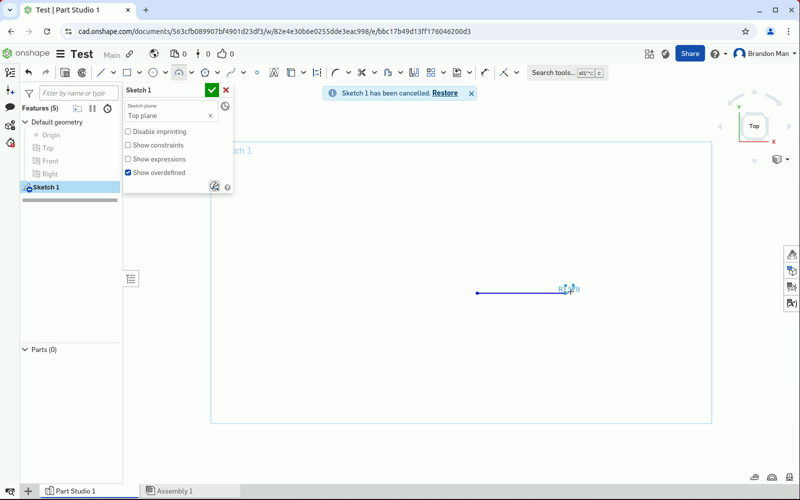
click(570, 291)
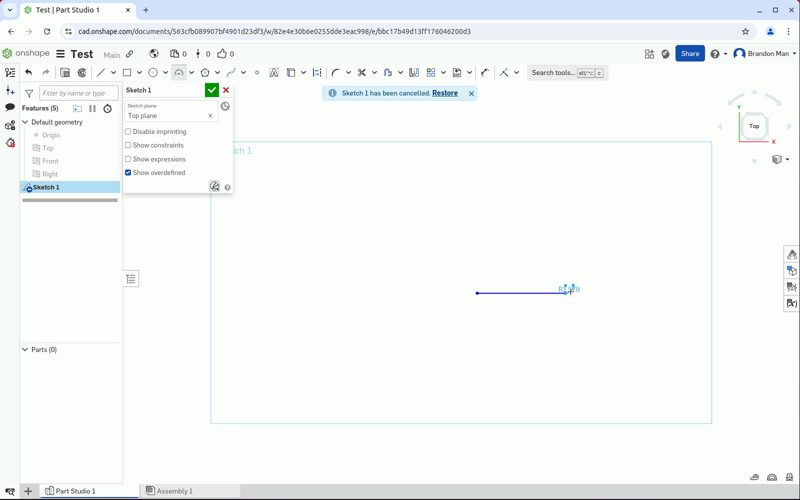
key_up(shift)
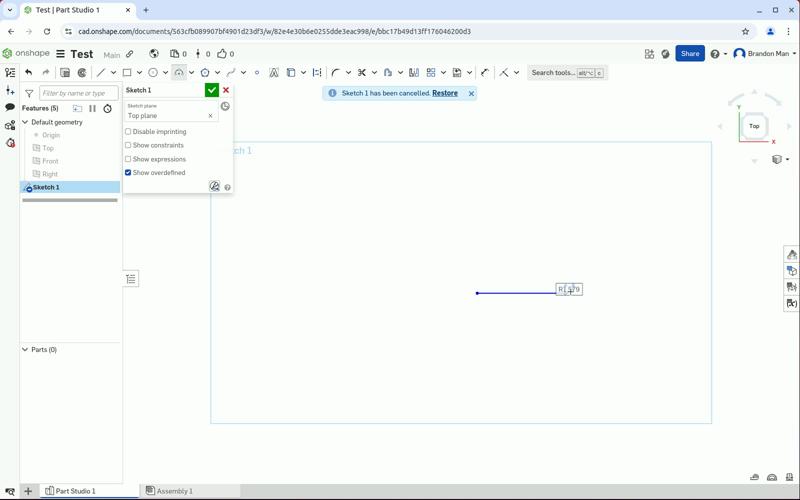
key(esc)
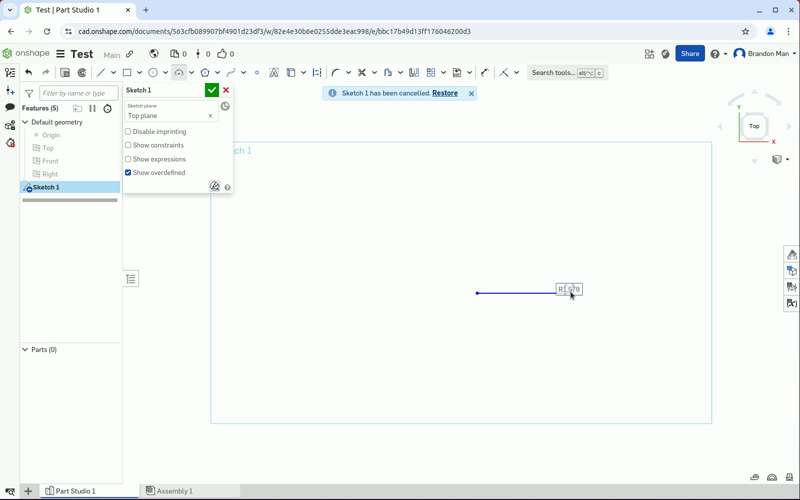
key(l)
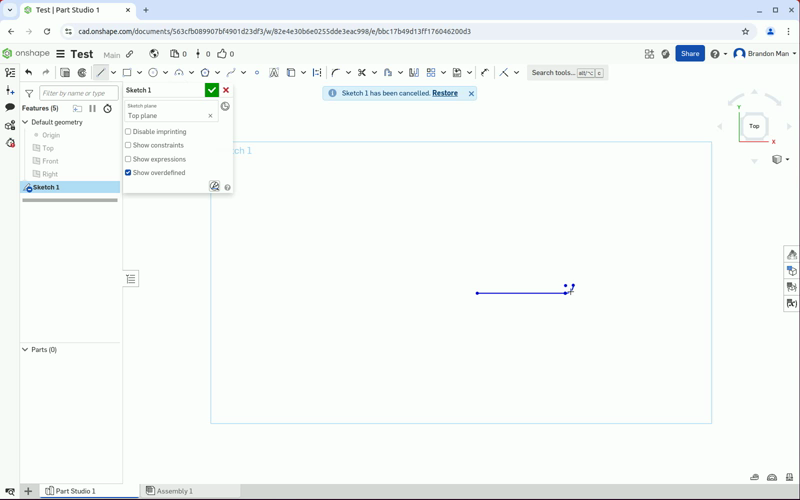
mouse_move(573, 285)
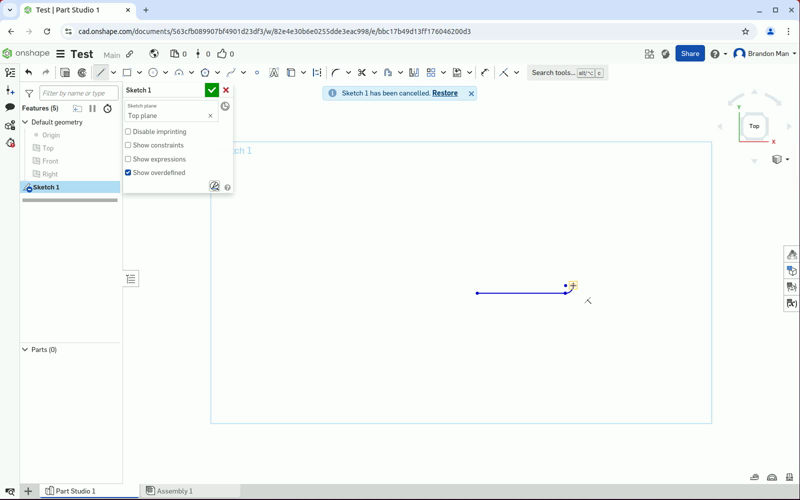
click(573, 285)
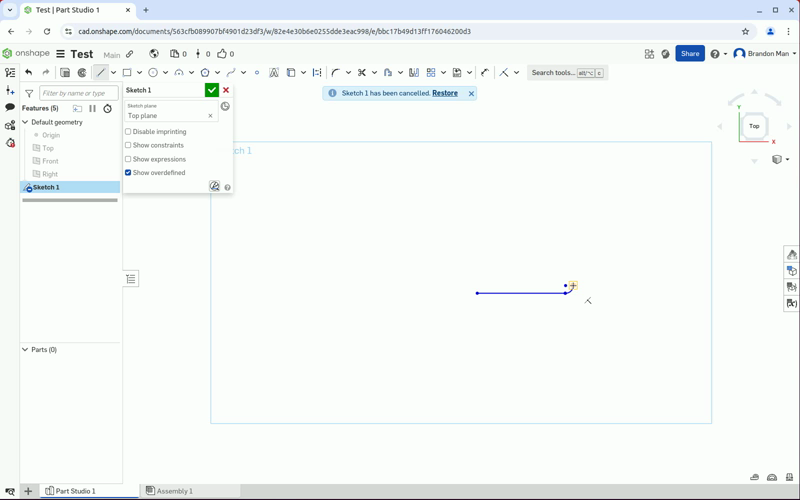
key_down(shift)
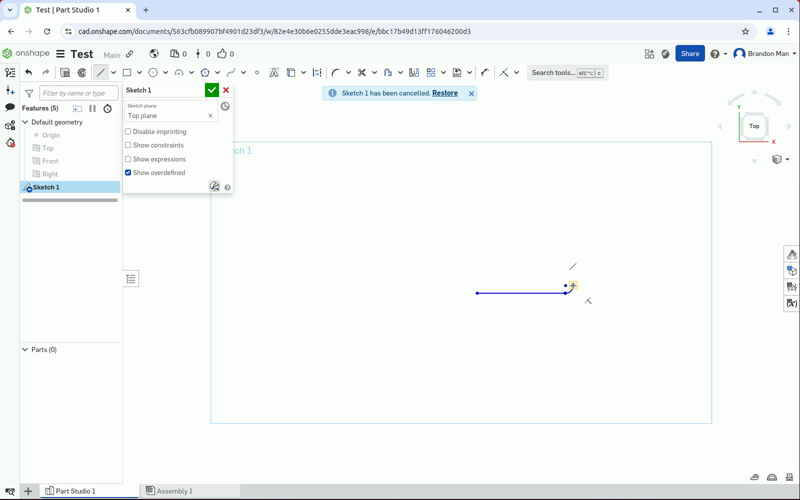
mouse_move(589, 285)
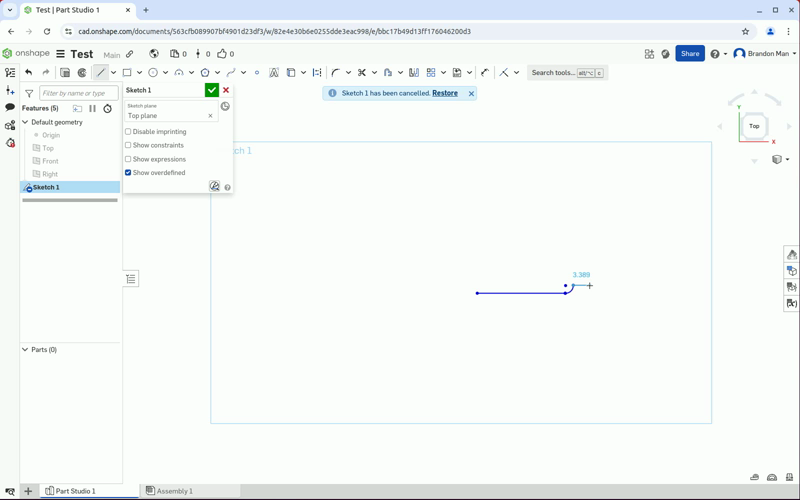
mouse_move(573, 279)
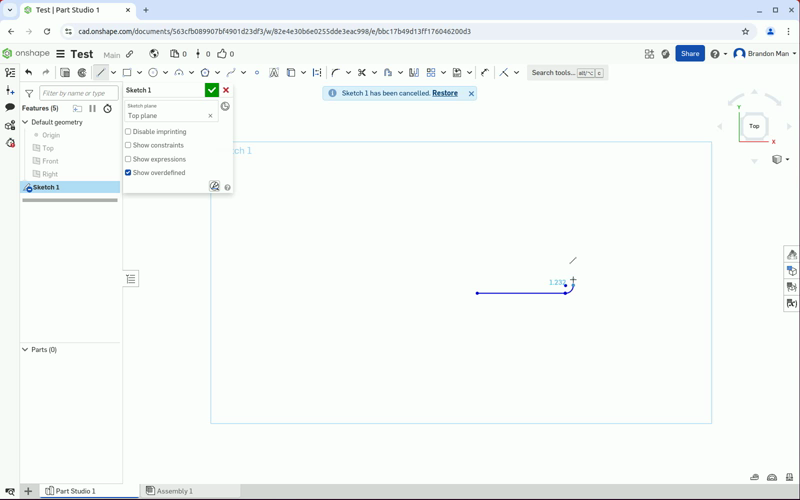
scroll(6)
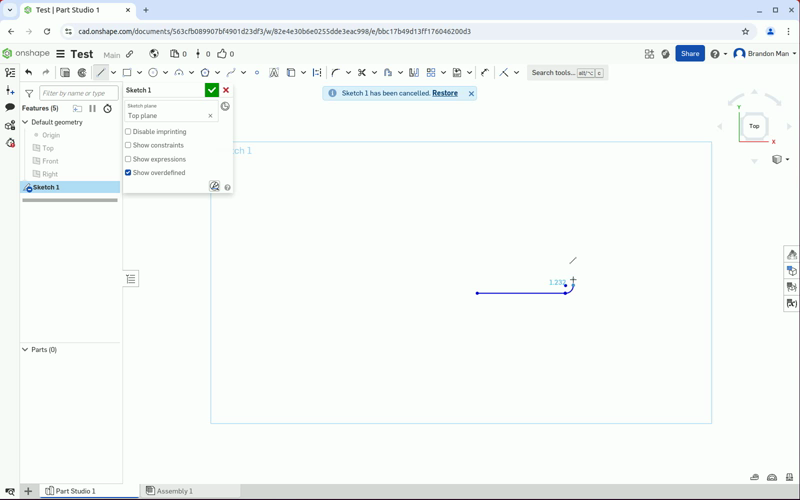
scroll(6)
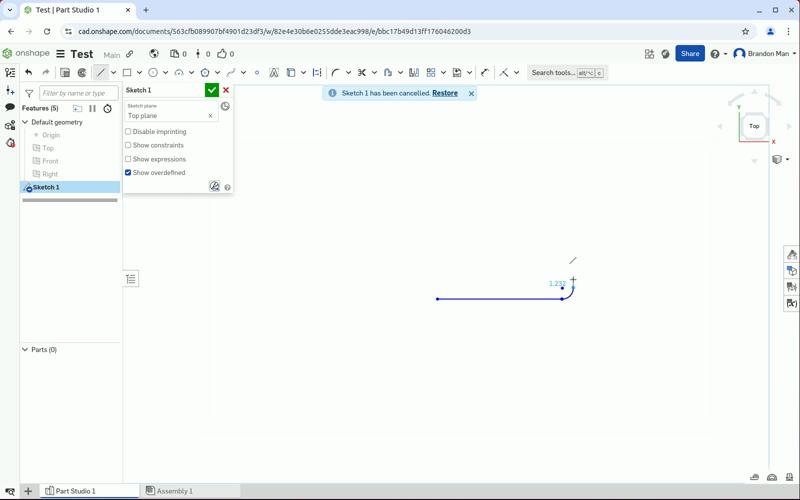
scroll(6)
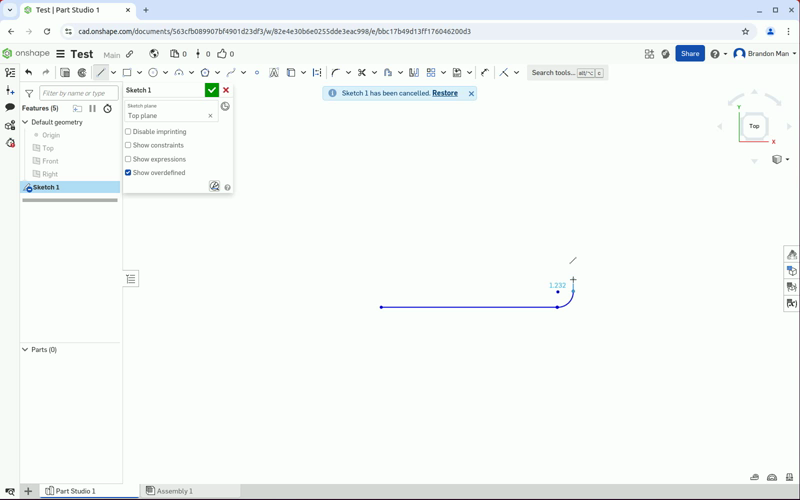
scroll(6)
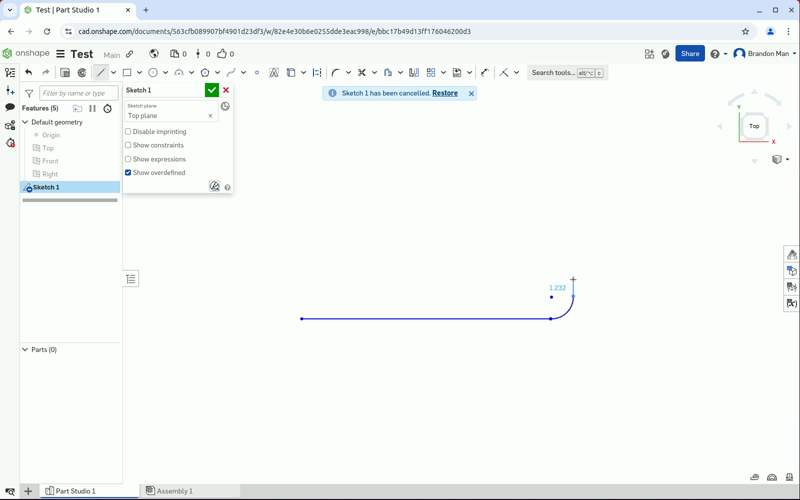
scroll(6)
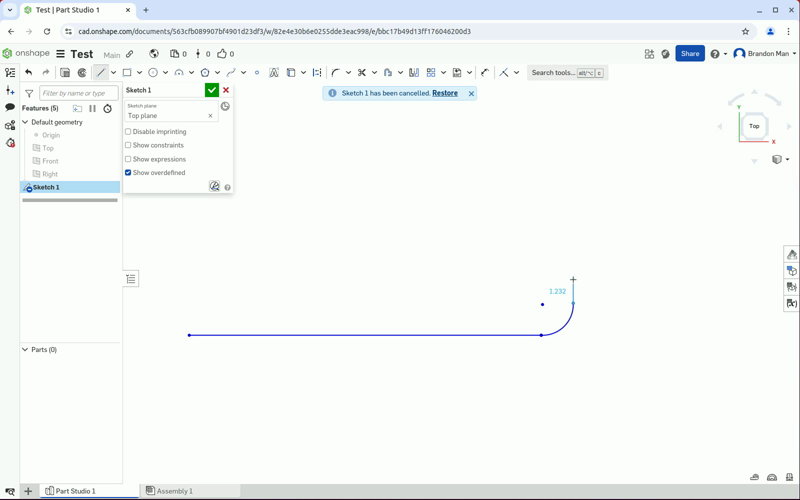
scroll(6)
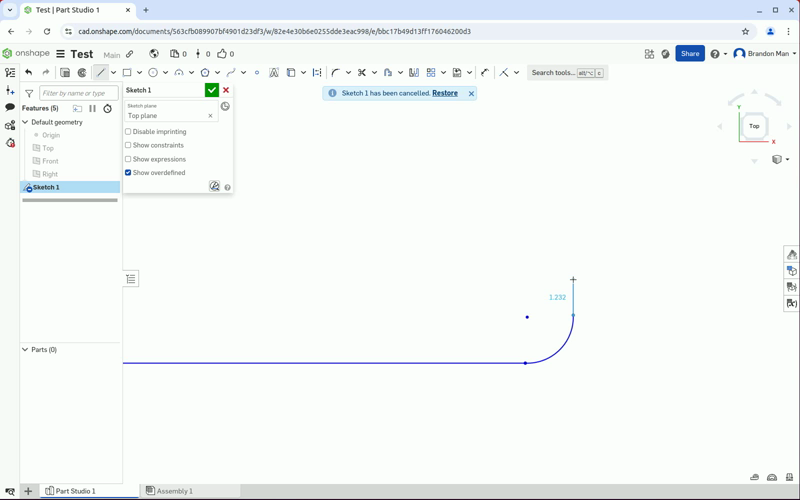
scroll(6)
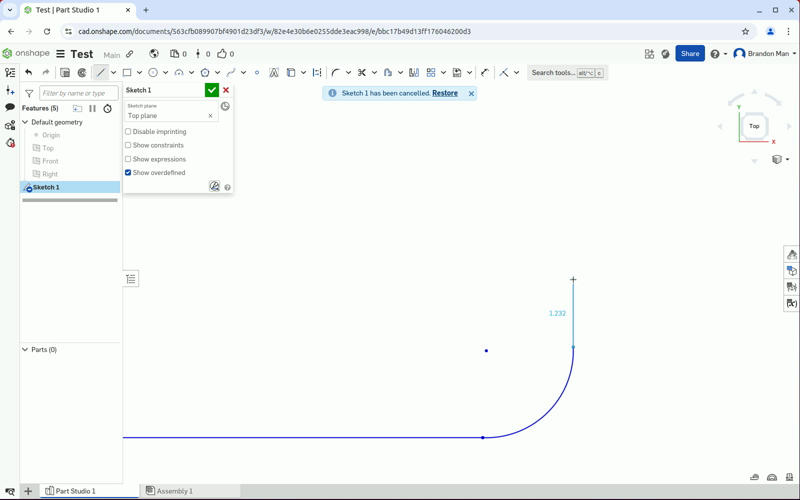
click(573, 279)
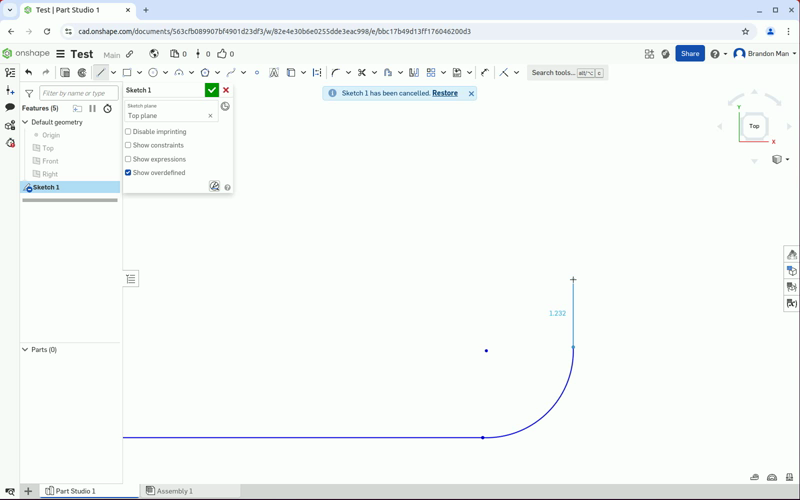
scroll(-6)
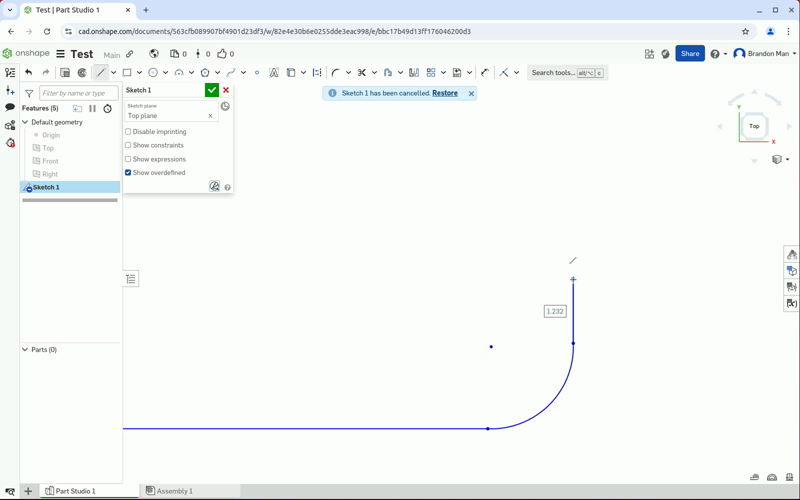
scroll(-6)
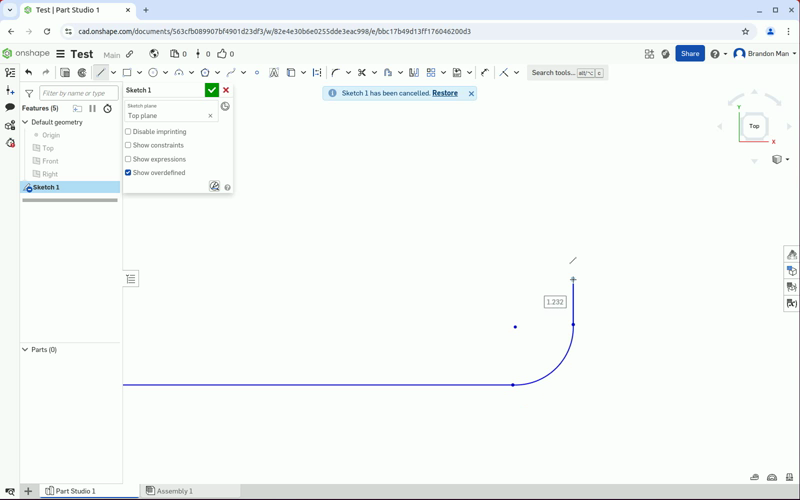
scroll(-6)
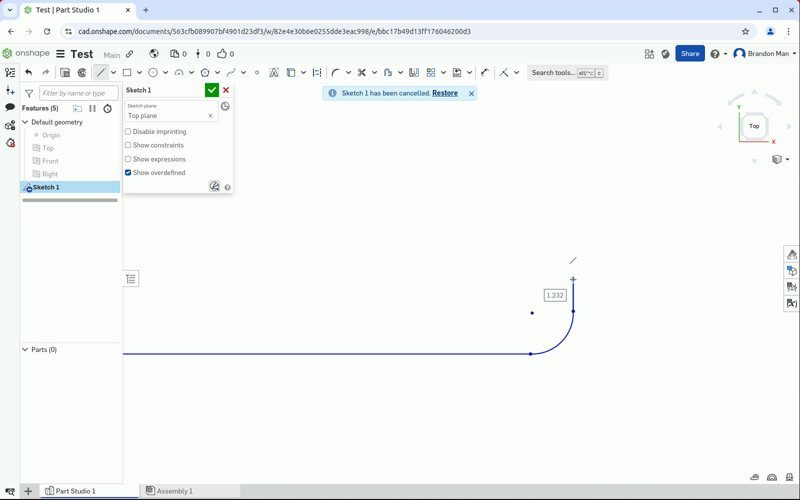
scroll(-6)
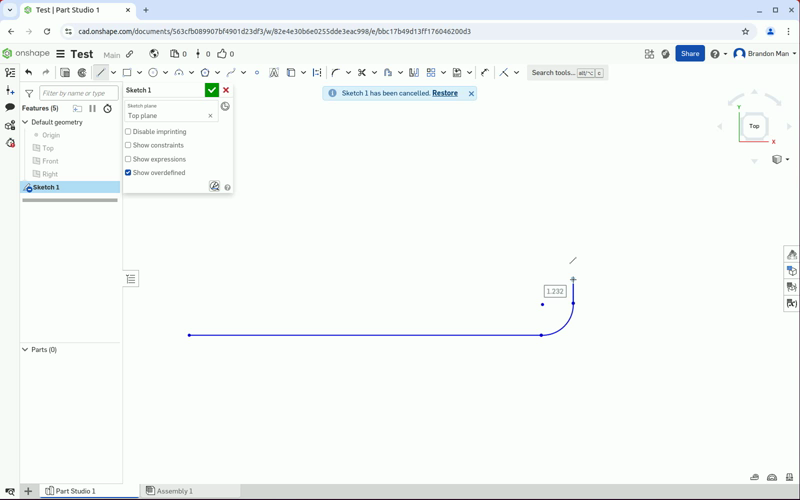
scroll(-6)
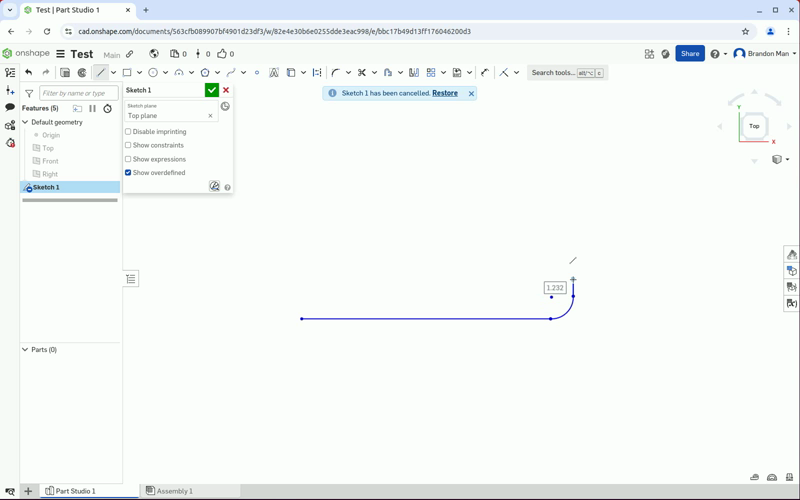
scroll(-6)
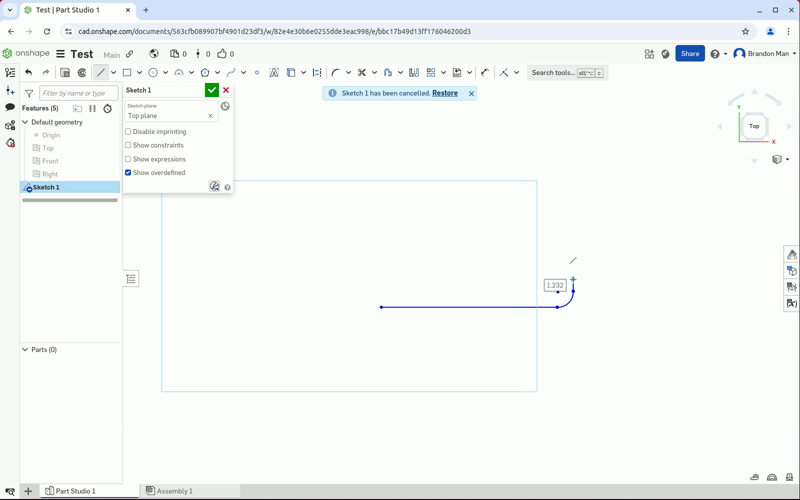
scroll(-6)
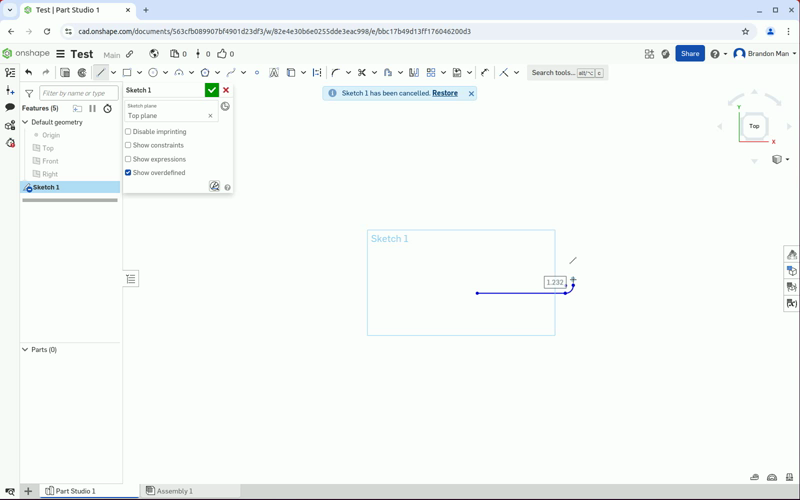
key_up(shift)
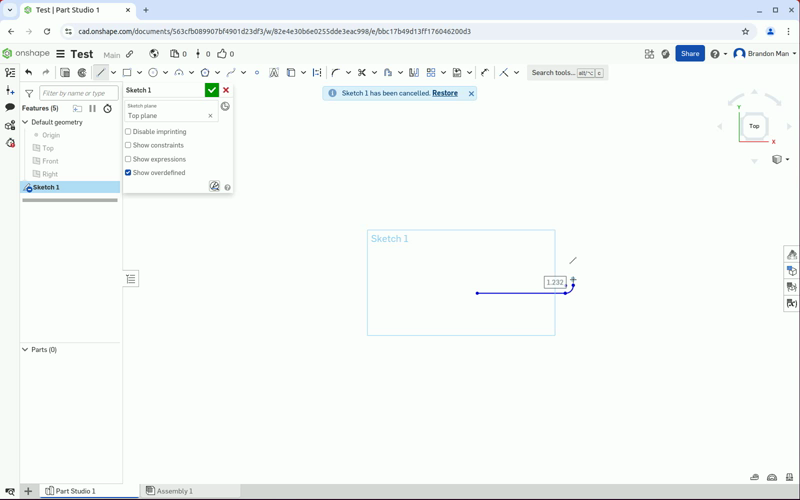
key(esc)
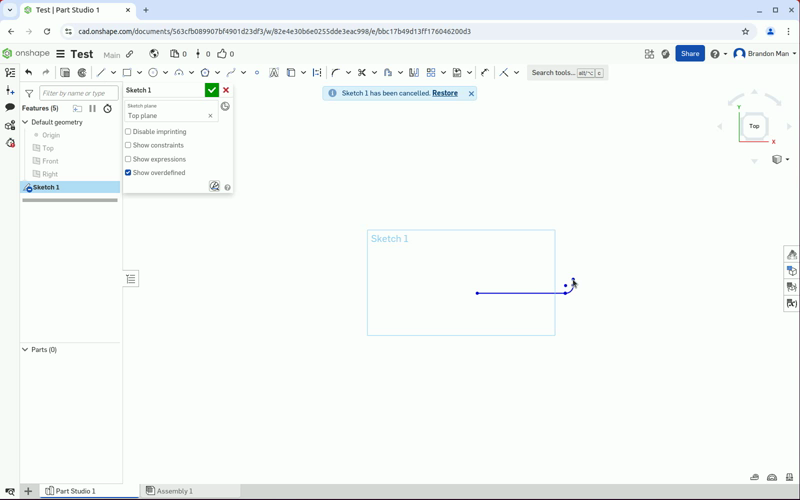
key(a)
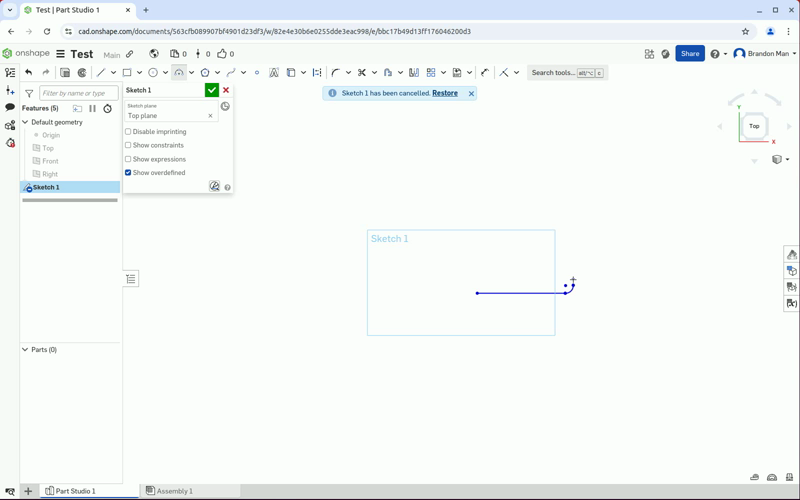
mouse_move(573, 279)
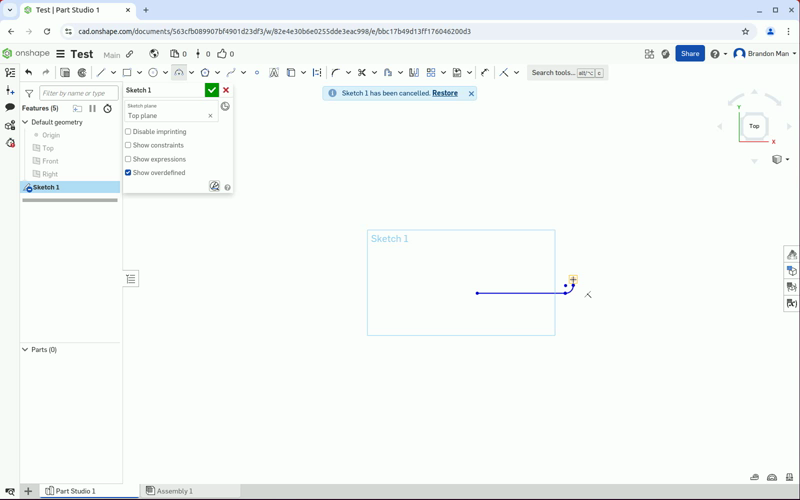
click(573, 279)
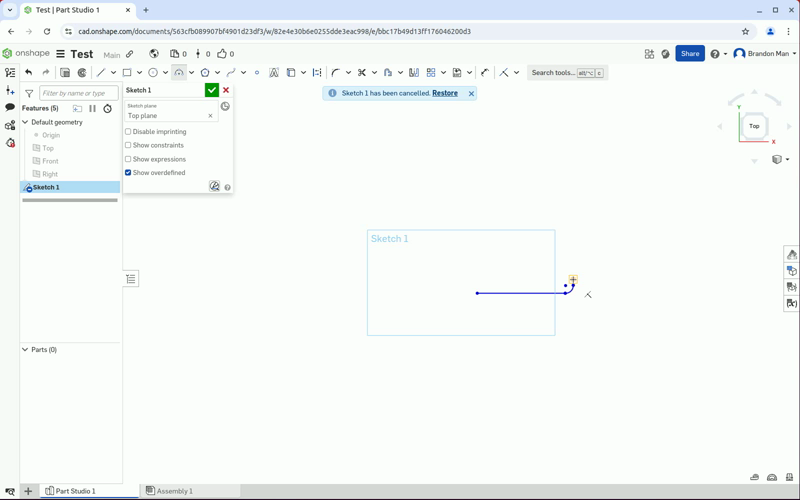
key_down(shift)
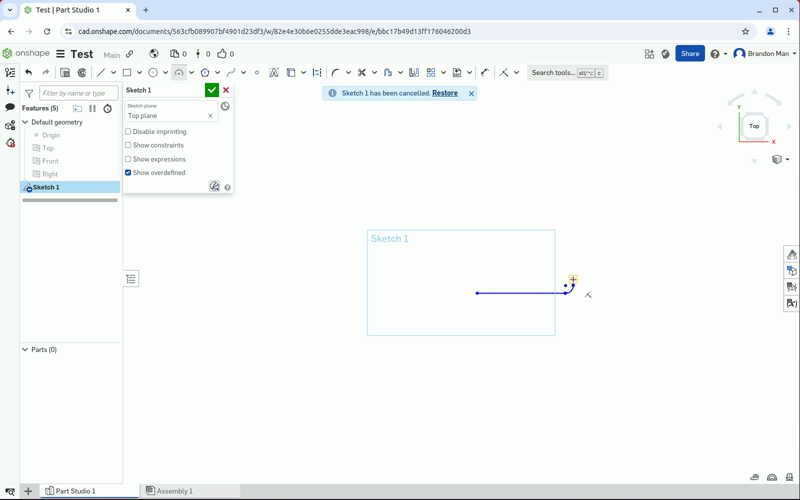
mouse_move(565, 271)
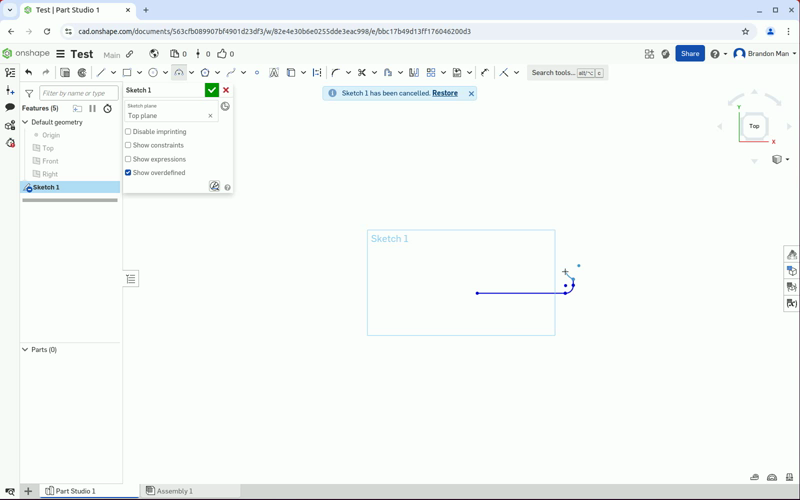
click(565, 271)
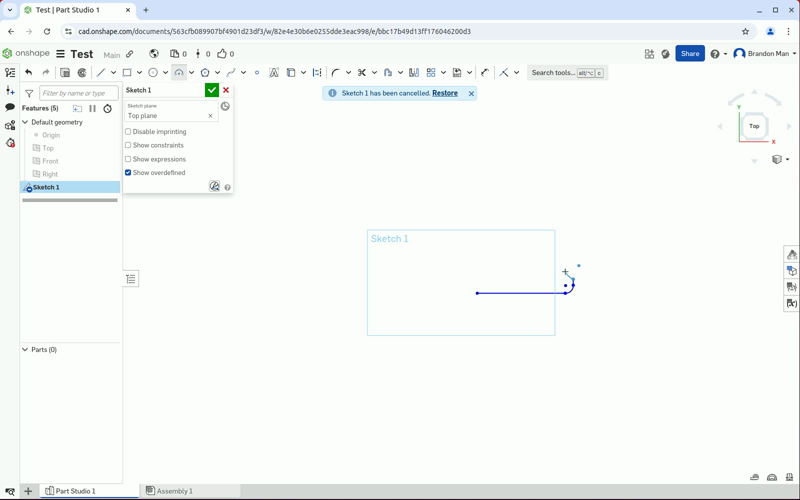
mouse_move(570, 273)
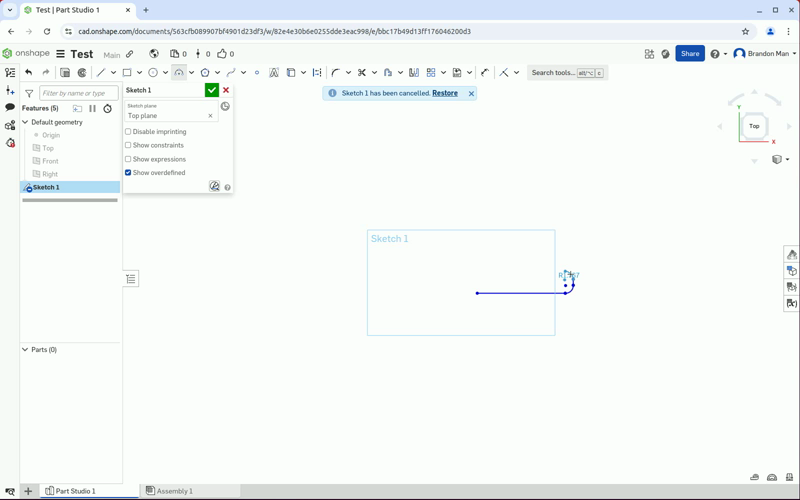
click(570, 273)
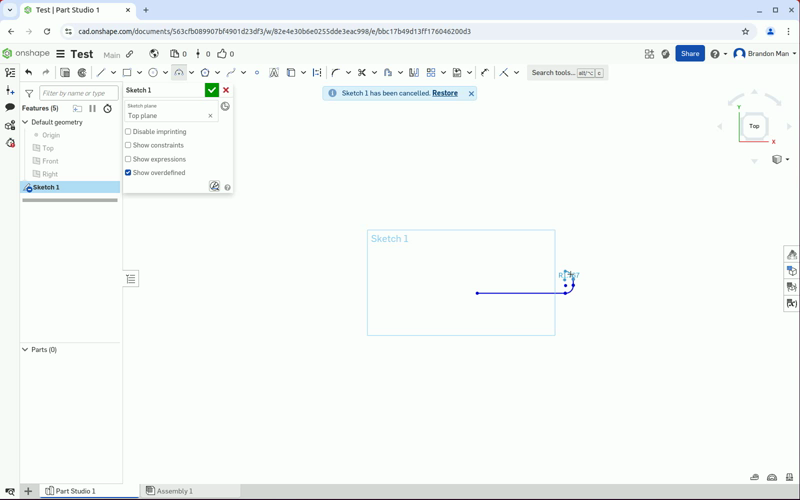
key_up(shift)
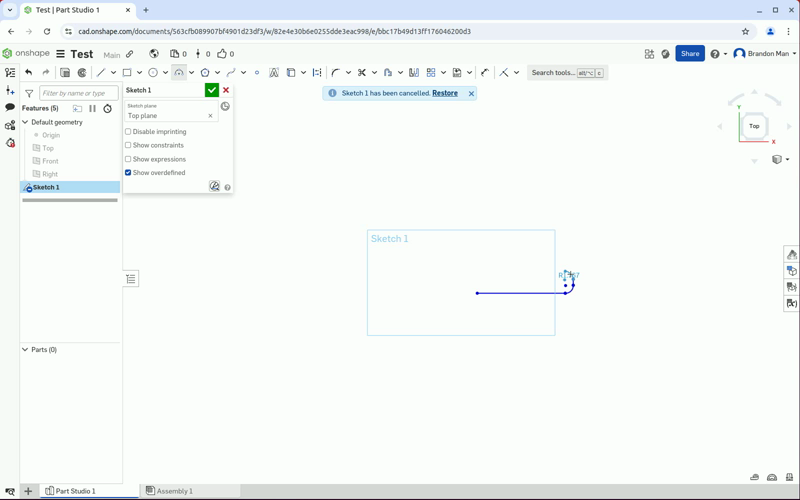
key(esc)
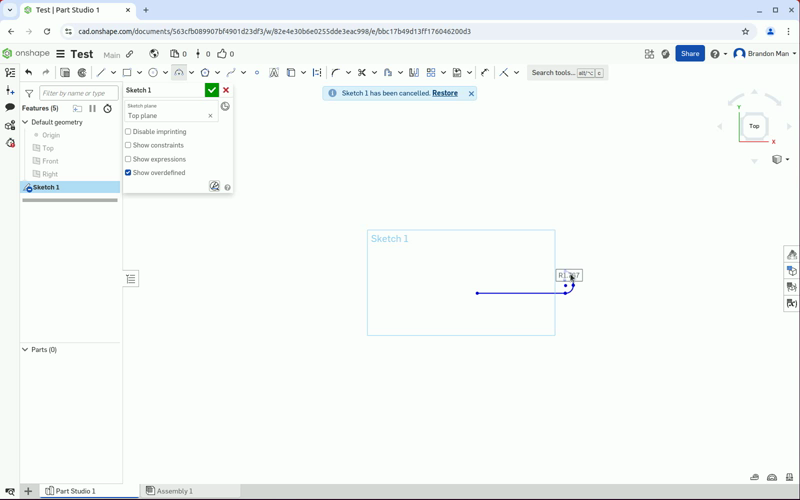
key(l)
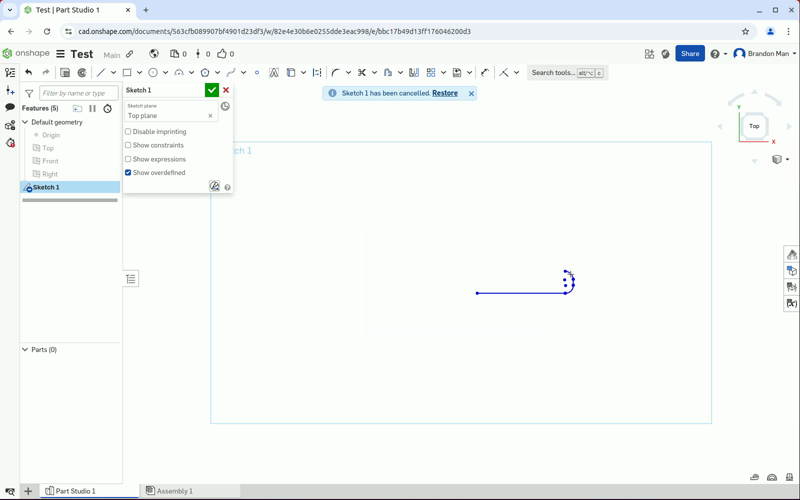
mouse_move(565, 271)
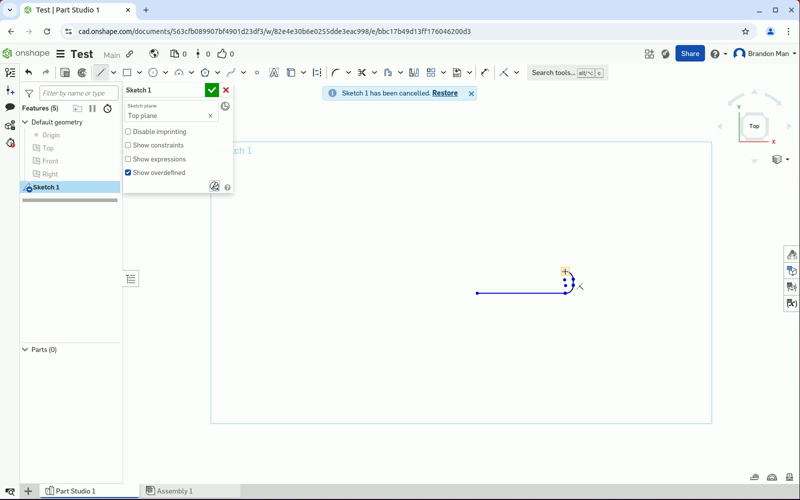
click(565, 271)
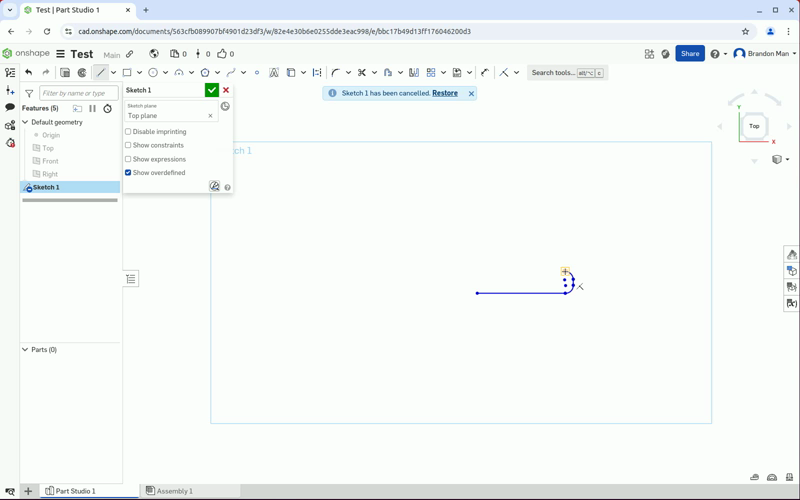
key_down(shift)
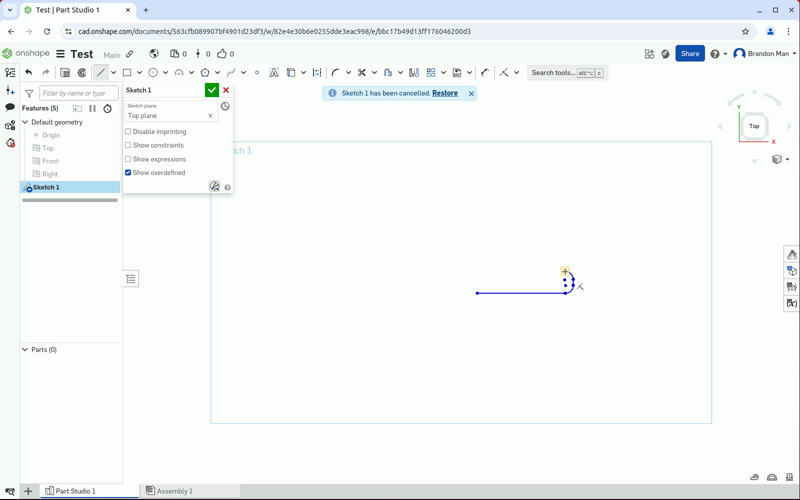
mouse_move(477, 271)
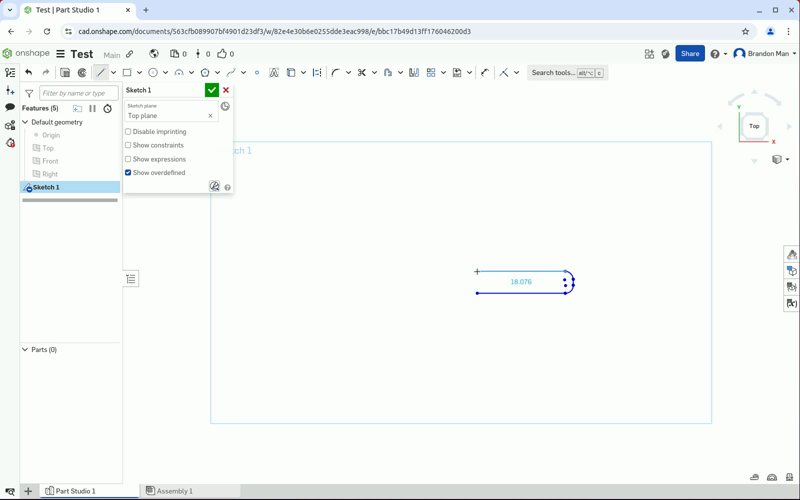
click(477, 271)
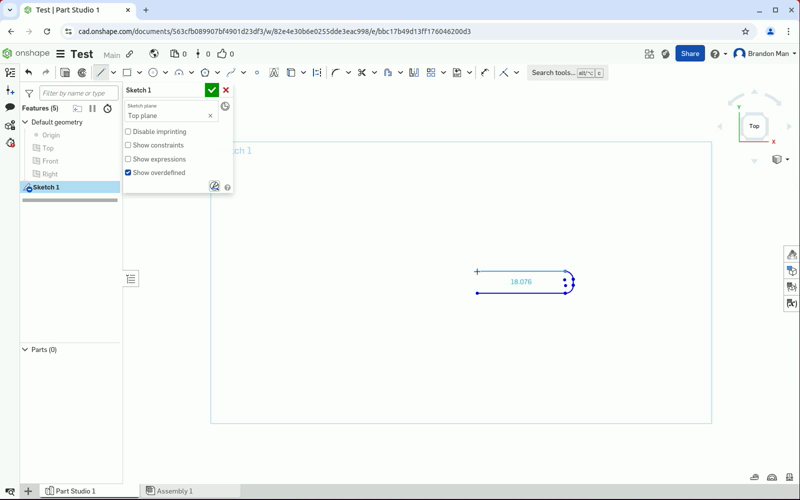
key_up(shift)
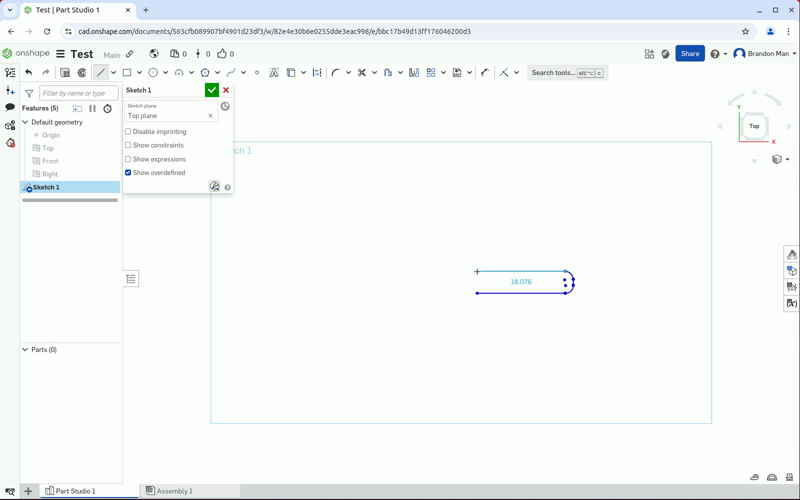
key(esc)
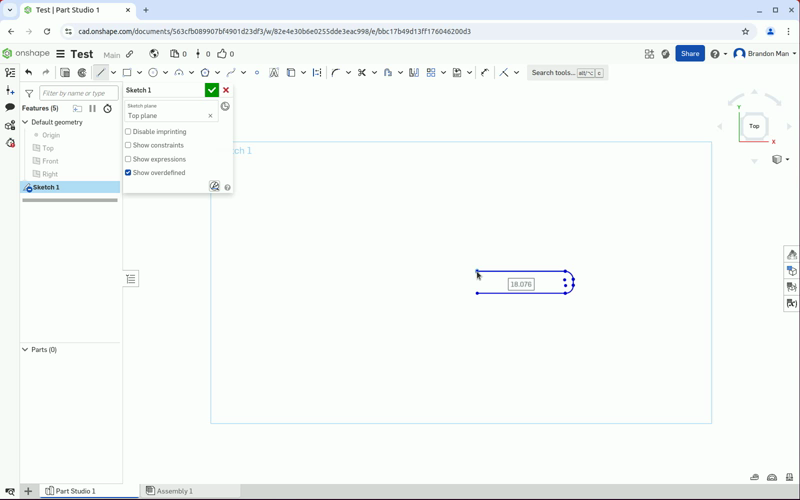
key(a)
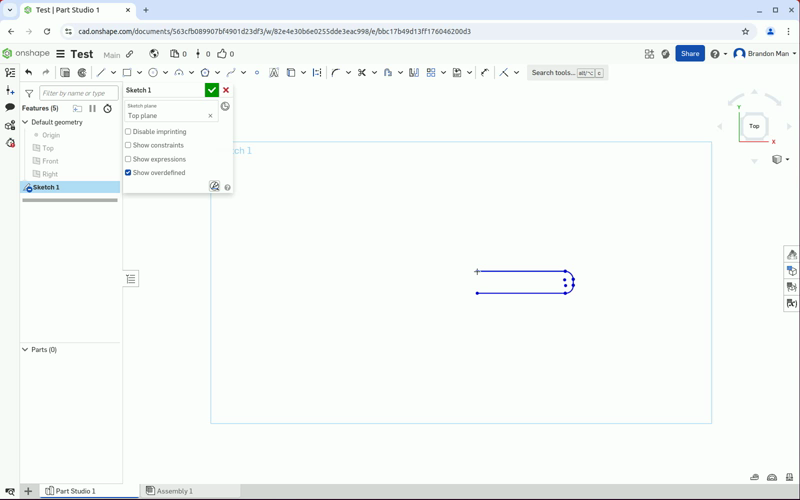
mouse_move(477, 271)
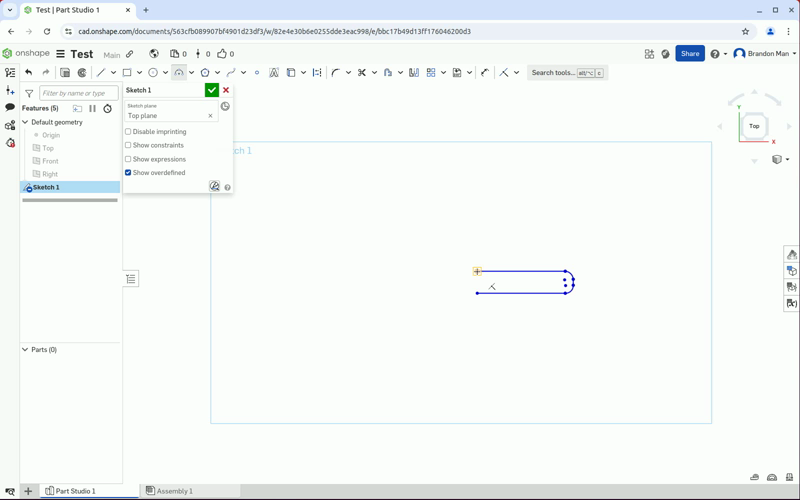
click(477, 271)
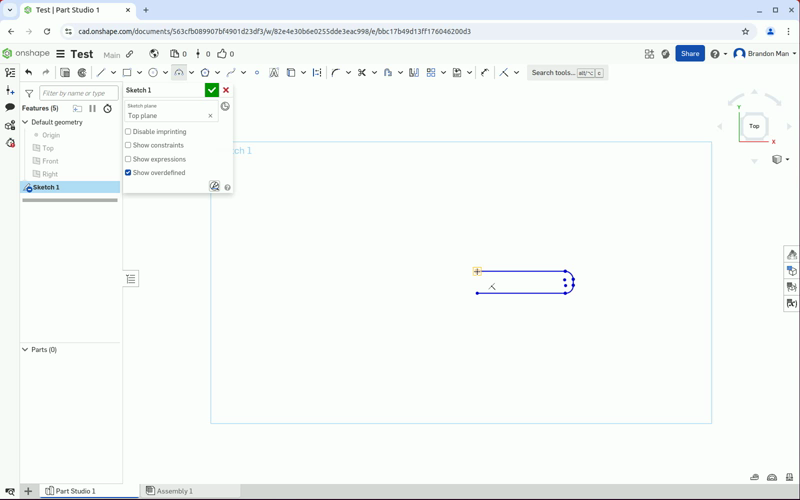
mouse_move(477, 293)
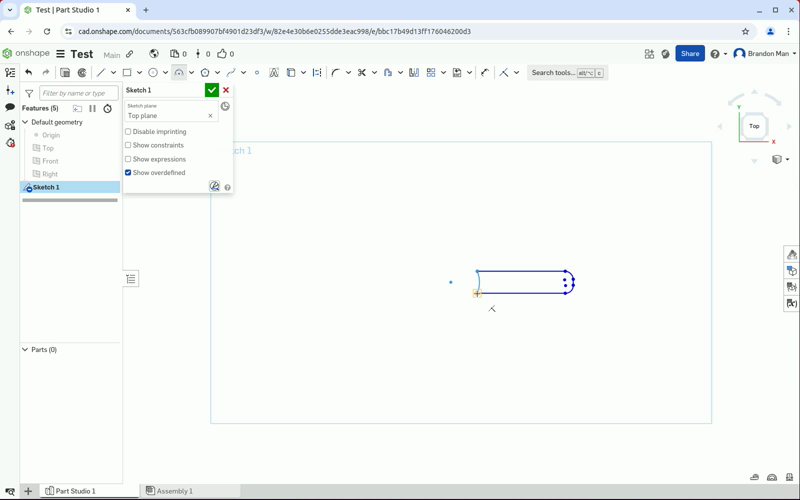
click(477, 293)
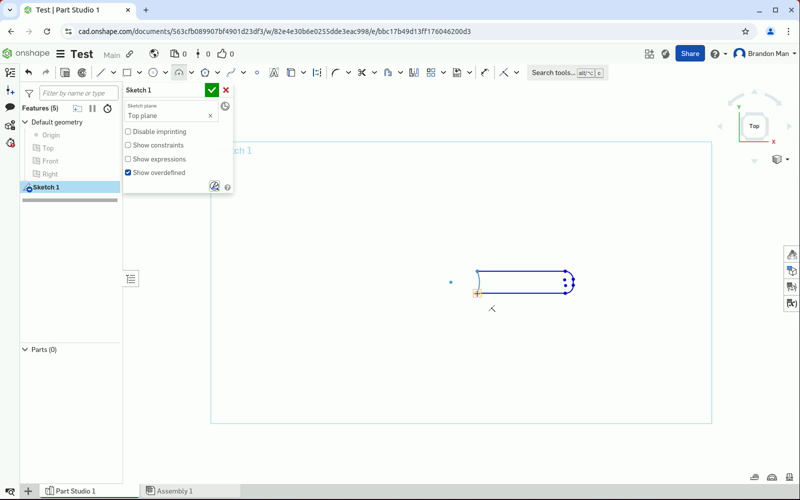
key_down(shift)
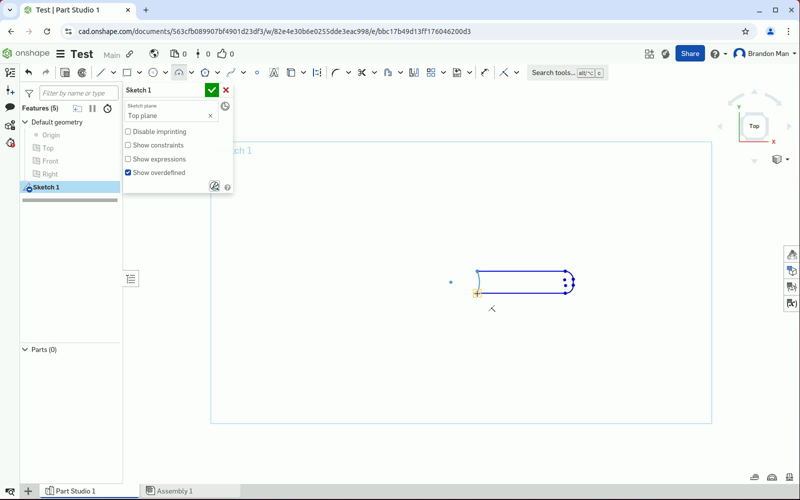
mouse_move(441, 282)
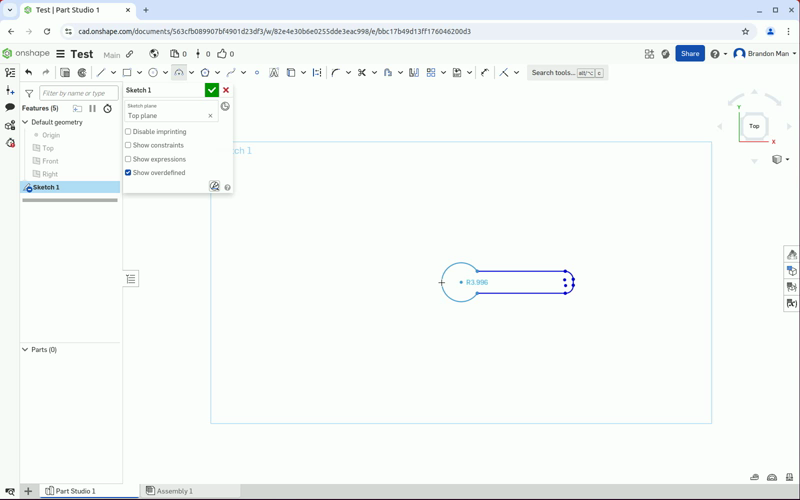
click(441, 282)
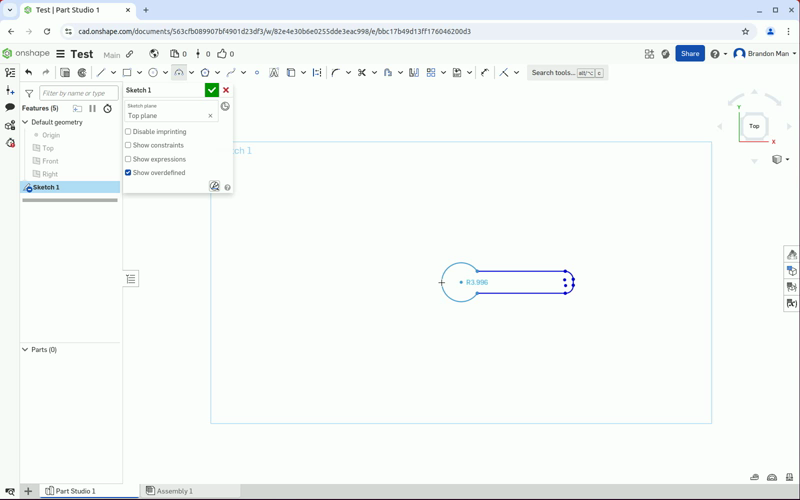
key_up(shift)
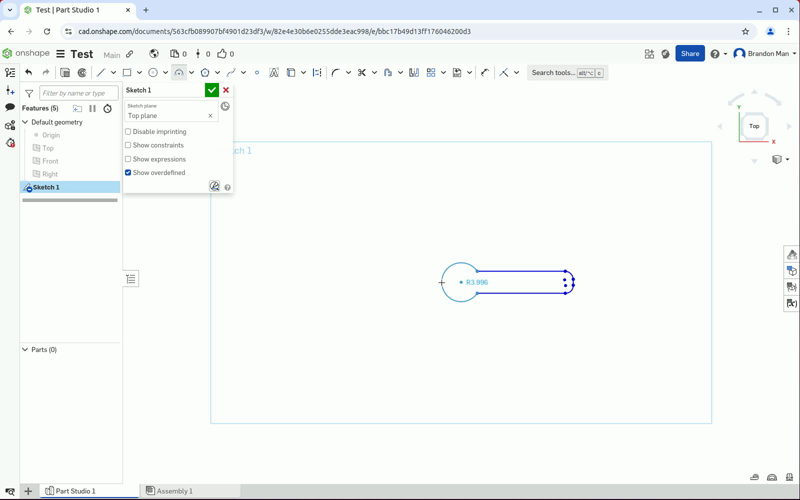
key(esc)
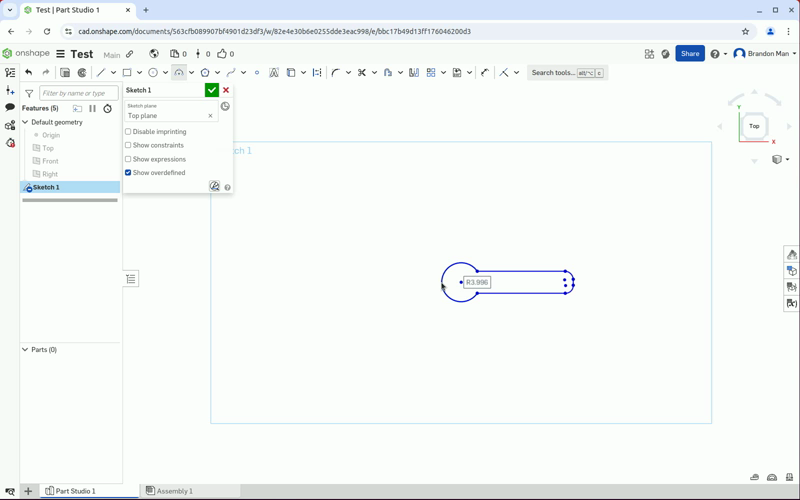
key(c)
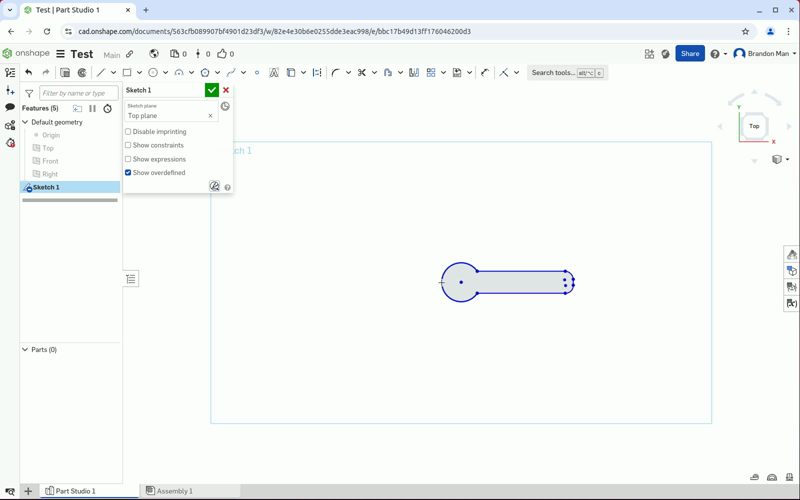
key_down(shift)
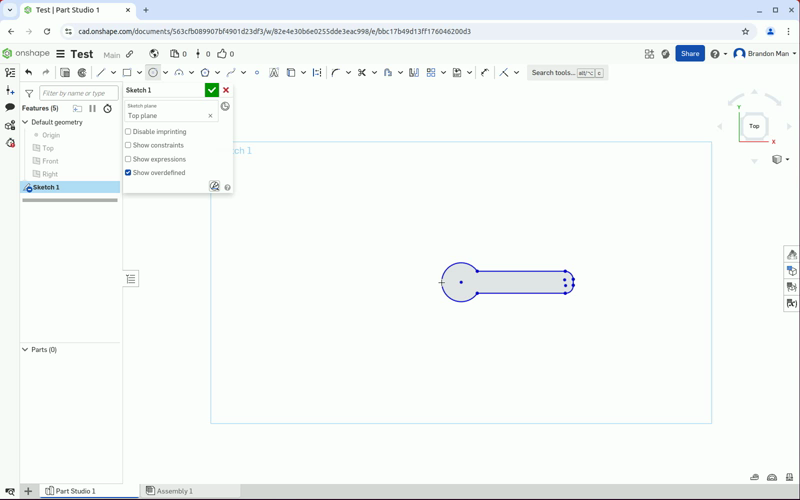
mouse_move(460, 282)
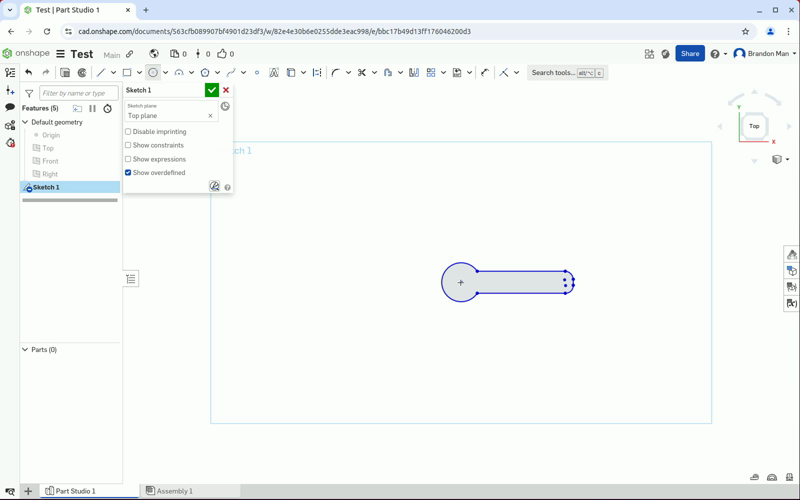
scroll(6)
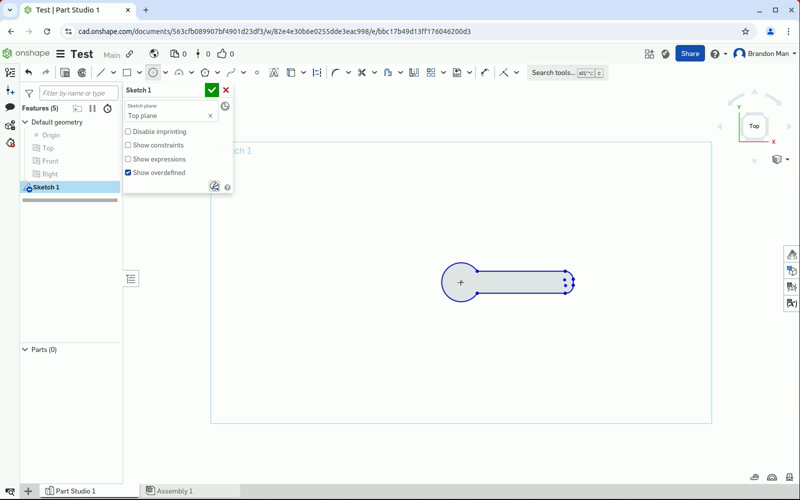
scroll(6)
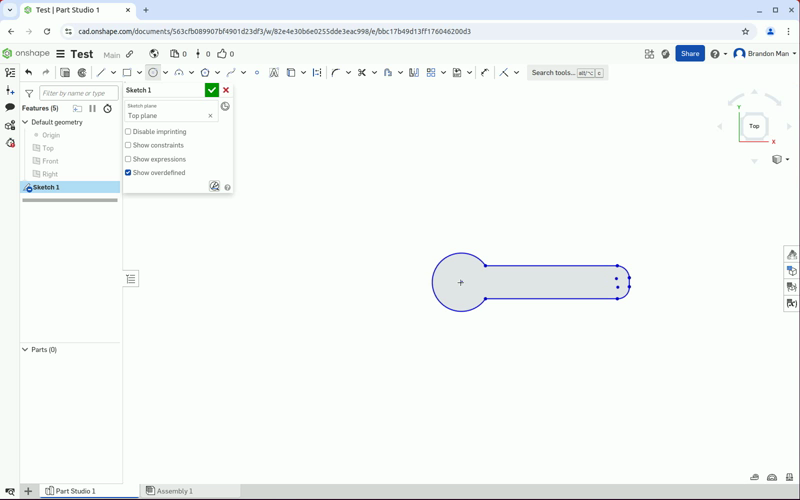
scroll(6)
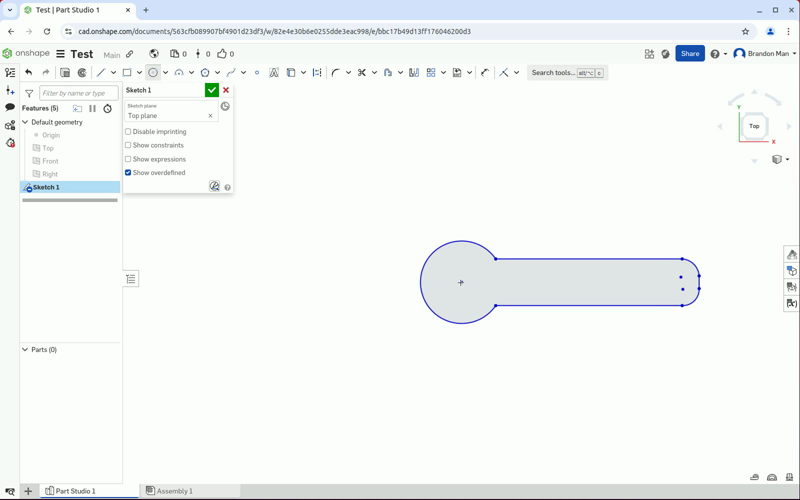
scroll(6)
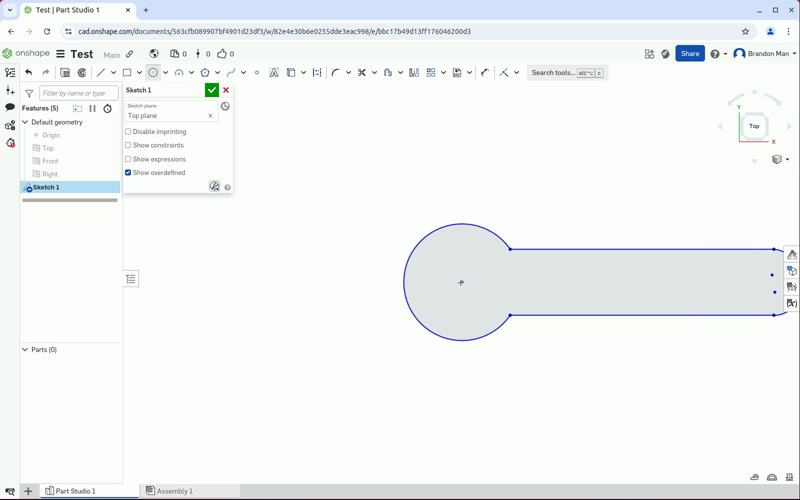
scroll(6)
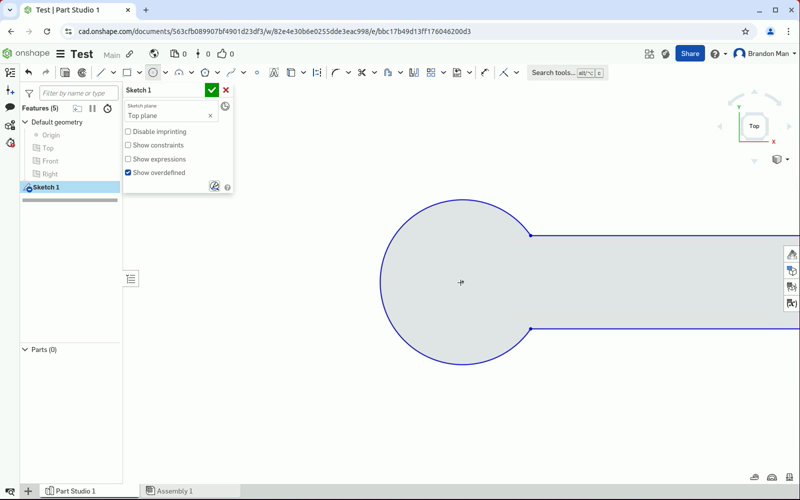
scroll(6)
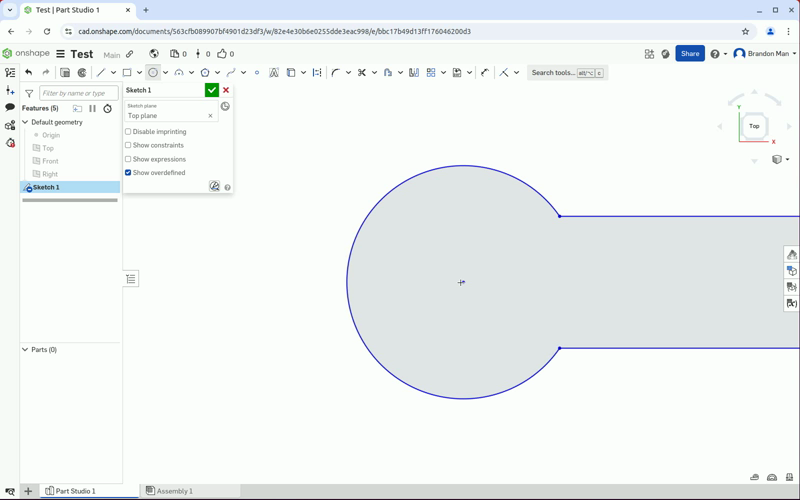
scroll(6)
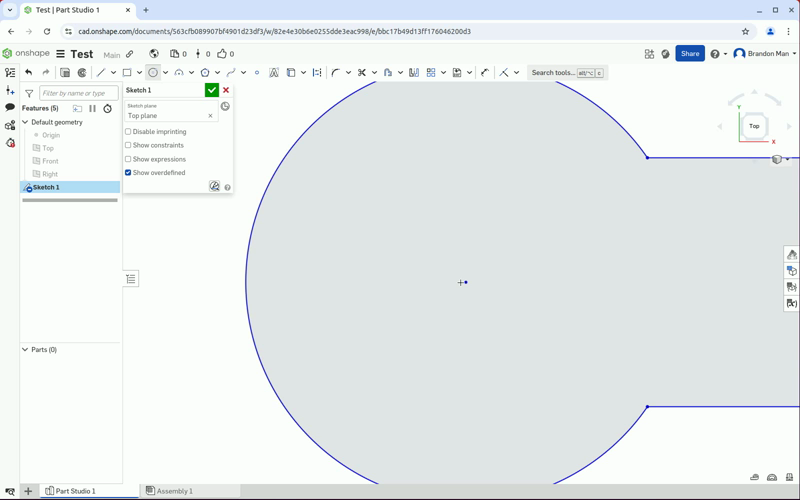
click(460, 282)
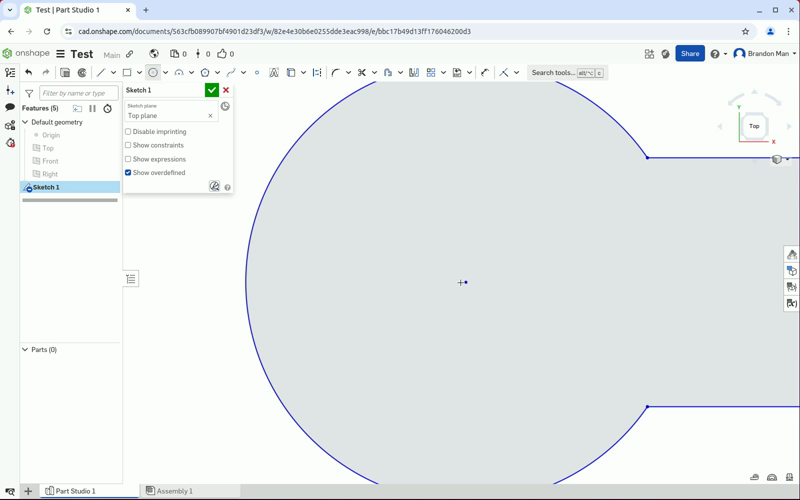
scroll(-6)
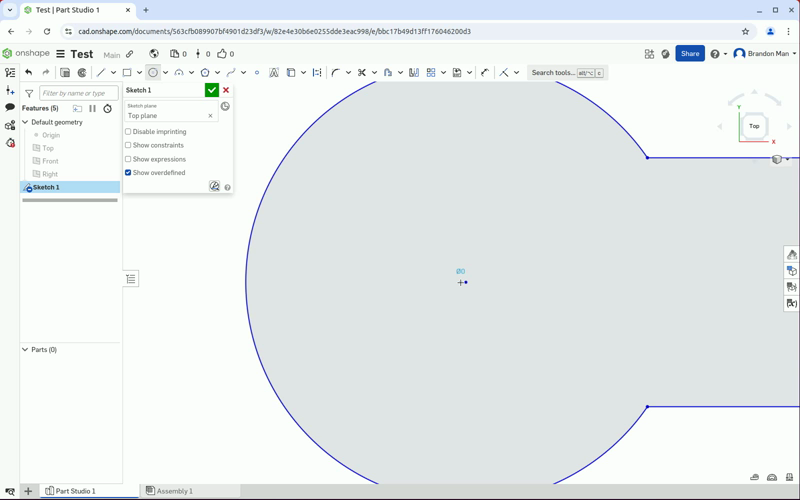
scroll(-6)
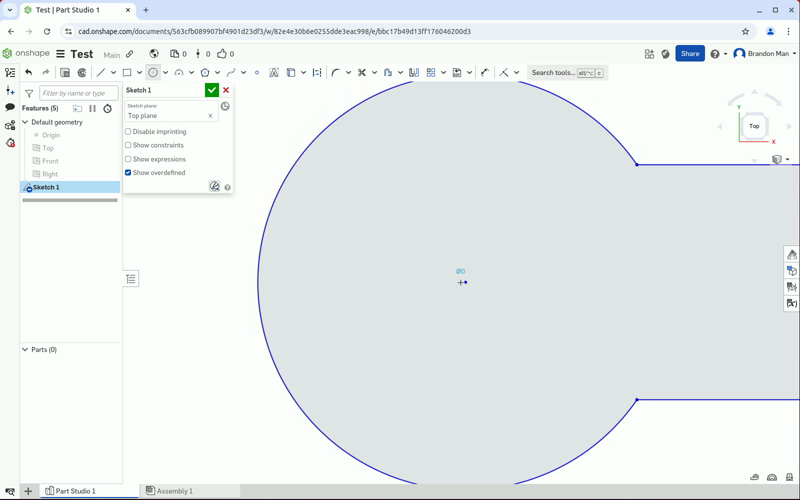
scroll(-6)
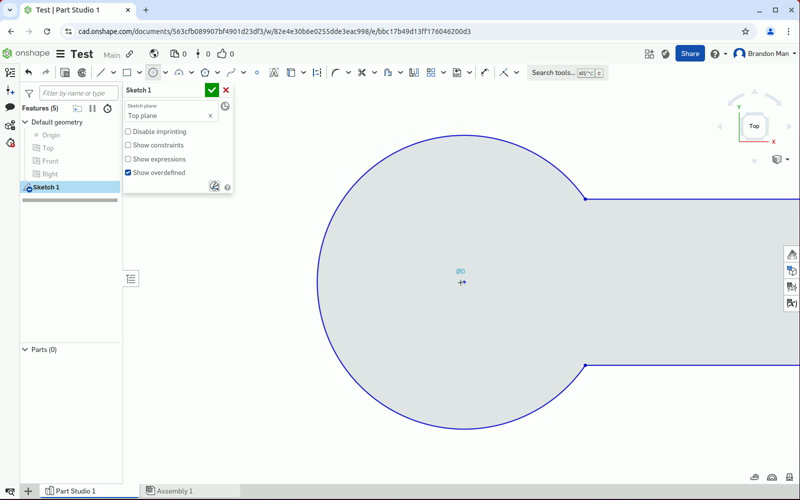
scroll(-6)
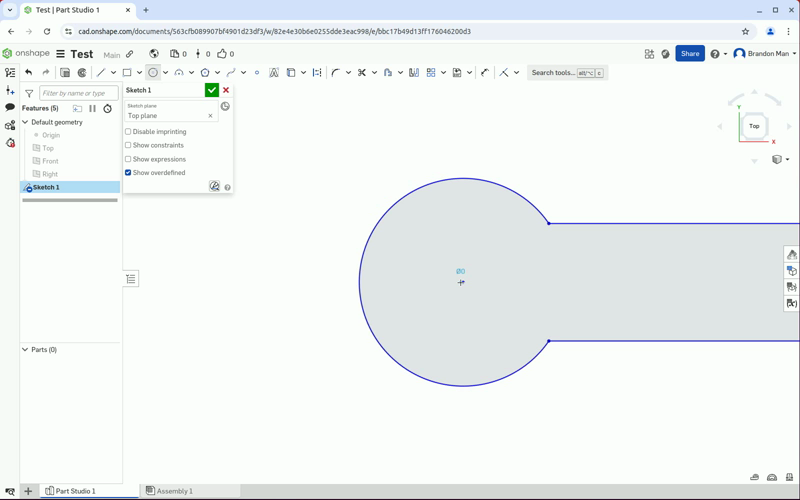
scroll(-6)
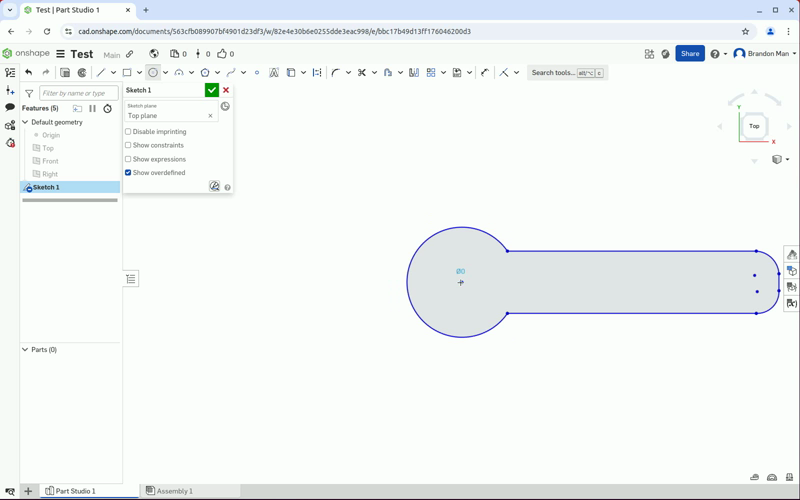
scroll(-6)
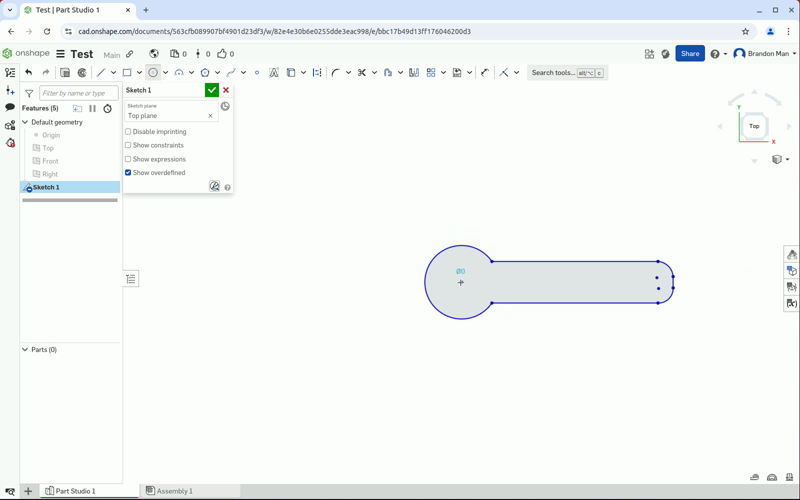
scroll(-6)
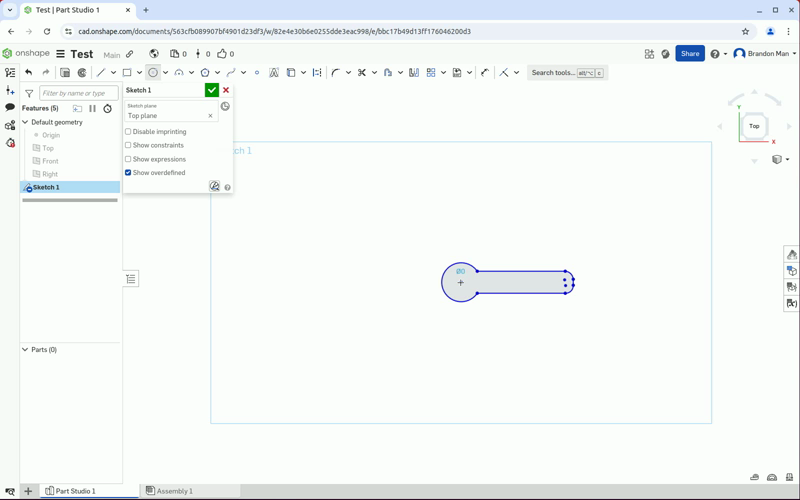
key_up(shift)
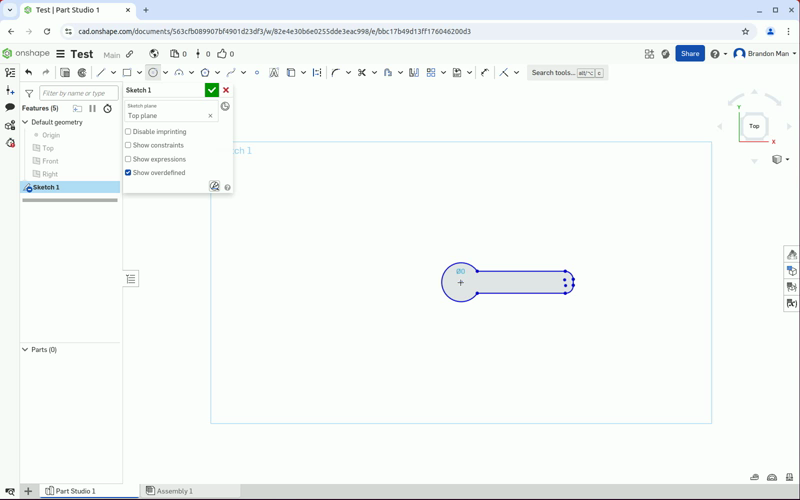
mouse_move(471, 282)
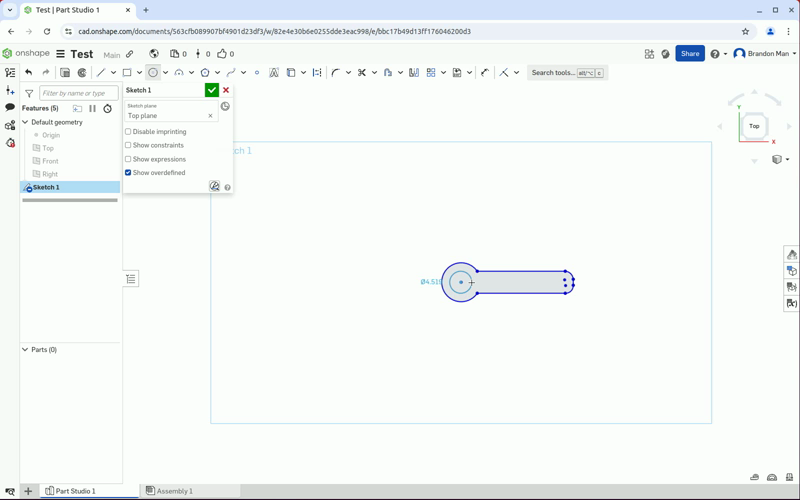
click(471, 282)
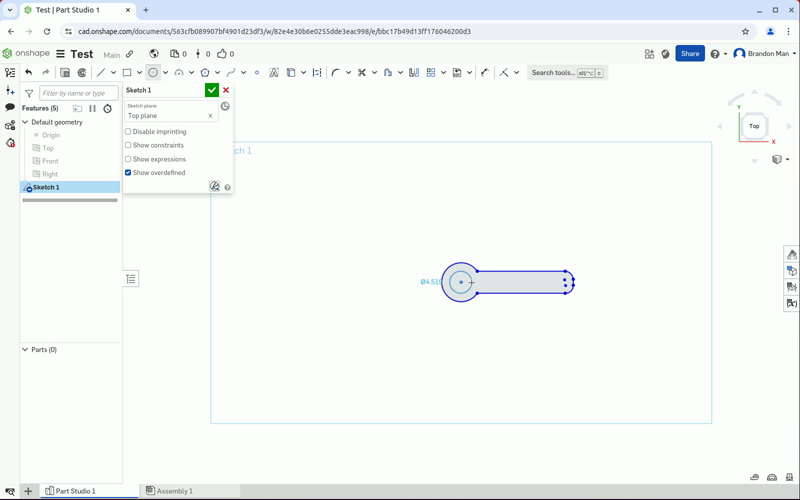
key(esc)
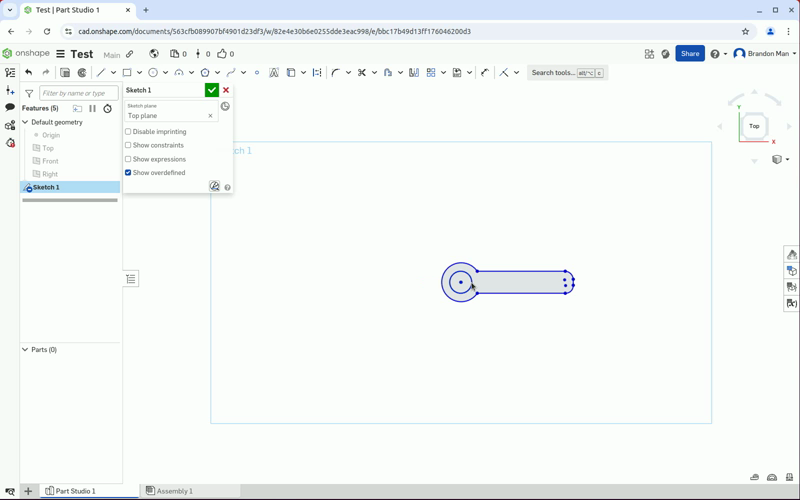
mouse_move(567, 281)
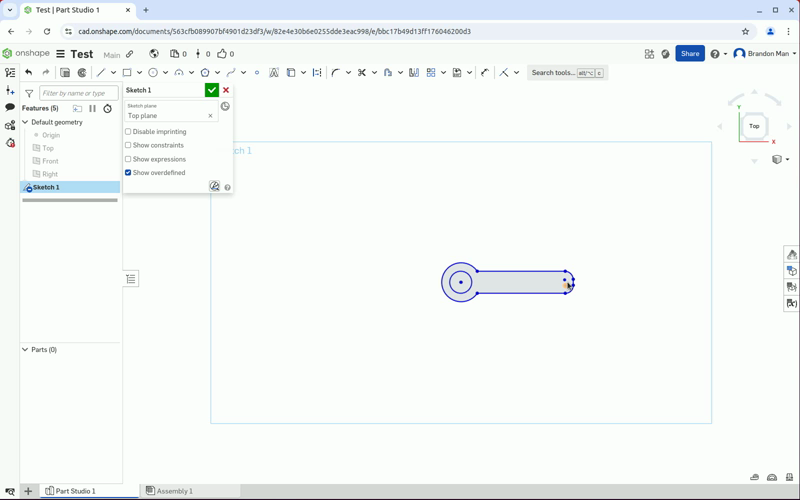
click(567, 281)
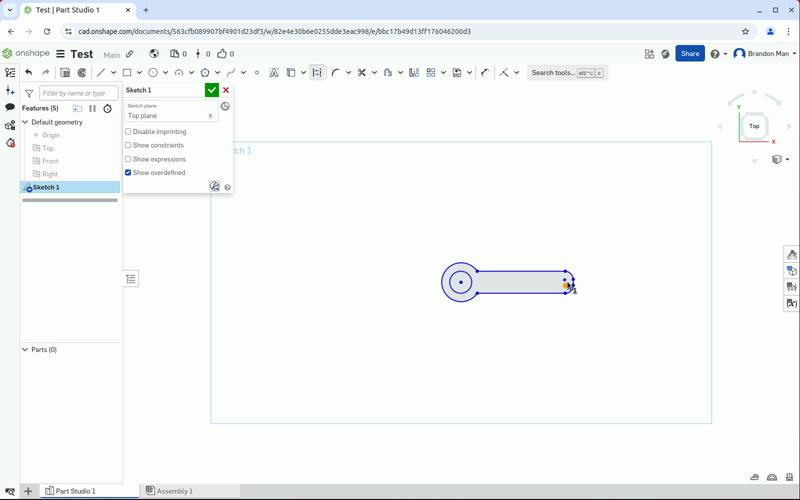
mouse_move(73, 352)
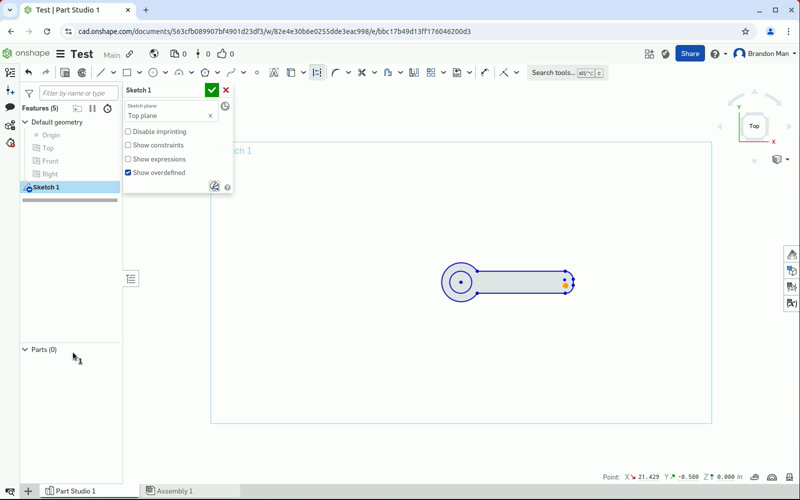
key(shift+y)
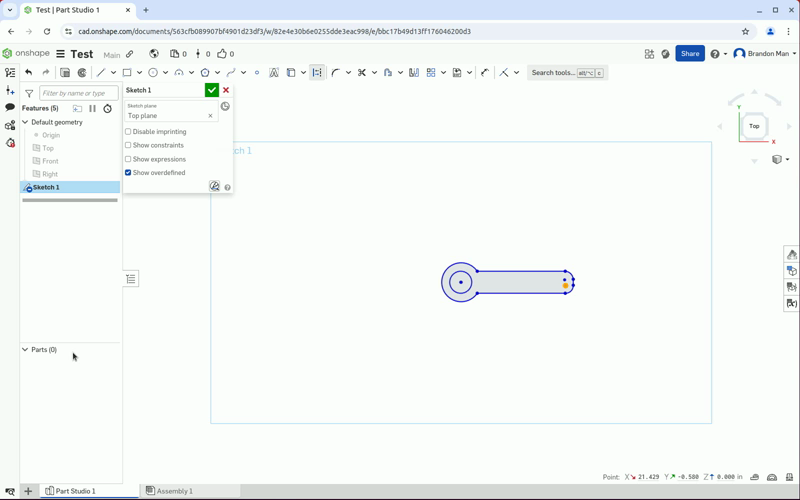
key(shift+e)
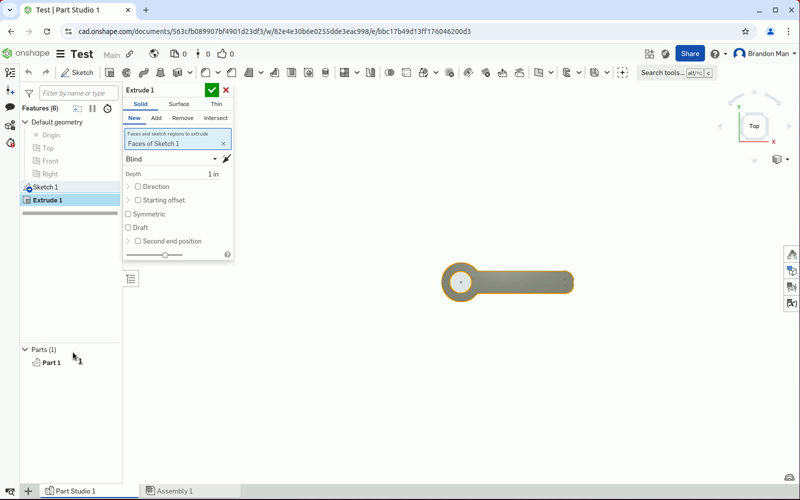
mouse_move(143, 106)
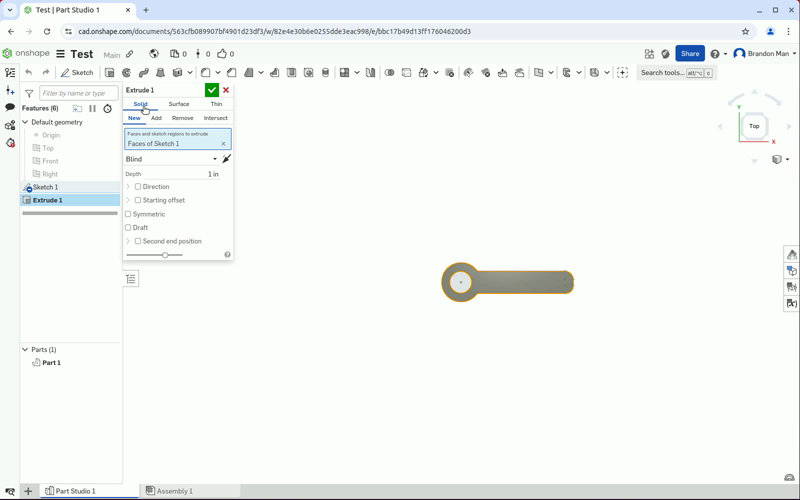
click(143, 106)
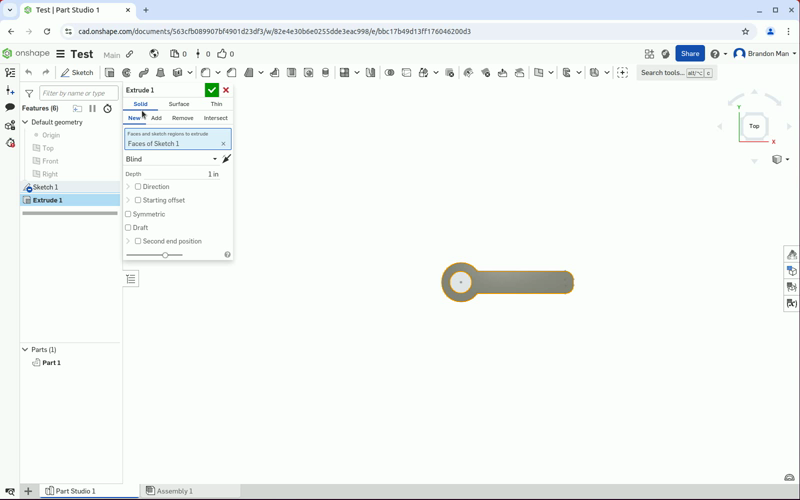
mouse_move(137, 120)
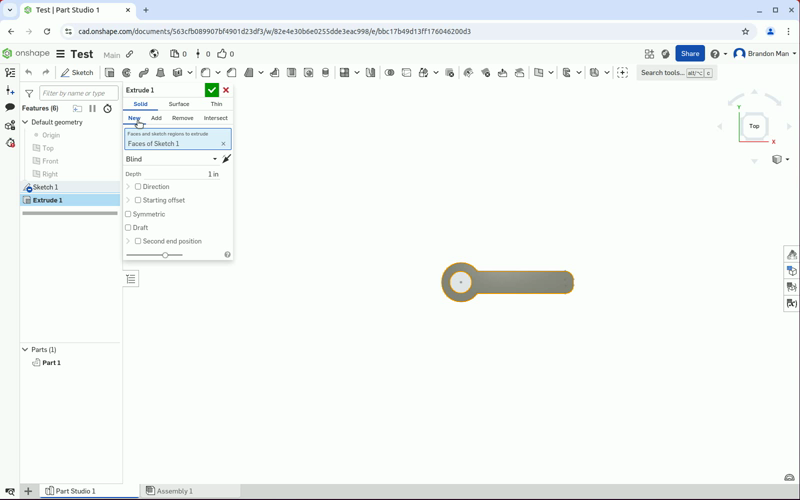
click(137, 120)
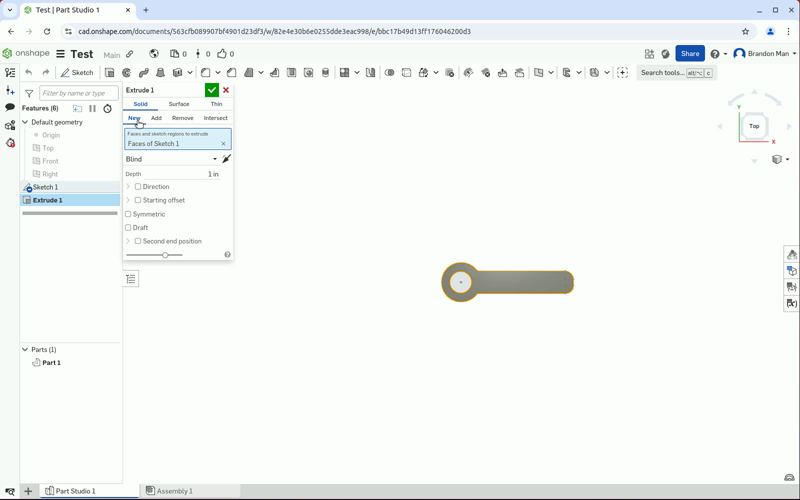
key(tab, 4)
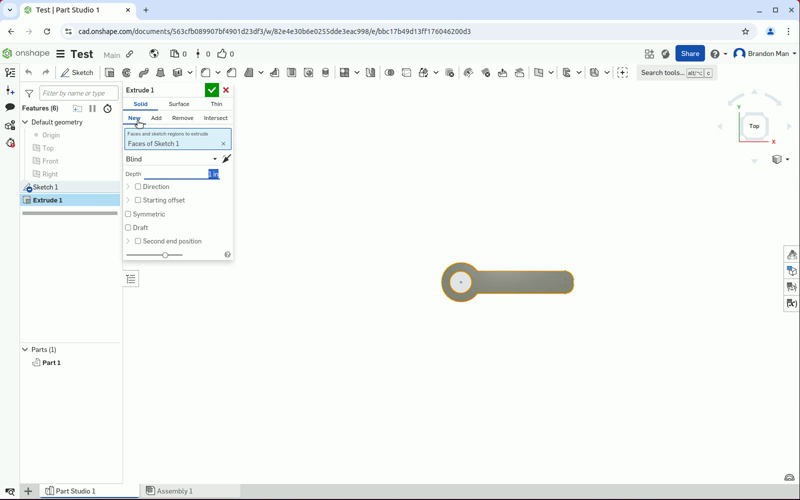
text(5.536)
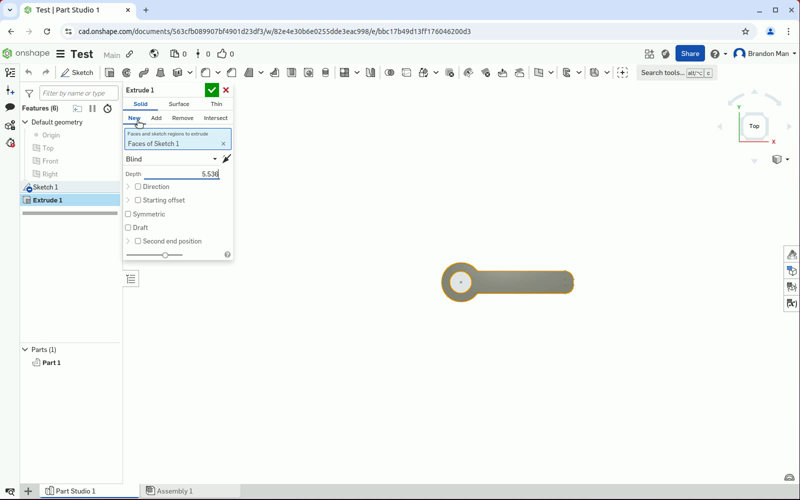
key(enter)
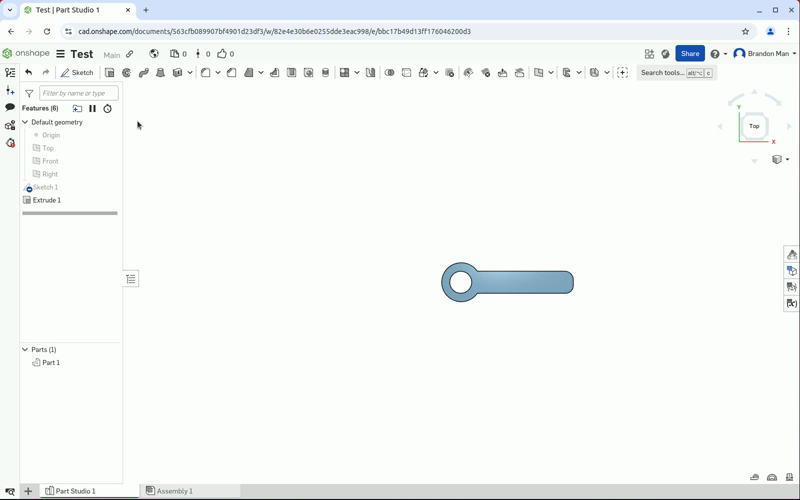
key(shift+h)
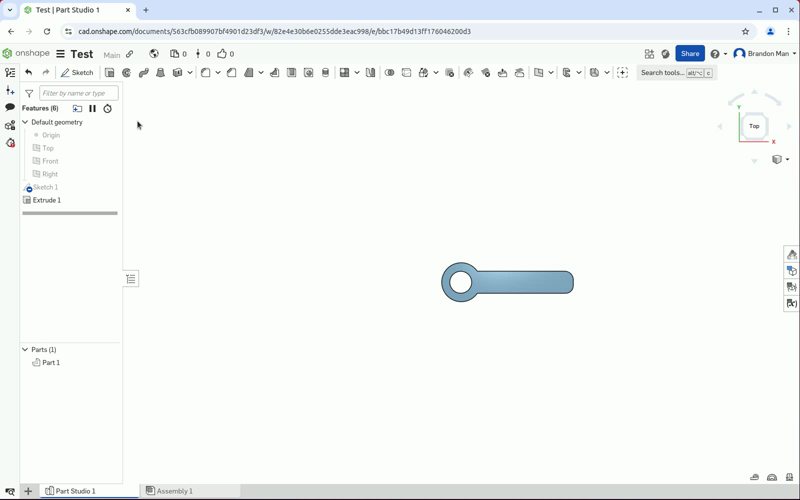
key(shift+h)
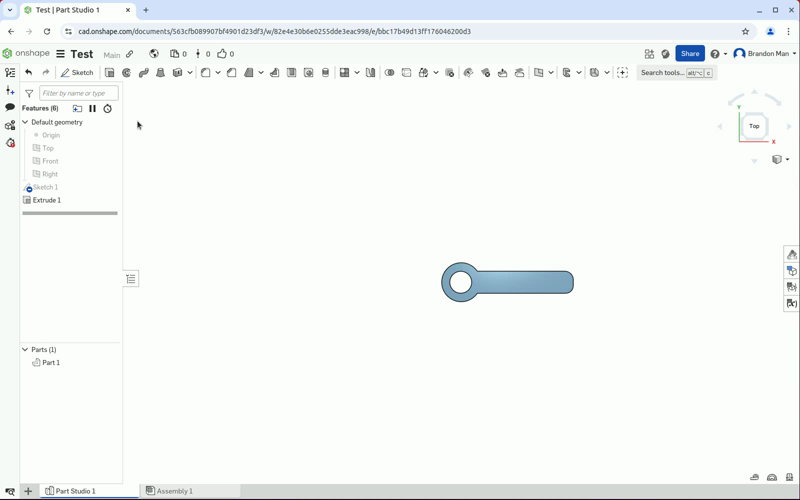
mouse_move(73, 189)
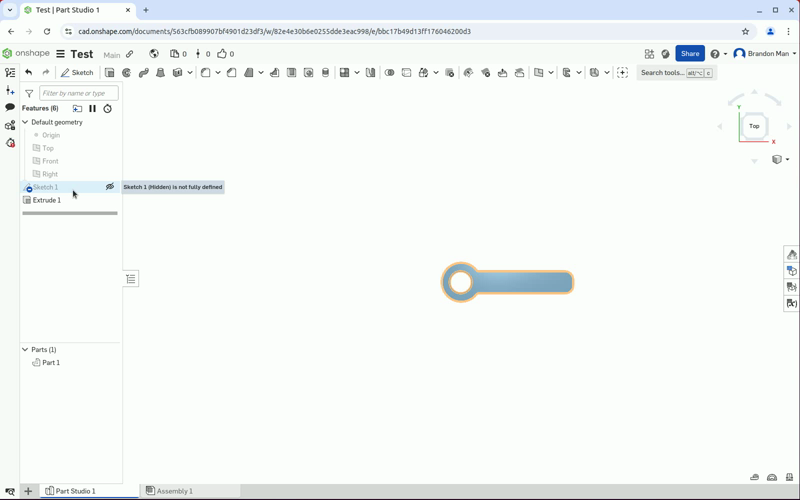
click(73, 189)
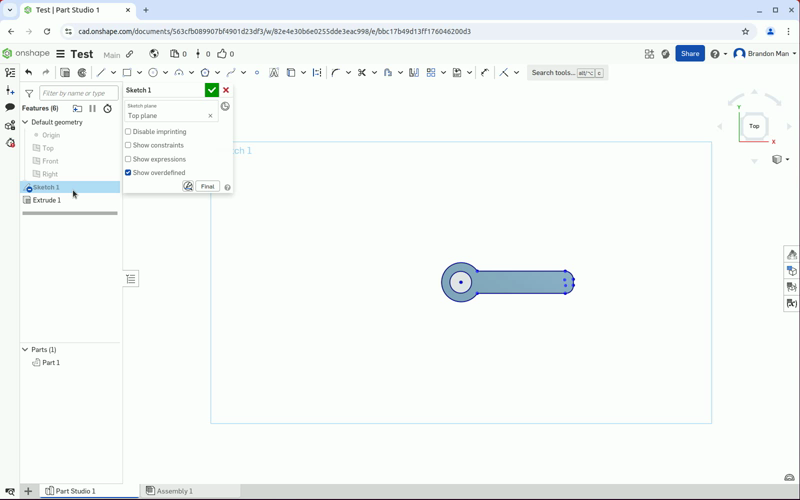
mouse_move(229, 92)
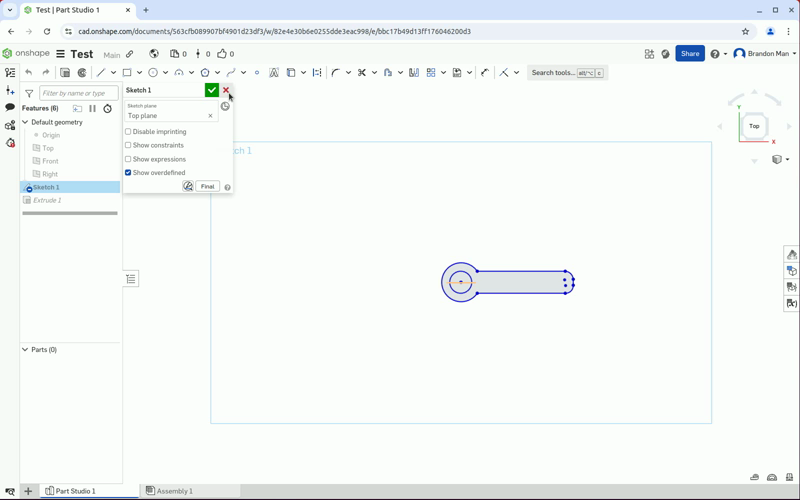
click(229, 92)
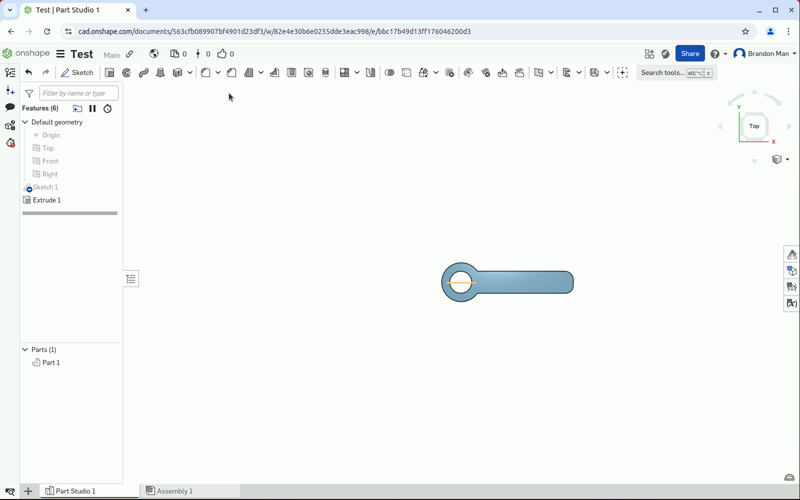
mouse_move(73, 352)
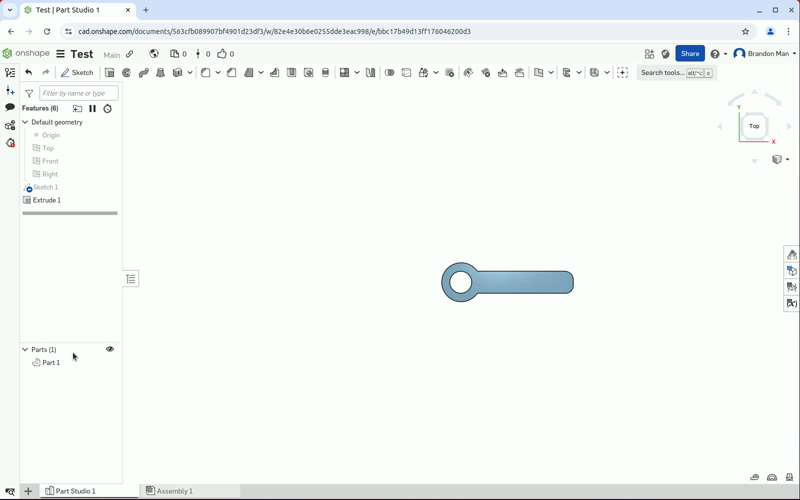
key(y)
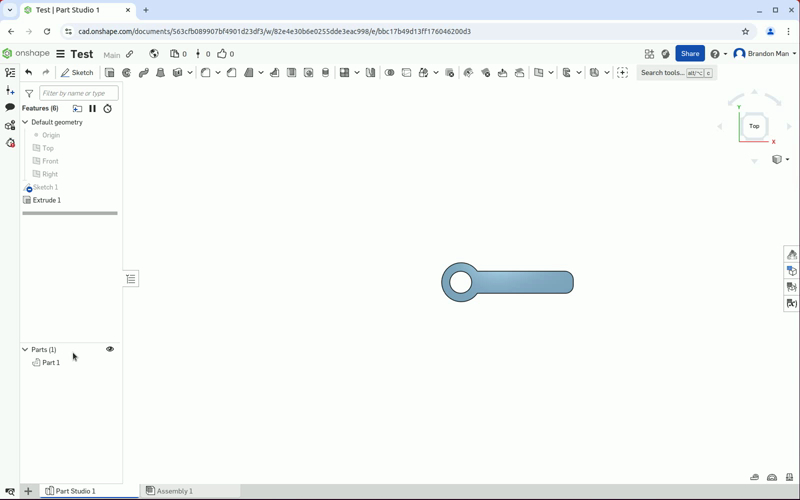
key(shift+p)
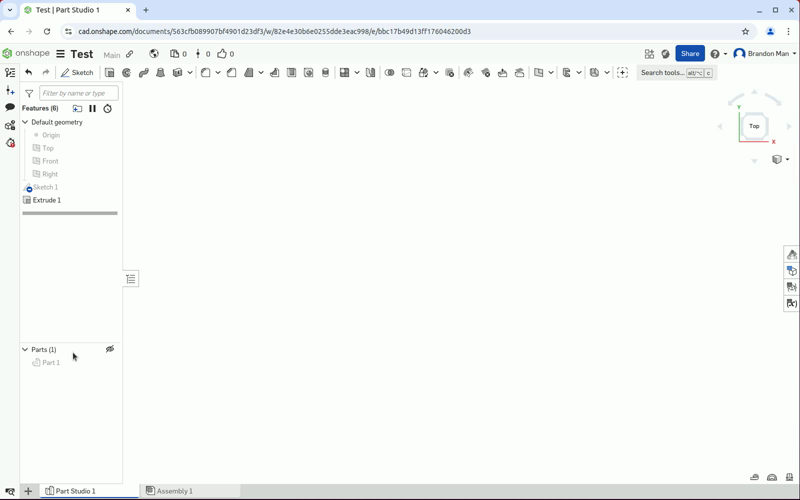
key(space)
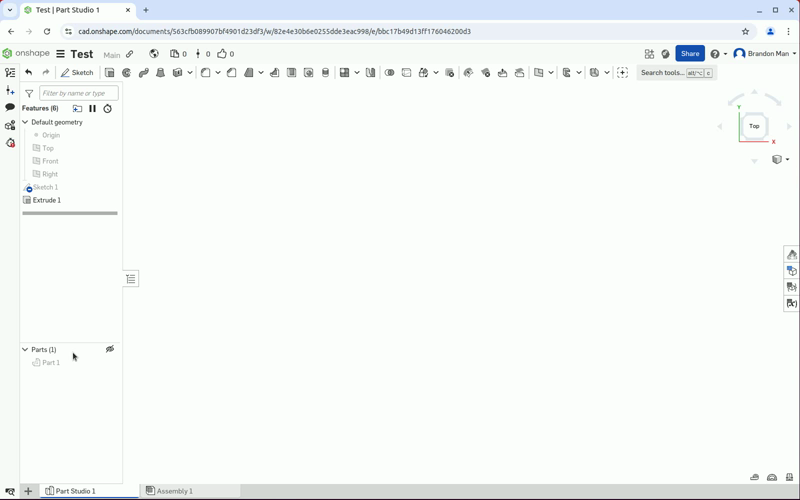
key_down(shift)
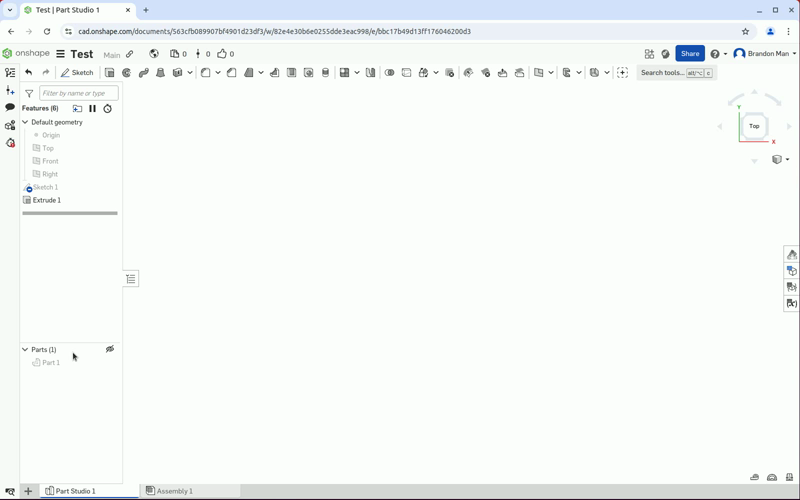
key(up)
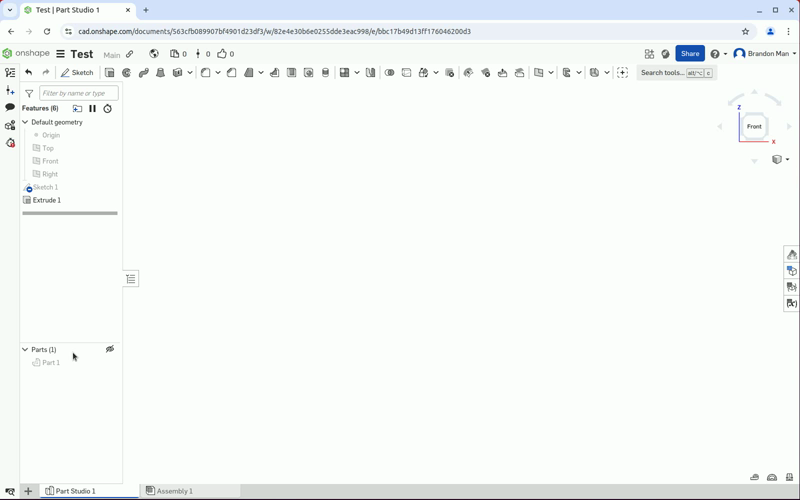
key_up(shift)
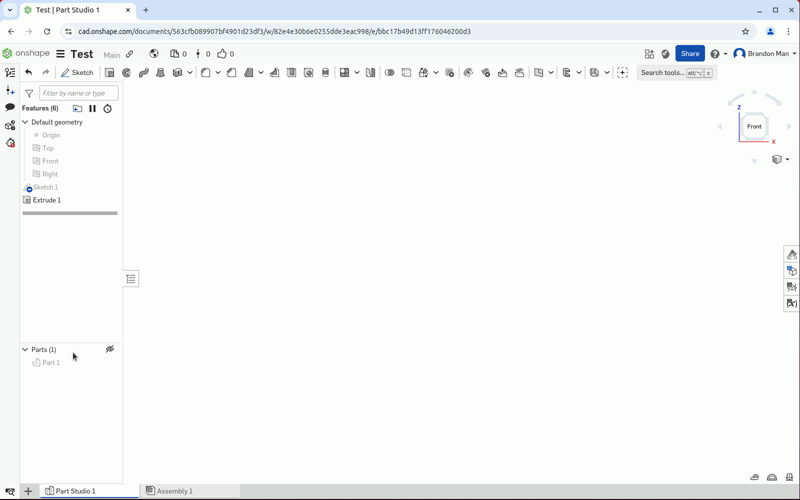
mouse_move(73, 352)
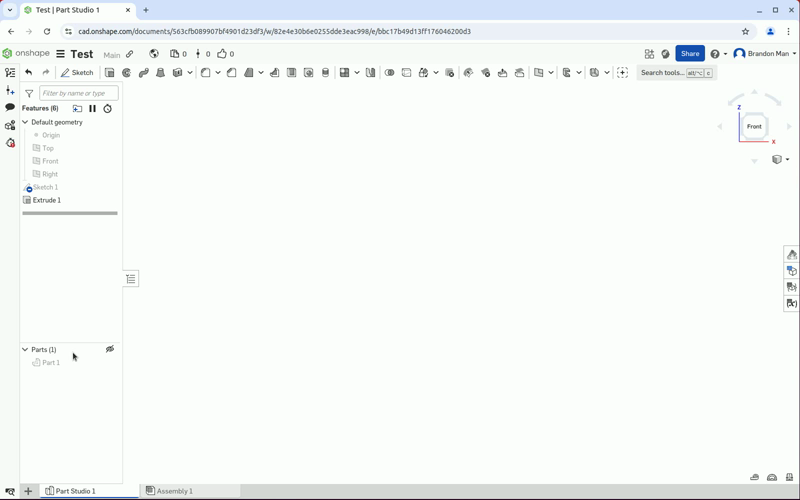
key(shift+y)
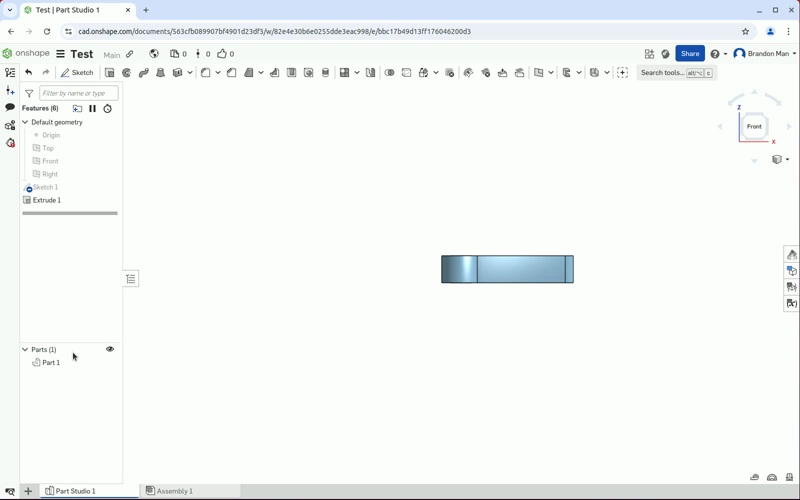
mouse_move(541, 75)
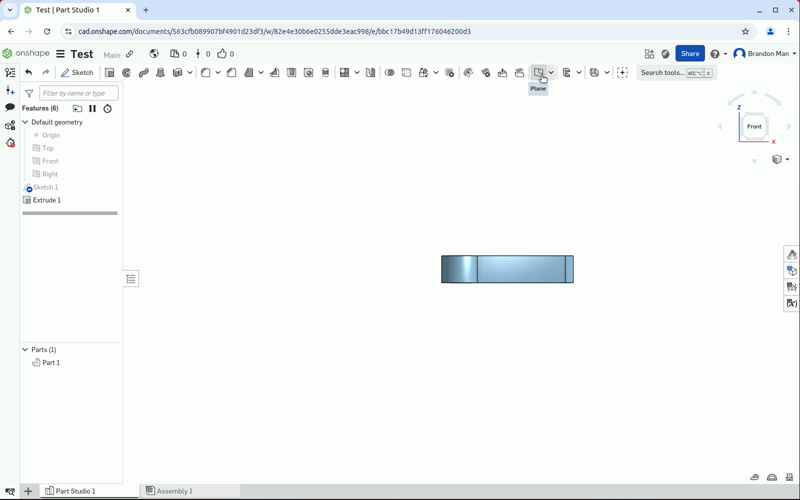
click(541, 75)
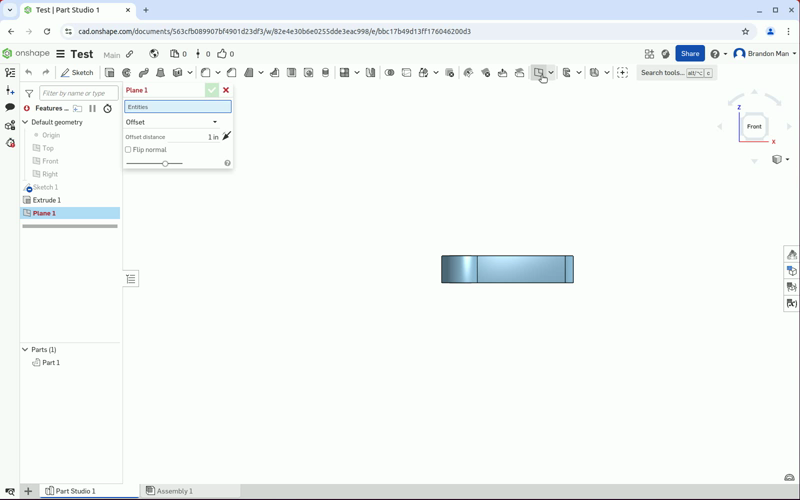
mouse_move(73, 163)
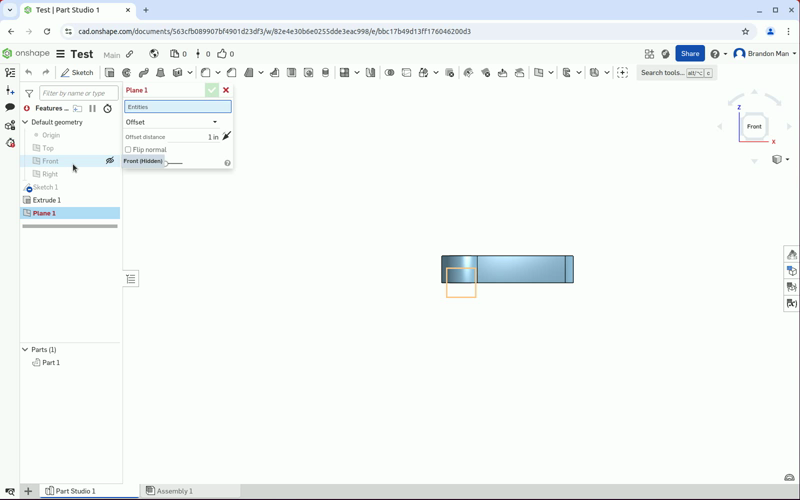
click(73, 163)
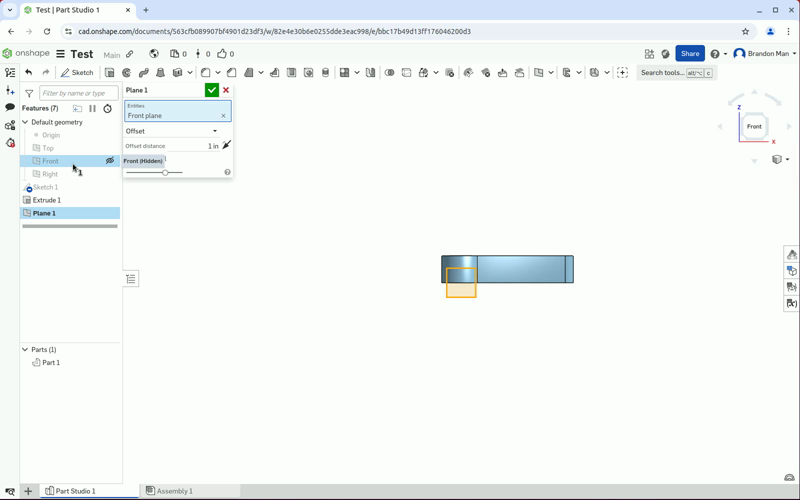
key(tab, 2)
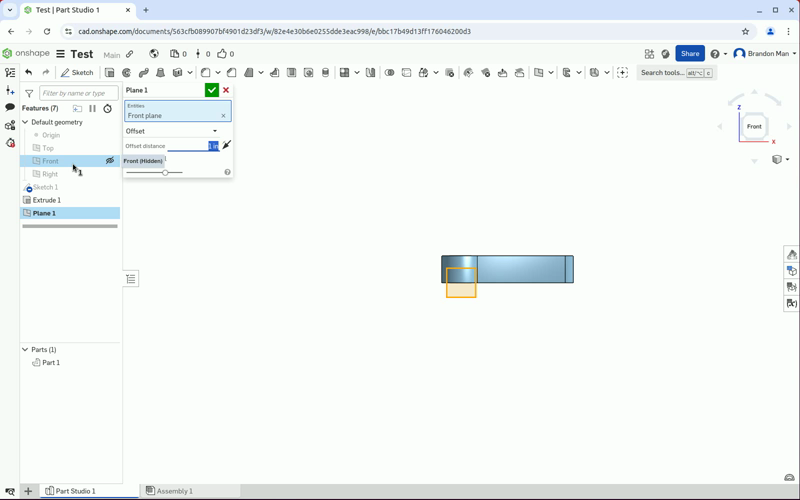
text(2.157)
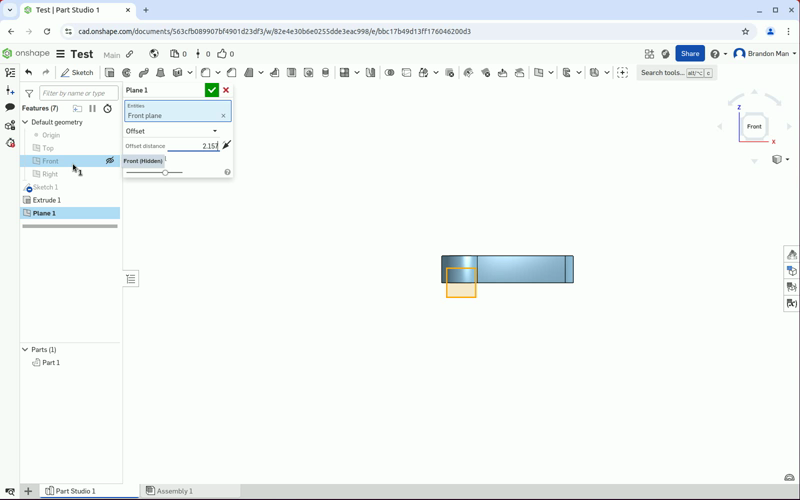
key(enter, 2)
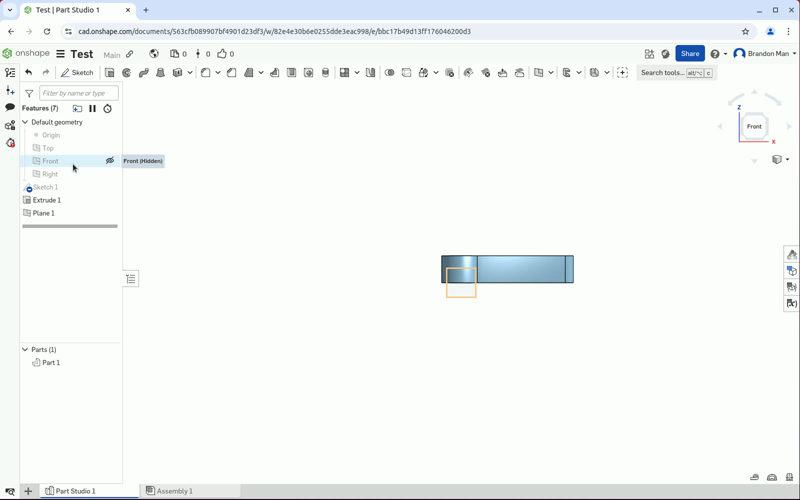
key(shift+s)
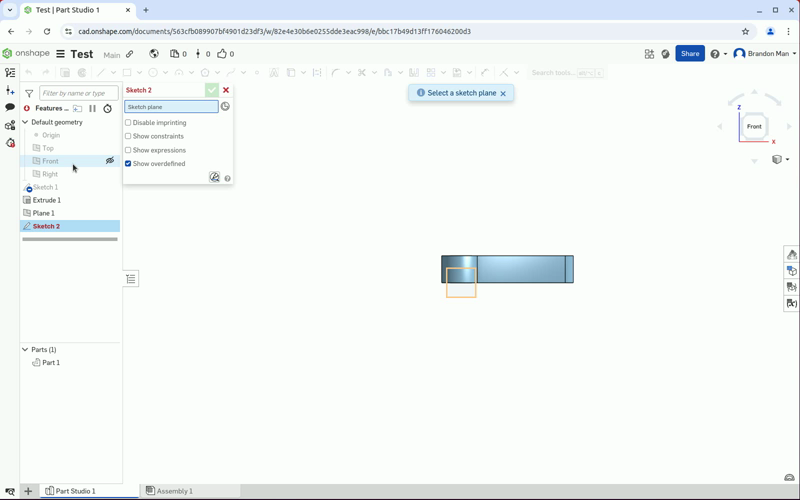
mouse_move(73, 215)
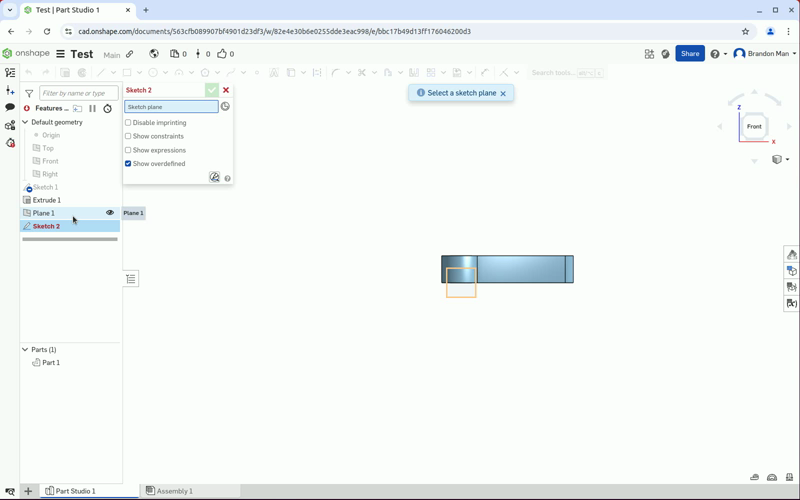
click(73, 215)
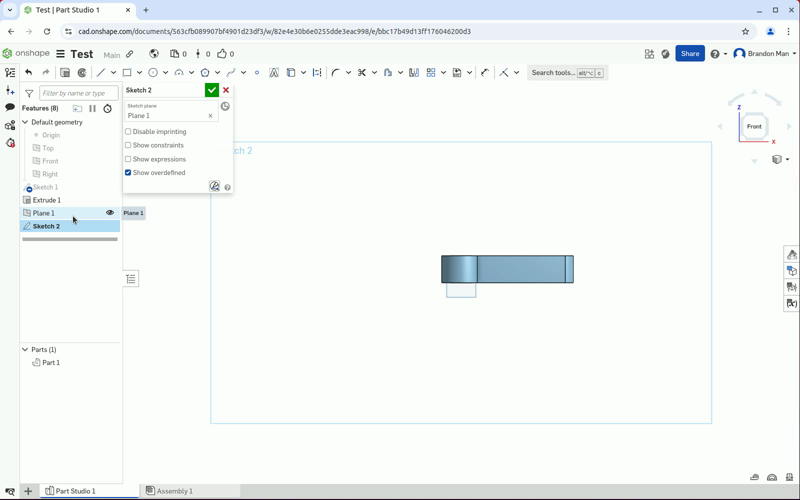
mouse_move(73, 352)
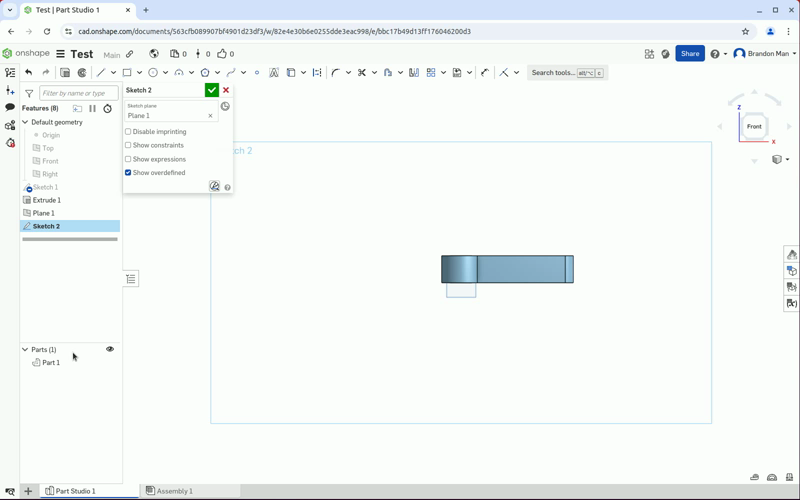
key(y)
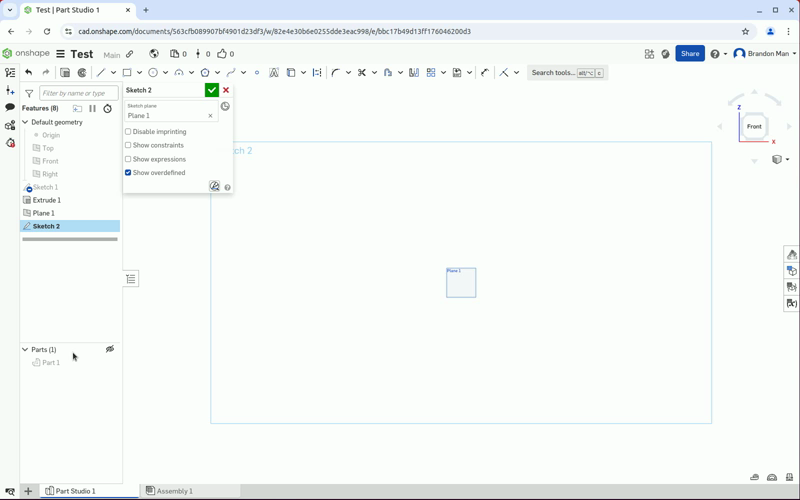
key(a)
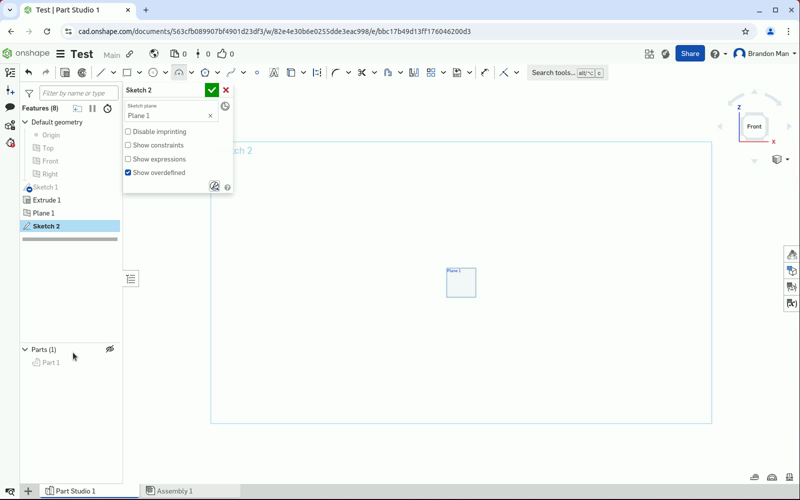
key_down(shift)
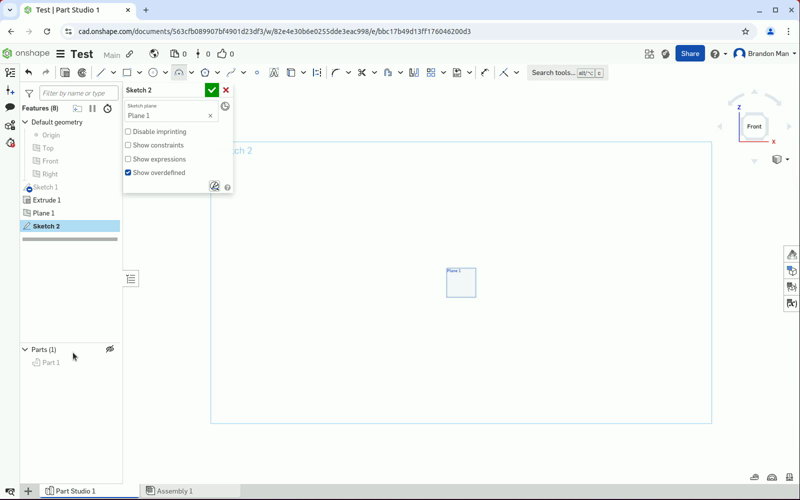
mouse_move(484, 271)
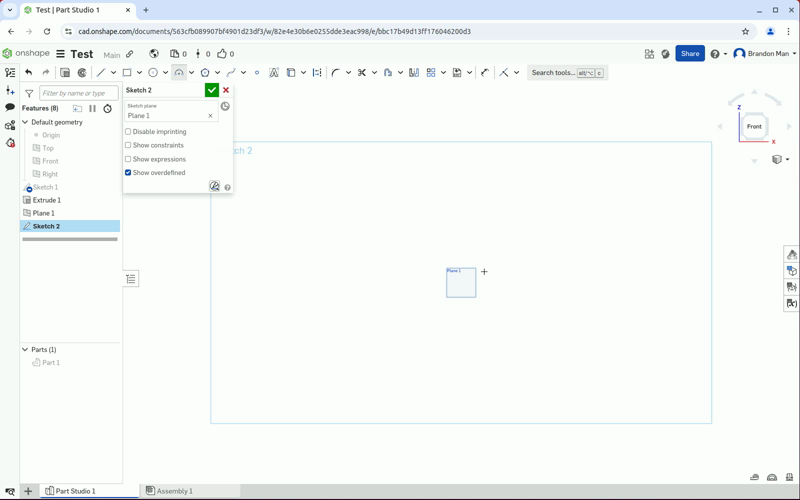
click(484, 271)
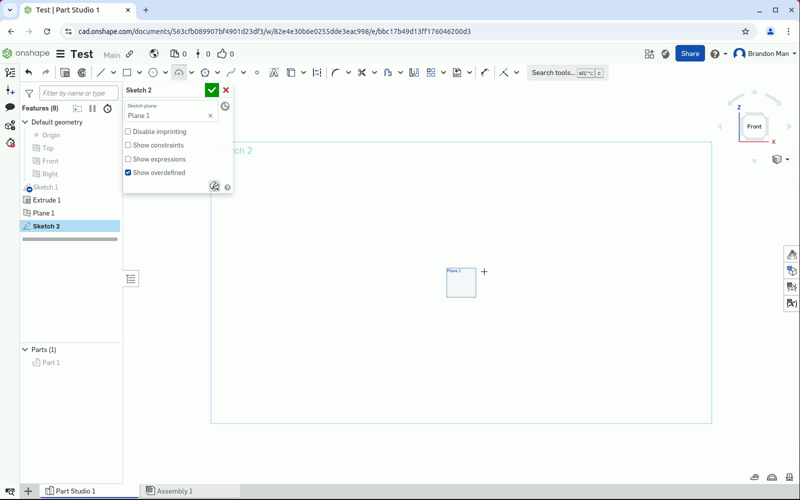
key_up(shift)
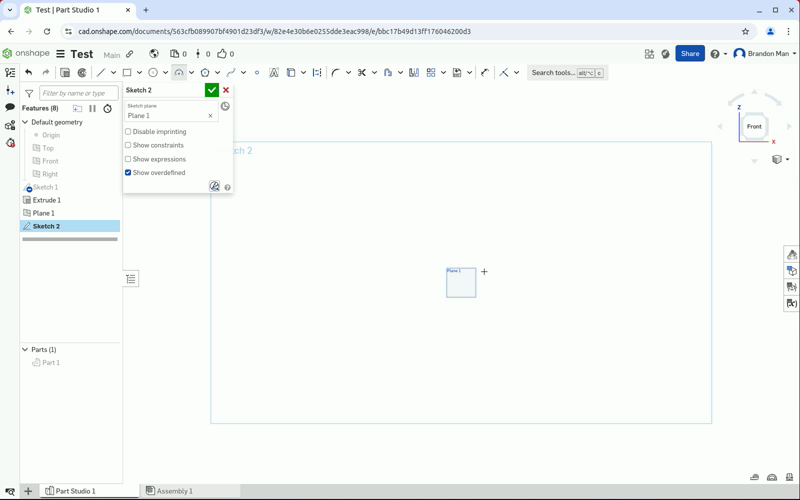
key_down(shift)
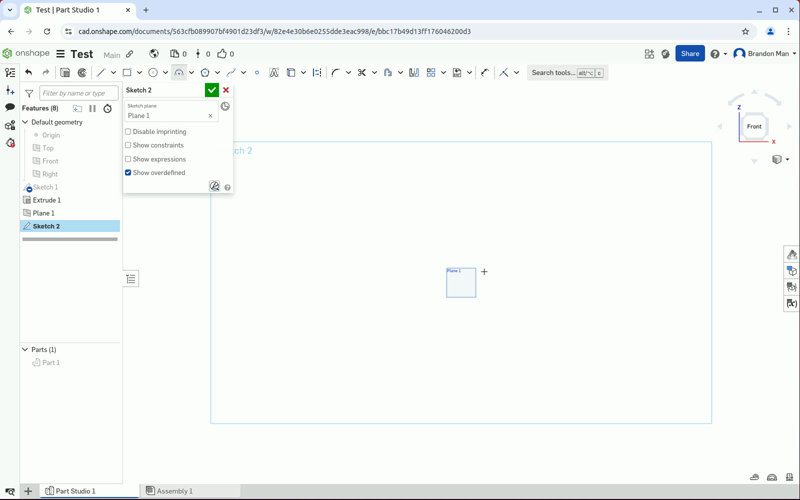
mouse_move(492, 279)
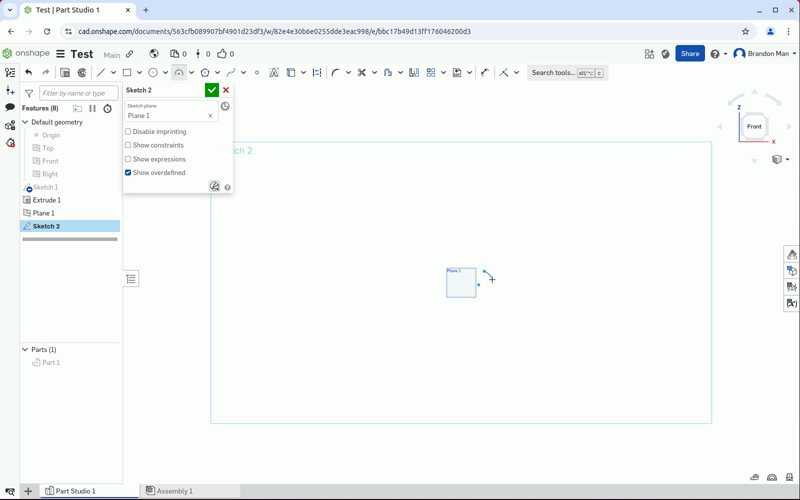
click(492, 279)
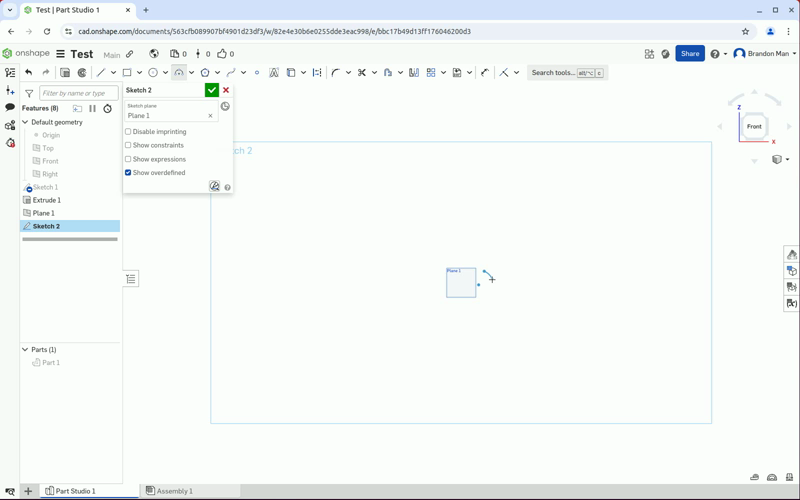
mouse_move(486, 276)
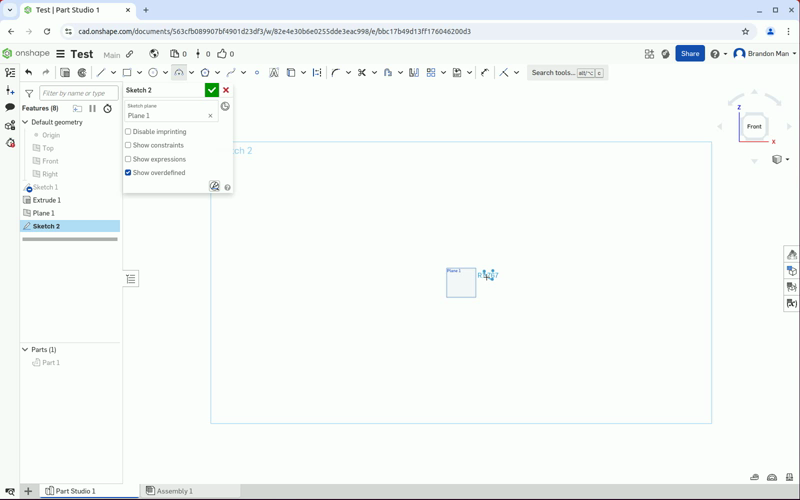
click(486, 276)
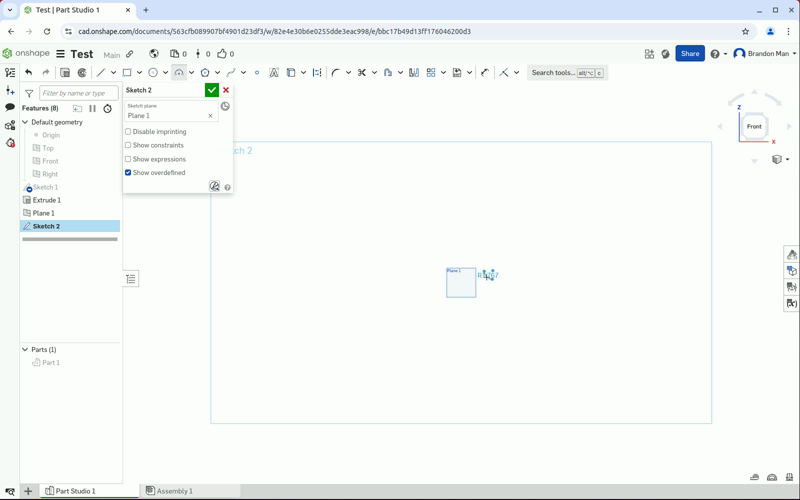
key_up(shift)
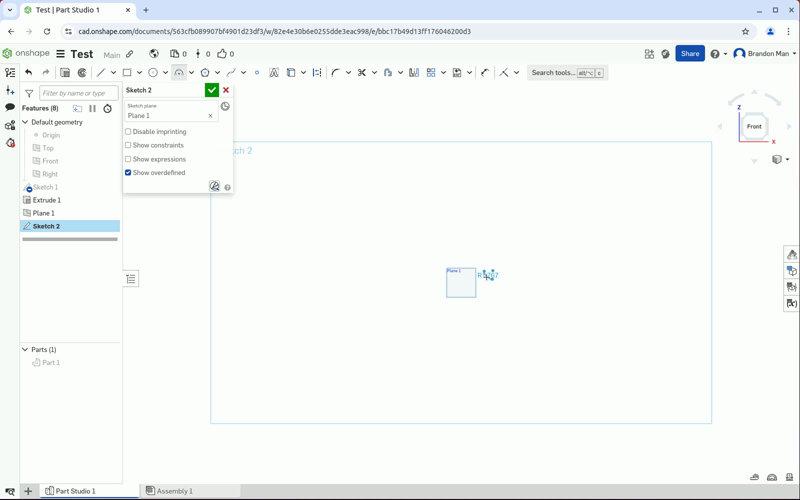
key(esc)
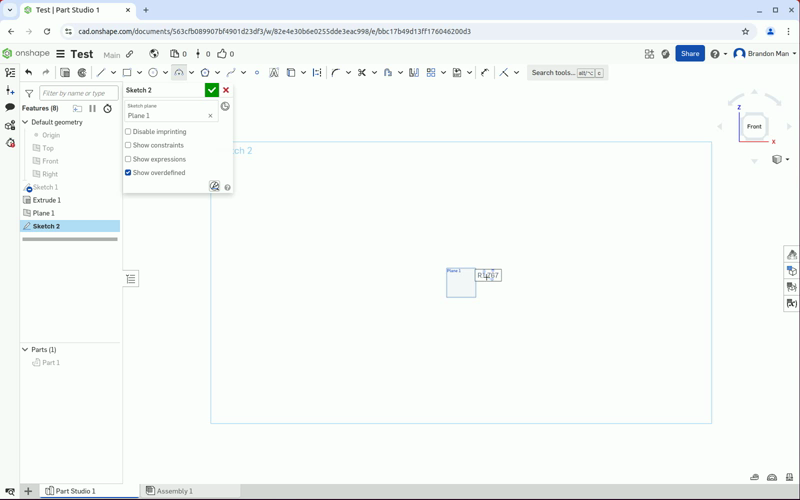
key(l)
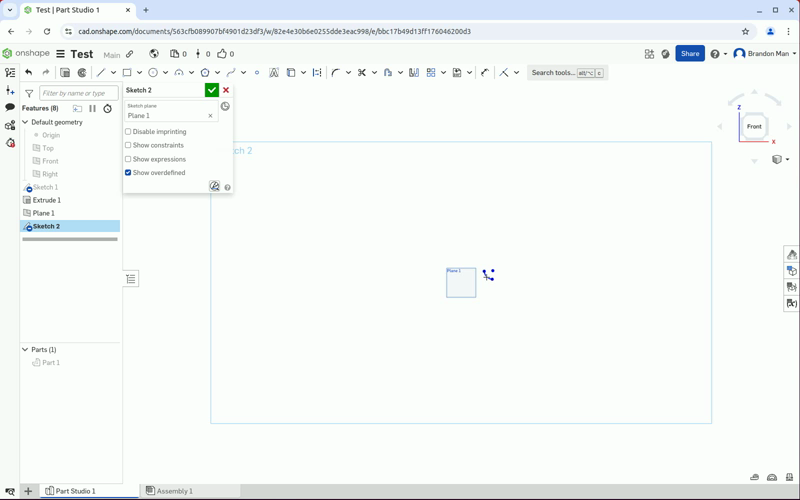
mouse_move(492, 279)
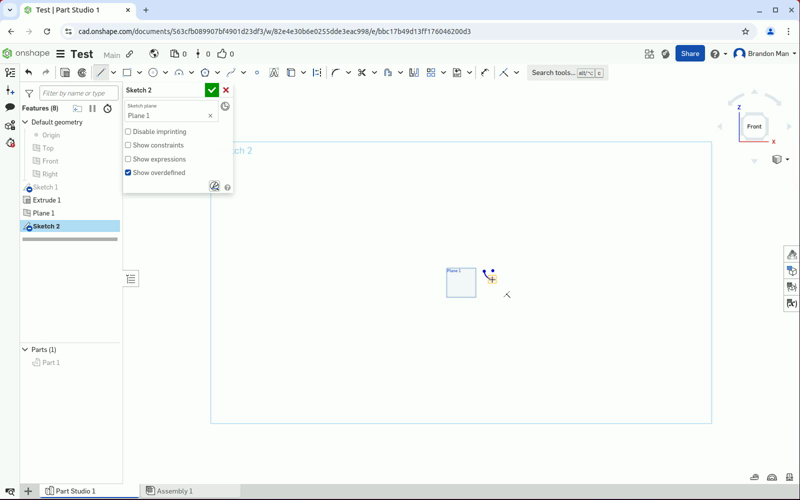
click(492, 279)
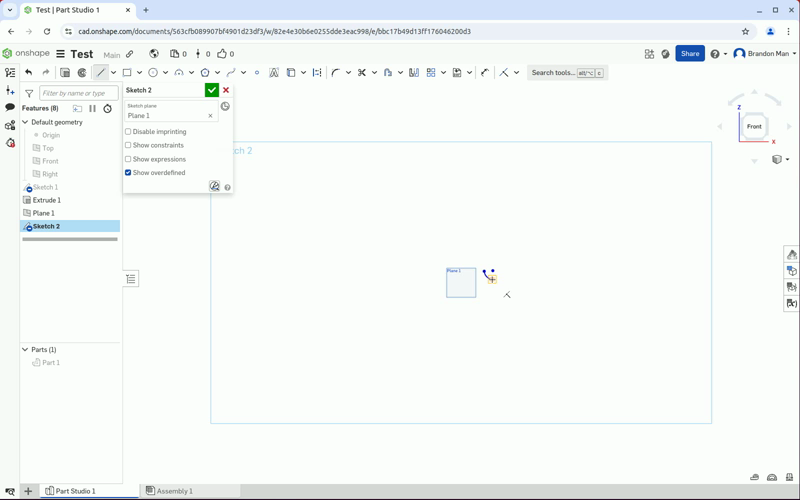
key_down(shift)
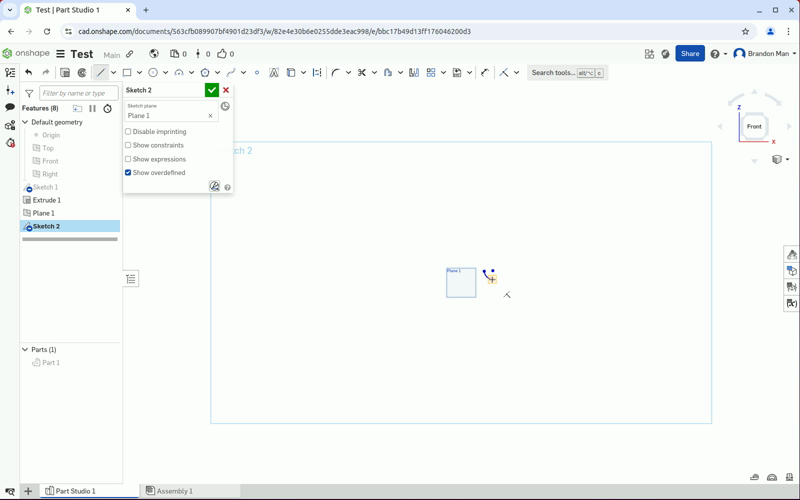
mouse_move(558, 279)
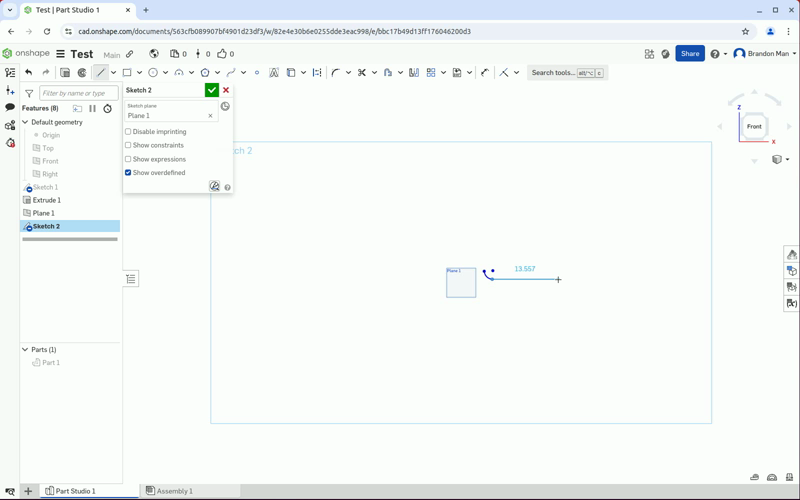
click(558, 279)
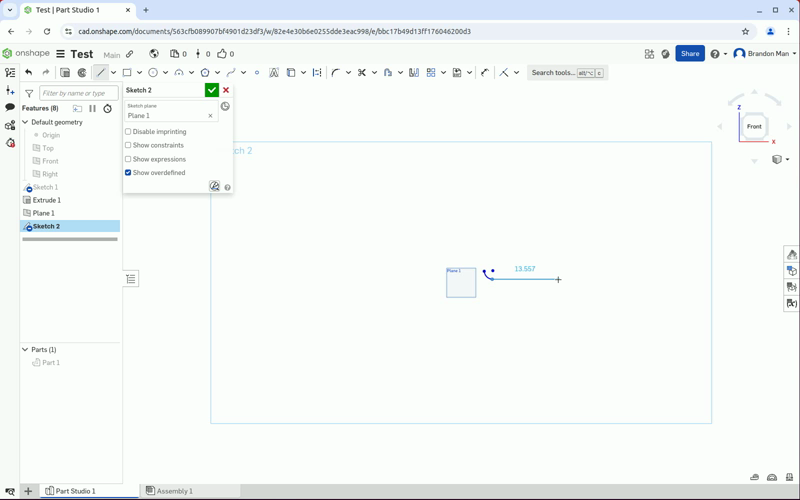
key_up(shift)
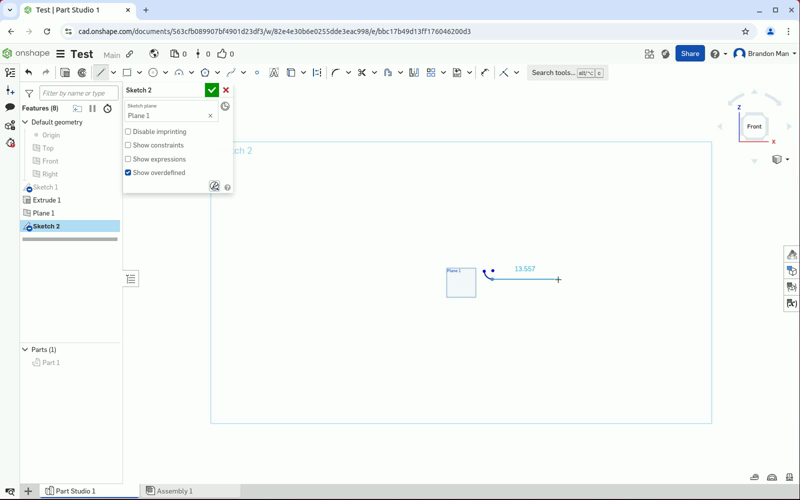
key_down(shift)
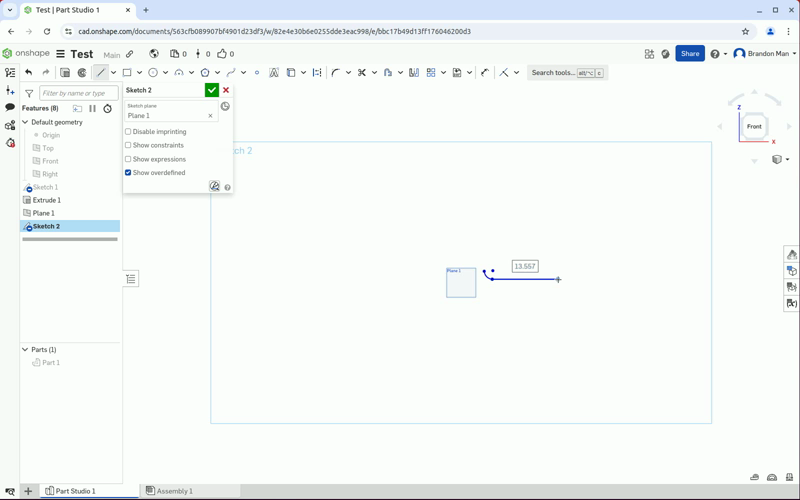
mouse_move(588, 279)
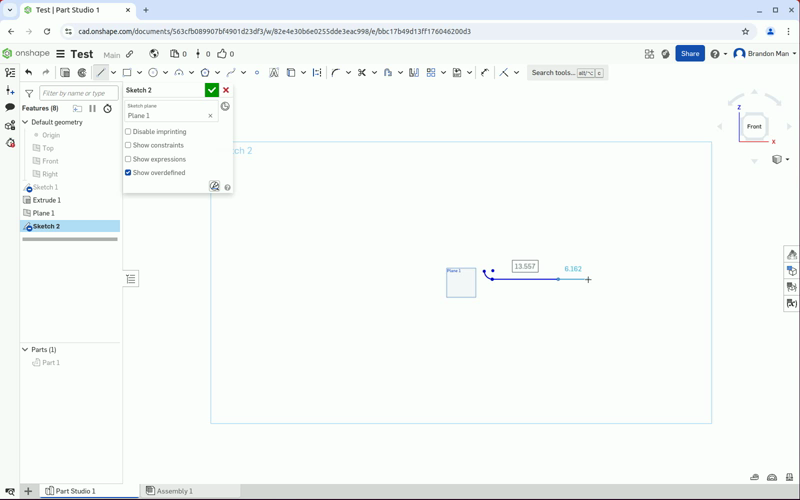
mouse_move(558, 267)
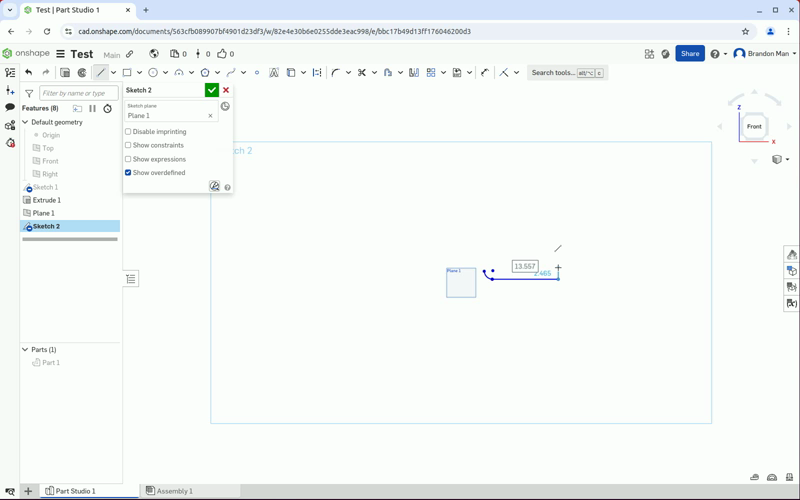
click(558, 267)
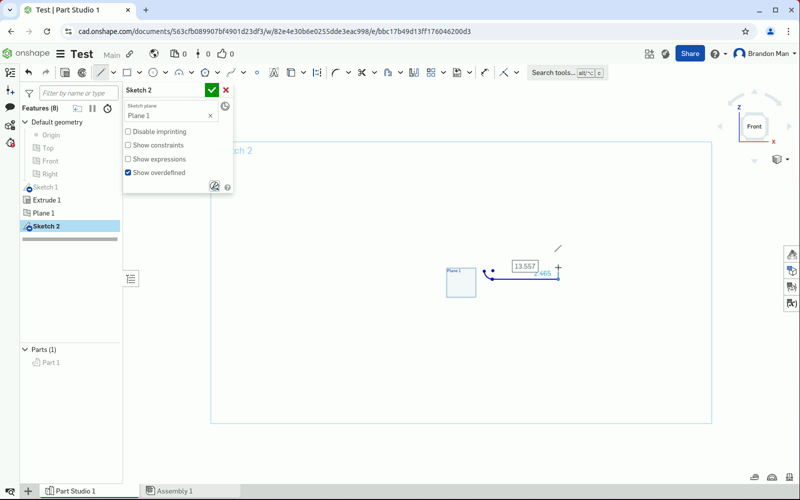
key_up(shift)
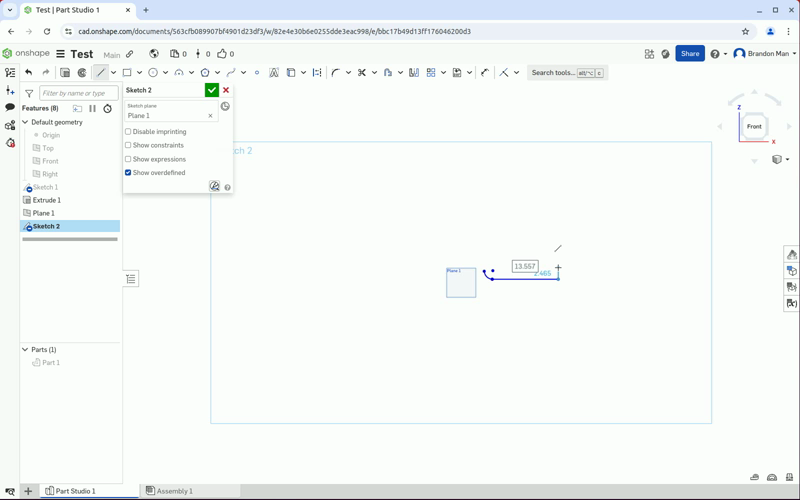
key(esc)
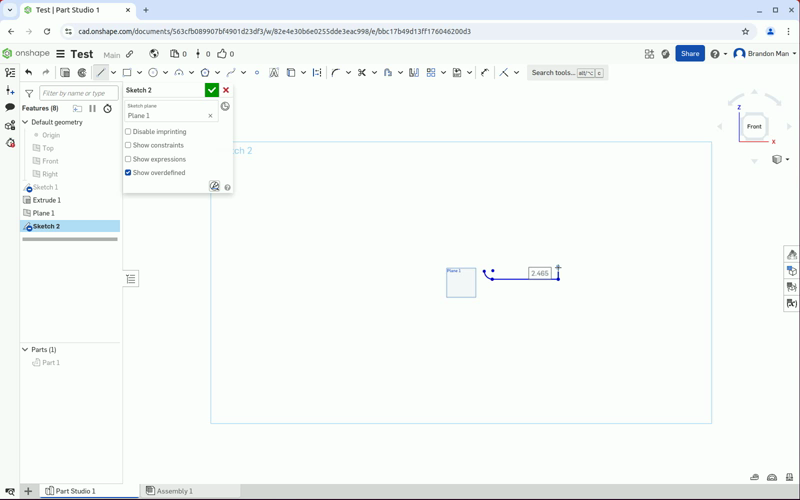
key(a)
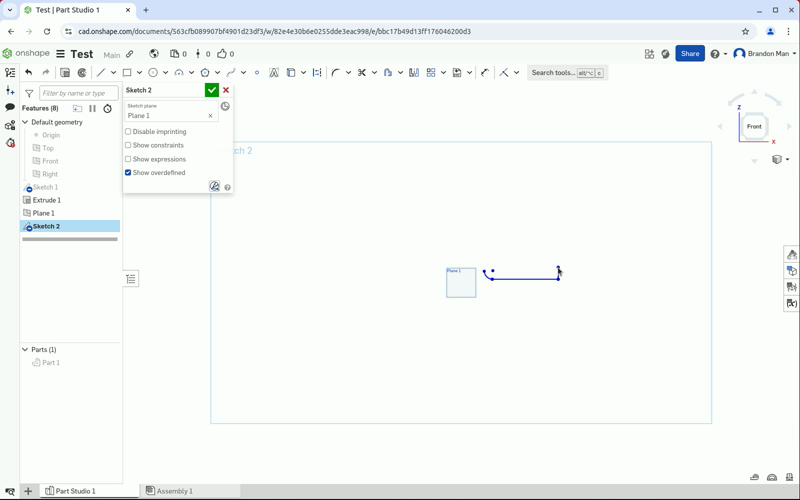
mouse_move(558, 267)
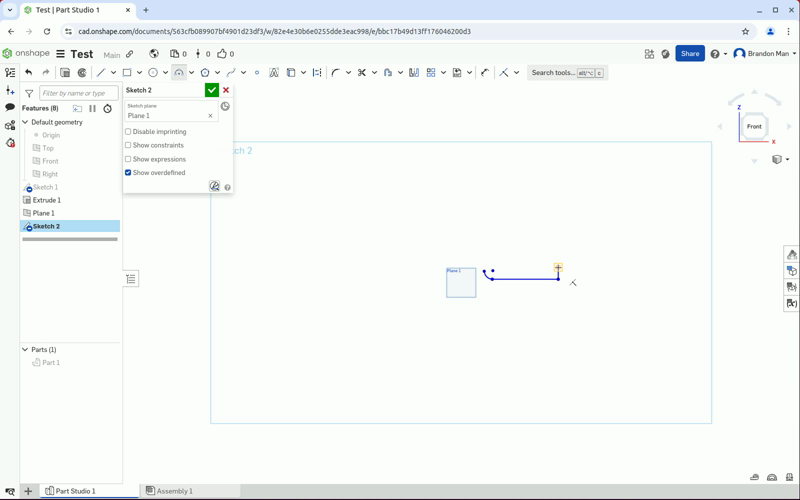
click(558, 267)
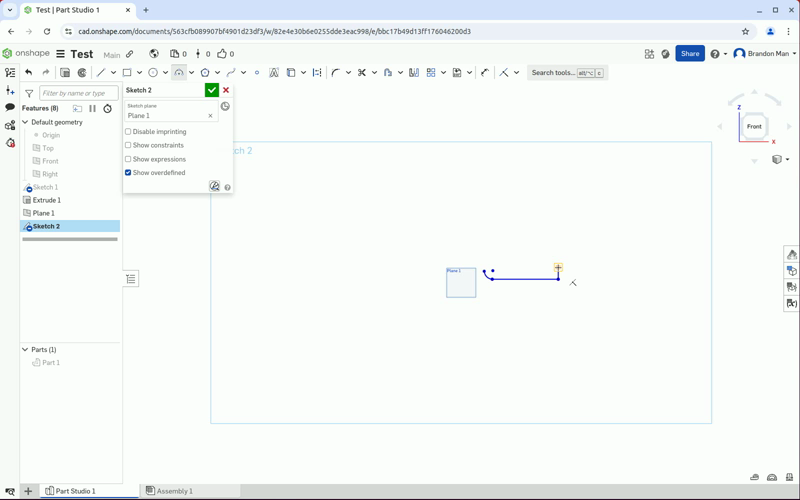
key_down(shift)
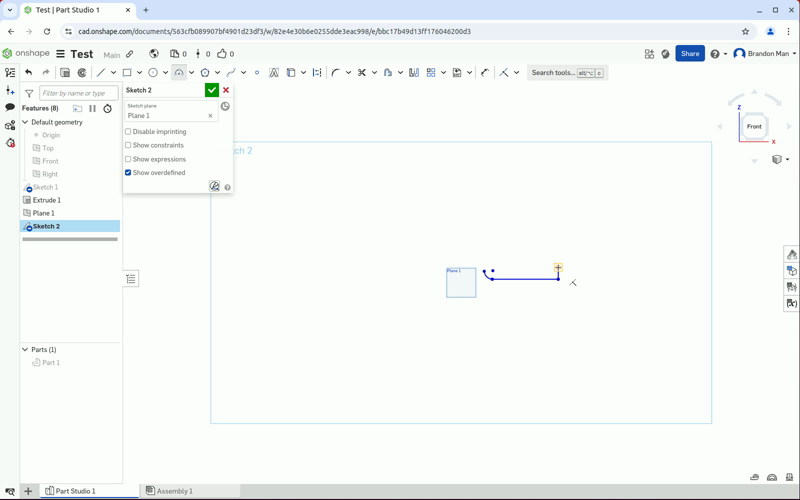
mouse_move(550, 259)
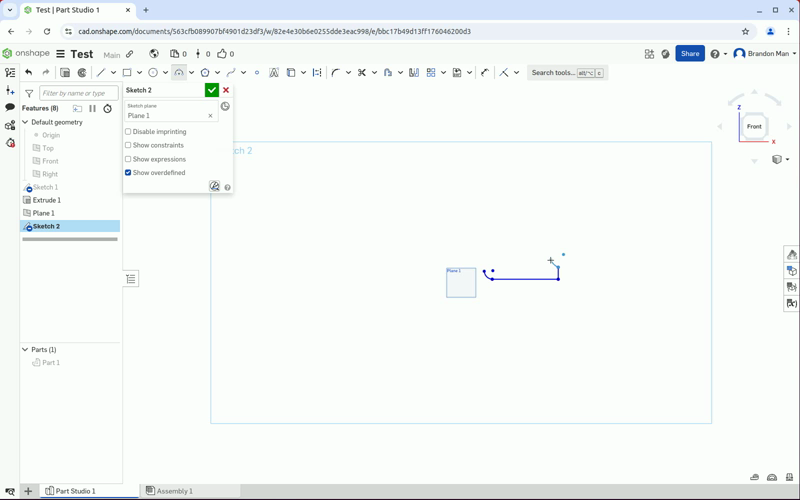
click(550, 259)
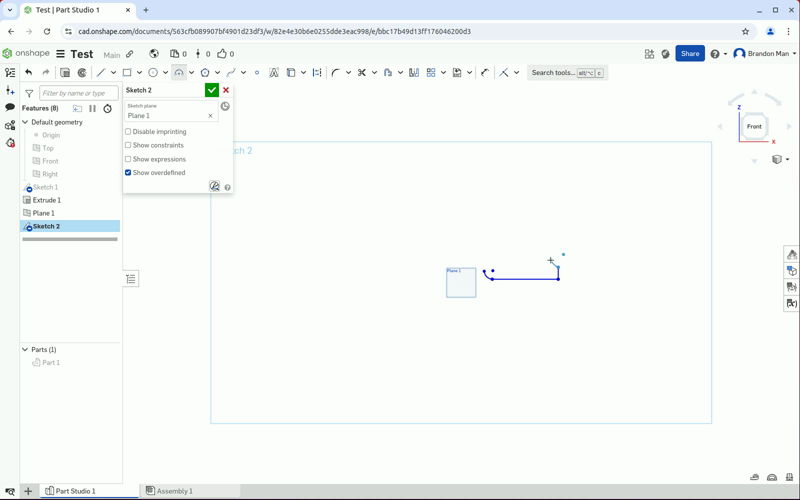
mouse_move(556, 261)
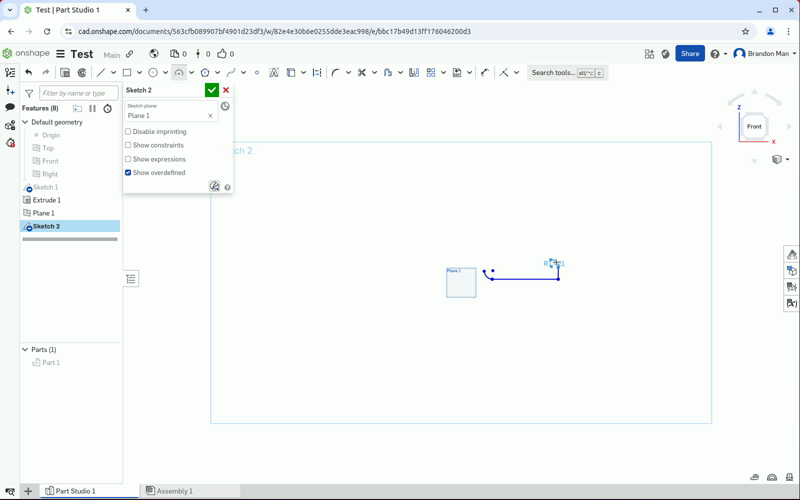
click(556, 261)
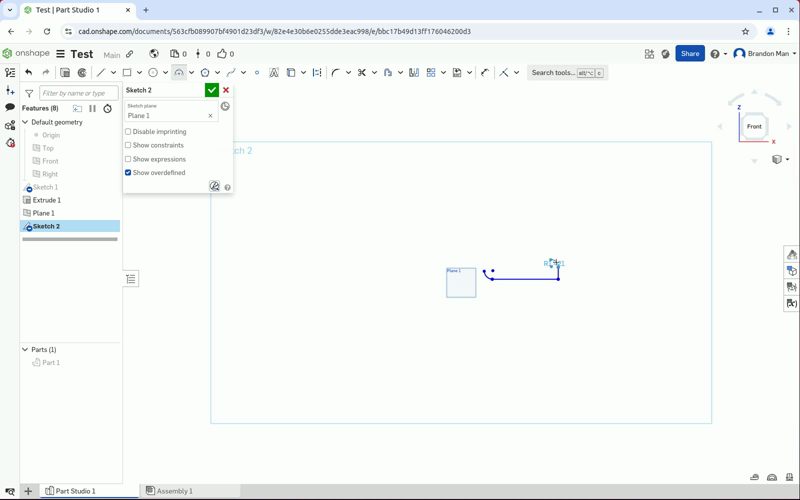
key_up(shift)
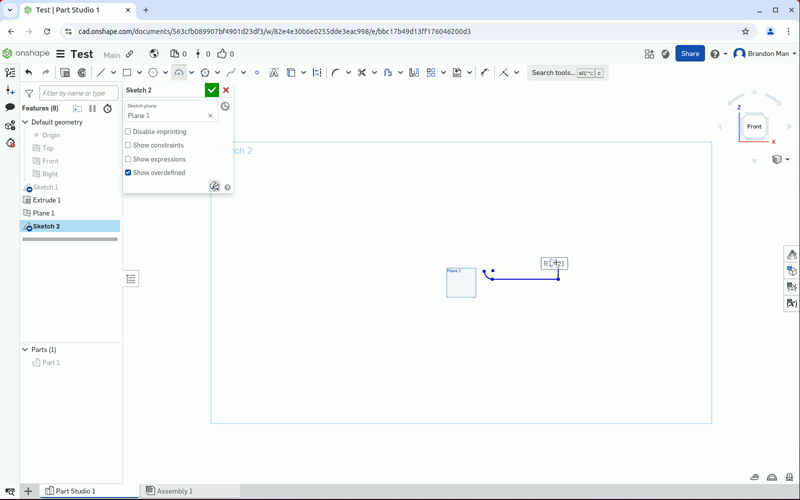
key(esc)
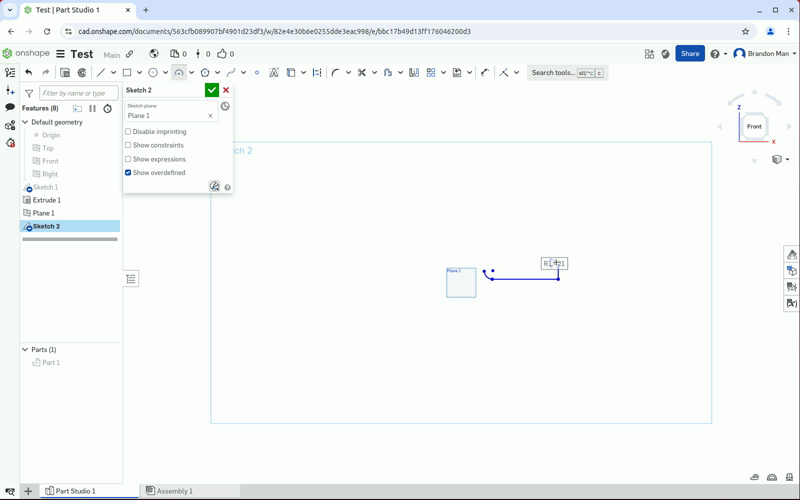
key(l)
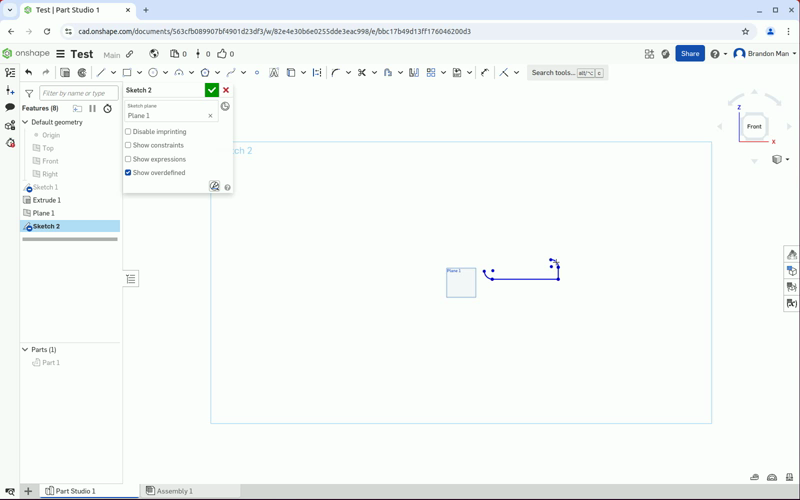
mouse_move(550, 259)
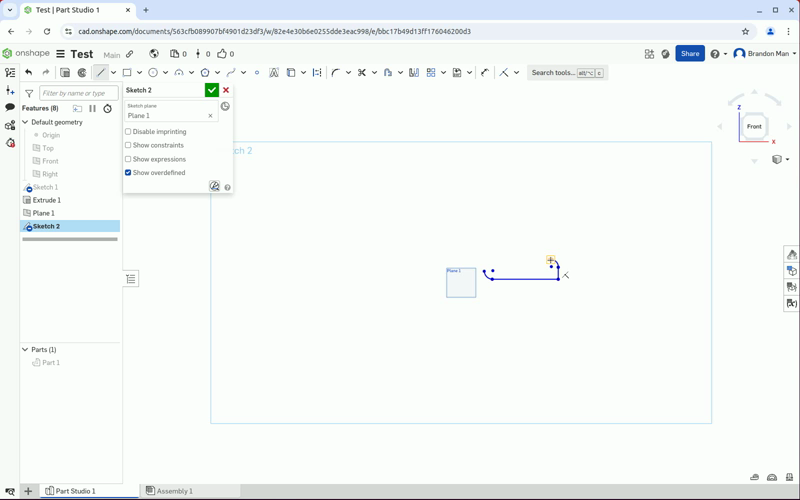
click(550, 259)
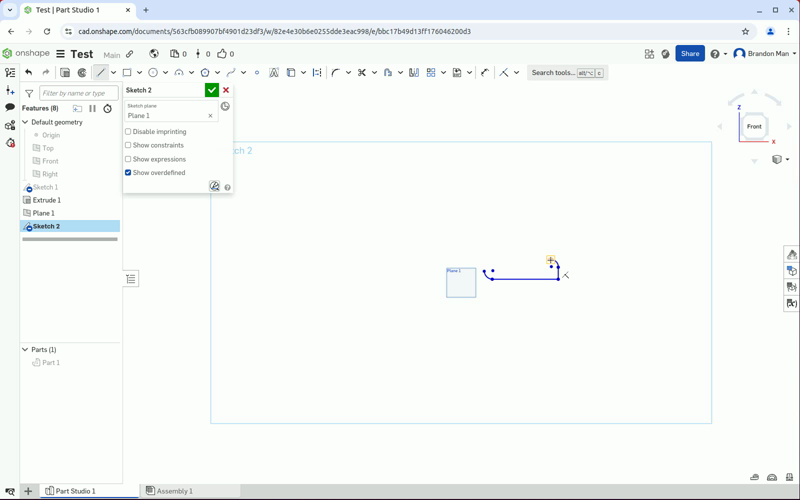
key_down(shift)
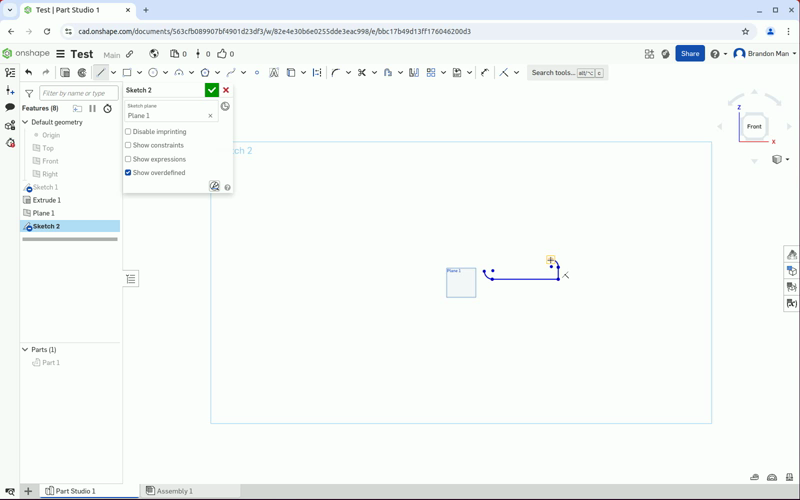
mouse_move(484, 259)
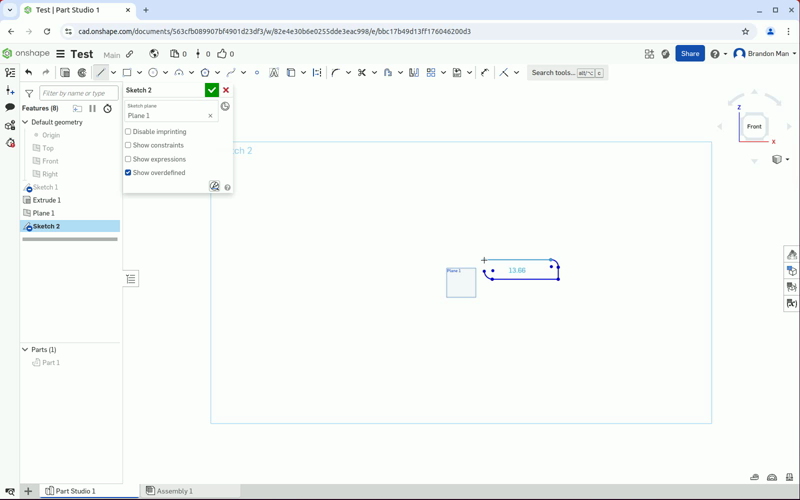
click(484, 259)
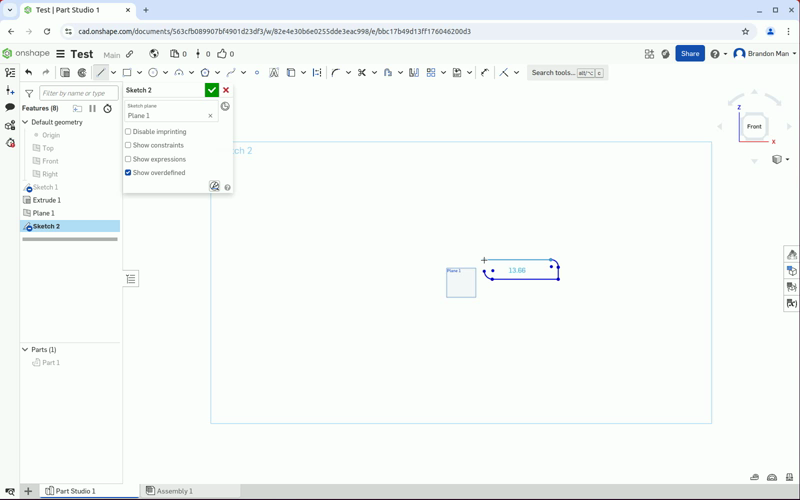
key_up(shift)
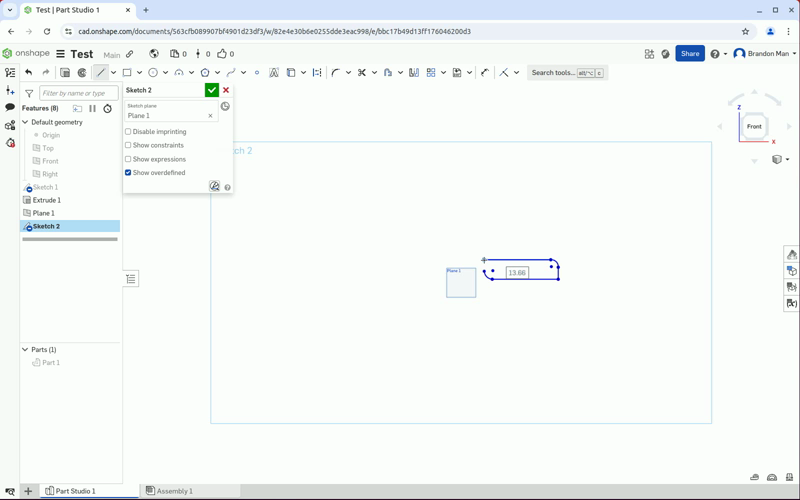
mouse_move(514, 259)
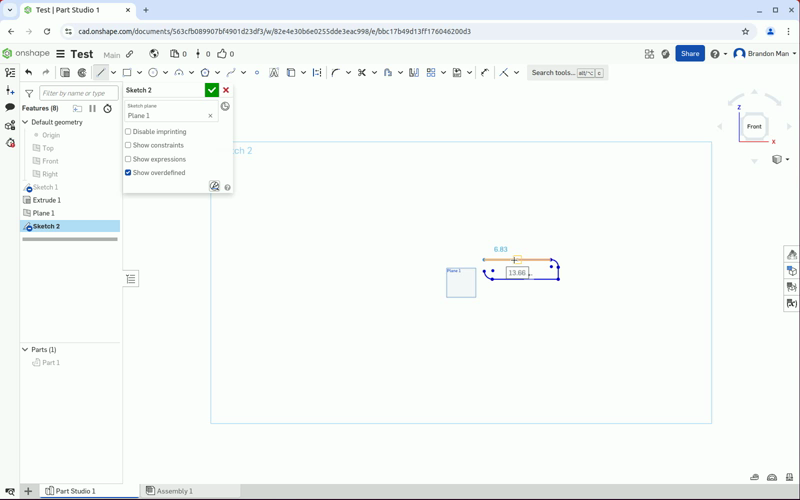
key_down(shift)
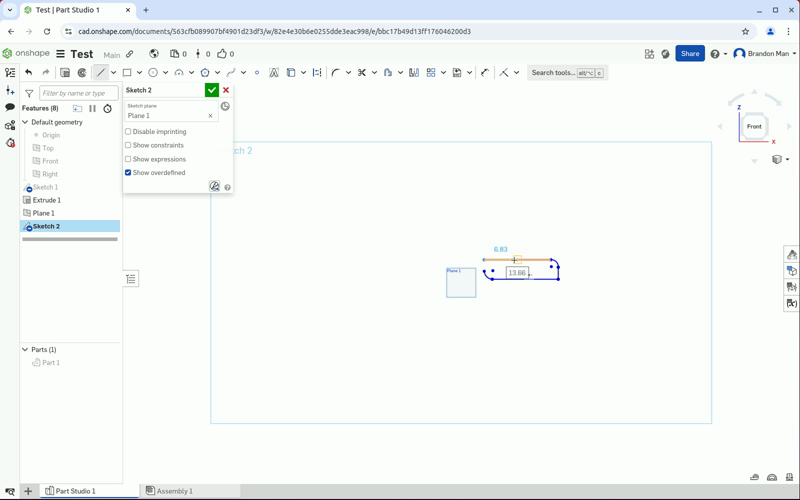
mouse_move(484, 271)
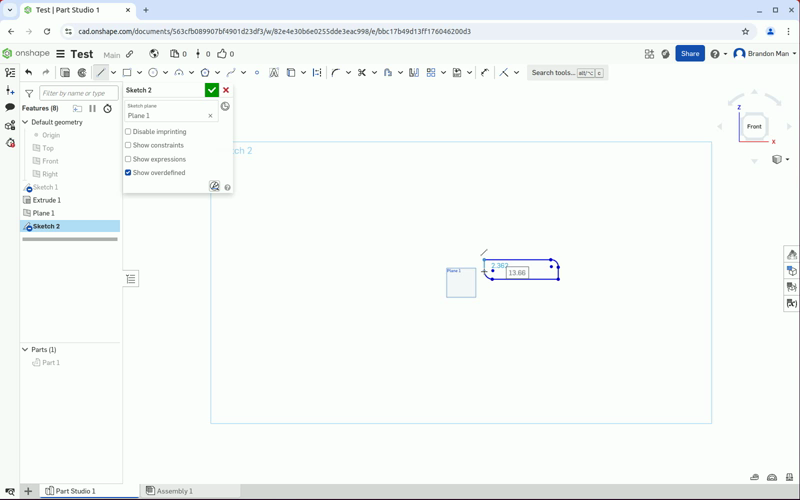
key_up(shift)
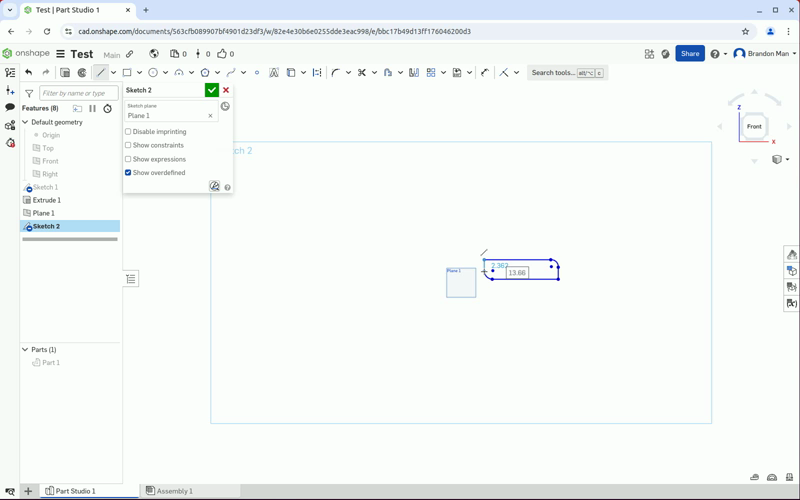
click(484, 271)
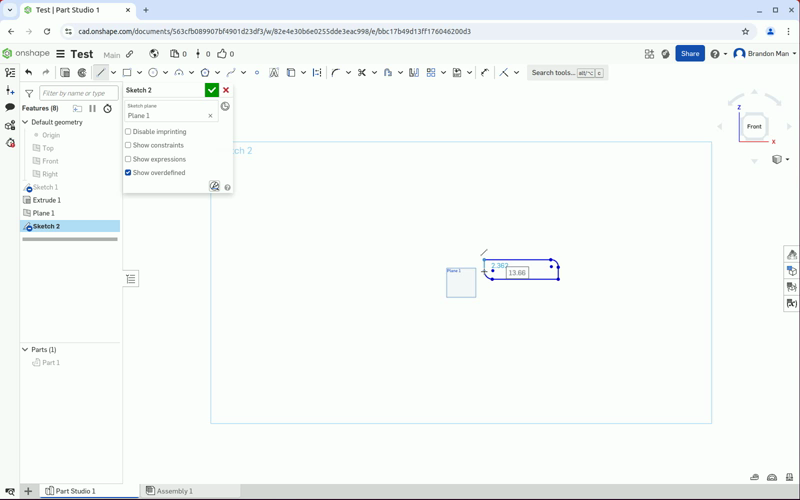
key(esc)
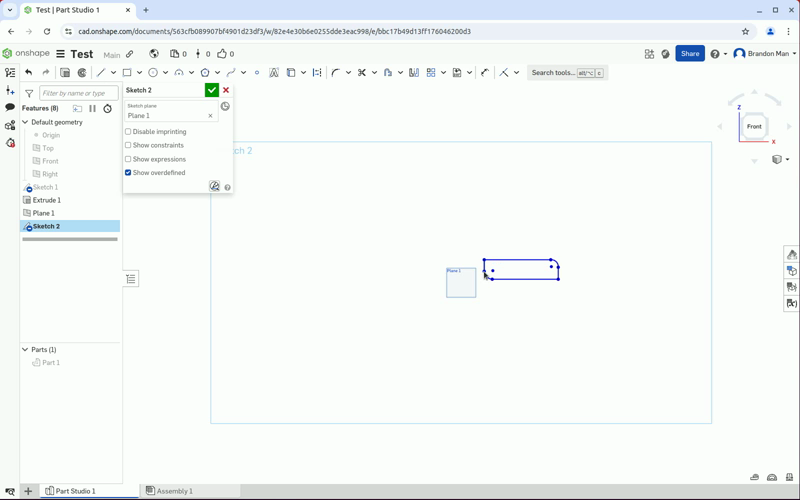
mouse_move(521, 267)
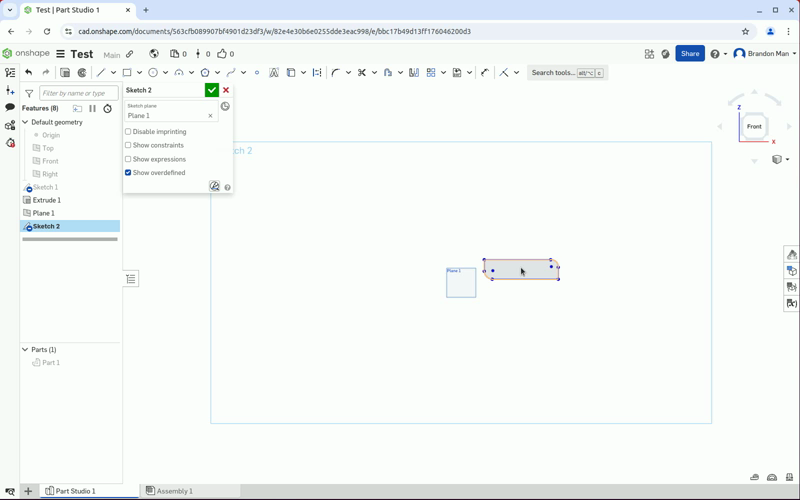
scroll(6)
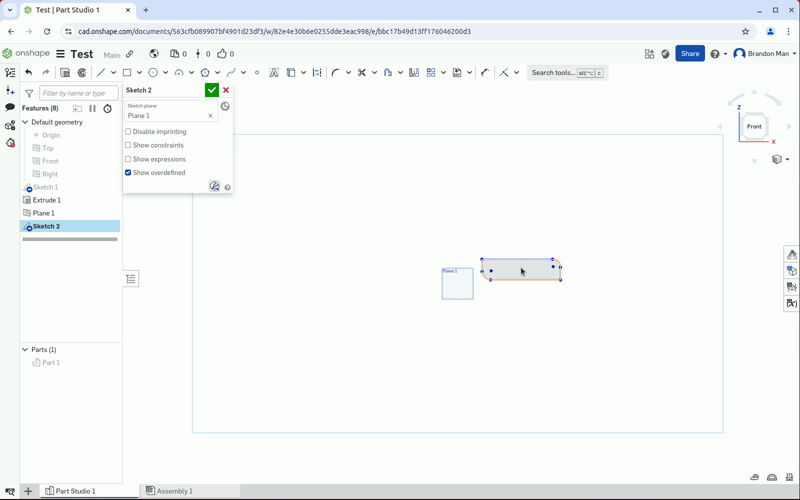
scroll(6)
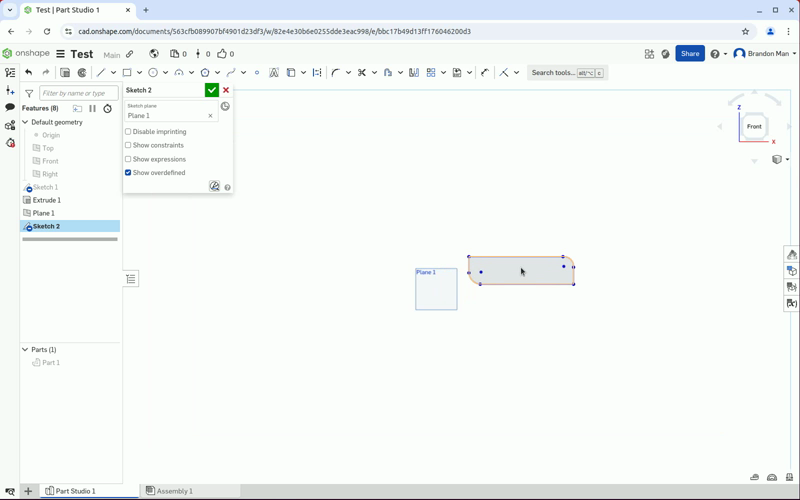
scroll(6)
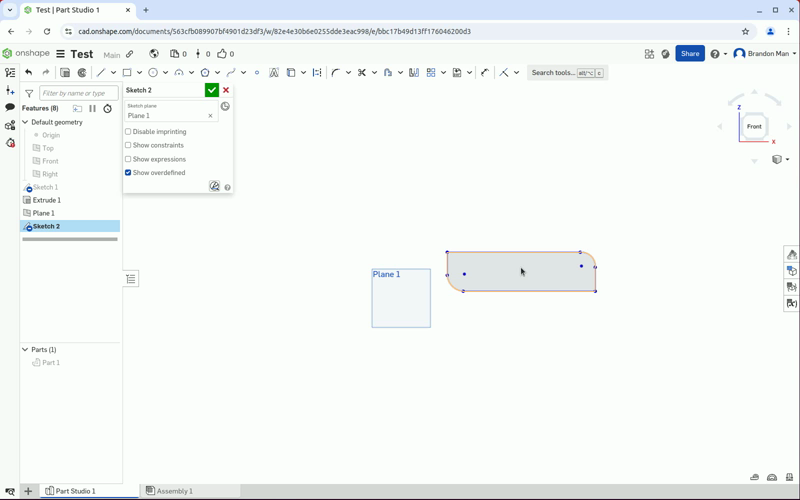
scroll(6)
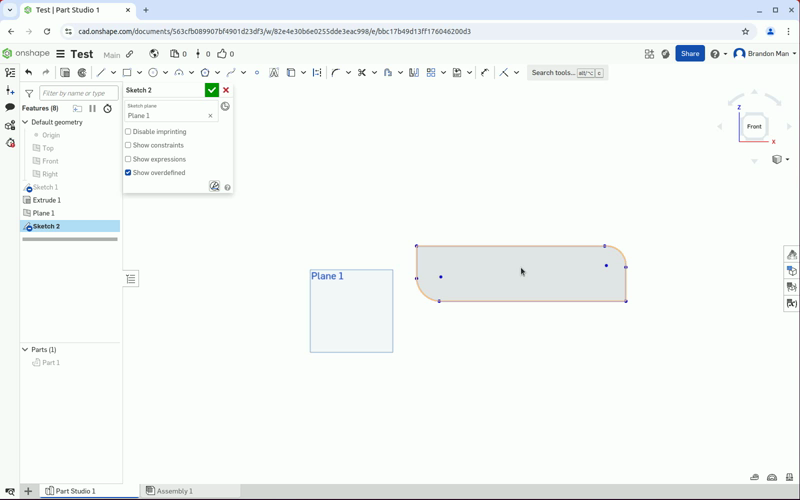
scroll(6)
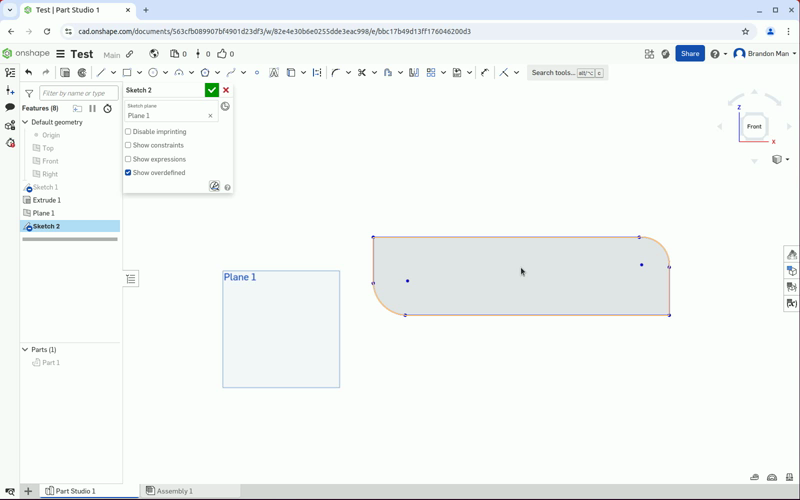
scroll(6)
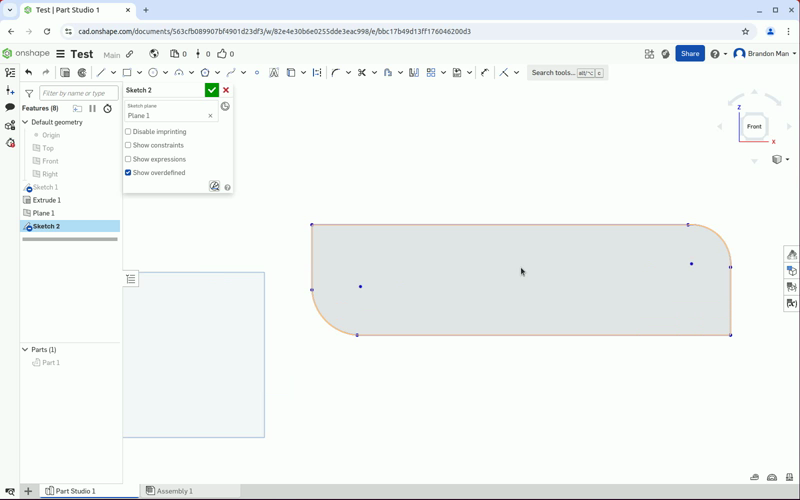
scroll(6)
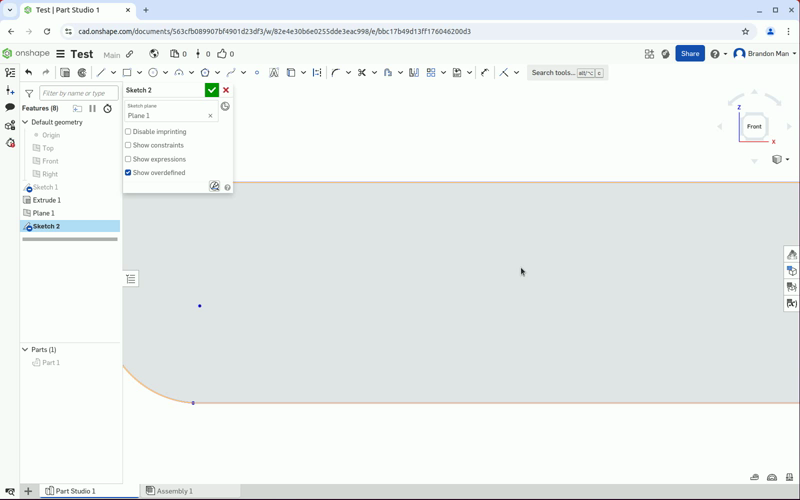
click(521, 267)
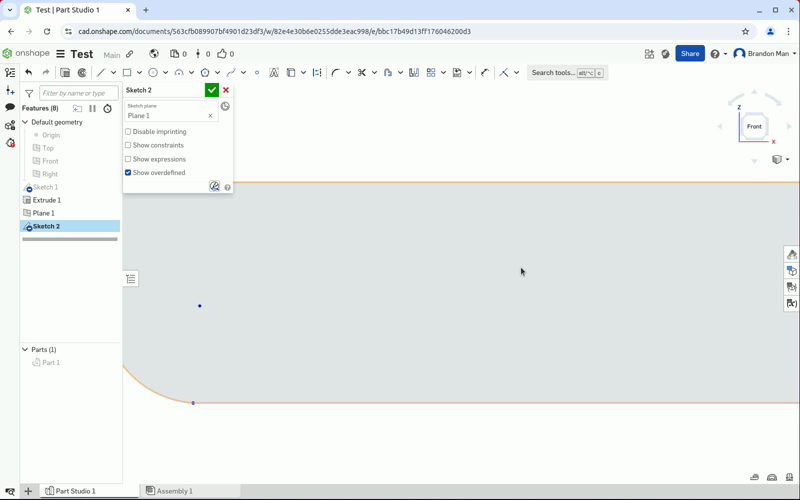
scroll(-6)
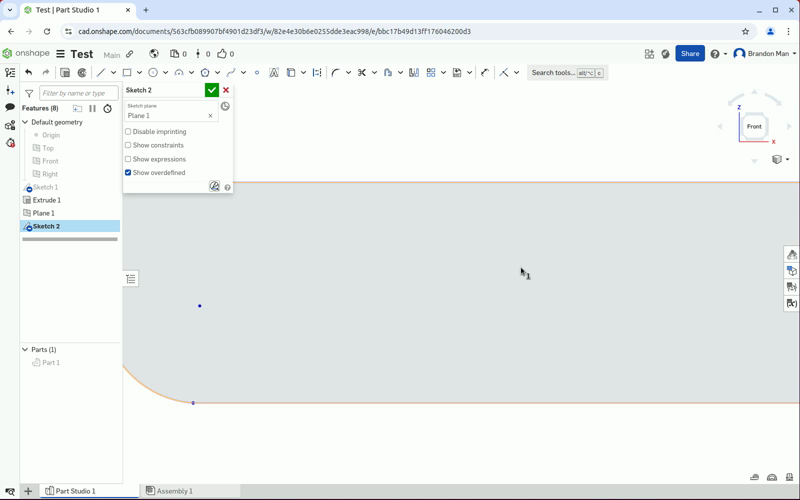
scroll(-6)
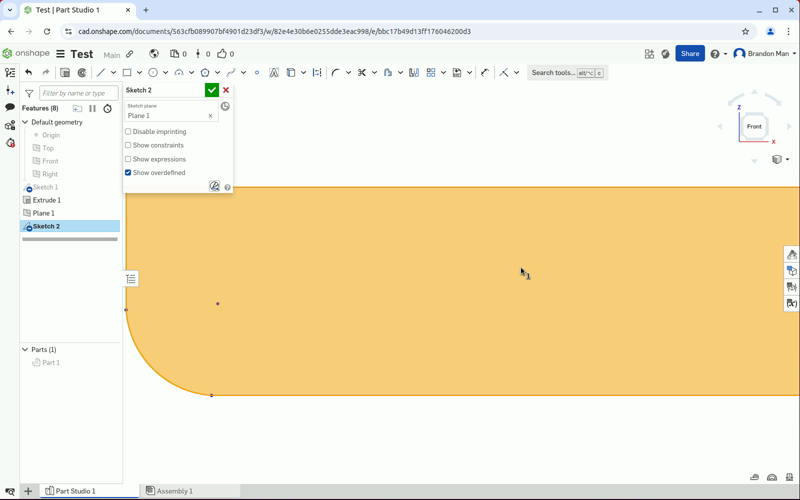
scroll(-6)
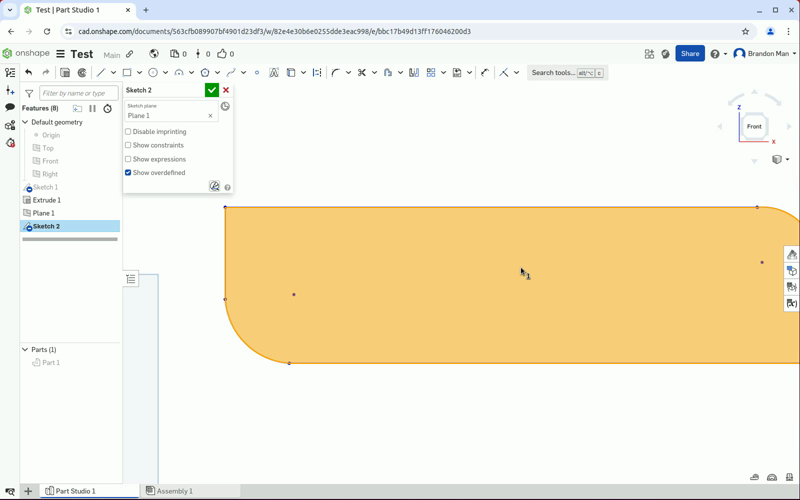
scroll(-6)
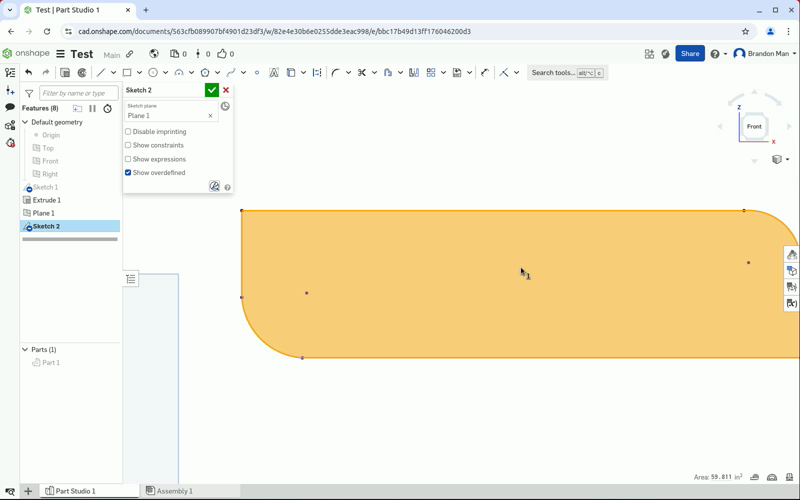
scroll(-6)
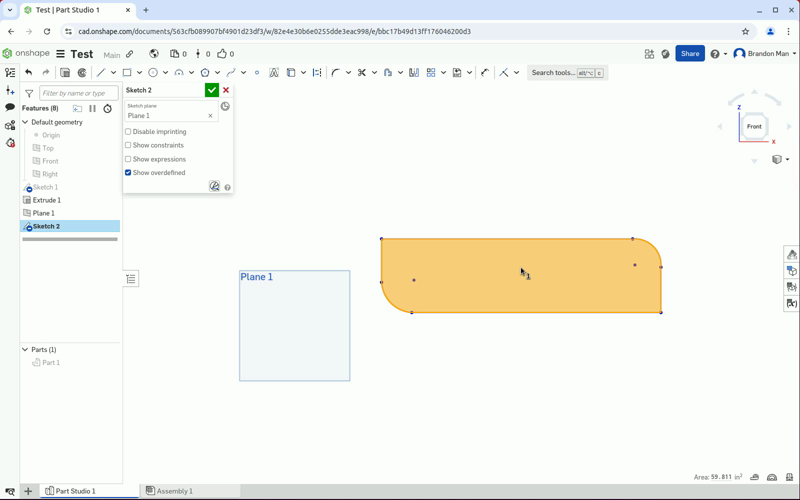
scroll(-6)
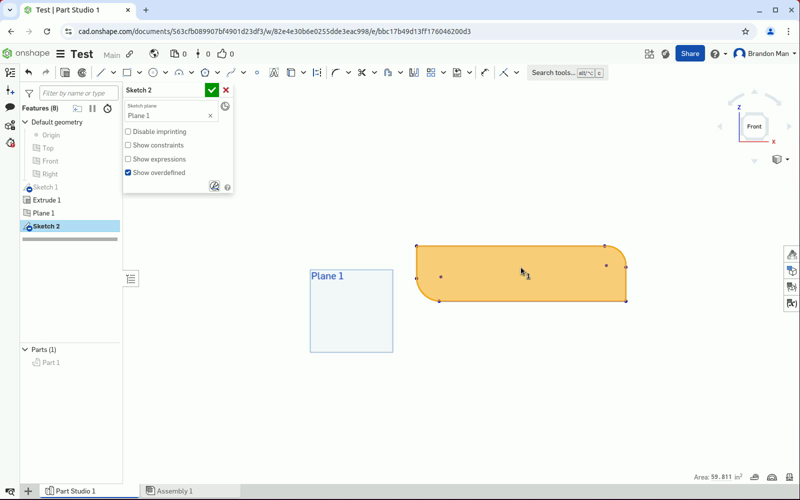
scroll(-6)
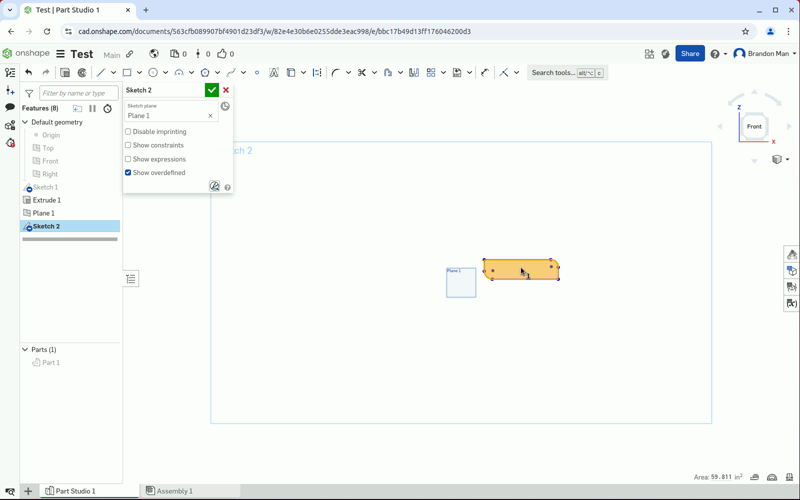
mouse_move(73, 352)
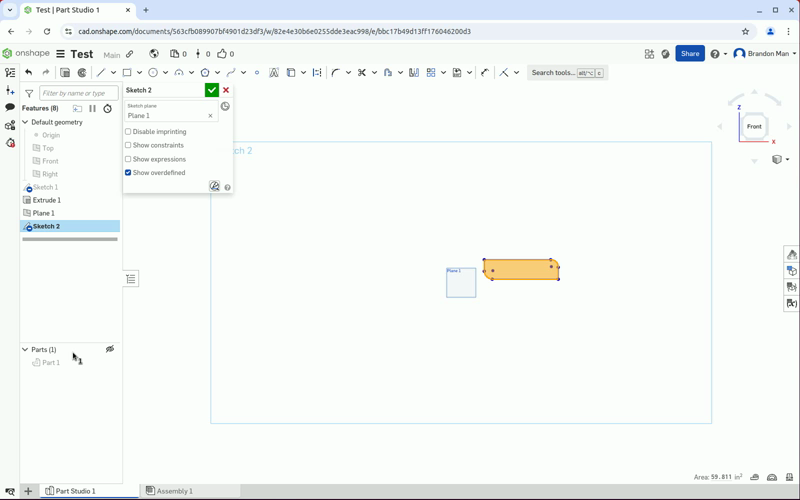
key(shift+y)
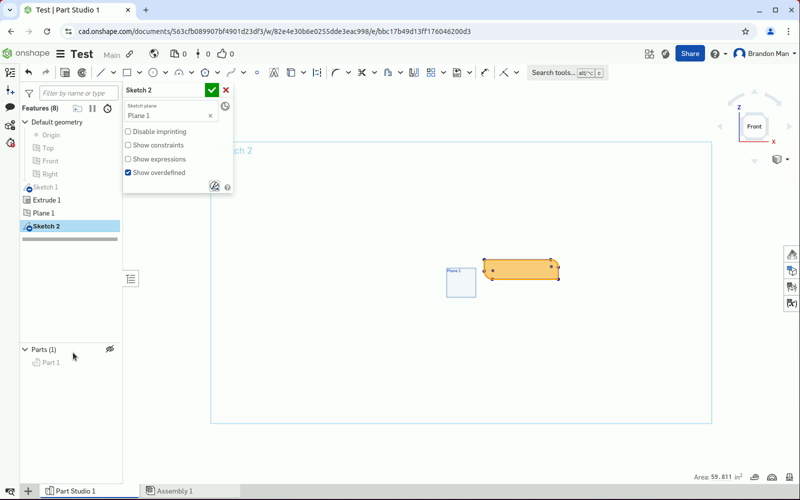
key(shift+e)
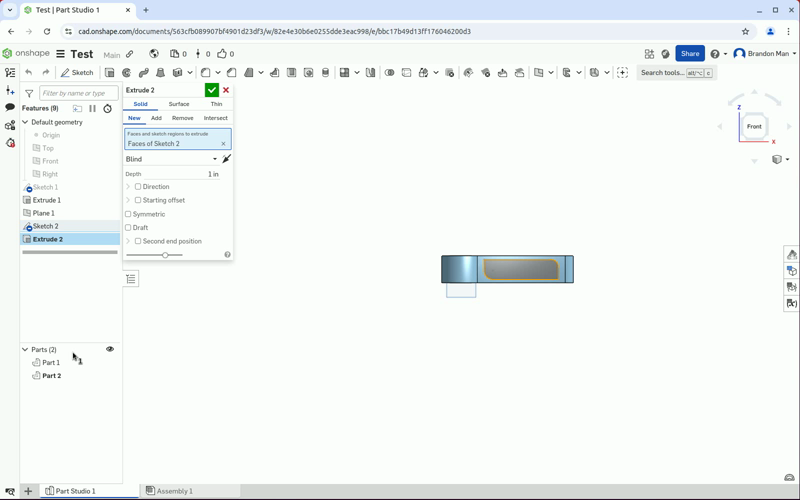
mouse_move(143, 106)
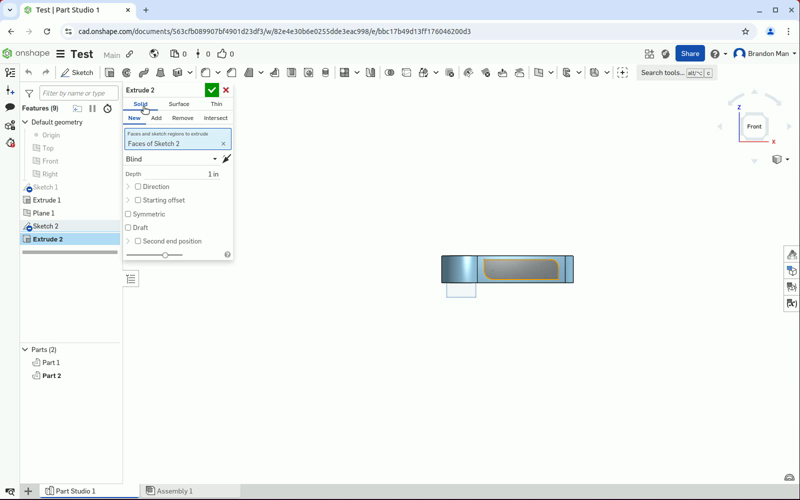
click(143, 106)
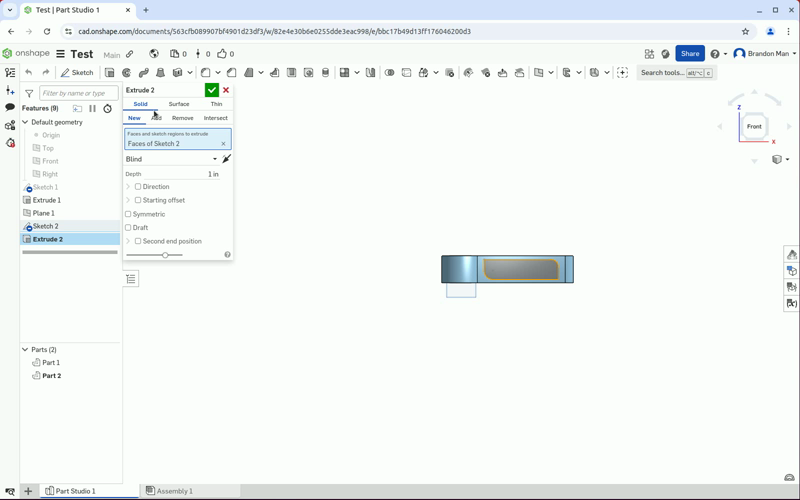
mouse_move(186, 120)
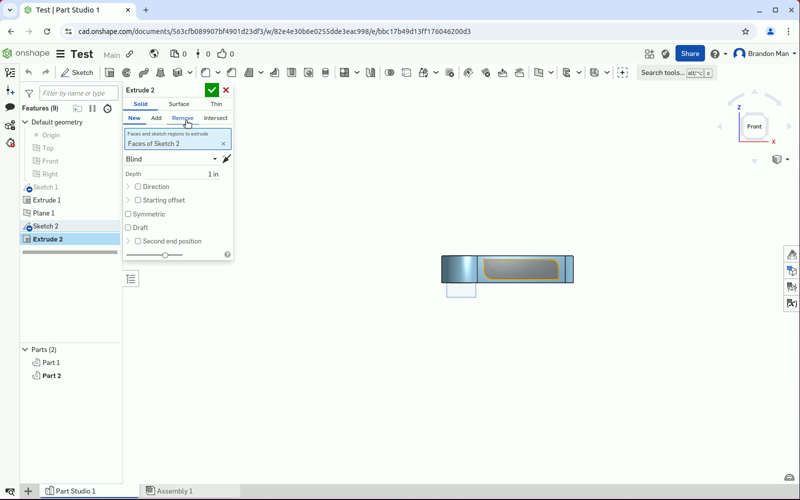
click(186, 120)
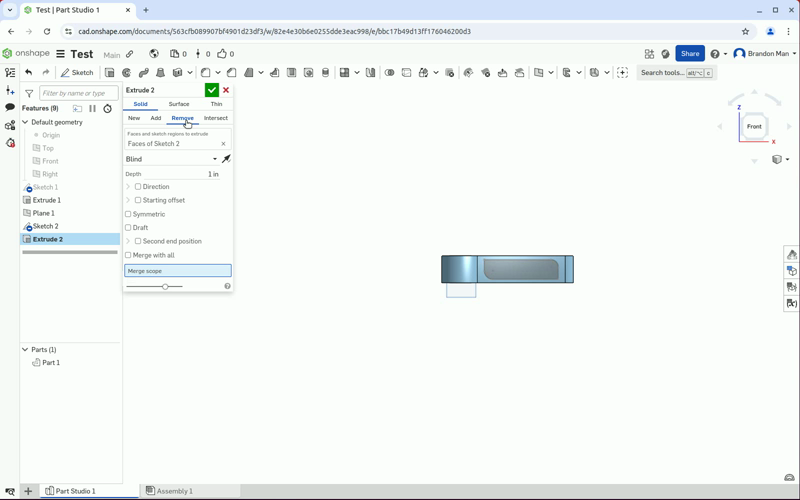
key(tab, 4)
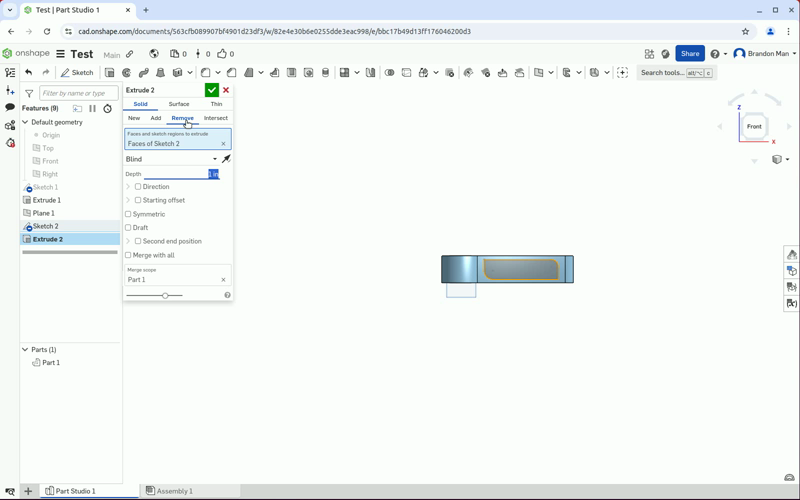
text(19.738)
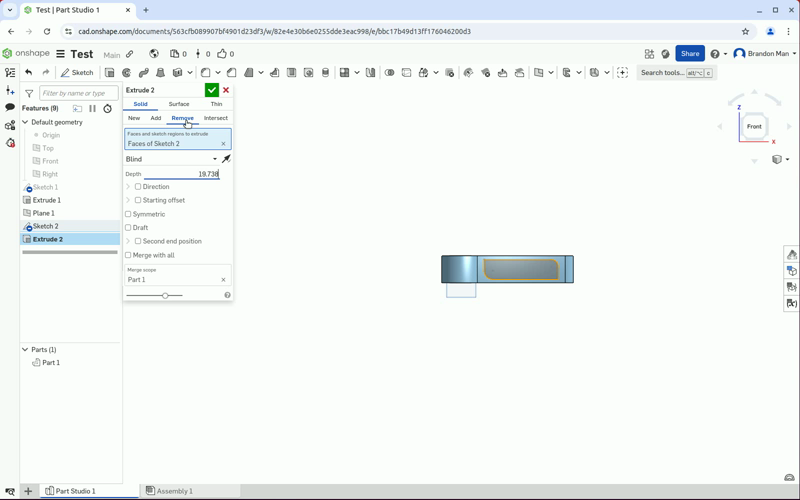
key(tab, 6)
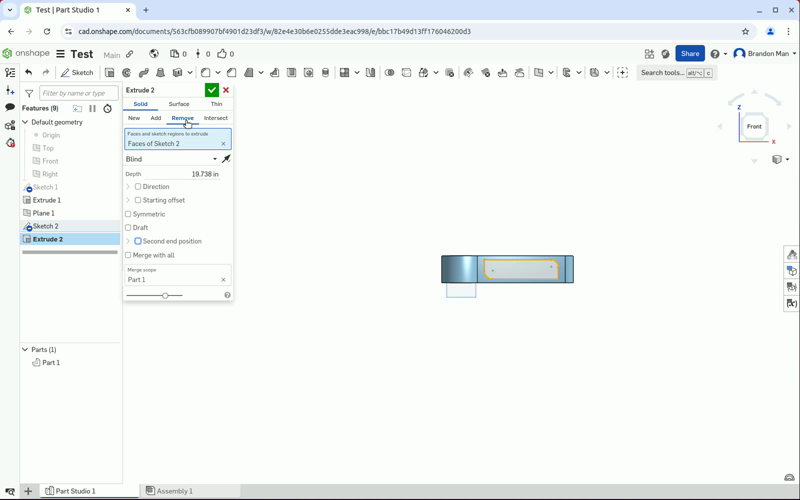
key(space)
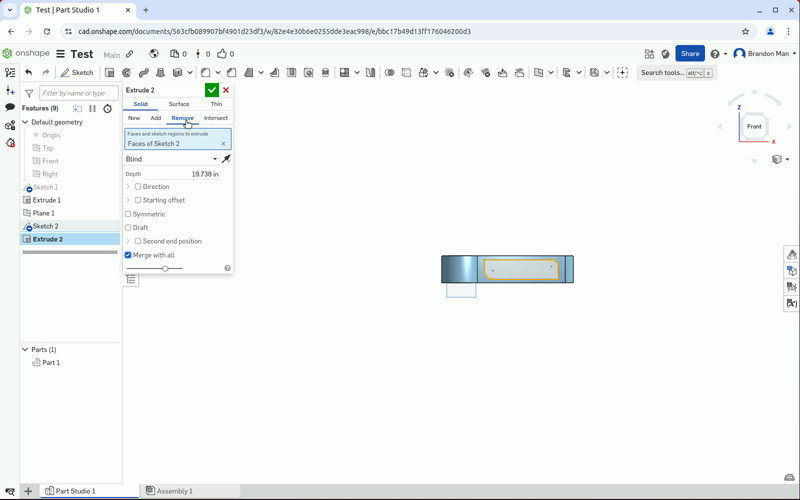
key(enter)
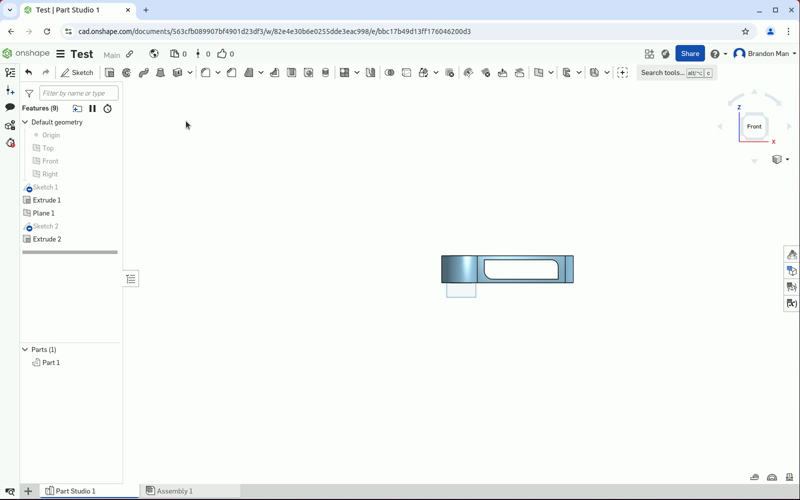
key(shift+h)
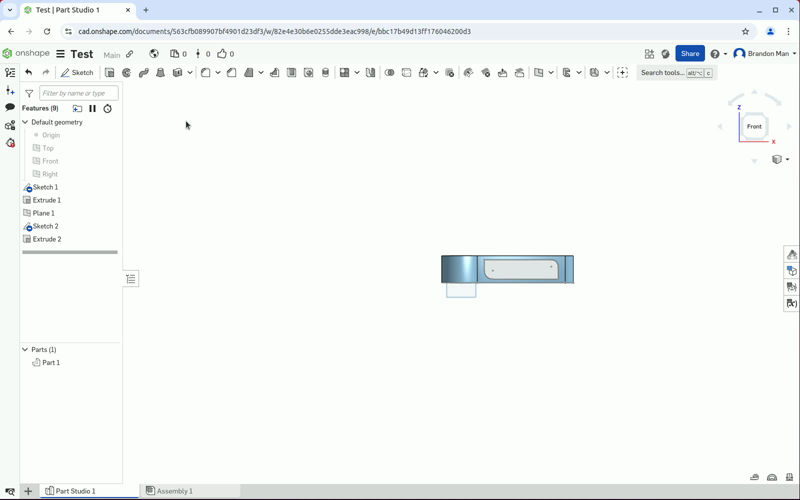
key(shift+h)
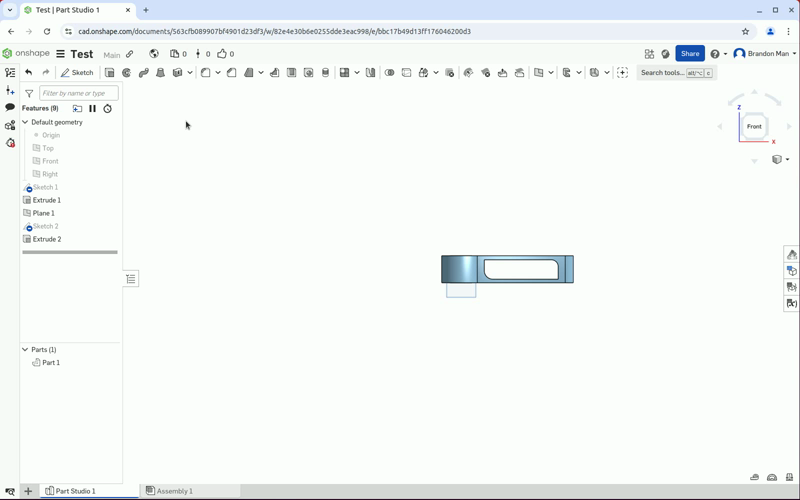
mouse_move(73, 189)
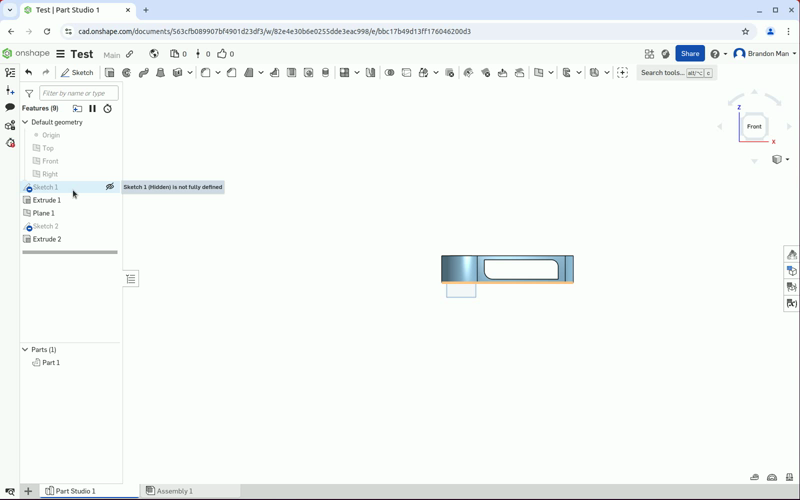
click(73, 189)
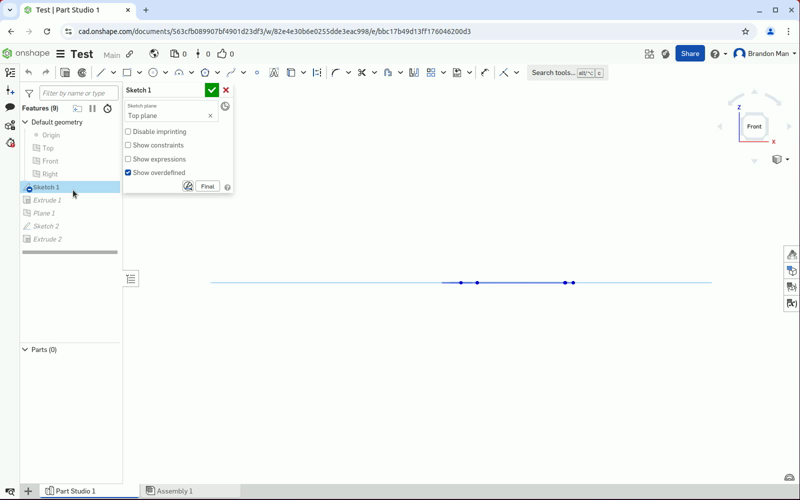
mouse_move(229, 92)
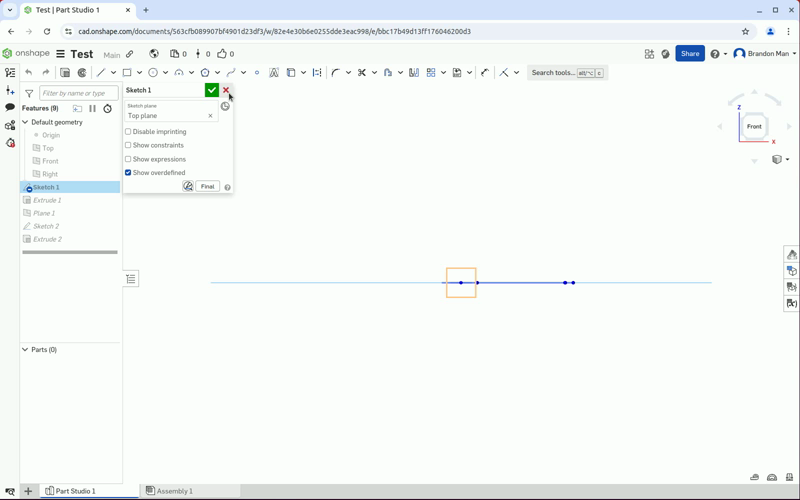
click(229, 92)
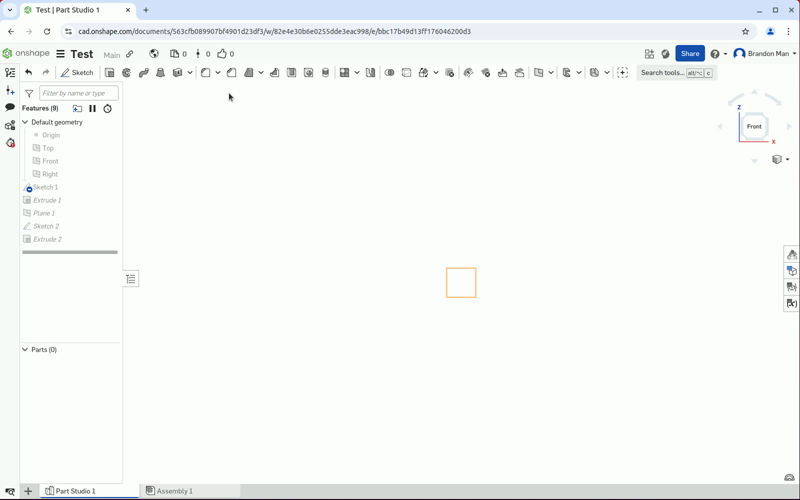
mouse_move(73, 352)
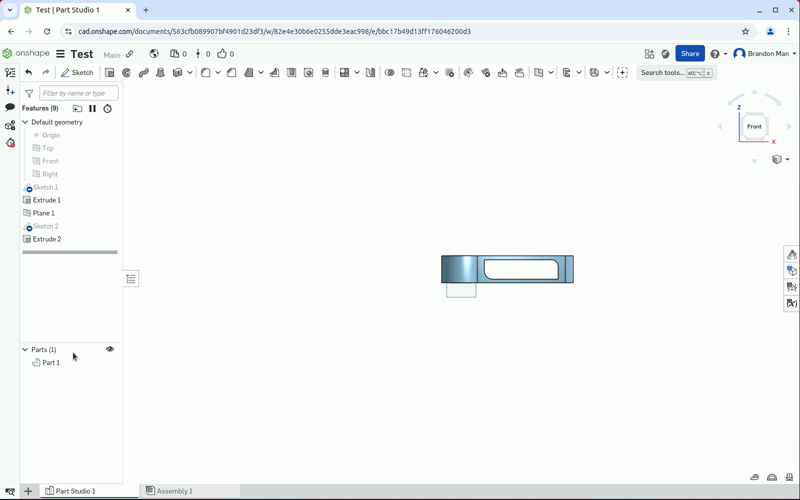
key(y)
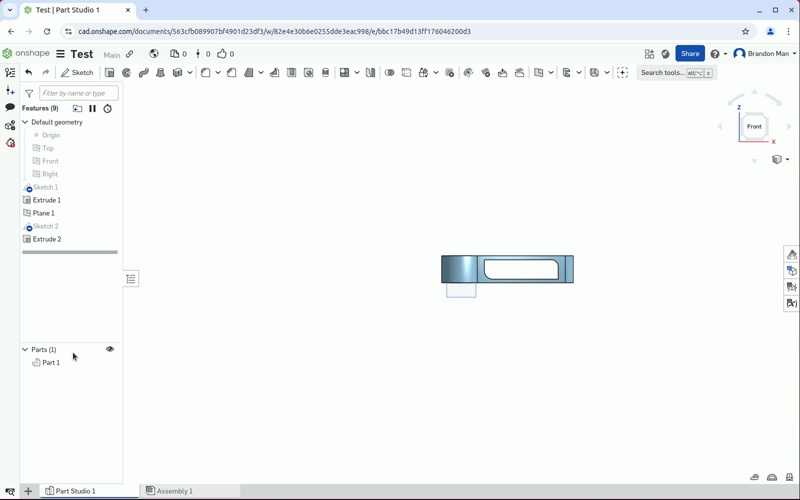
key(shift+p)
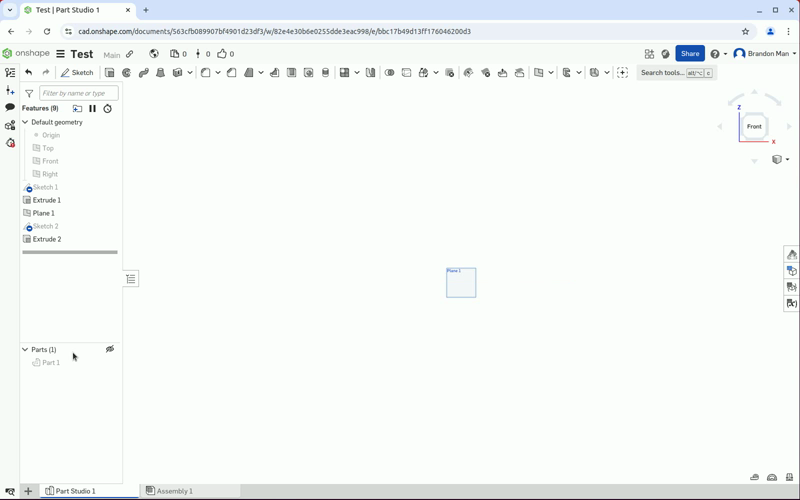
key(space)
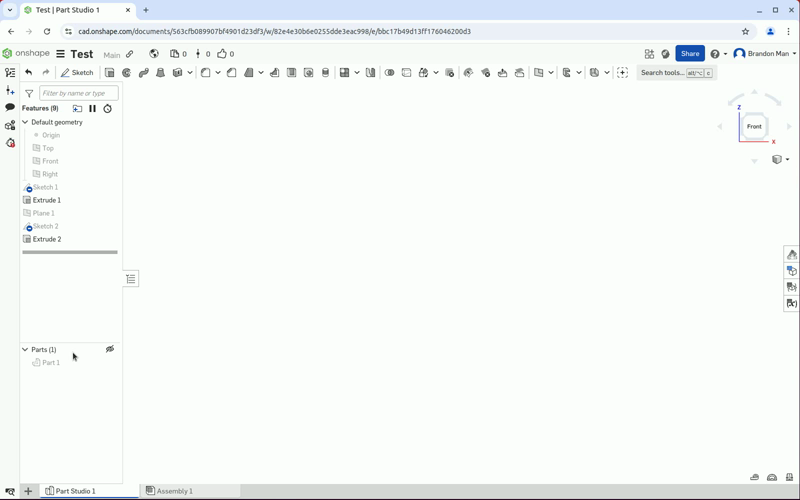
key_down(shift)
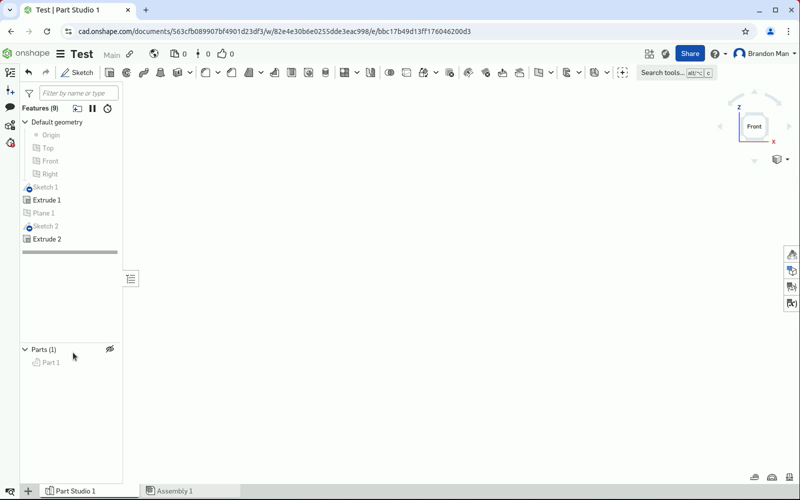
key(down)
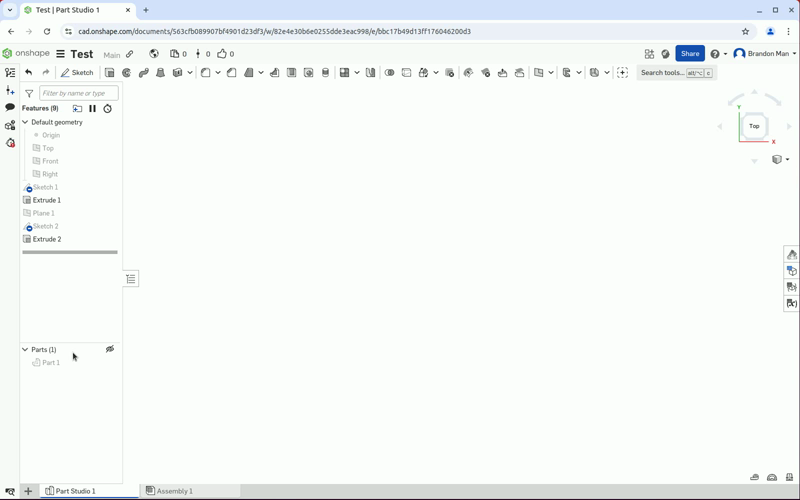
key_up(shift)
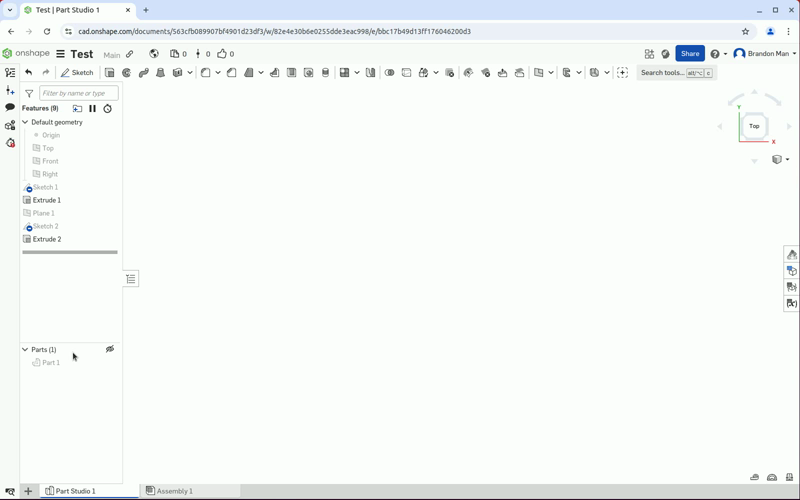
mouse_move(73, 352)
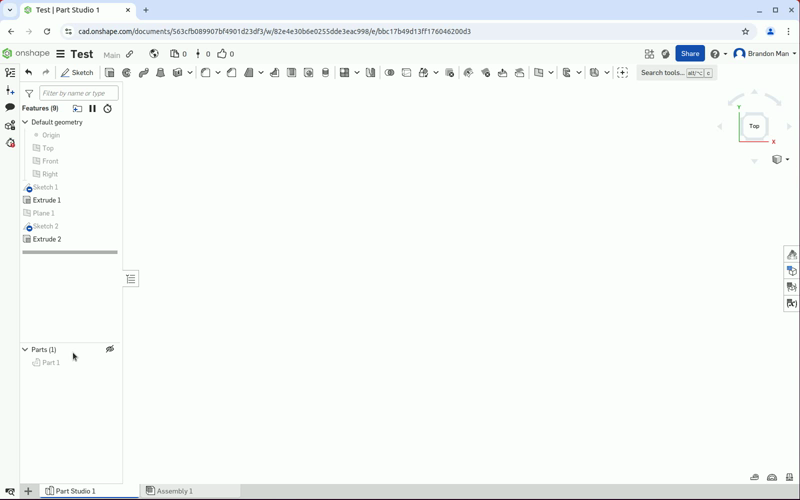
key(shift+y)
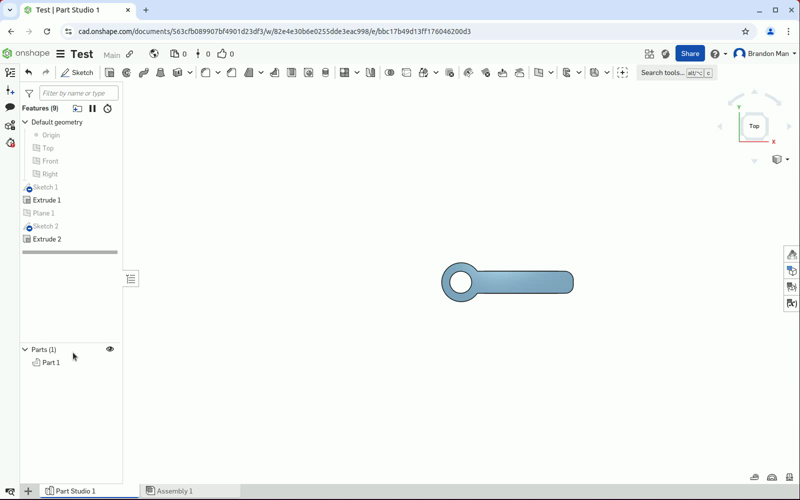
mouse_move(541, 75)
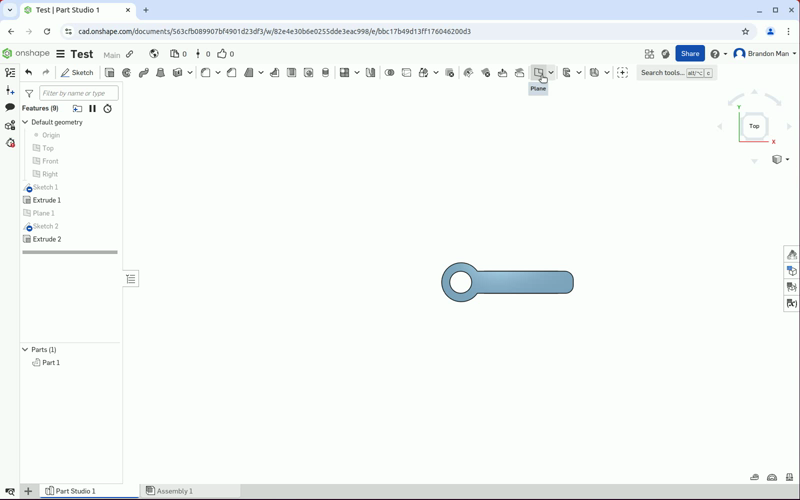
click(541, 75)
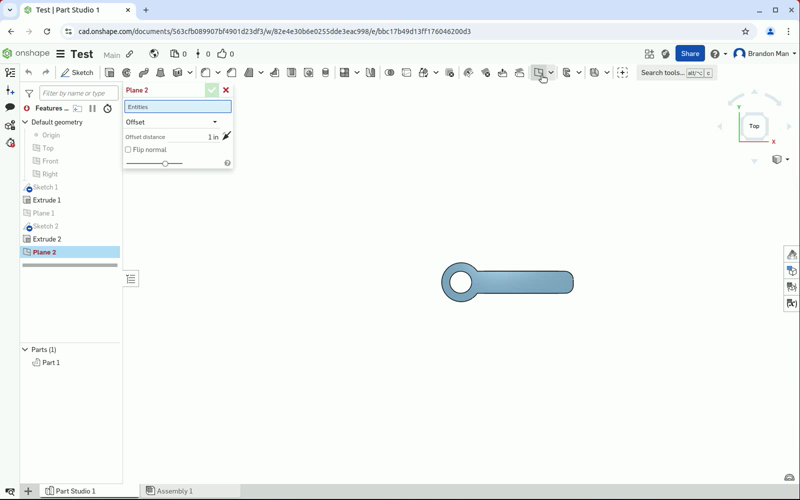
mouse_move(73, 150)
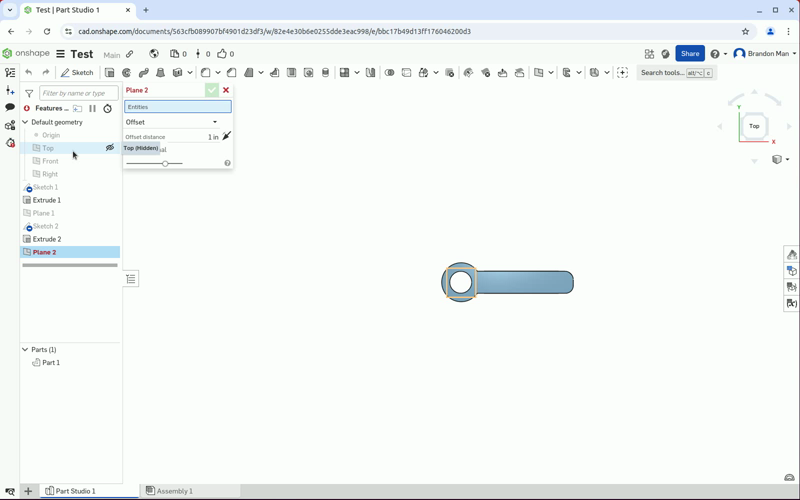
click(73, 150)
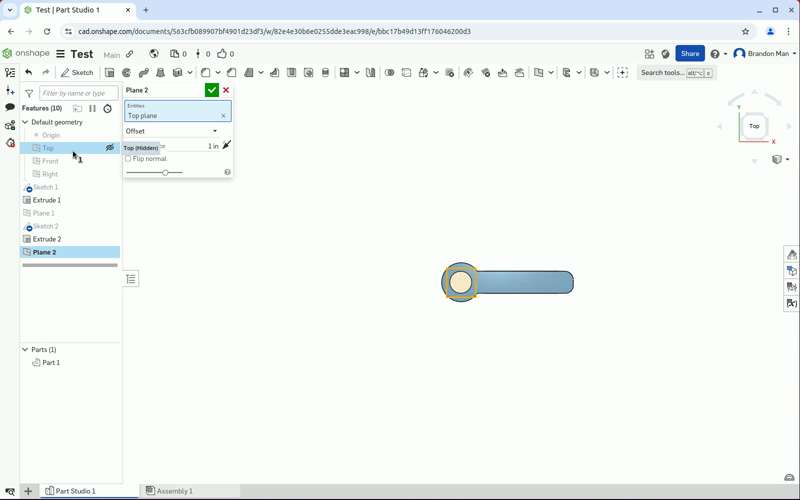
key(tab, 2)
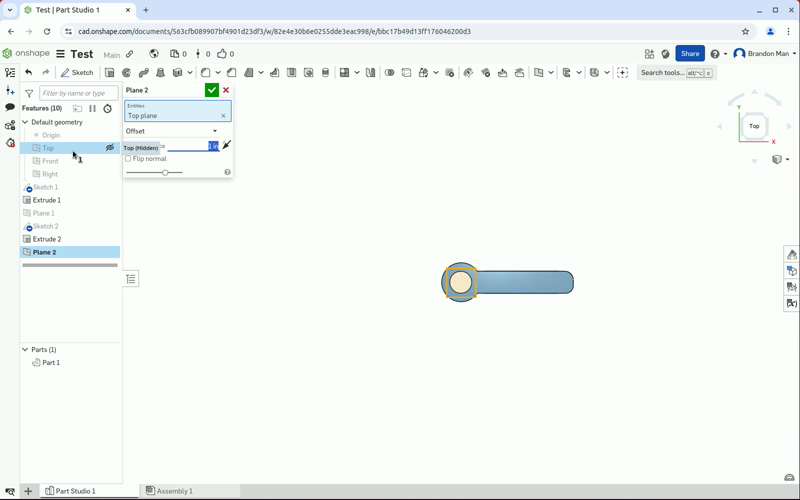
text(5.546)
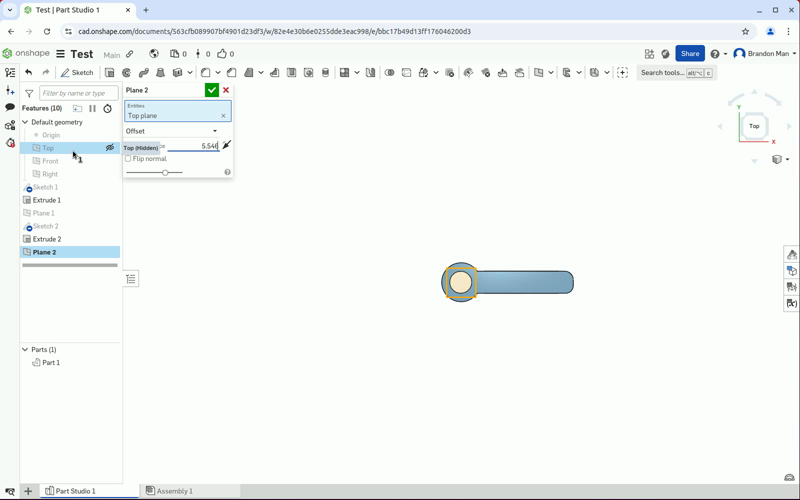
key(enter, 2)
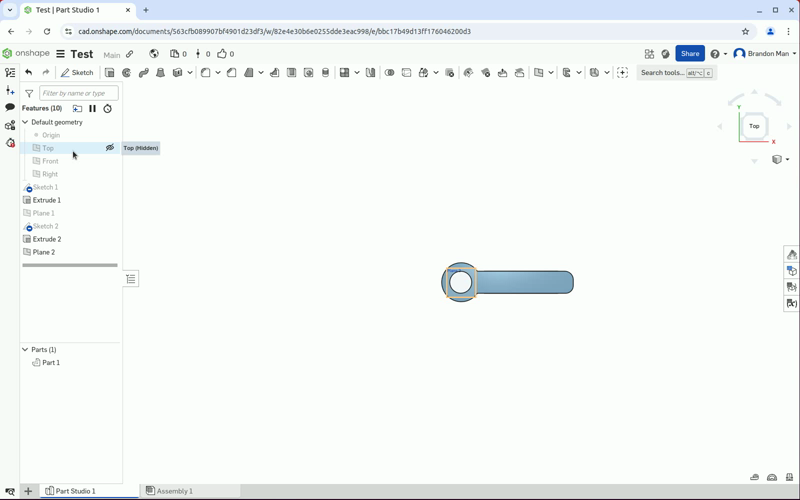
key(shift+s)
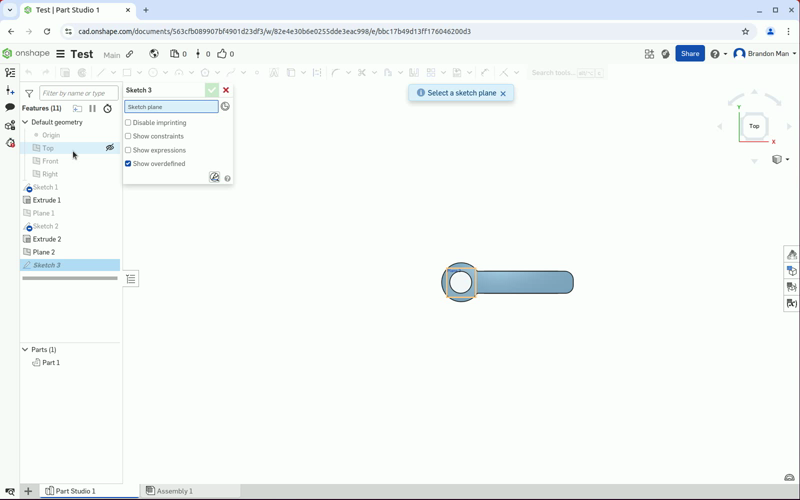
mouse_move(73, 254)
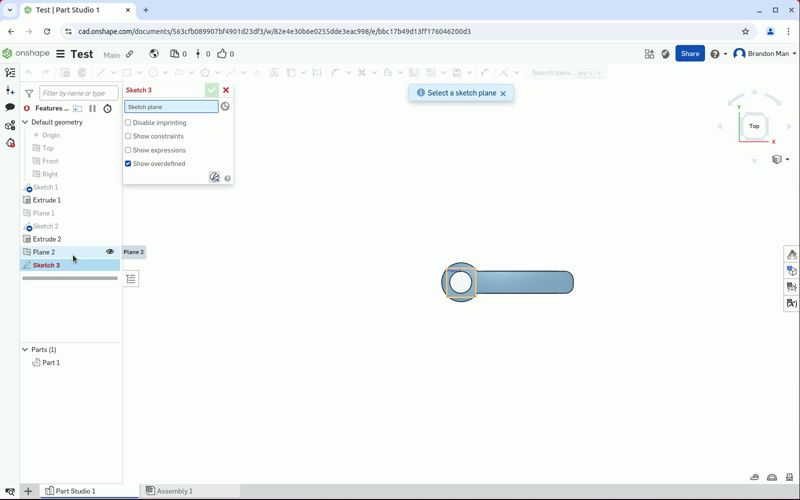
click(73, 254)
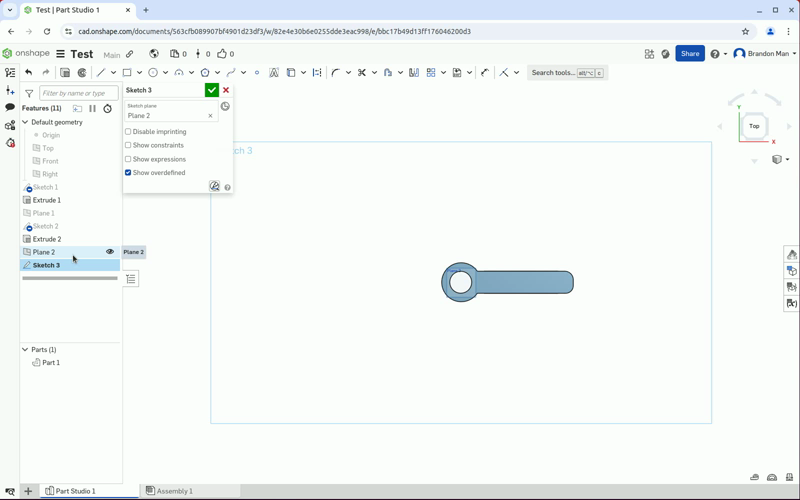
mouse_move(73, 352)
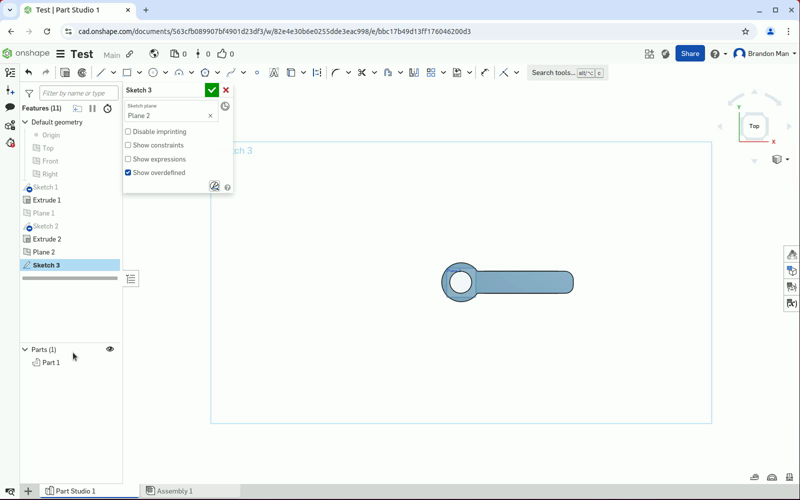
key(y)
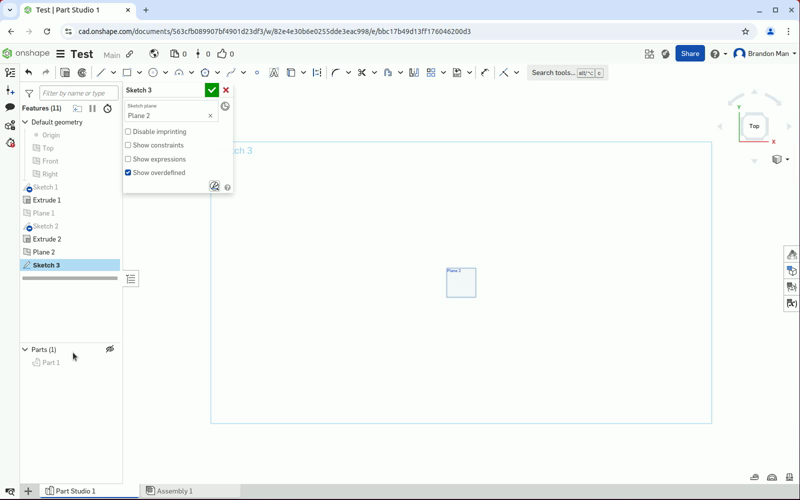
key(a)
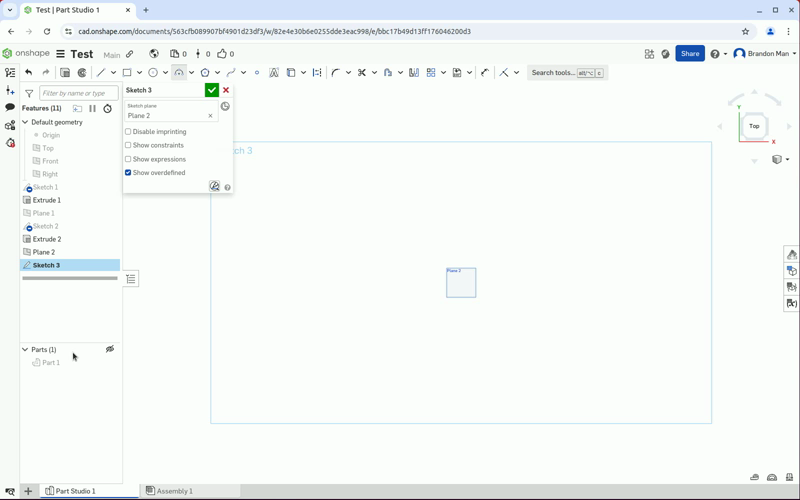
key_down(shift)
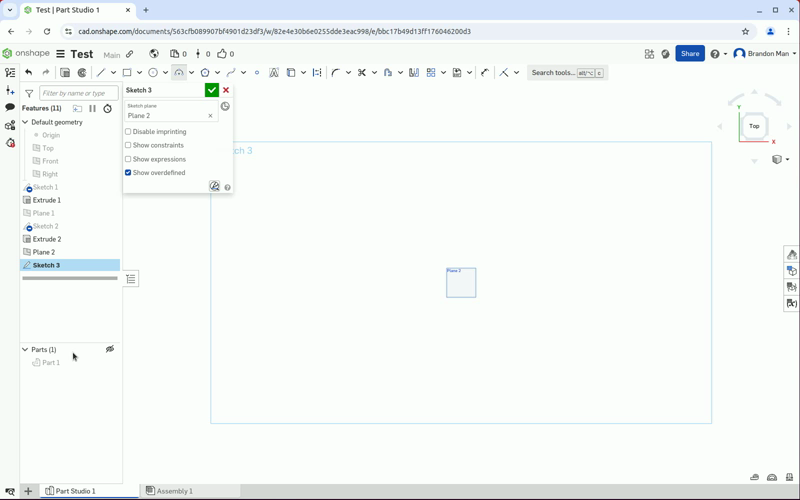
mouse_move(456, 272)
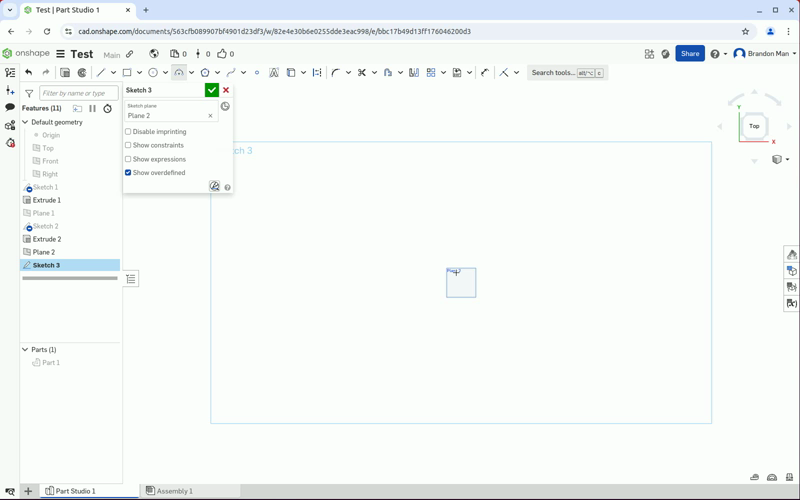
click(456, 272)
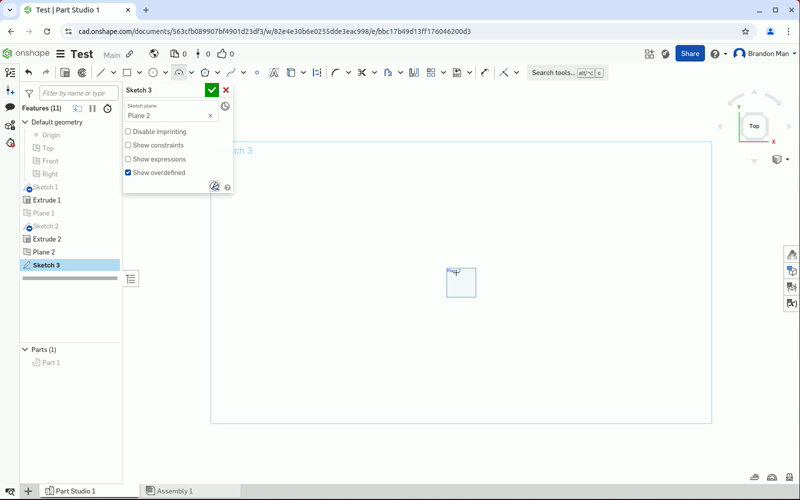
key_up(shift)
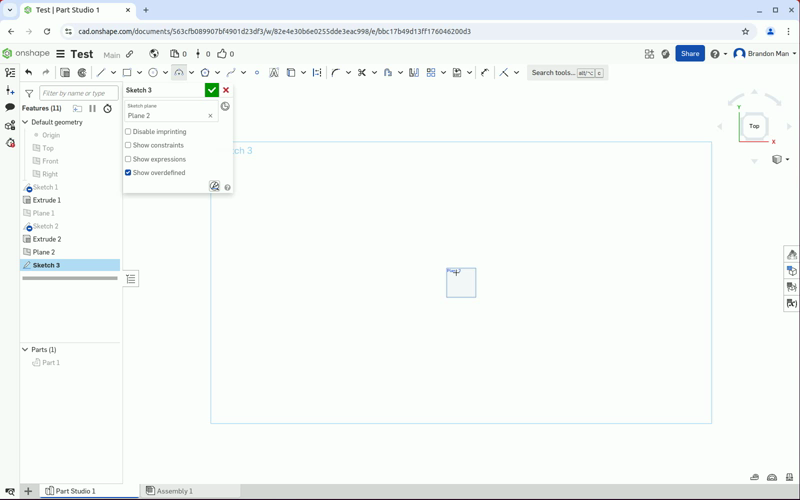
key_down(shift)
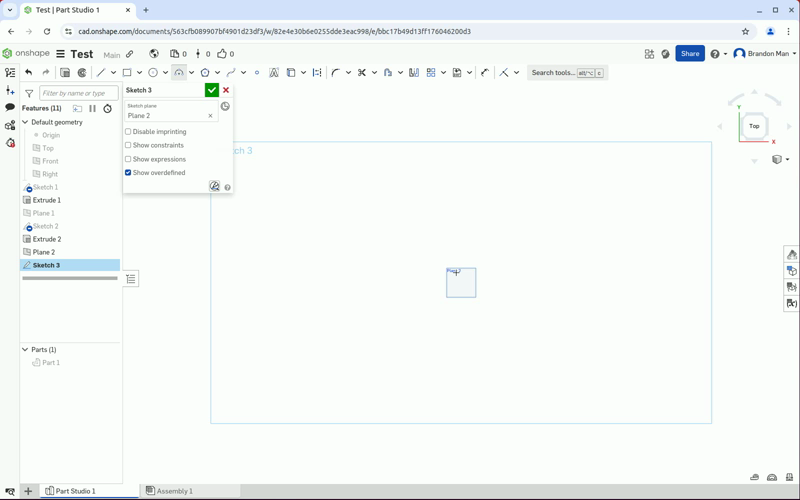
mouse_move(466, 272)
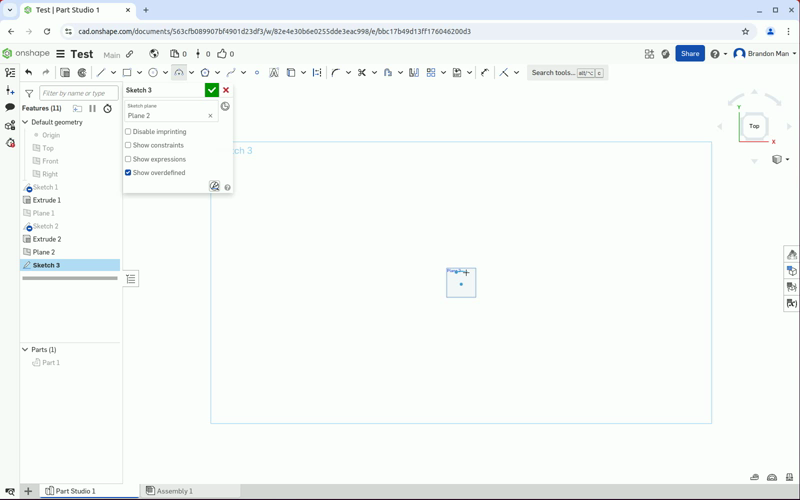
click(466, 272)
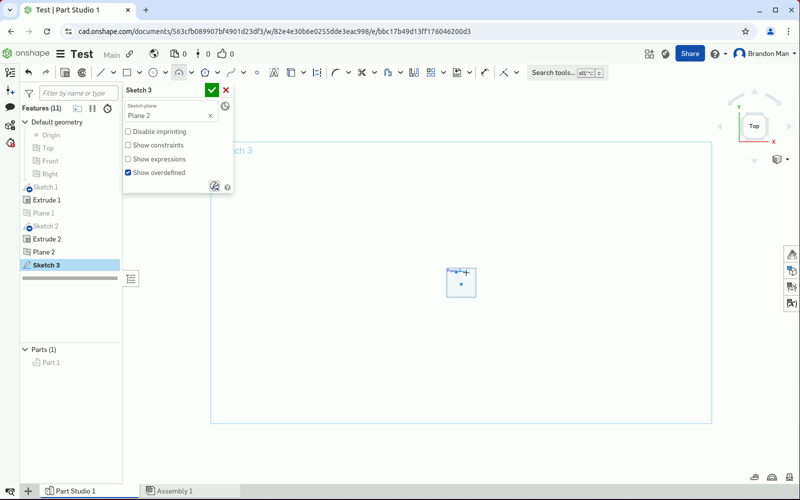
mouse_move(461, 271)
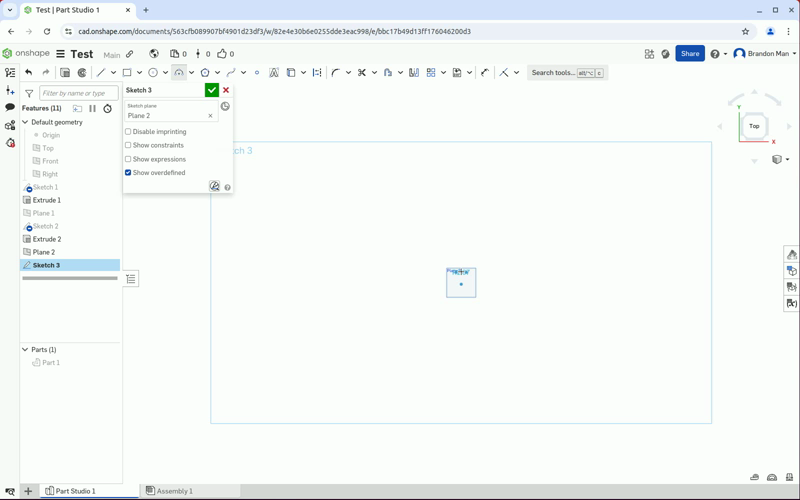
click(461, 271)
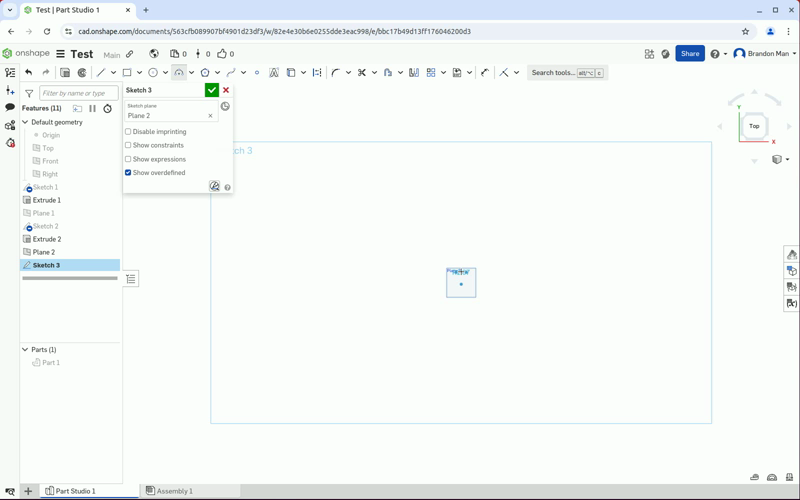
key_up(shift)
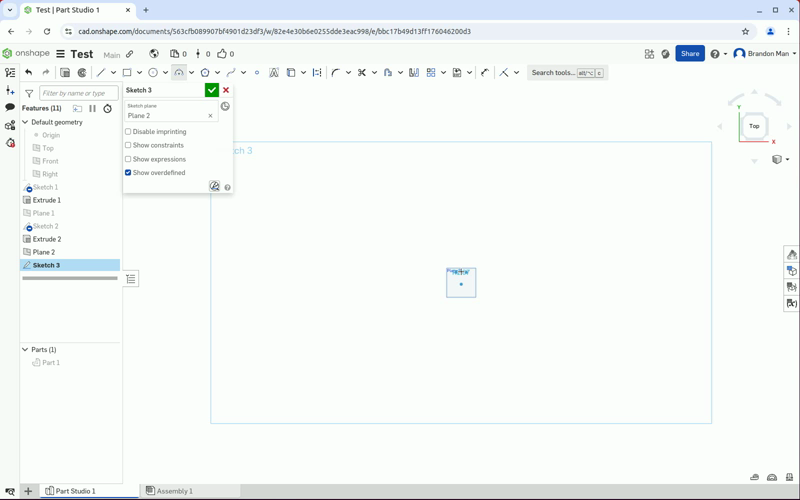
key(esc)
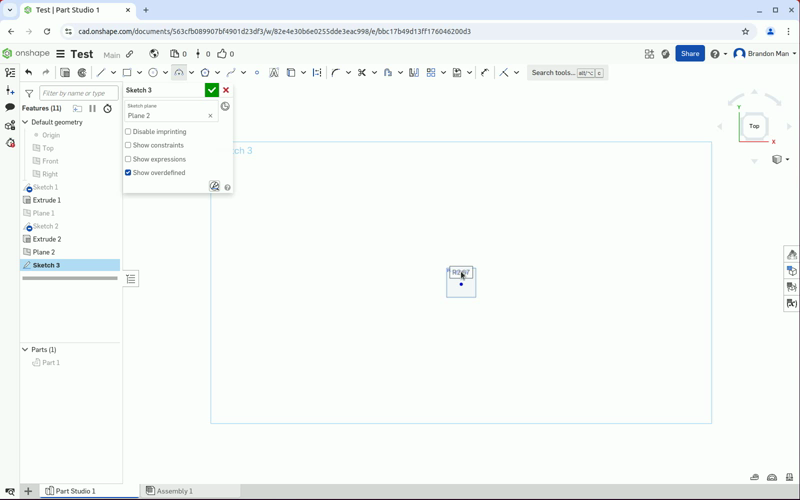
key(l)
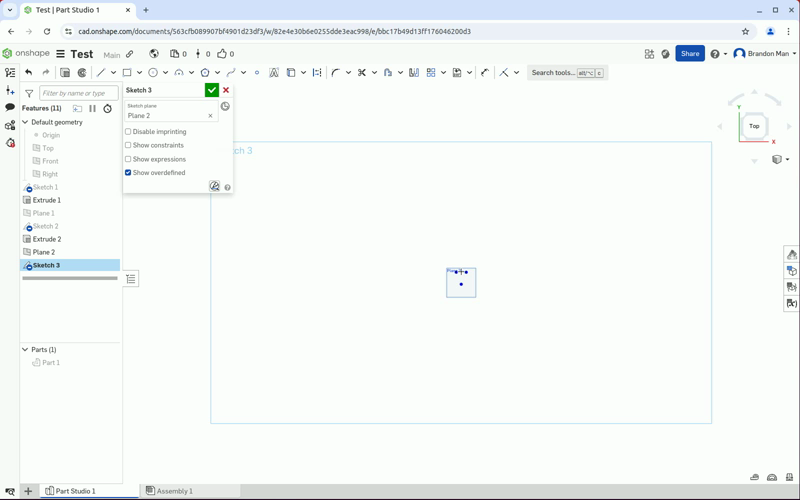
mouse_move(466, 272)
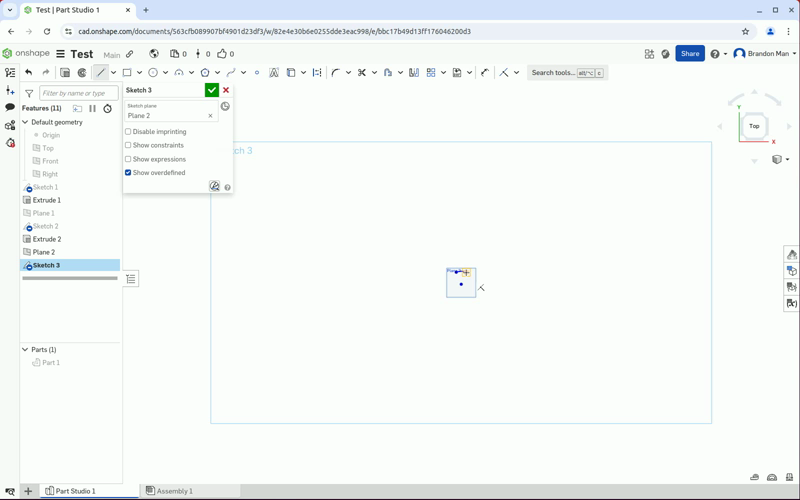
click(466, 272)
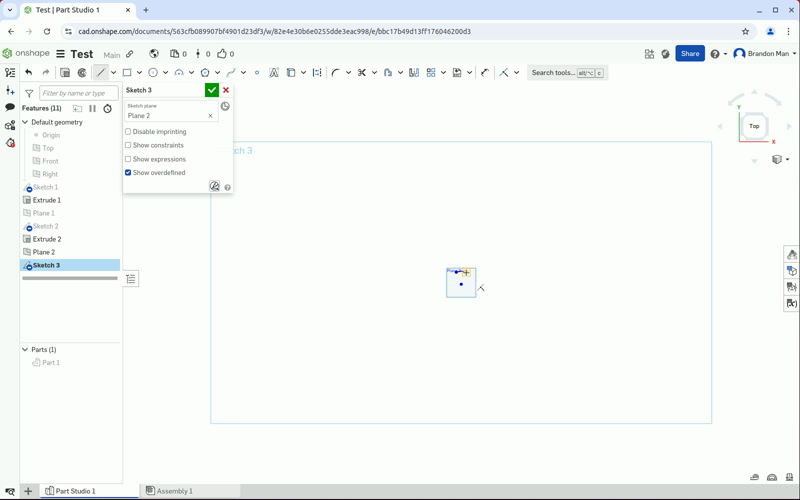
key_down(shift)
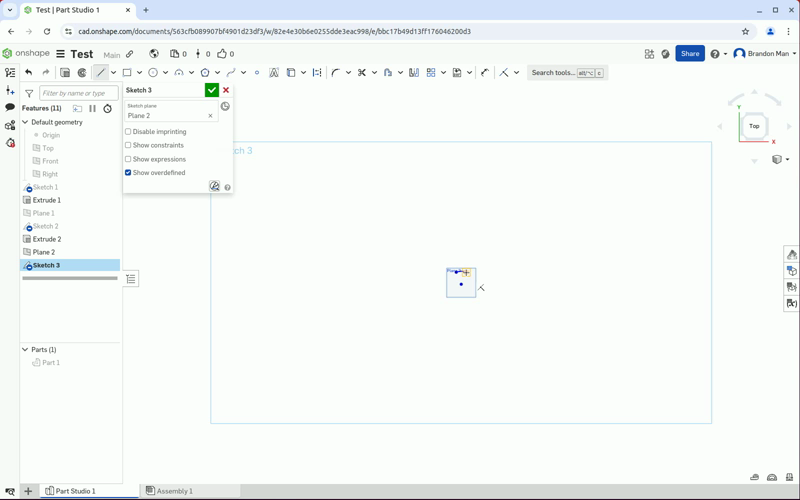
mouse_move(496, 272)
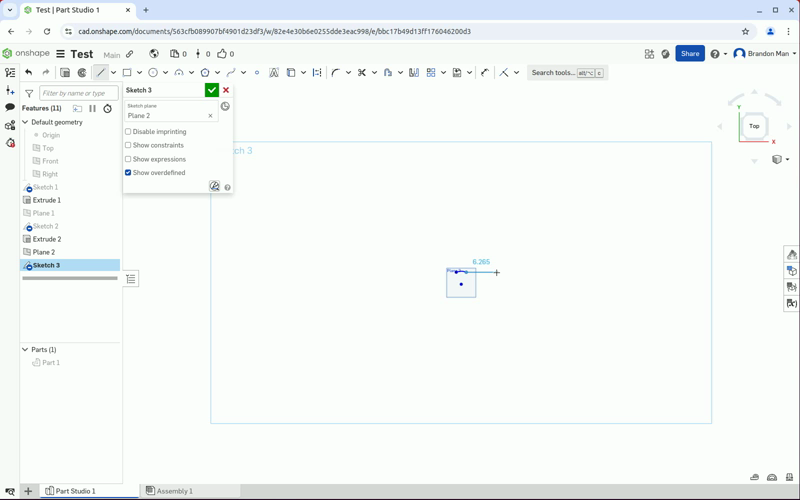
mouse_move(466, 263)
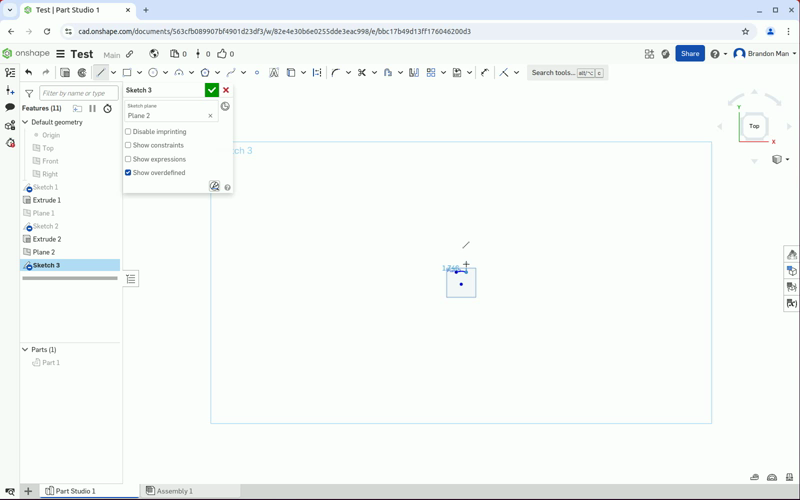
click(466, 263)
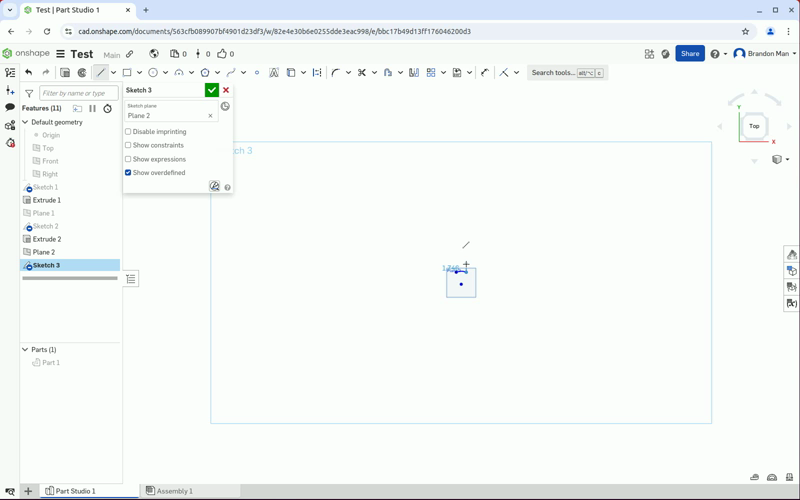
key_up(shift)
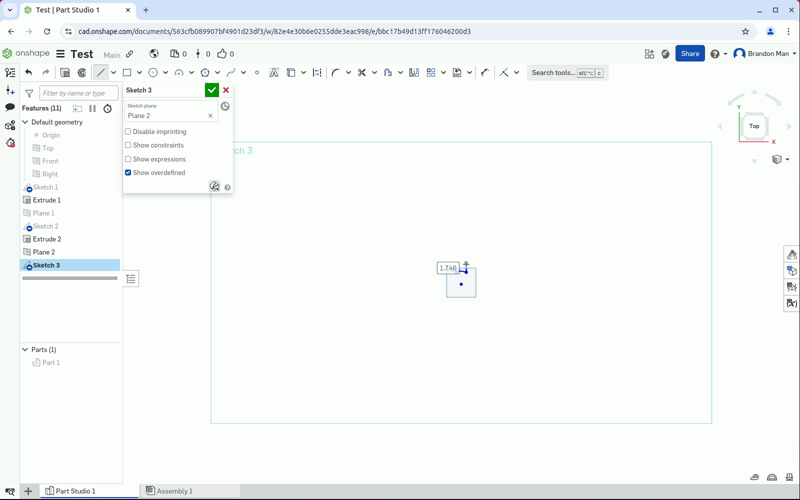
key(esc)
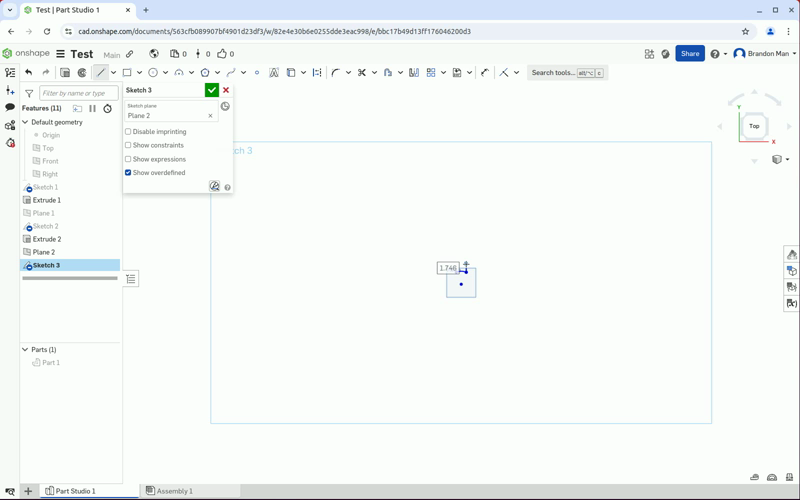
key(a)
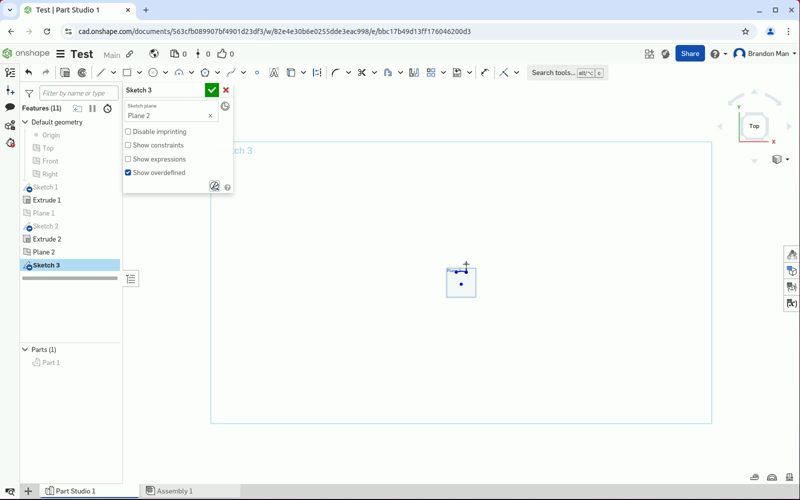
mouse_move(466, 263)
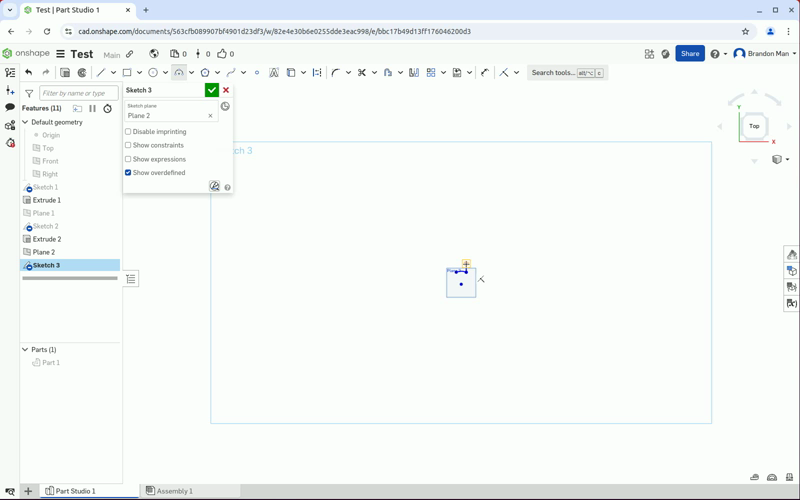
click(466, 263)
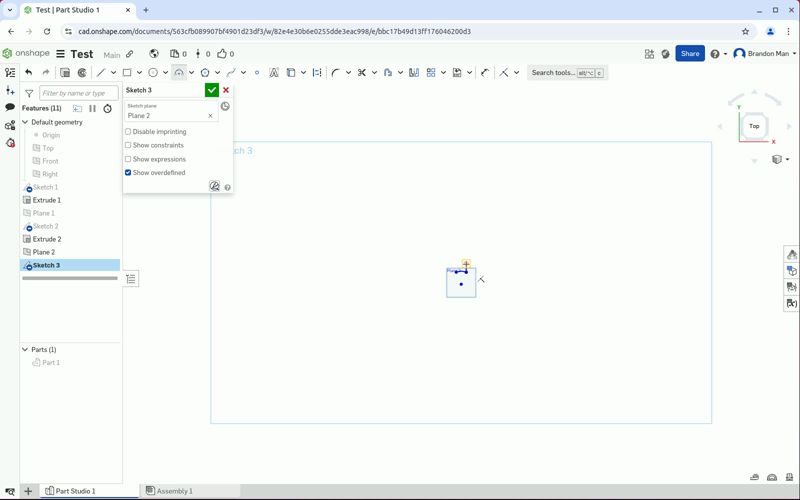
key_down(shift)
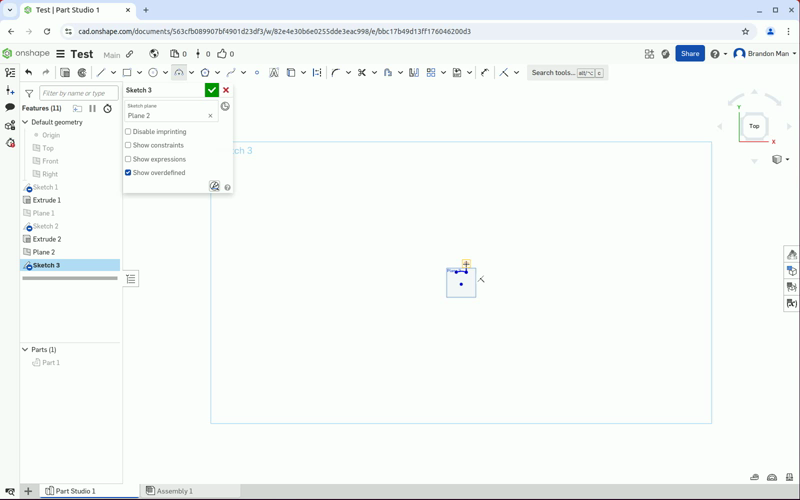
mouse_move(456, 263)
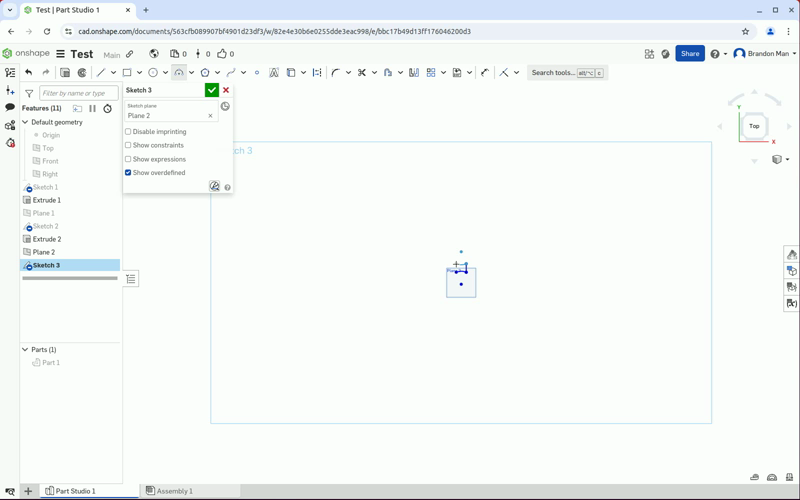
click(456, 263)
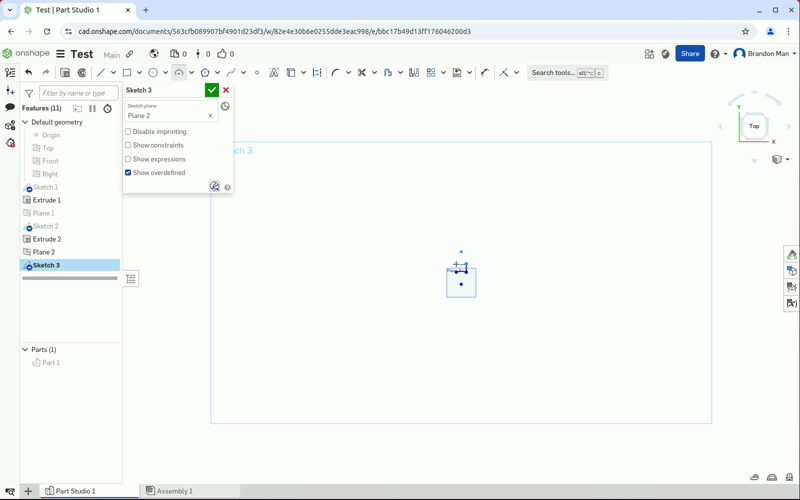
mouse_move(461, 262)
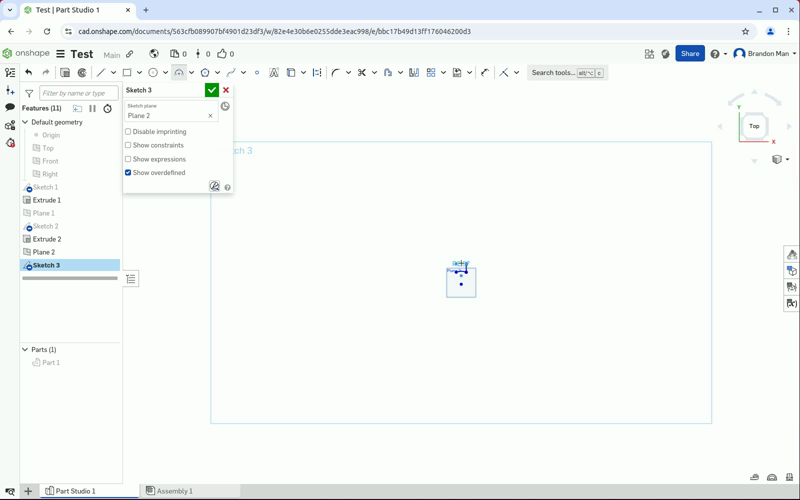
click(461, 262)
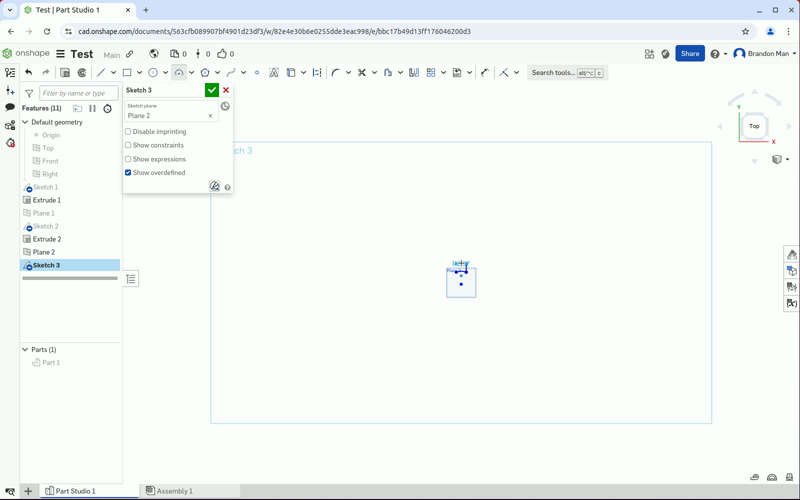
key_up(shift)
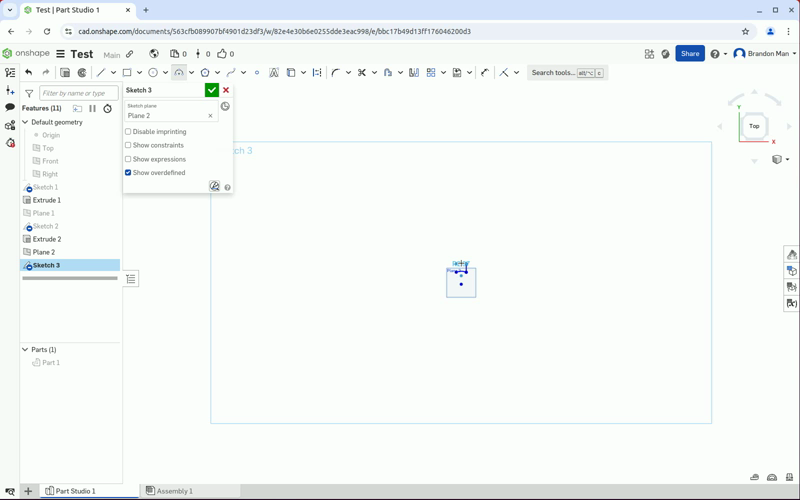
key(esc)
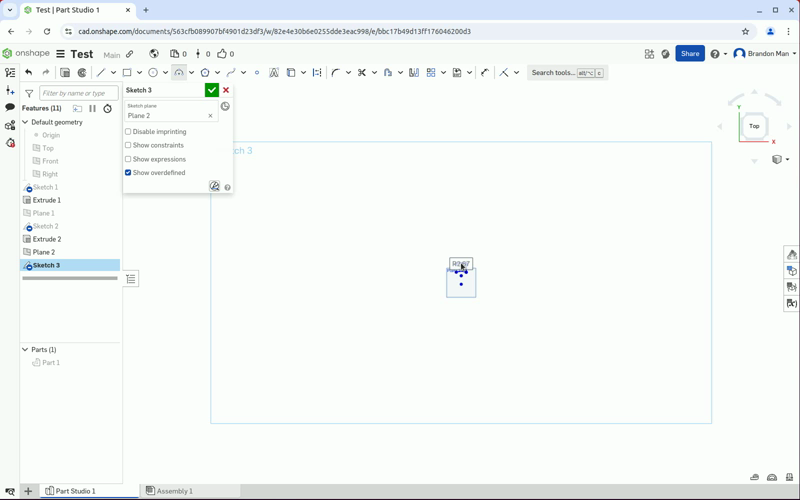
key(l)
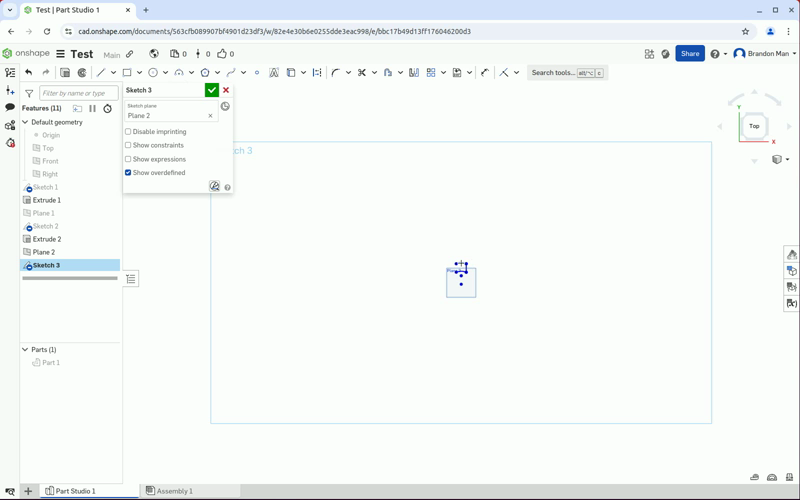
mouse_move(456, 263)
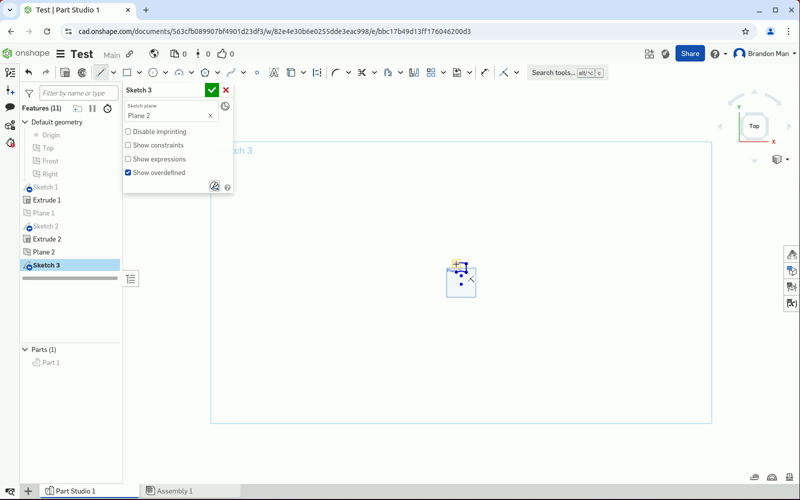
click(456, 263)
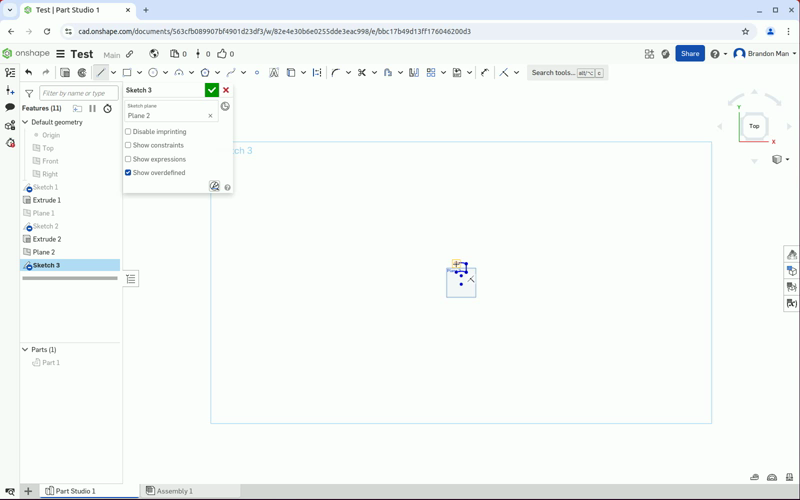
mouse_move(486, 263)
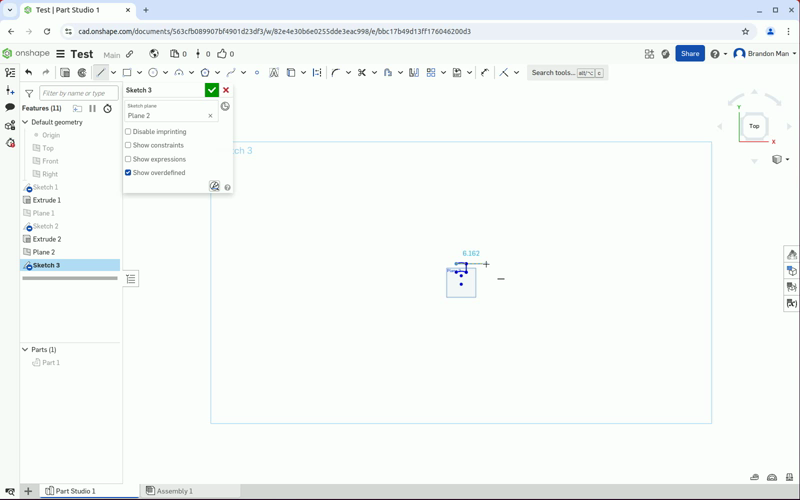
key_down(shift)
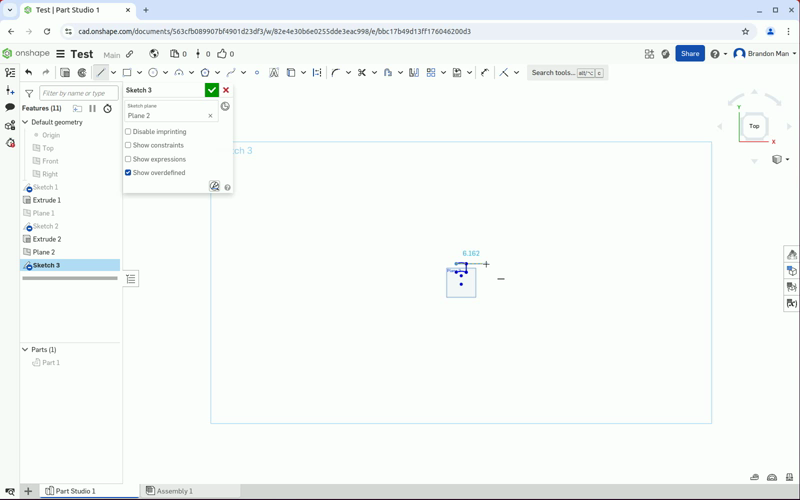
mouse_move(456, 272)
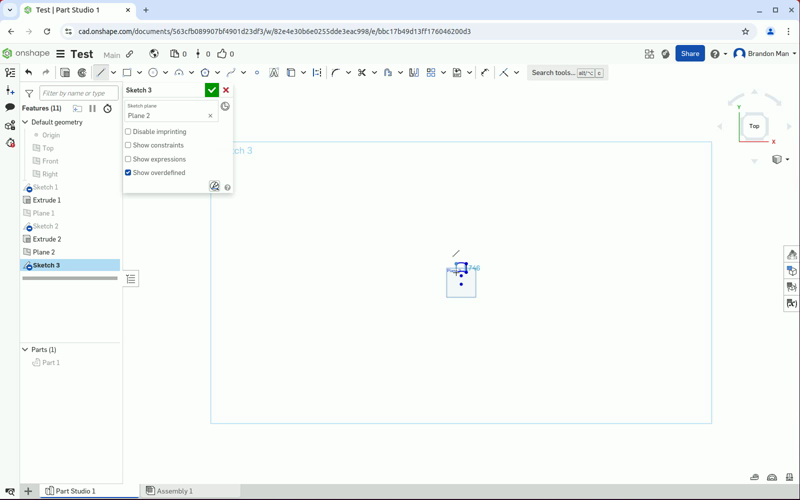
key_up(shift)
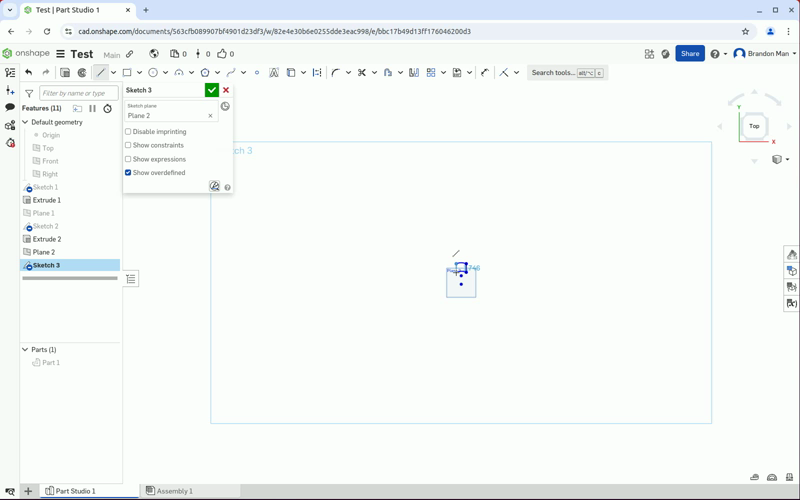
click(456, 272)
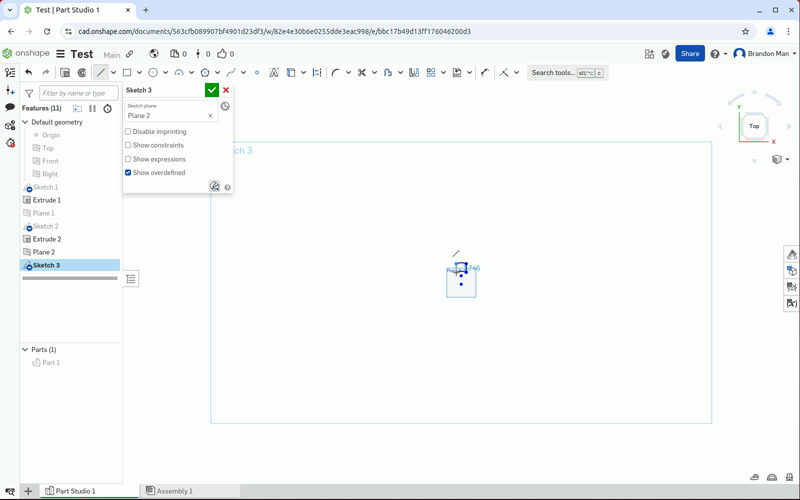
key(esc)
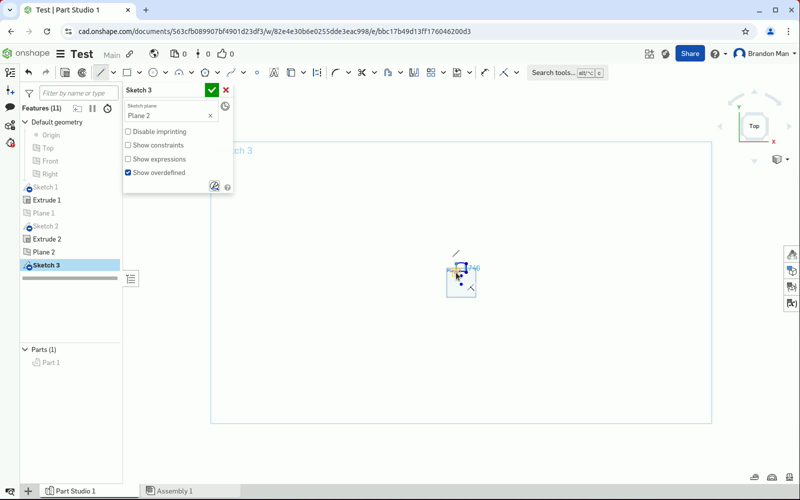
mouse_move(458, 263)
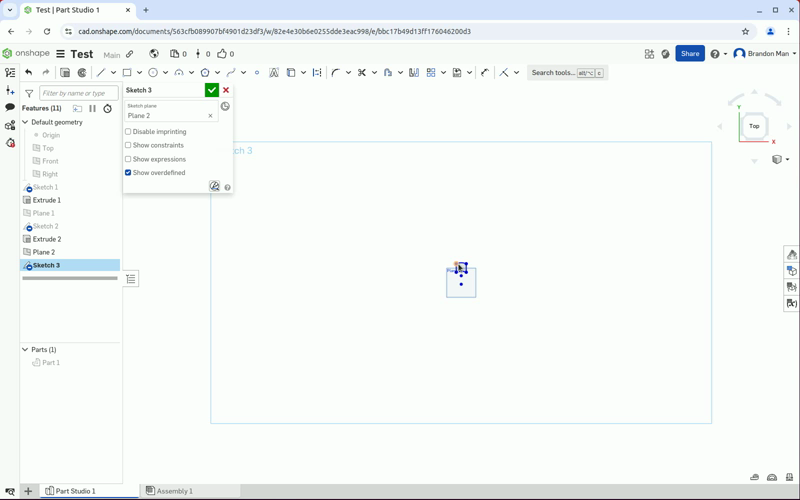
scroll(6)
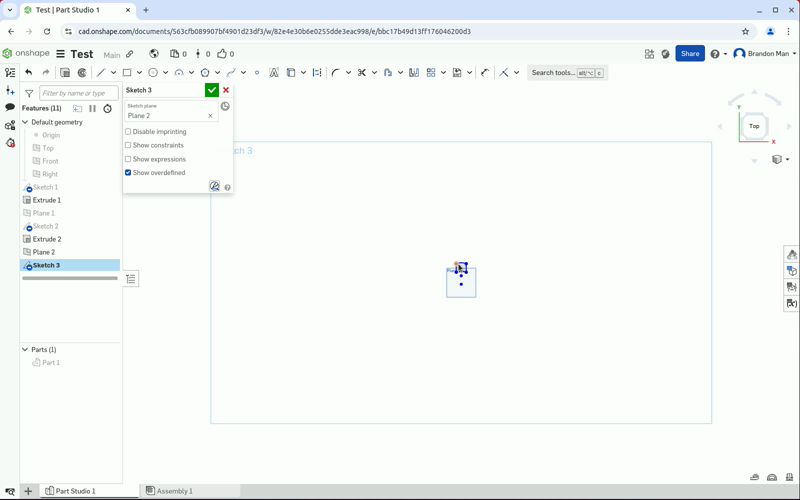
scroll(6)
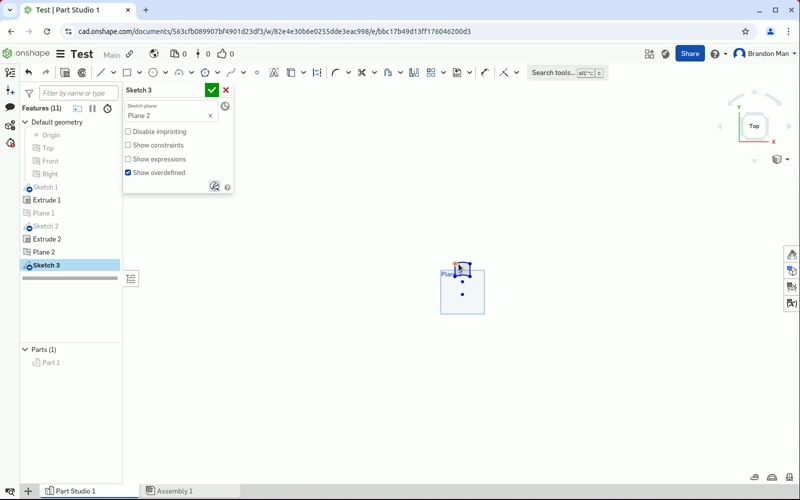
scroll(6)
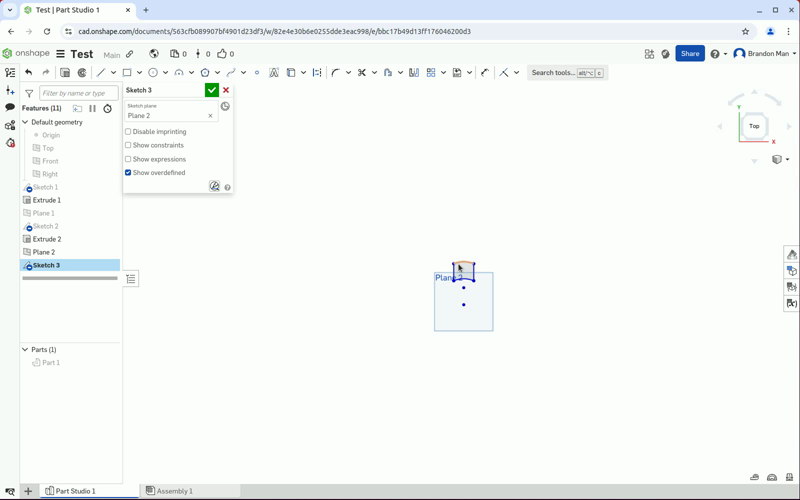
scroll(6)
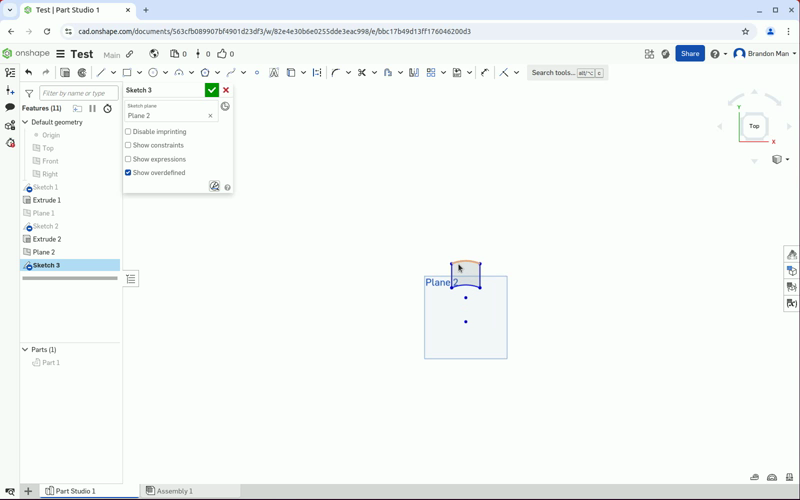
scroll(6)
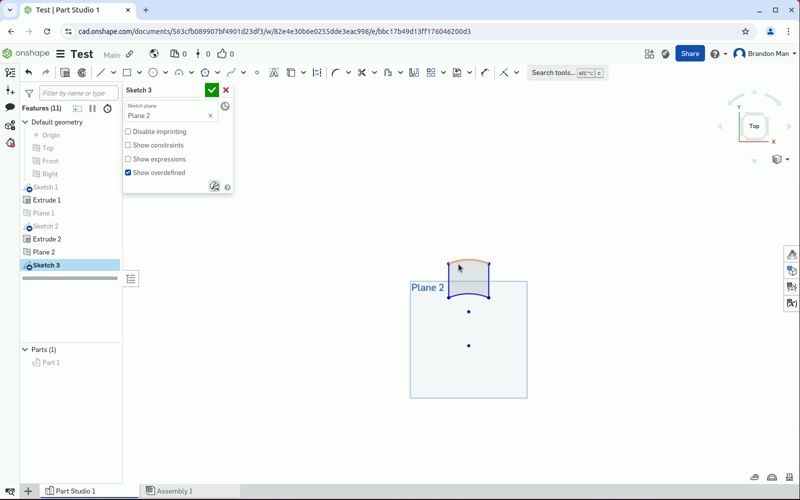
scroll(6)
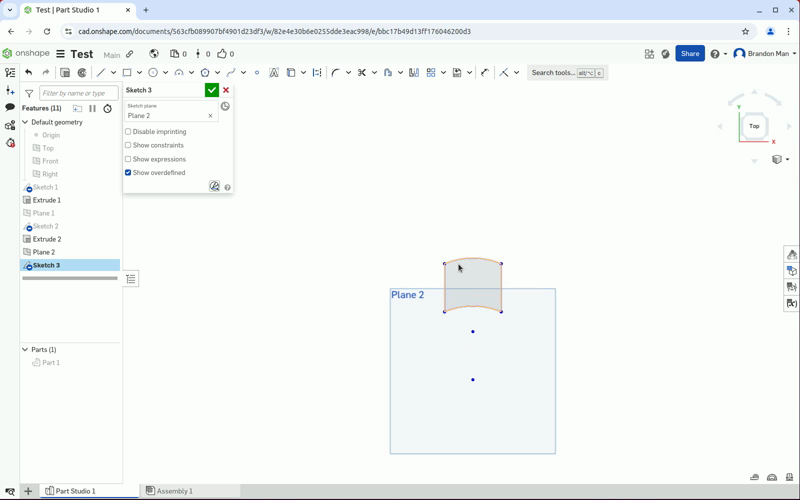
scroll(6)
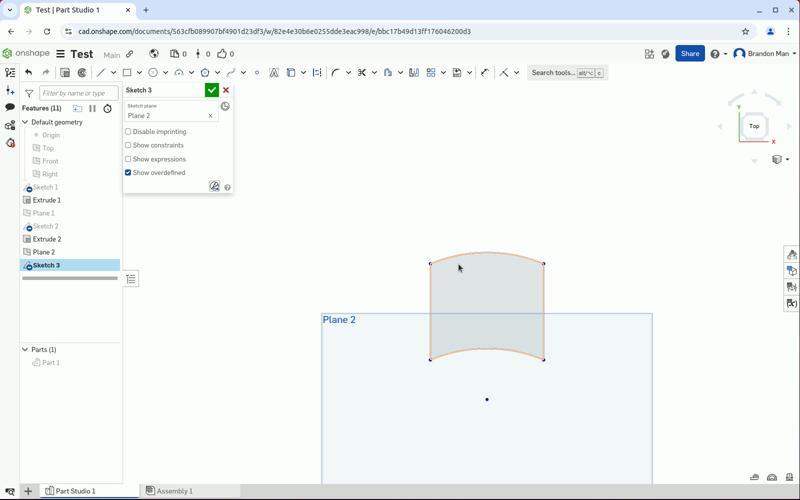
click(458, 263)
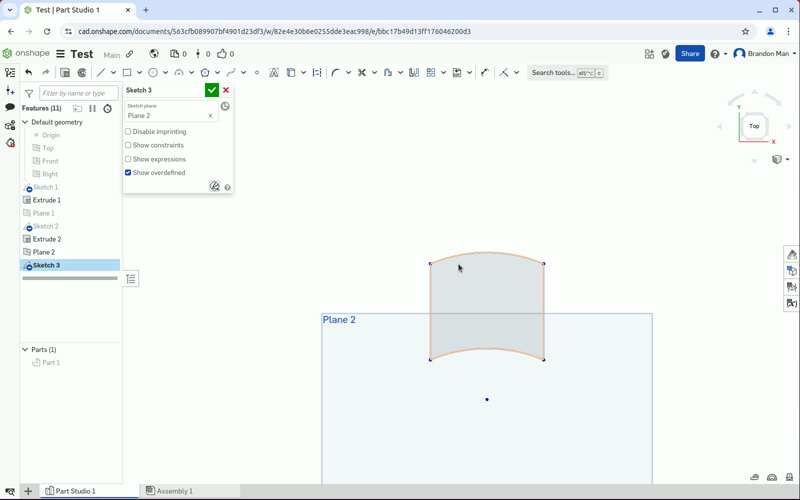
scroll(-6)
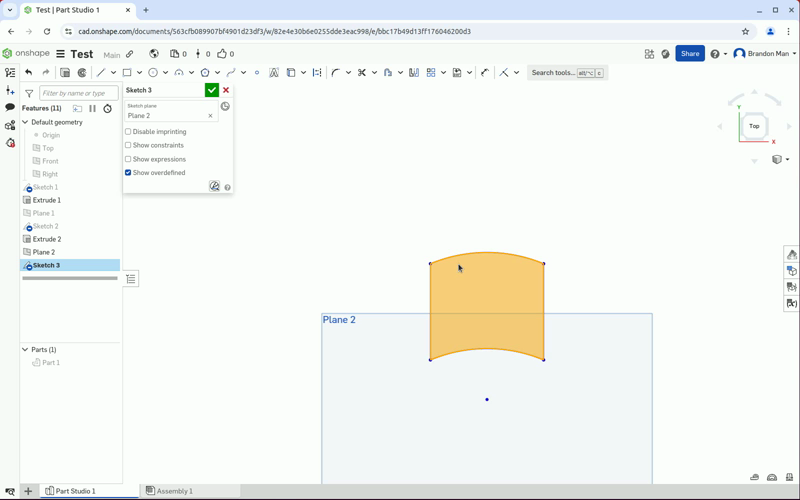
scroll(-6)
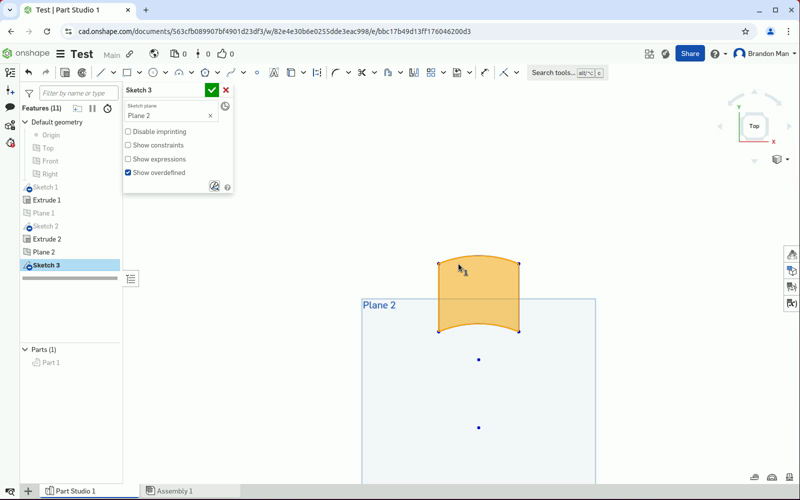
scroll(-6)
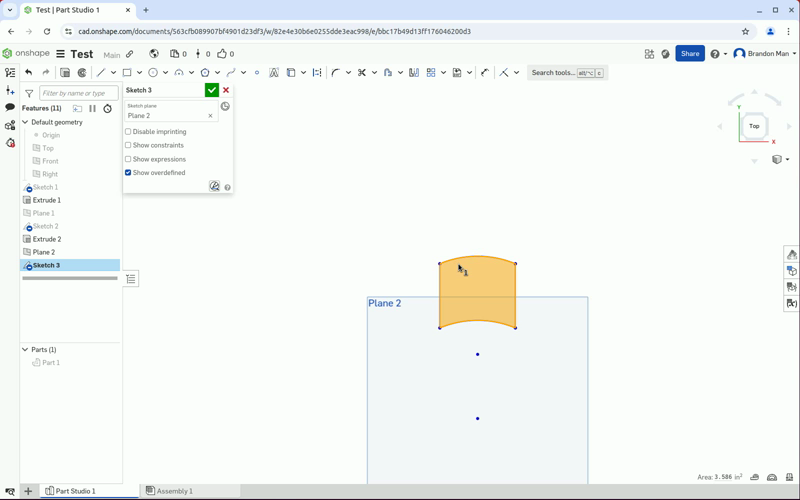
scroll(-6)
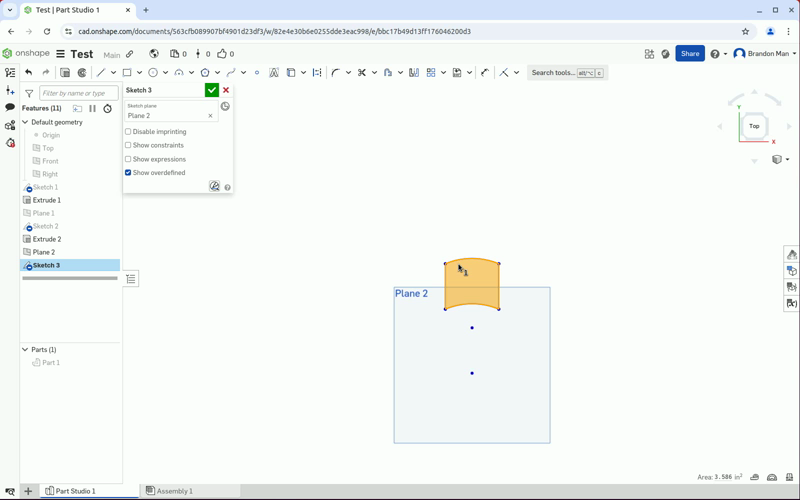
scroll(-6)
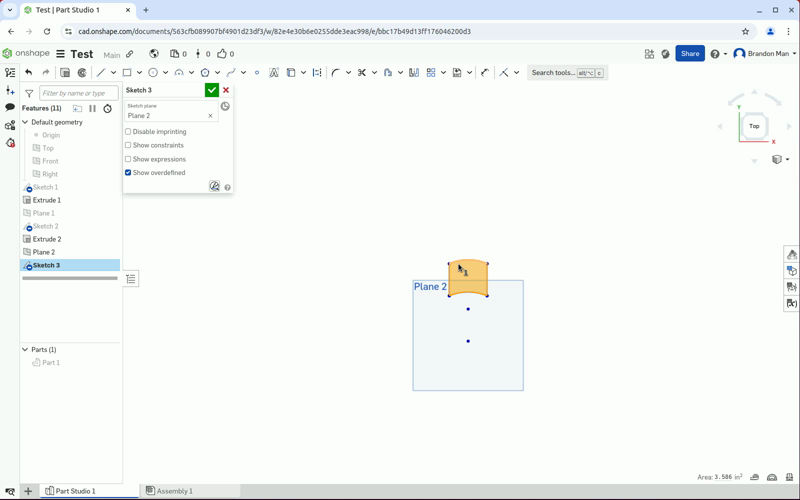
scroll(-6)
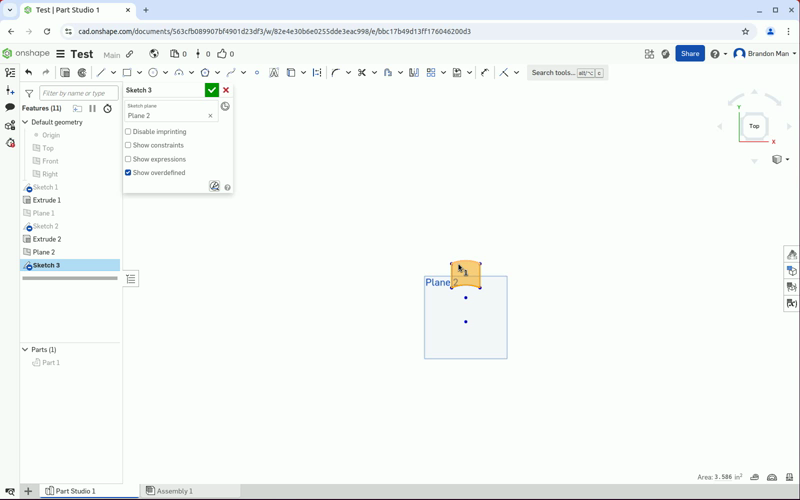
scroll(-6)
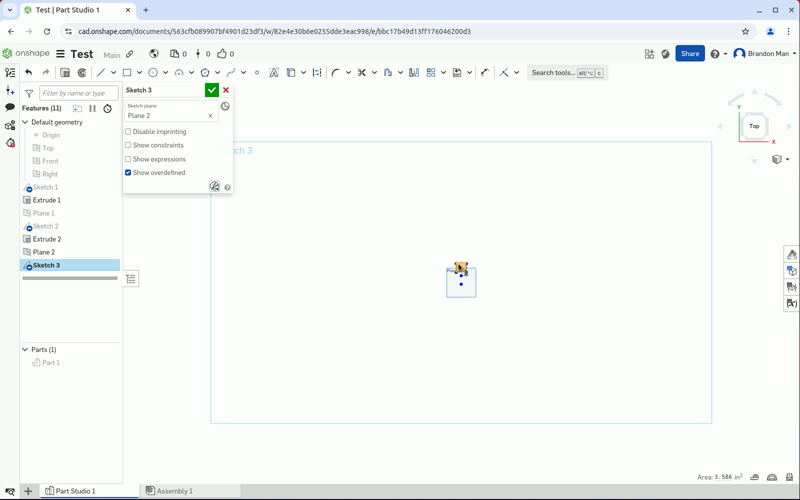
mouse_move(73, 352)
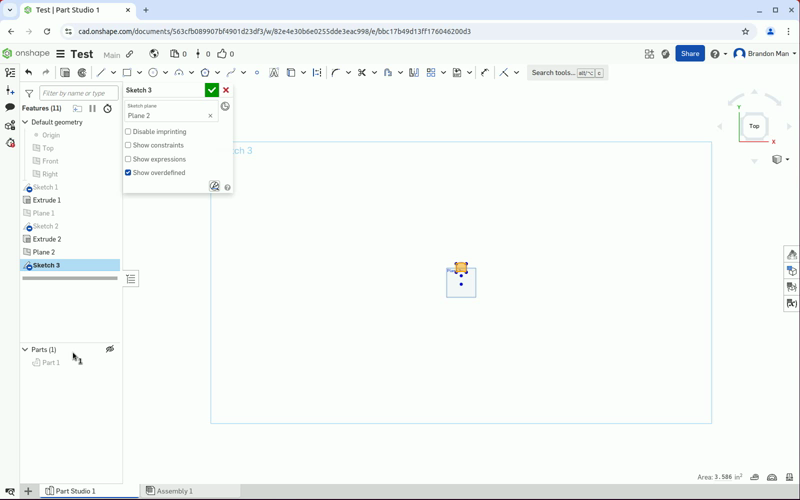
key(shift+y)
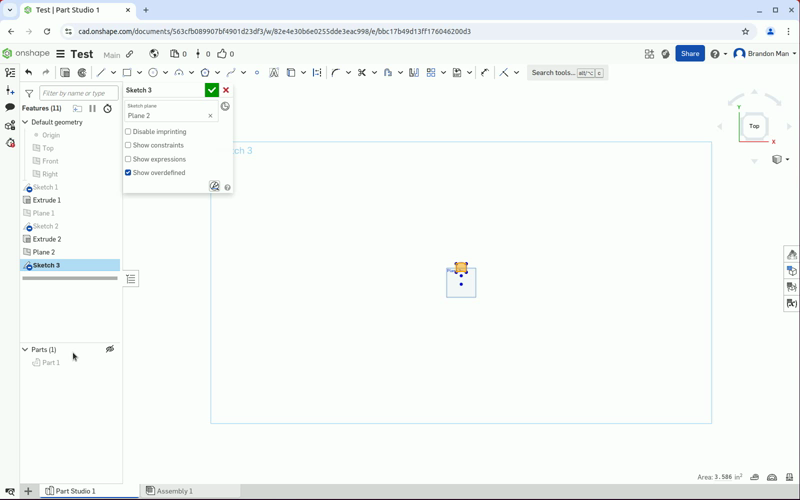
key(shift+e)
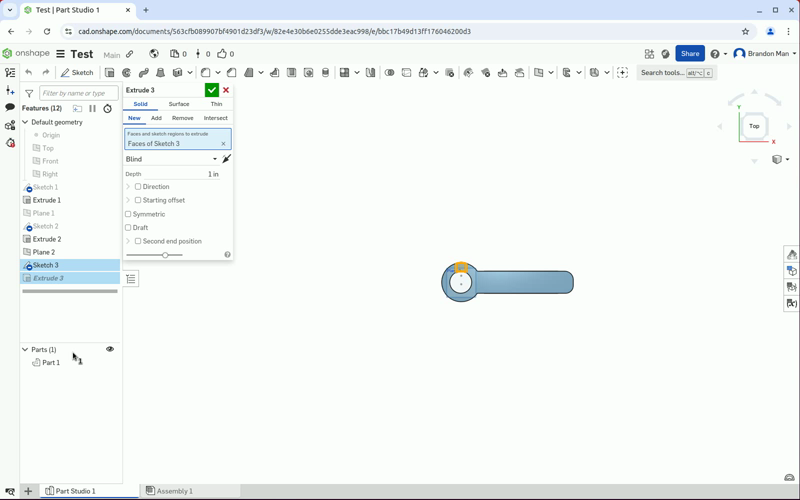
mouse_move(143, 106)
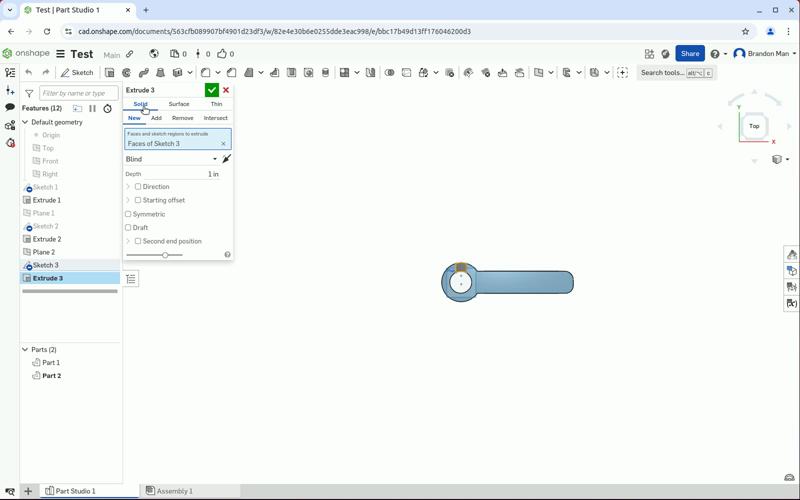
click(143, 106)
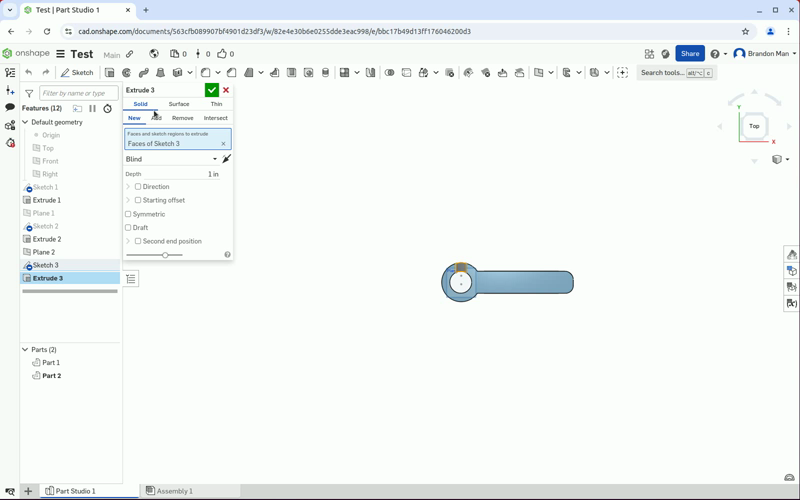
mouse_move(186, 120)
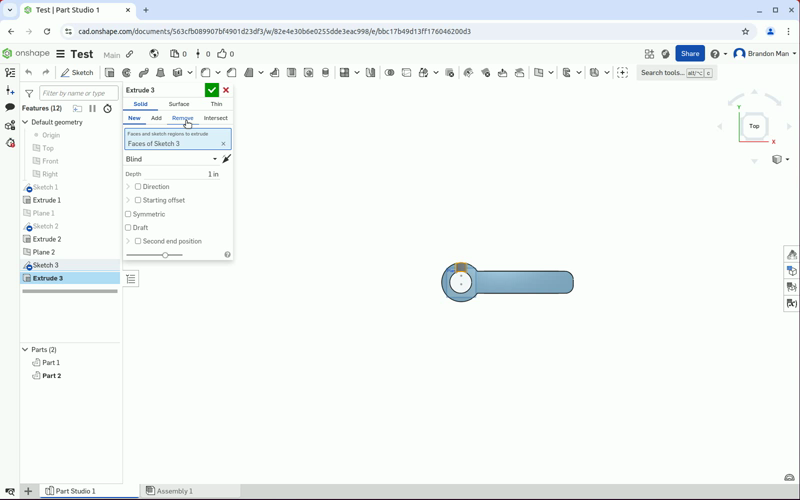
click(186, 120)
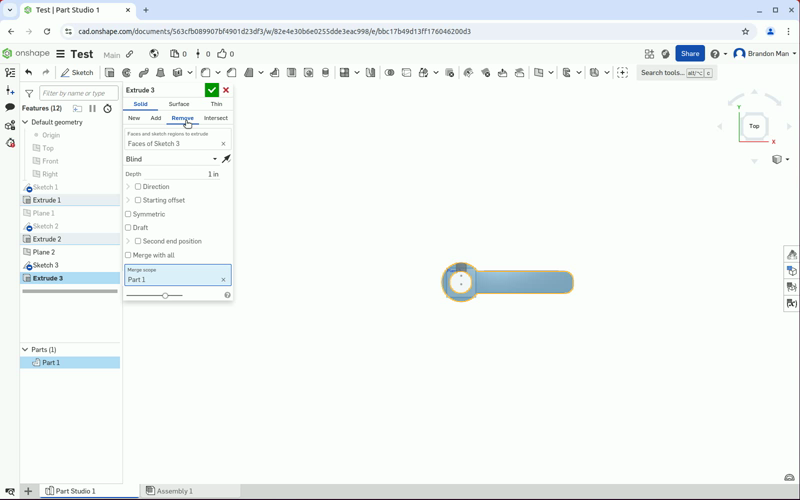
key(tab, 4)
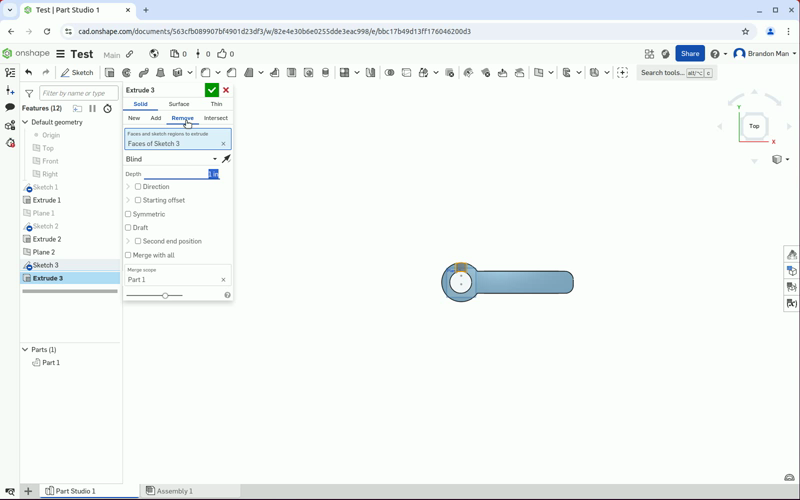
text(1.926)
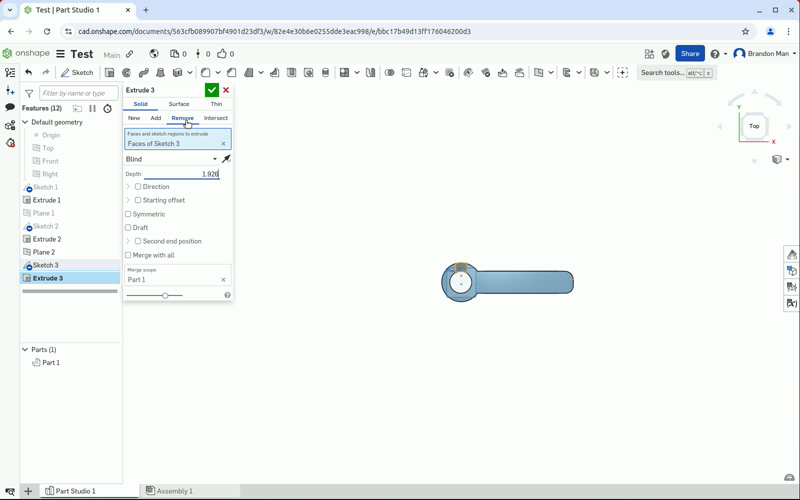
key(tab, 6)
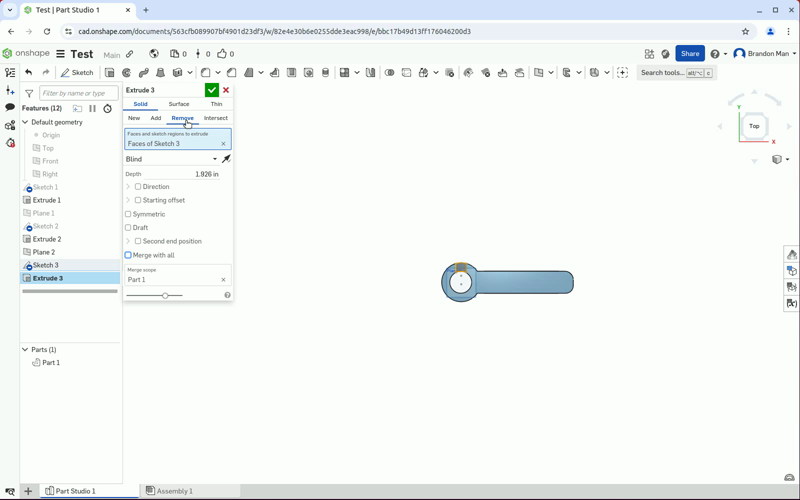
key(space)
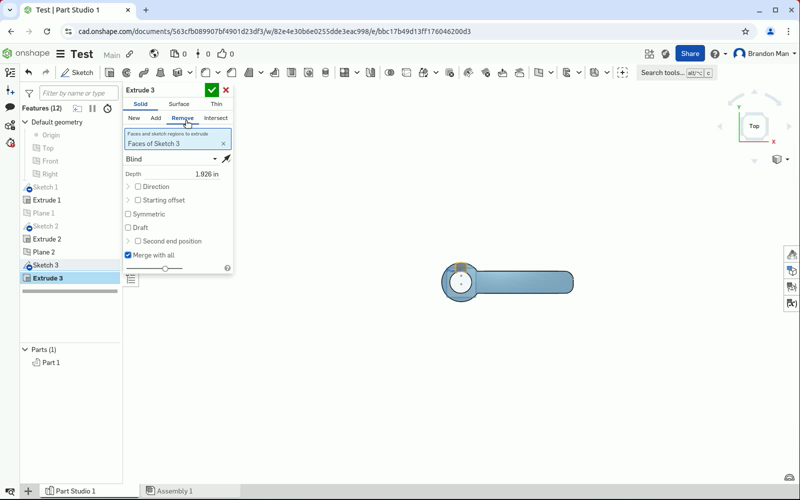
key(enter)
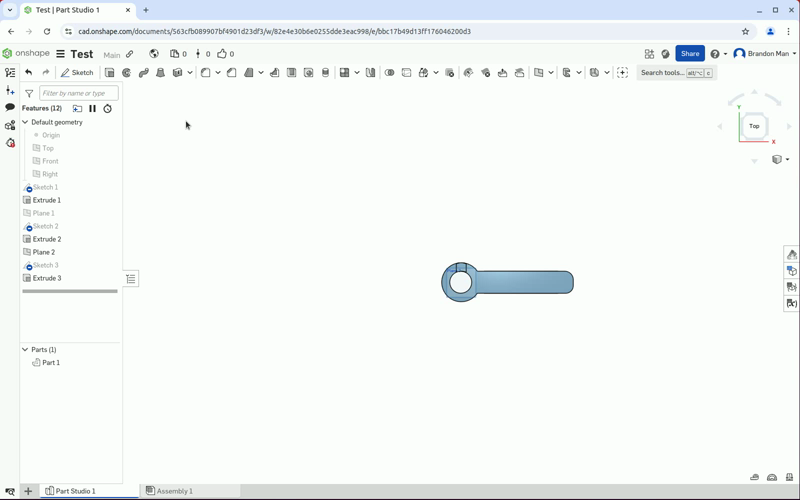
key(shift+h)
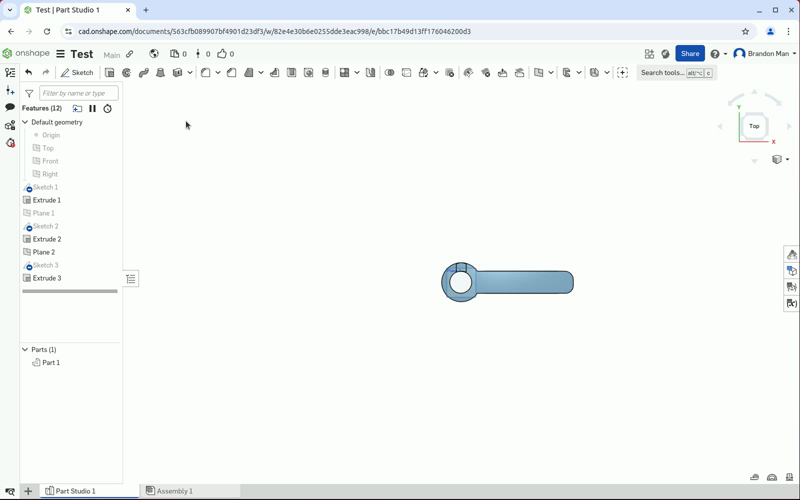
key(shift+h)
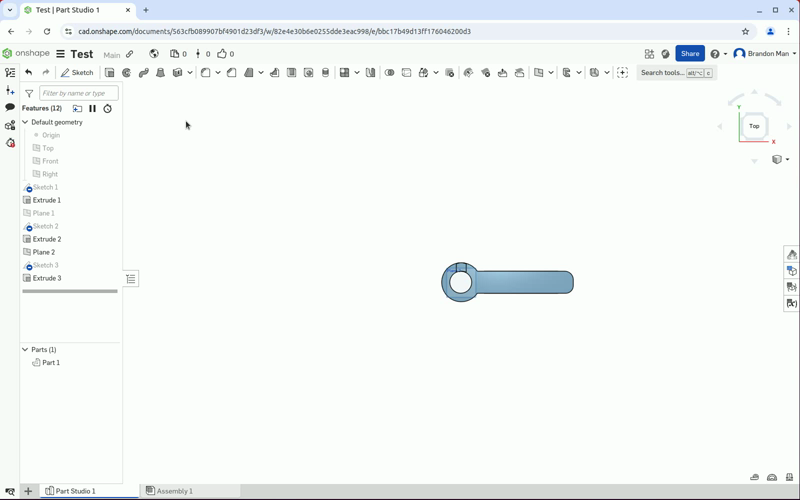
mouse_move(73, 189)
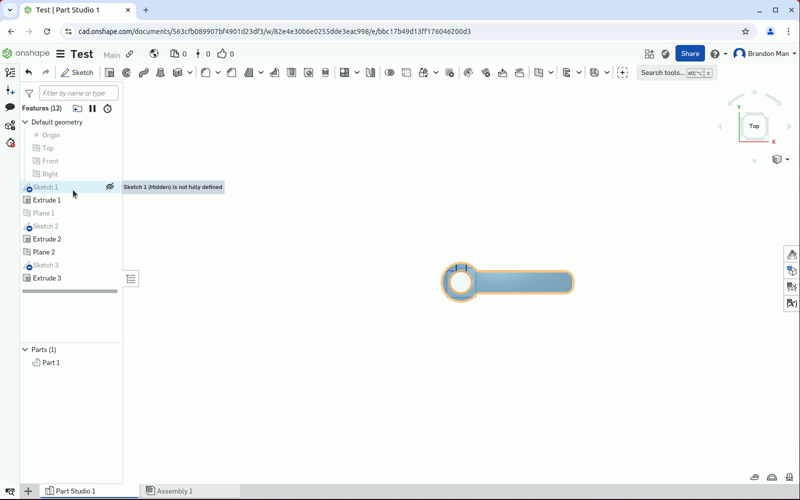
click(73, 189)
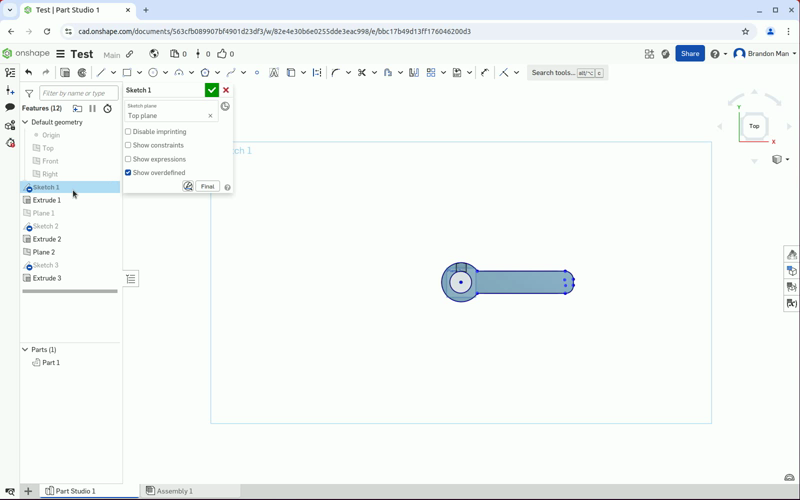
mouse_move(229, 92)
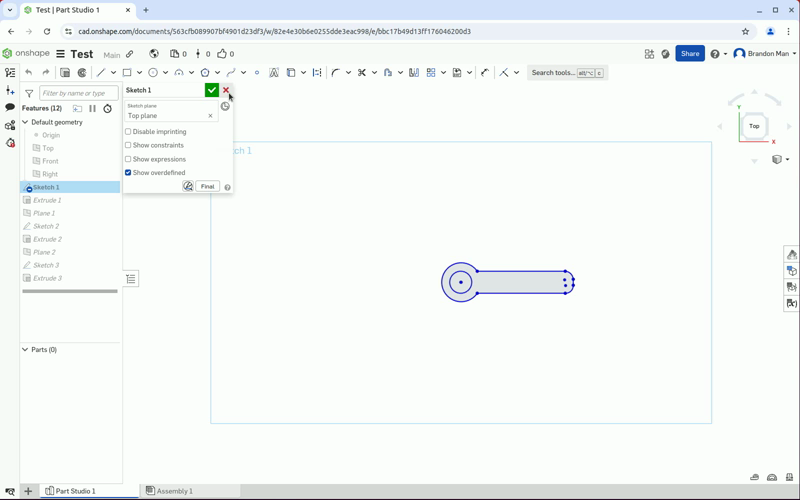
click(229, 92)
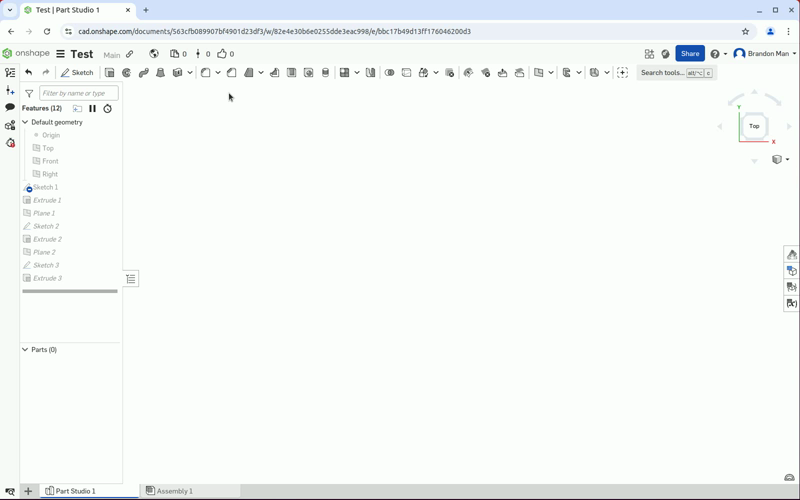
key(shift+s)
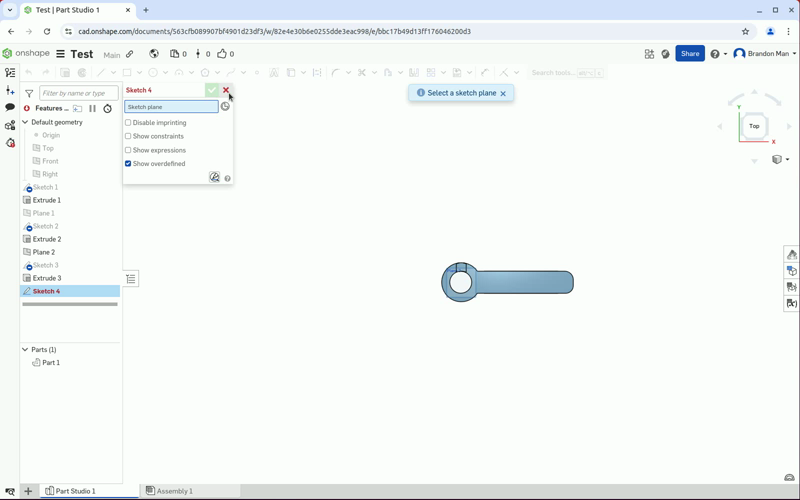
mouse_move(73, 254)
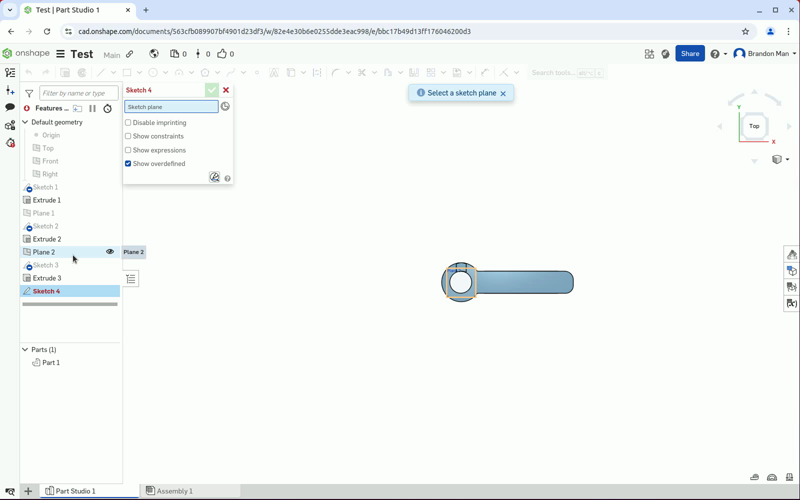
click(73, 254)
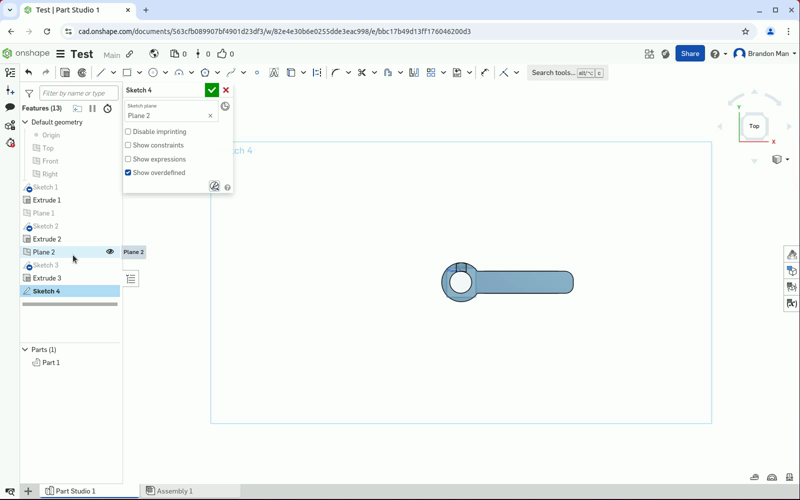
mouse_move(73, 352)
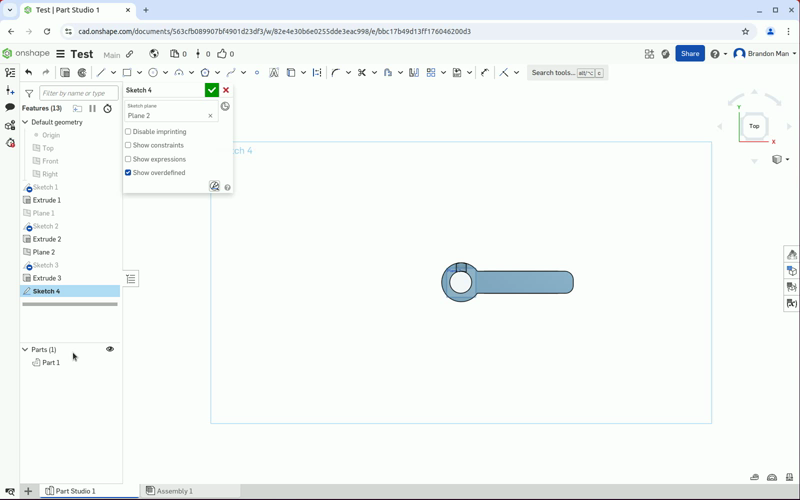
key(y)
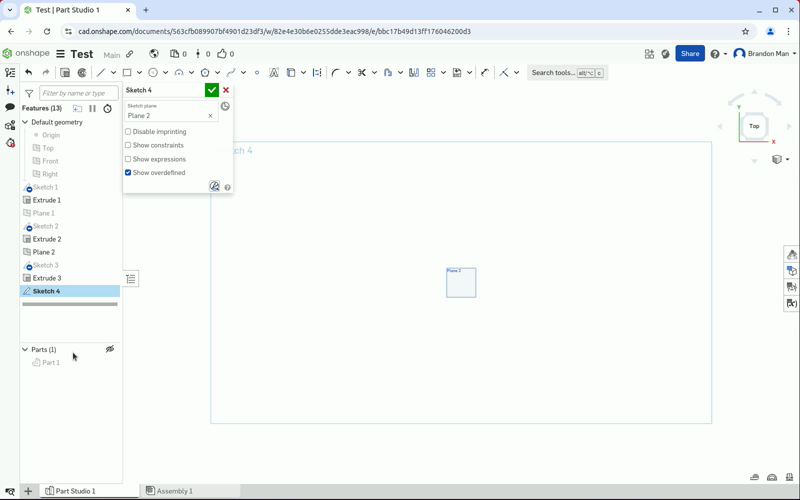
key(a)
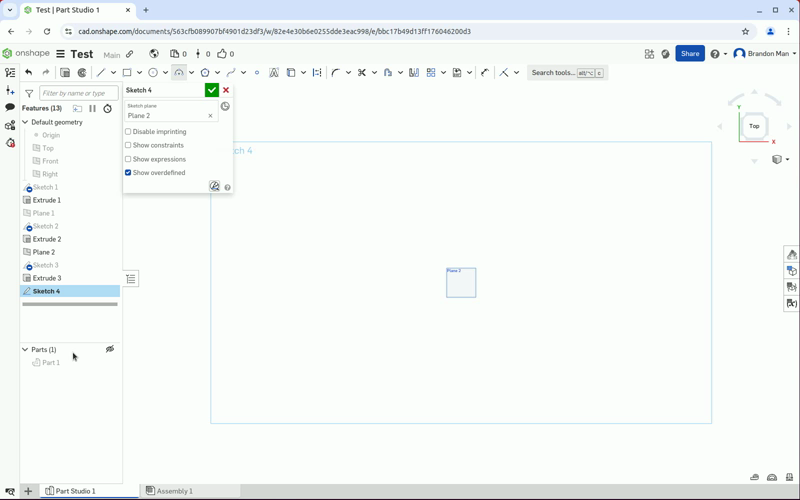
key_down(shift)
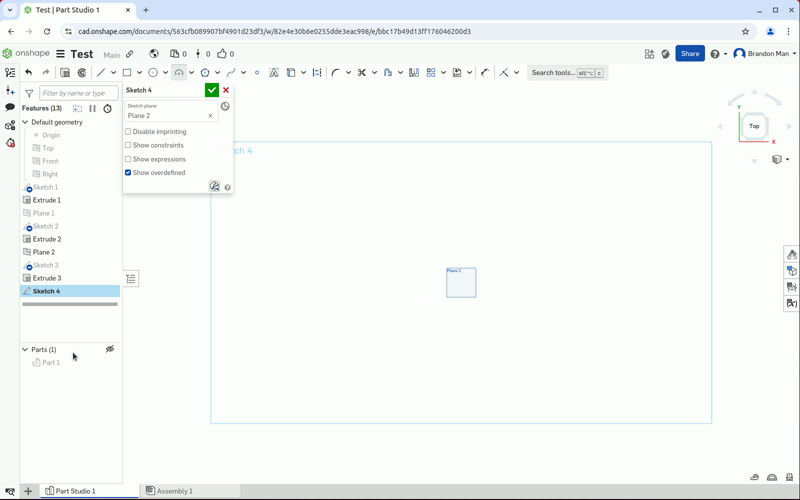
mouse_move(456, 301)
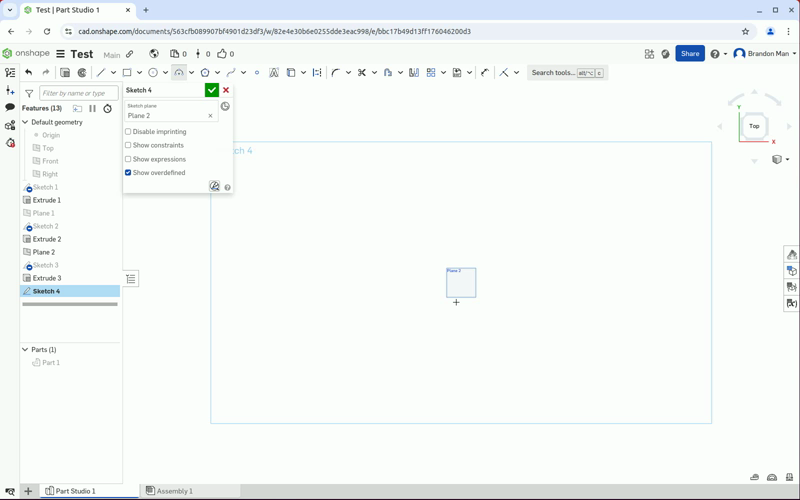
click(456, 301)
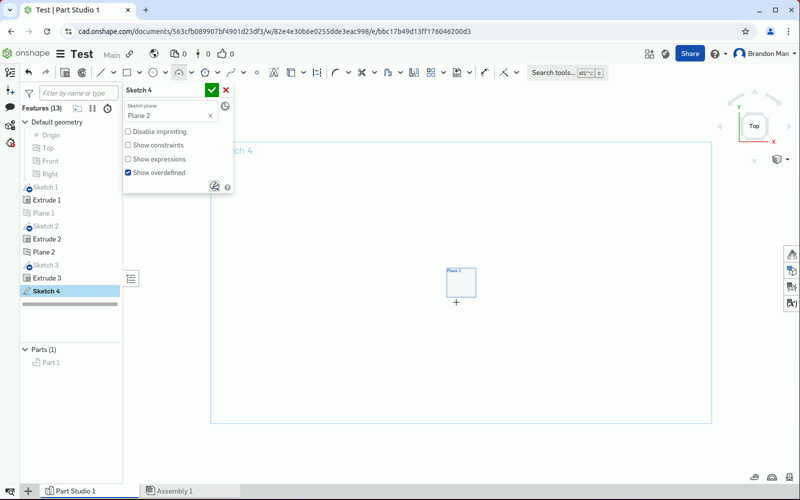
key_up(shift)
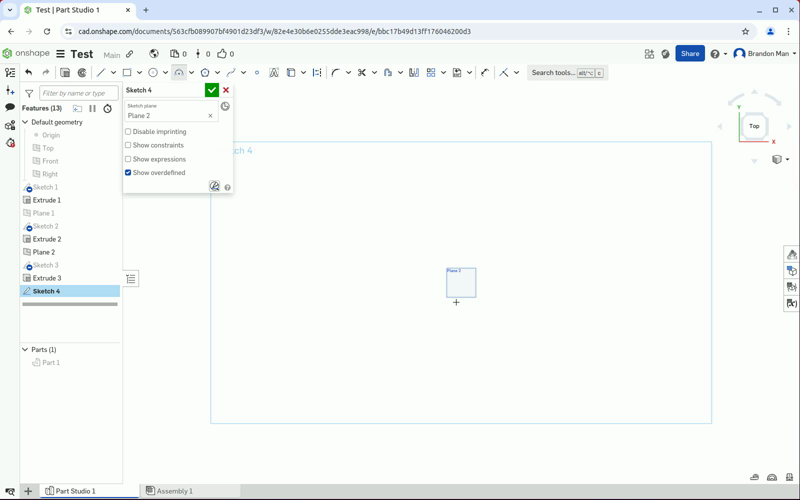
key_down(shift)
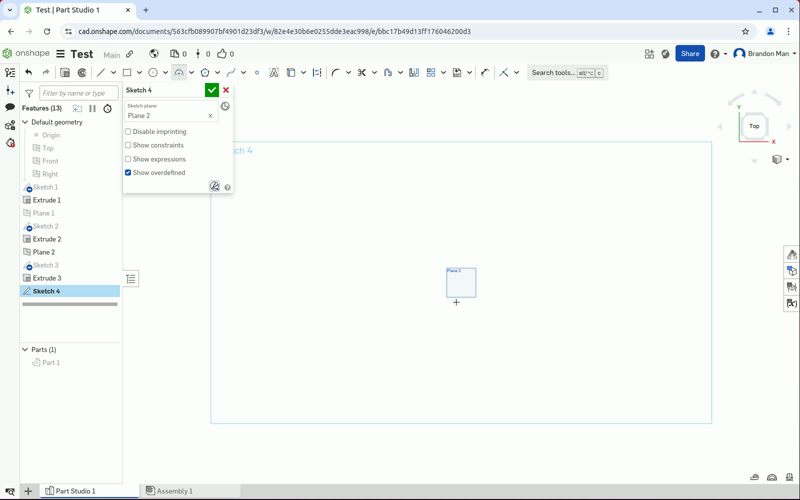
mouse_move(466, 301)
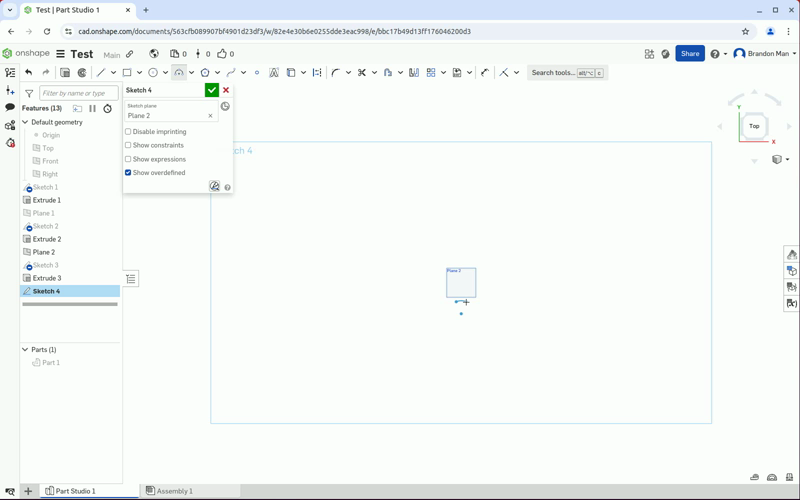
click(466, 301)
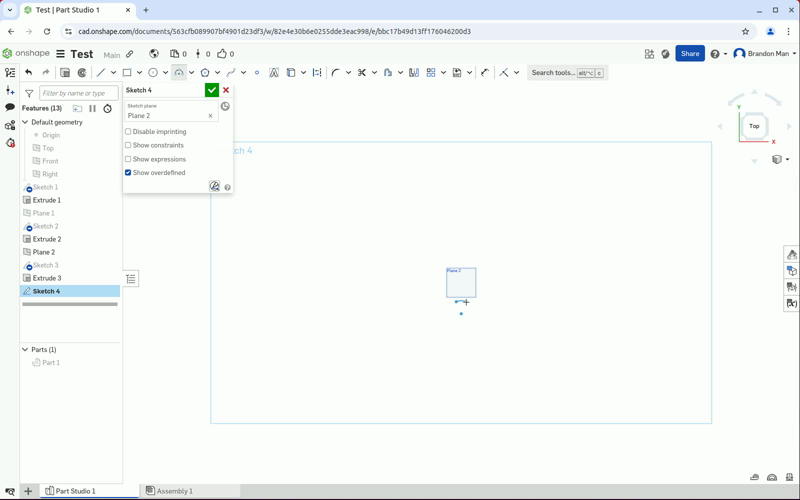
mouse_move(461, 302)
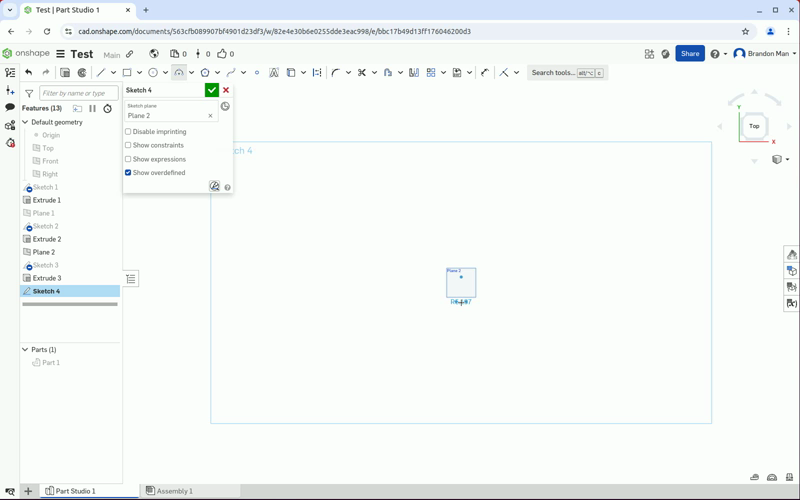
click(461, 302)
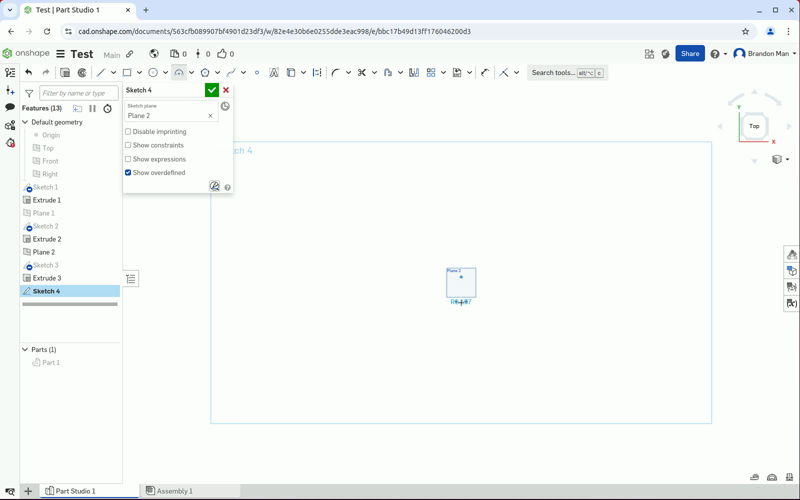
key_up(shift)
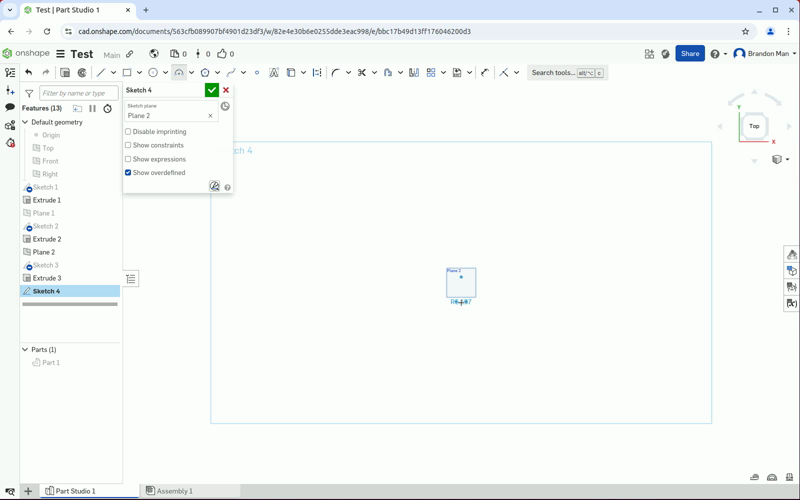
key(esc)
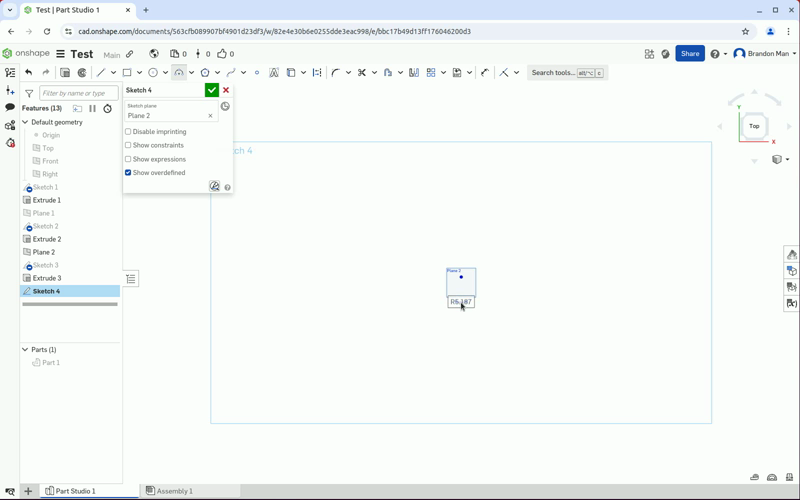
key(l)
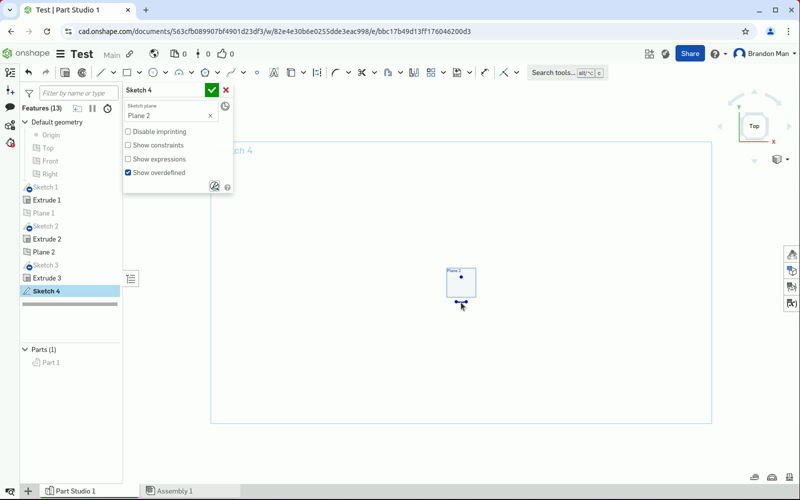
mouse_move(466, 301)
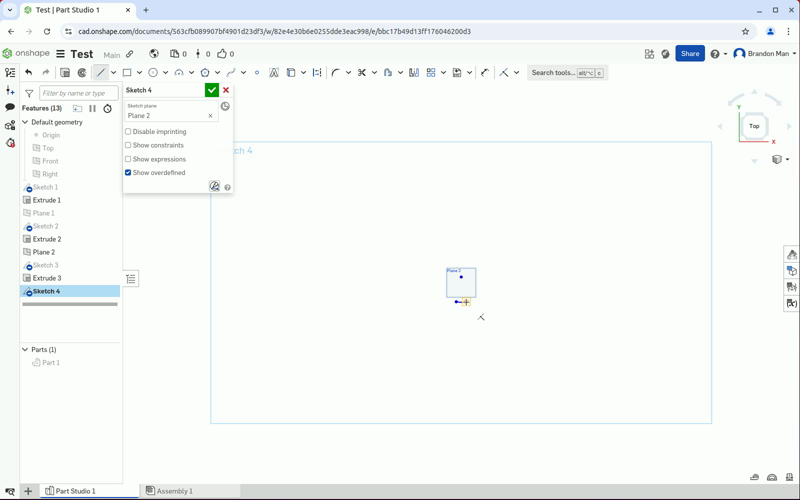
click(466, 301)
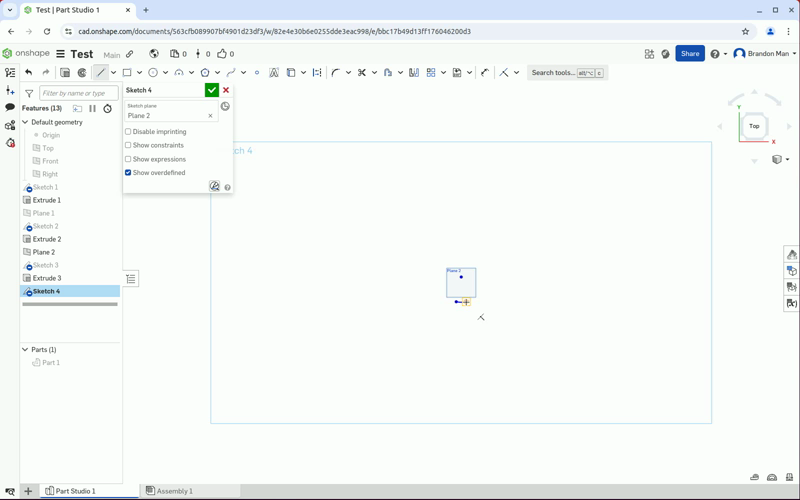
key_down(shift)
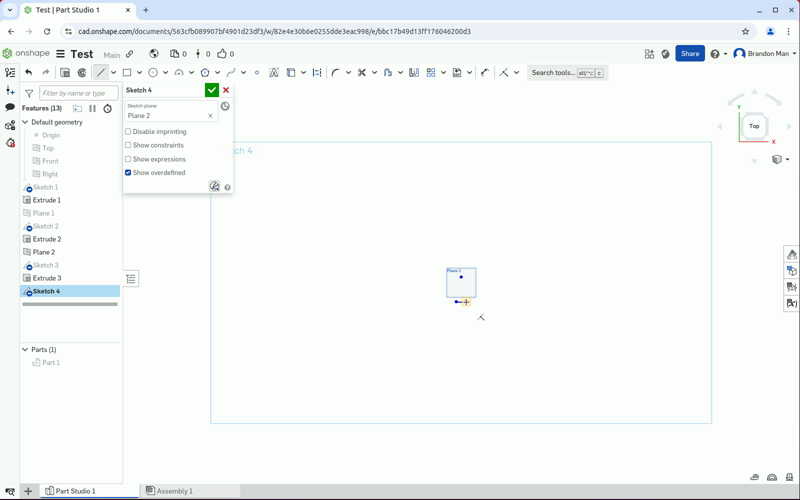
mouse_move(496, 301)
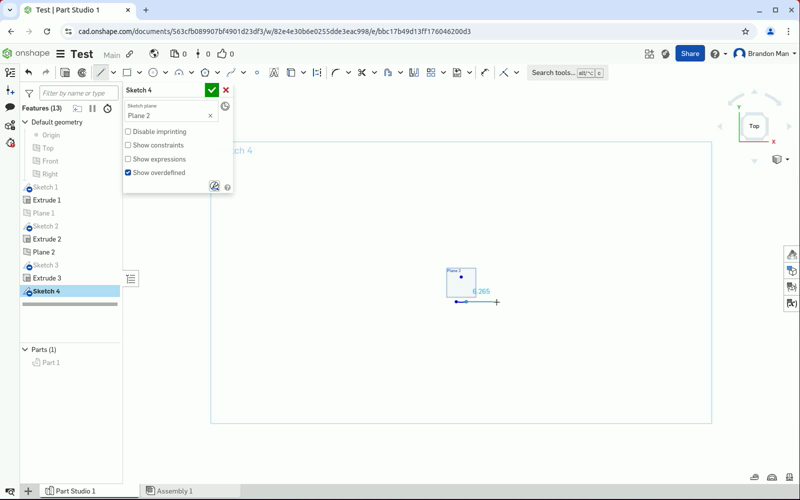
mouse_move(466, 292)
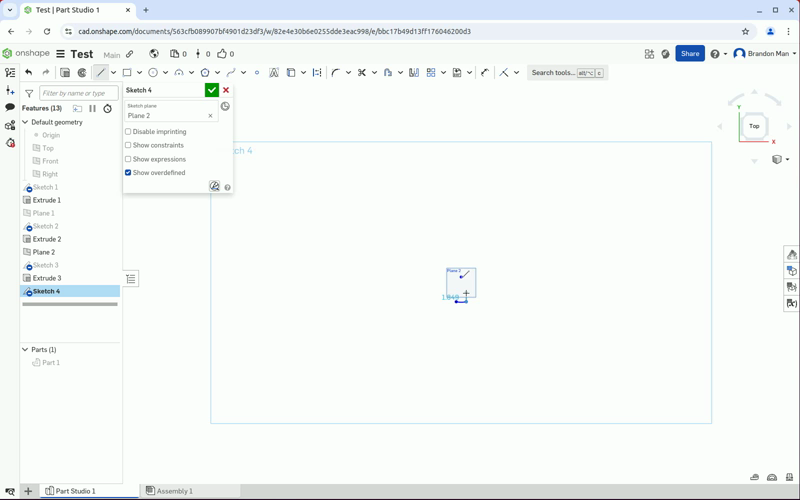
click(466, 292)
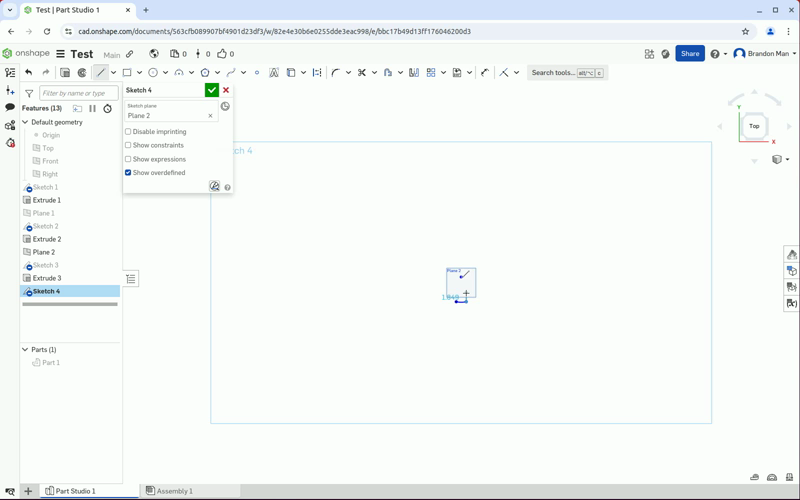
key_up(shift)
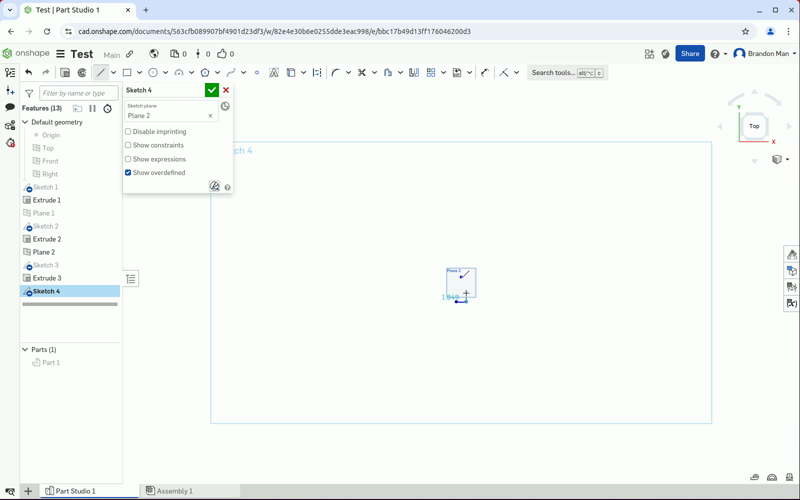
key(esc)
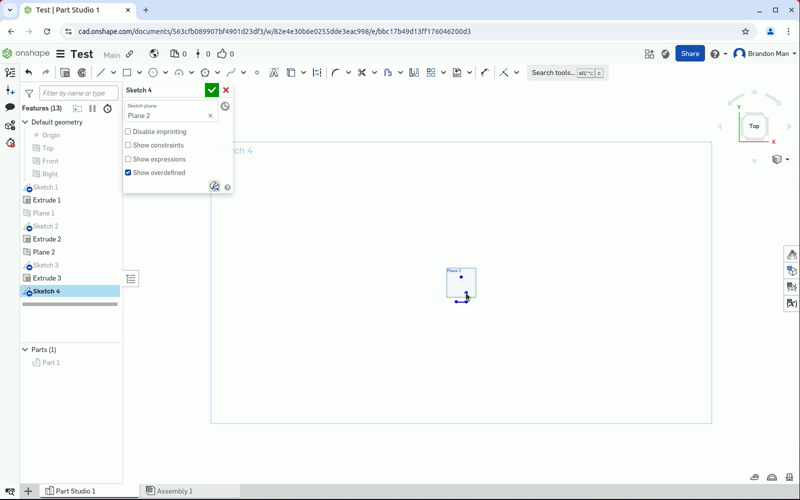
key(a)
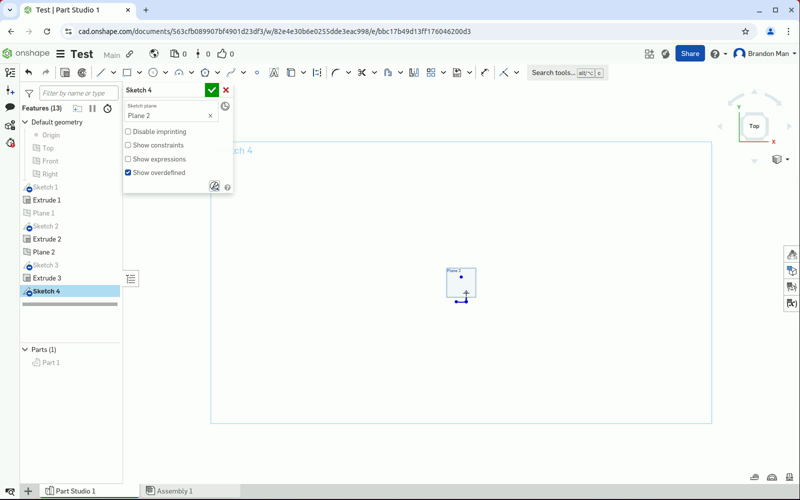
mouse_move(466, 292)
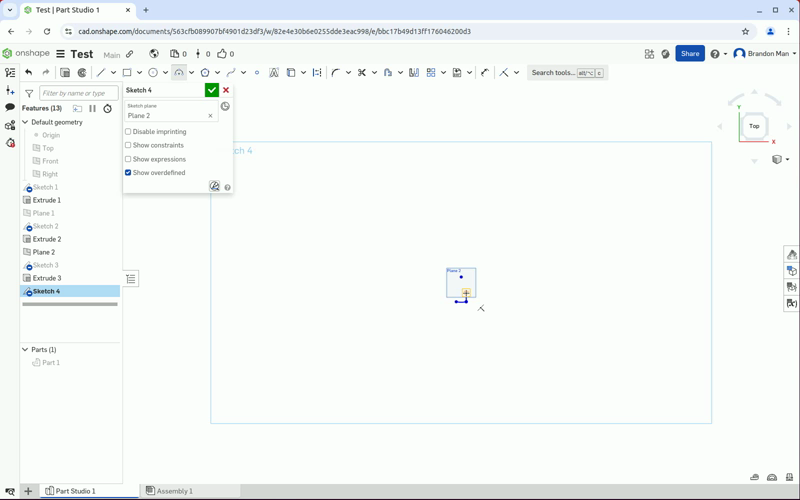
click(466, 292)
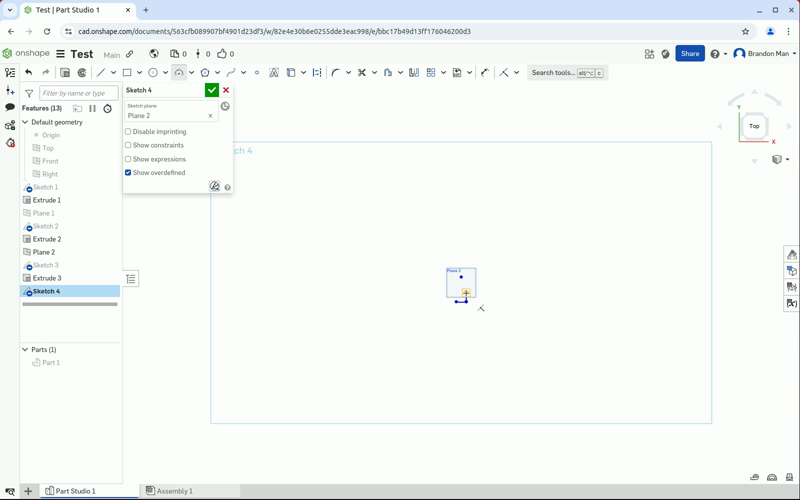
key_down(shift)
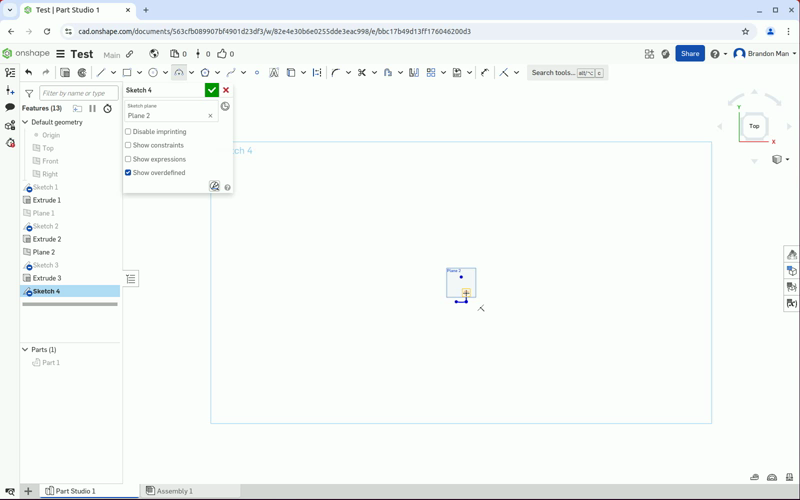
mouse_move(456, 292)
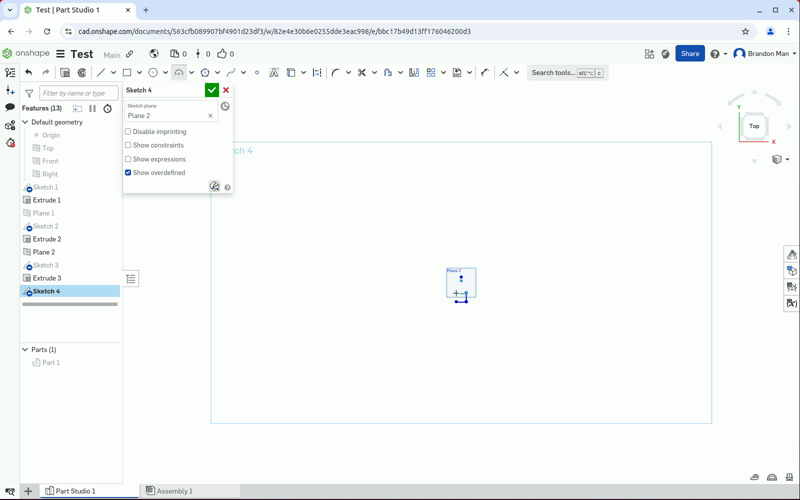
click(456, 292)
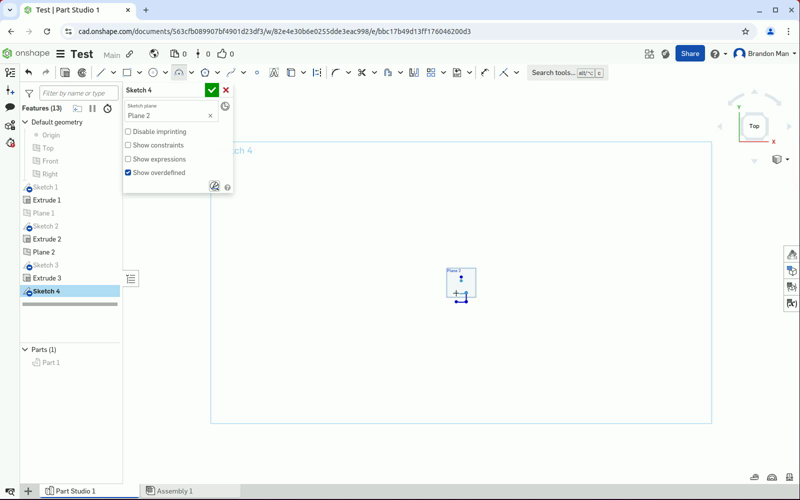
mouse_move(461, 294)
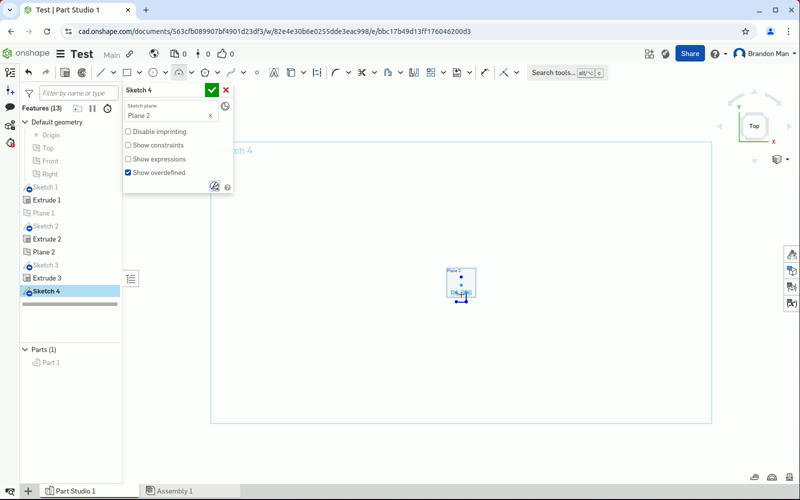
click(461, 294)
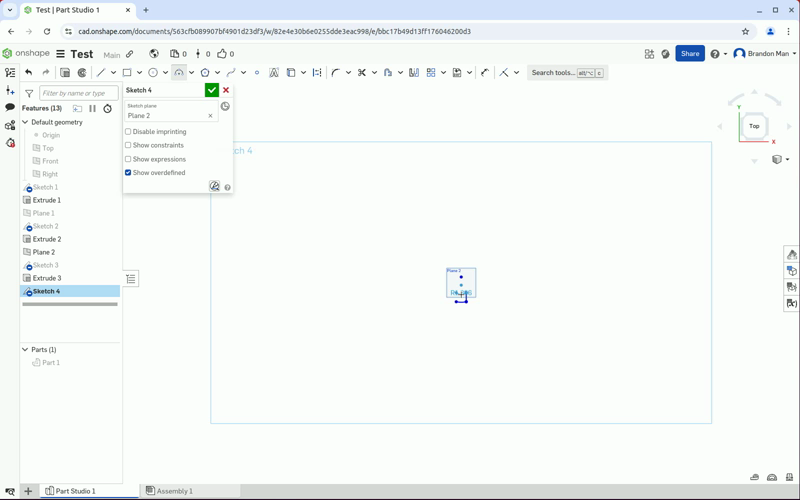
key_up(shift)
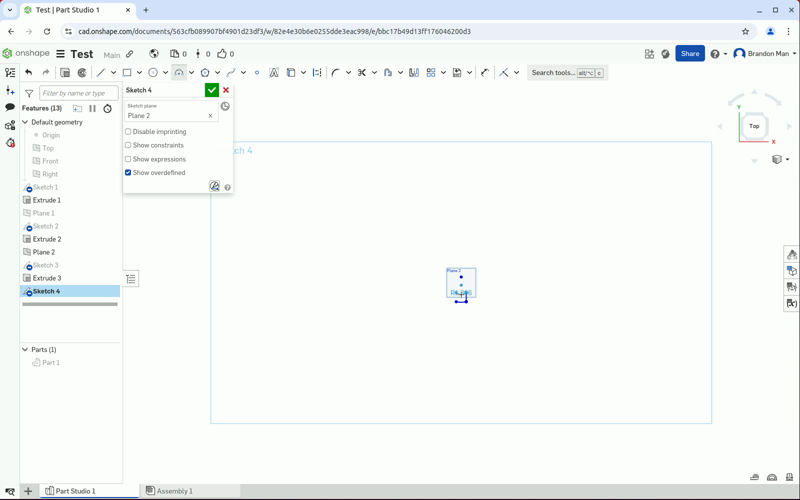
key(esc)
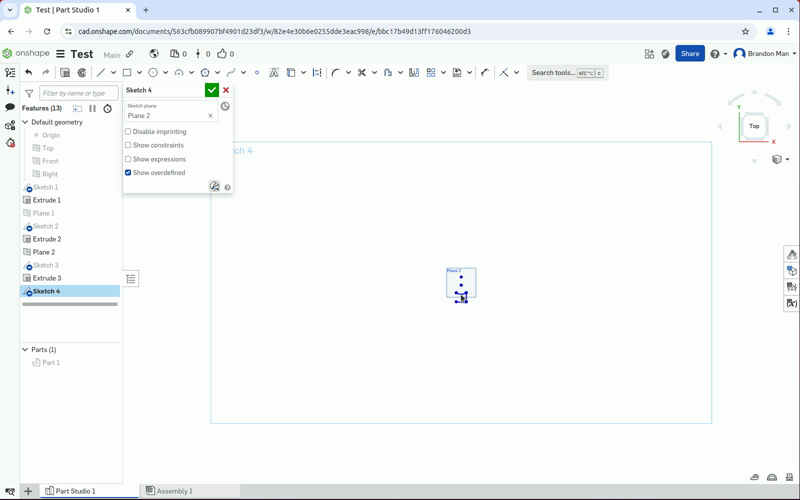
key(l)
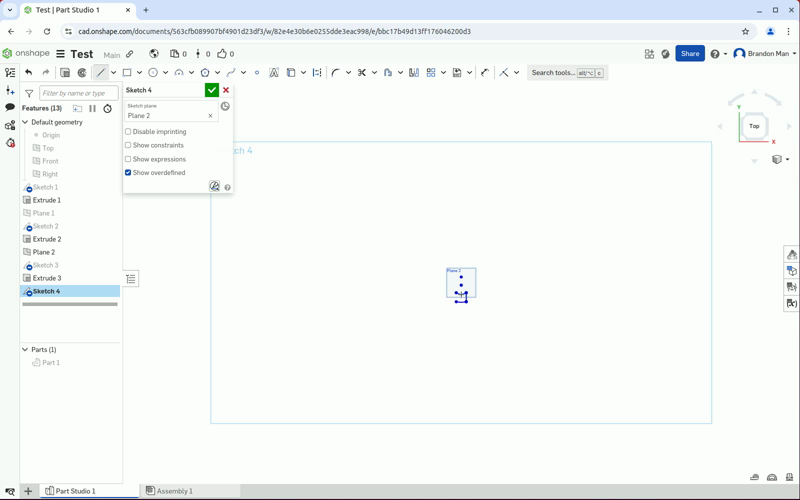
mouse_move(456, 292)
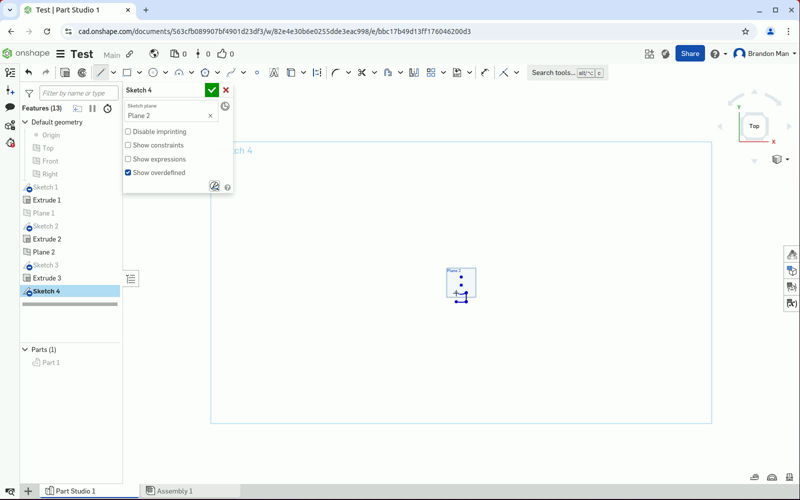
click(456, 292)
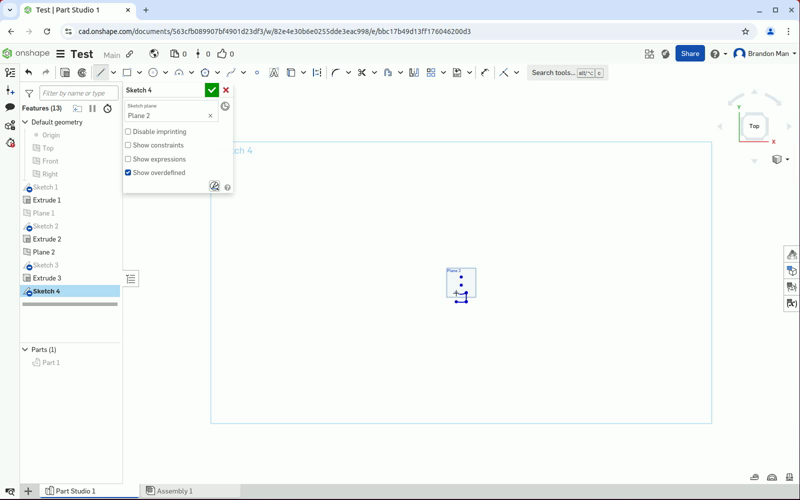
mouse_move(486, 292)
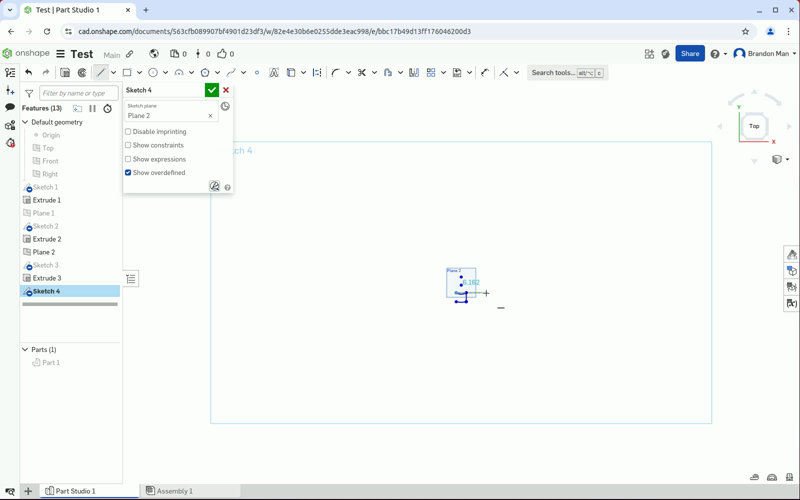
key_down(shift)
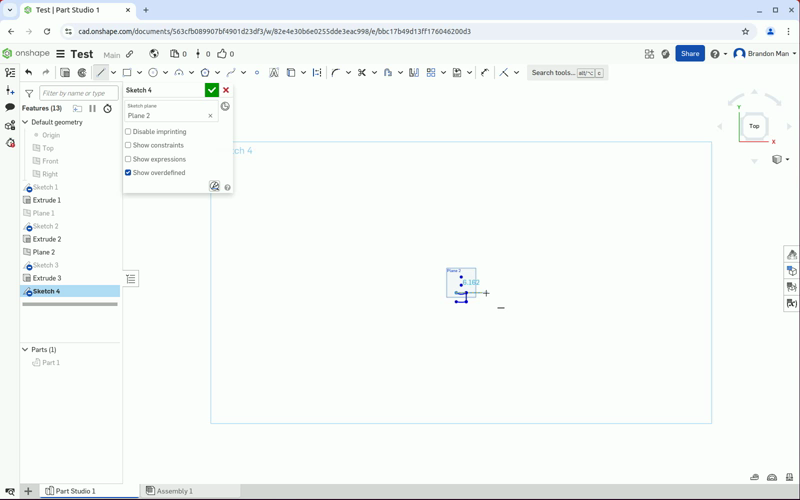
mouse_move(456, 301)
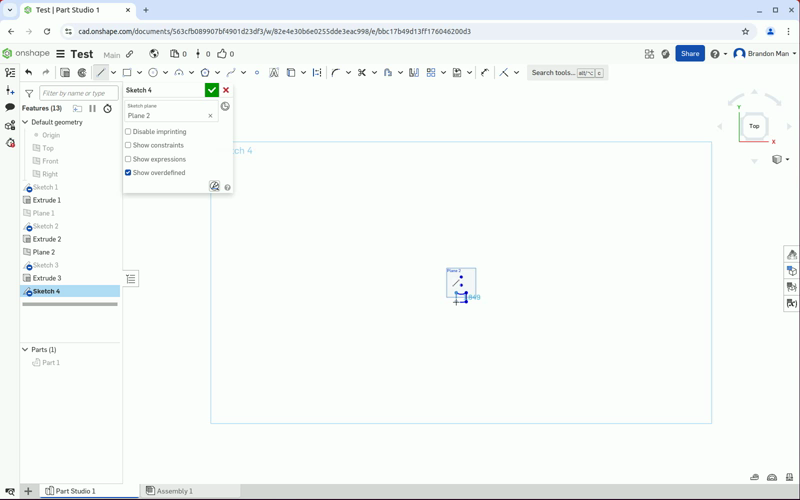
key_up(shift)
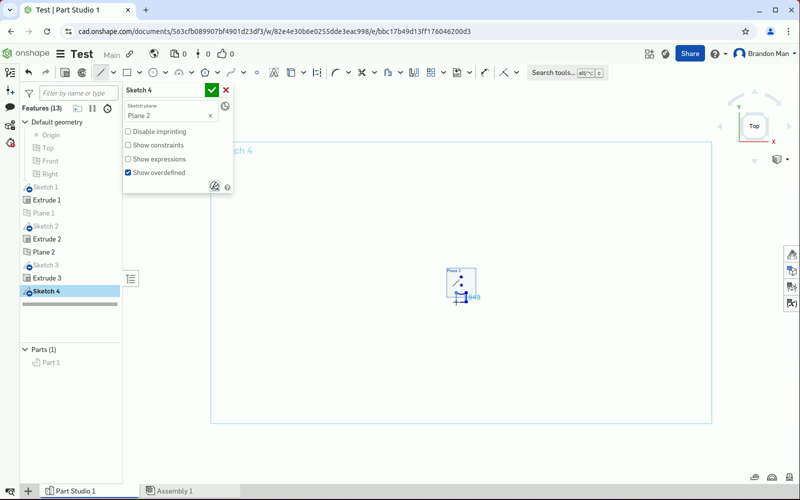
click(456, 301)
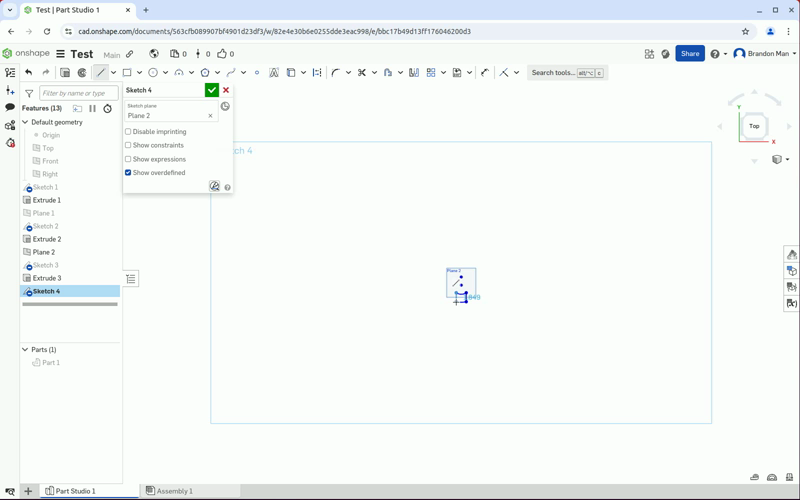
key(esc)
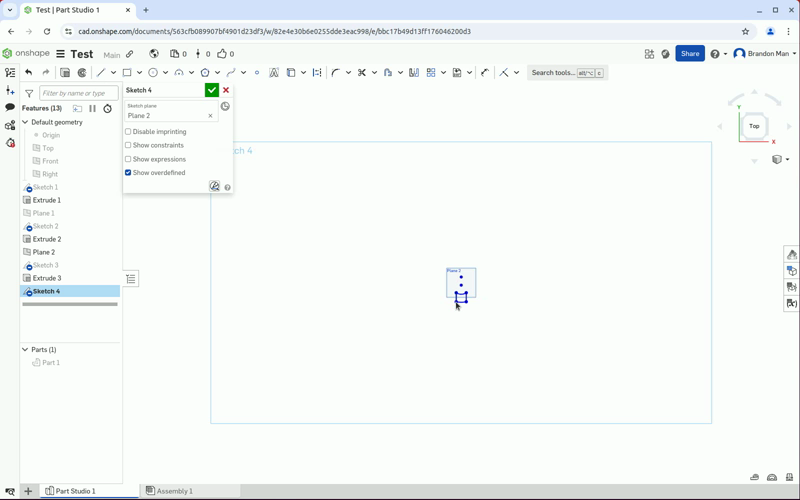
mouse_move(457, 300)
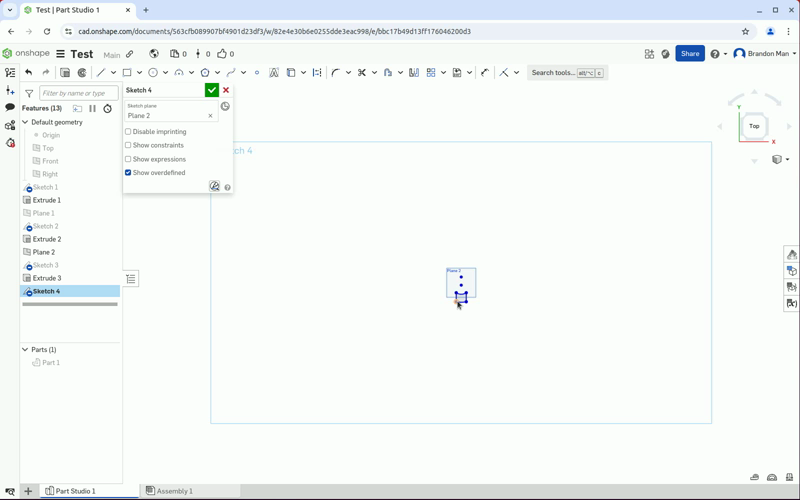
scroll(6)
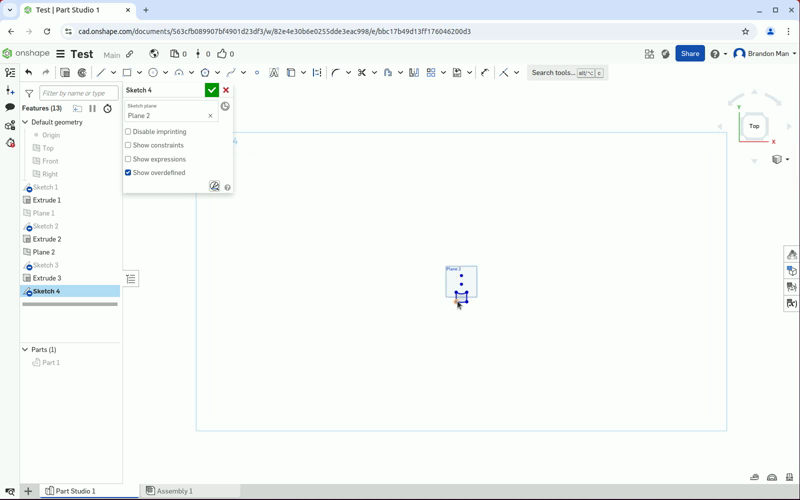
scroll(6)
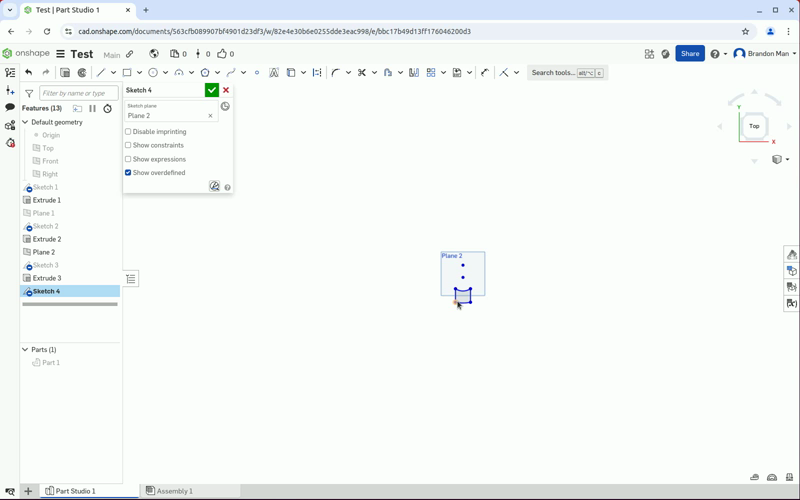
scroll(6)
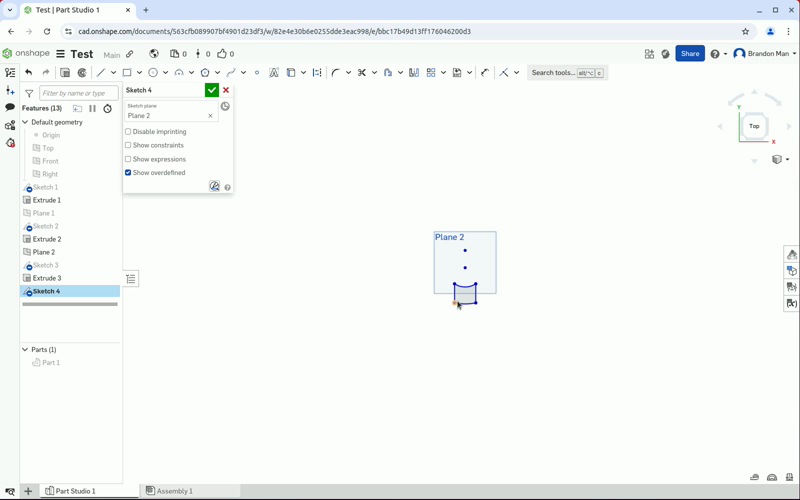
scroll(6)
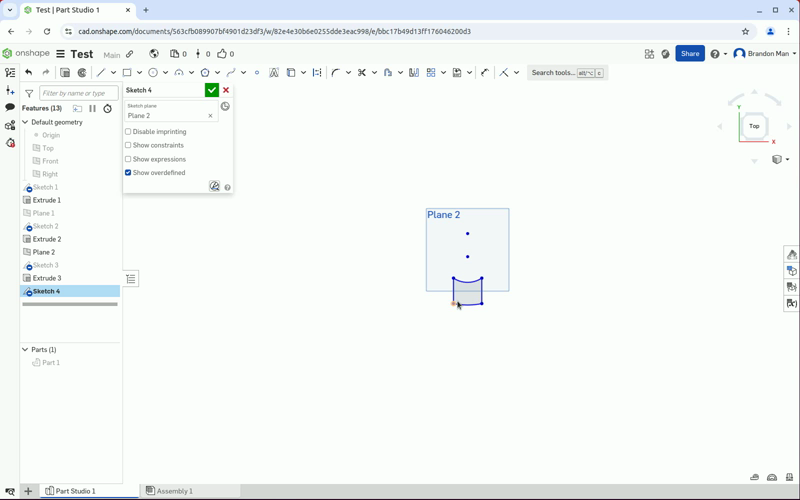
scroll(6)
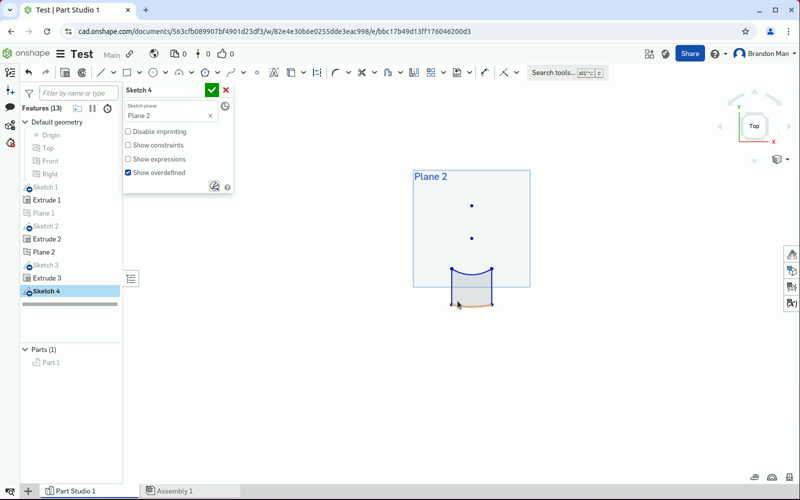
scroll(6)
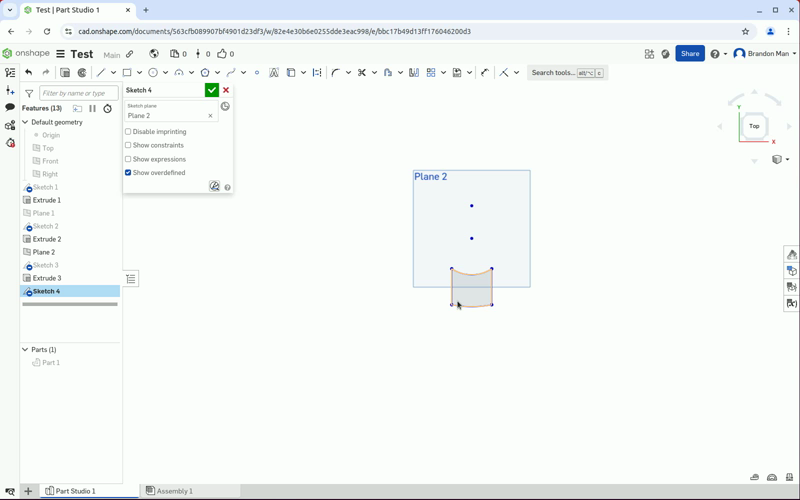
scroll(6)
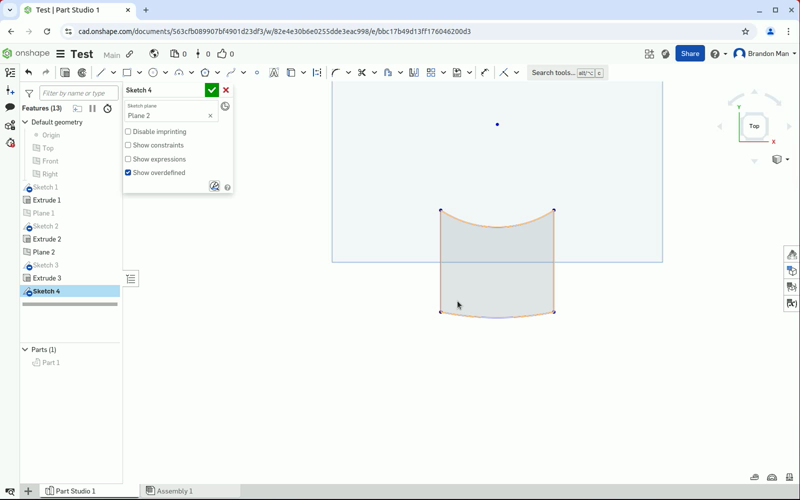
click(457, 300)
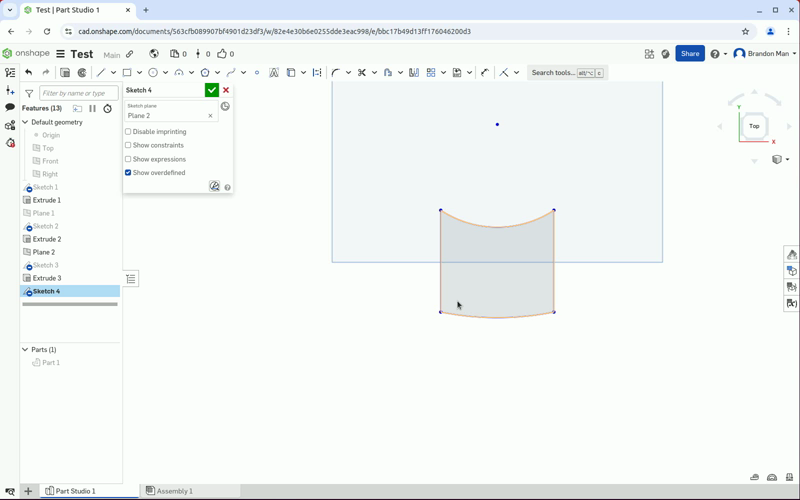
scroll(-6)
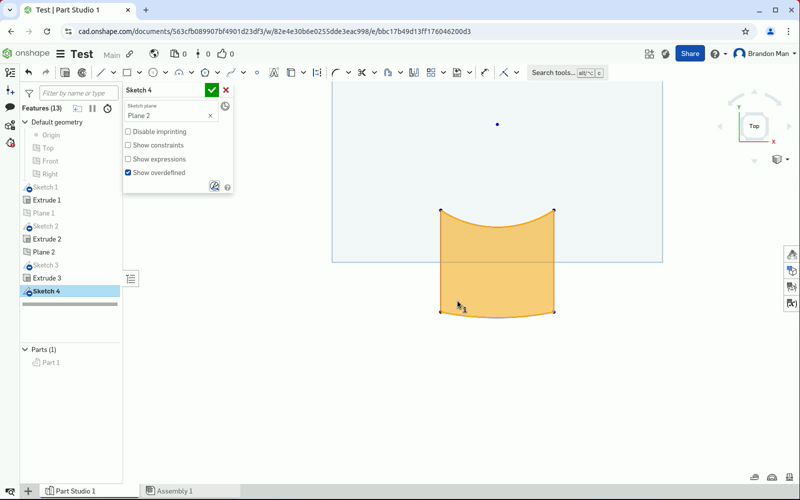
scroll(-6)
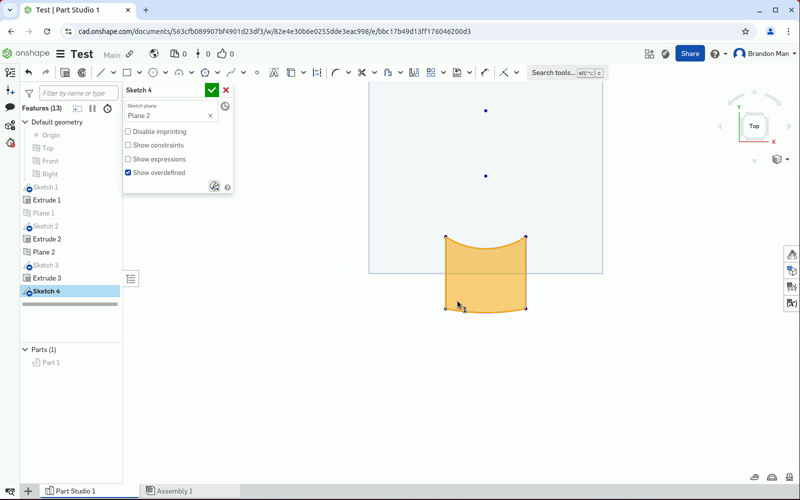
scroll(-6)
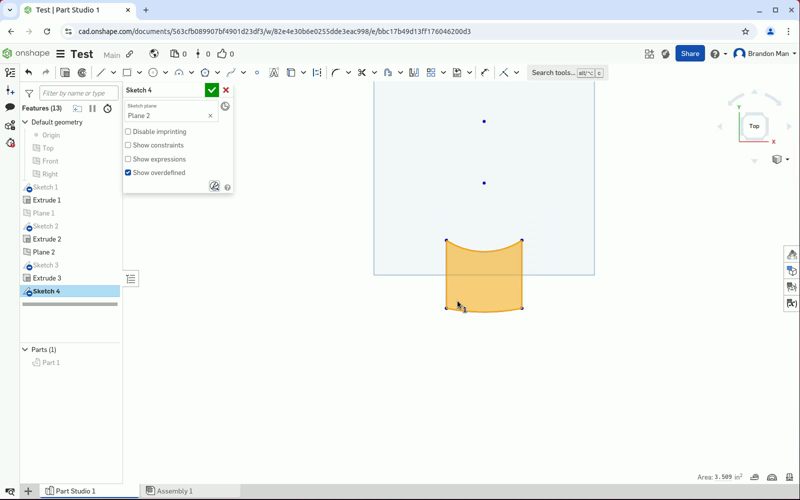
scroll(-6)
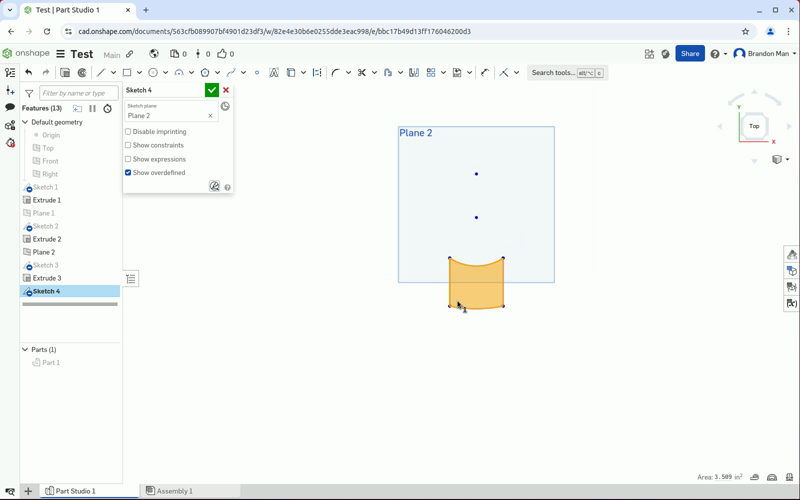
scroll(-6)
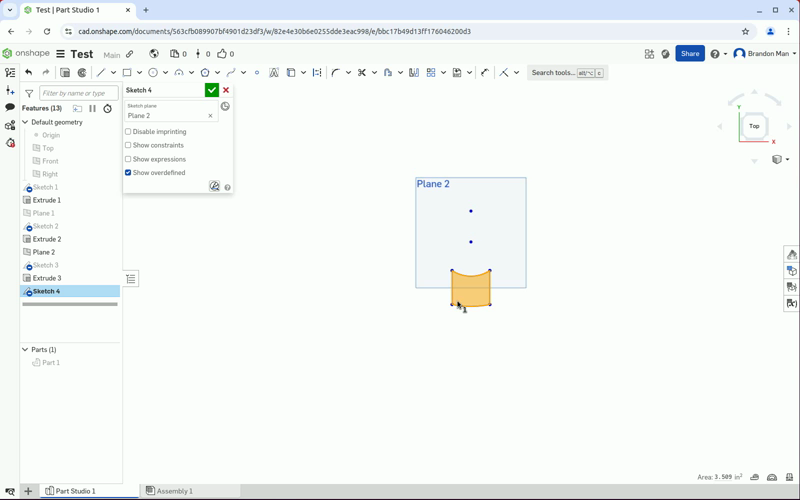
scroll(-6)
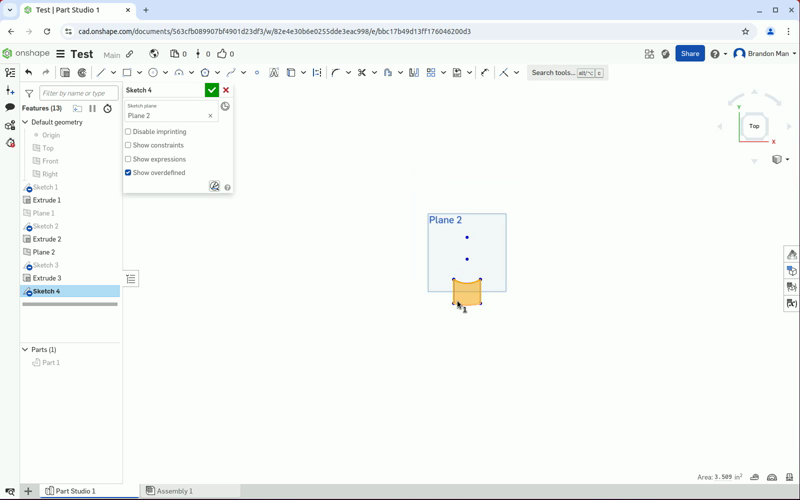
scroll(-6)
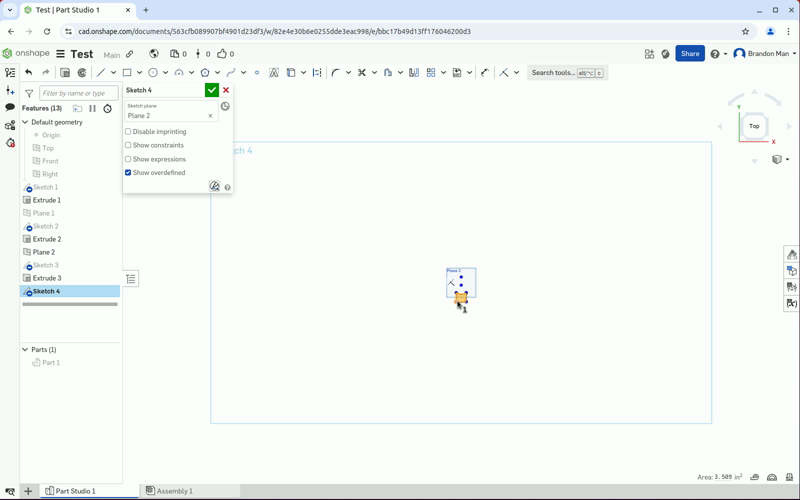
mouse_move(73, 352)
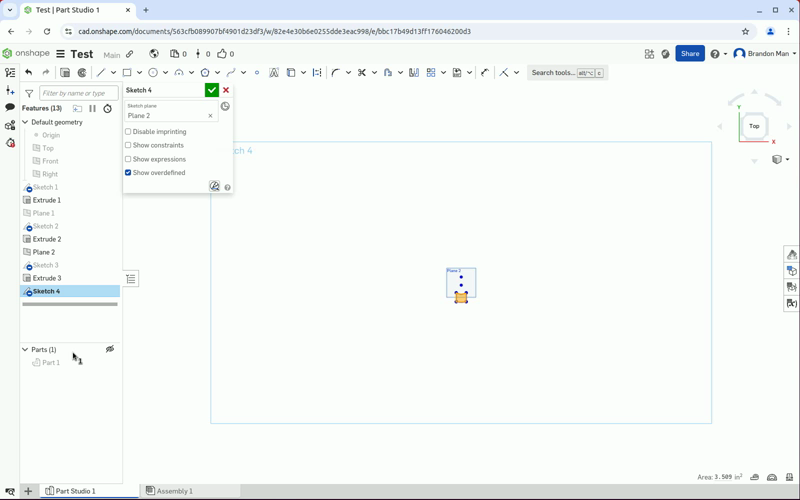
key(shift+y)
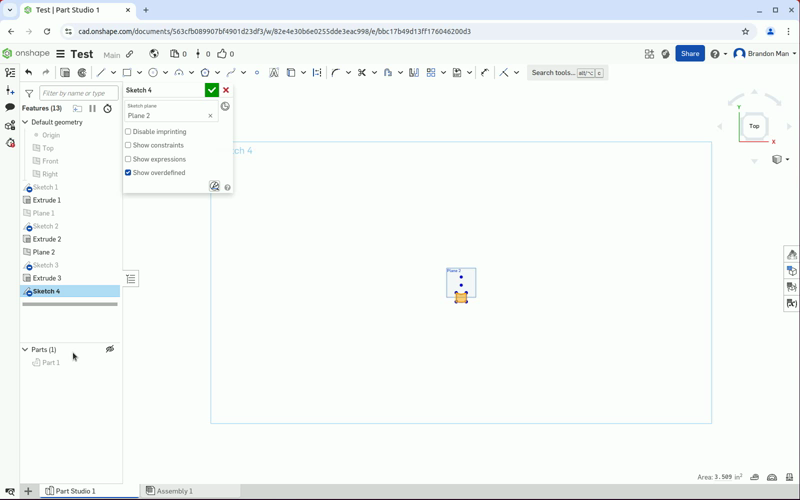
key(shift+e)
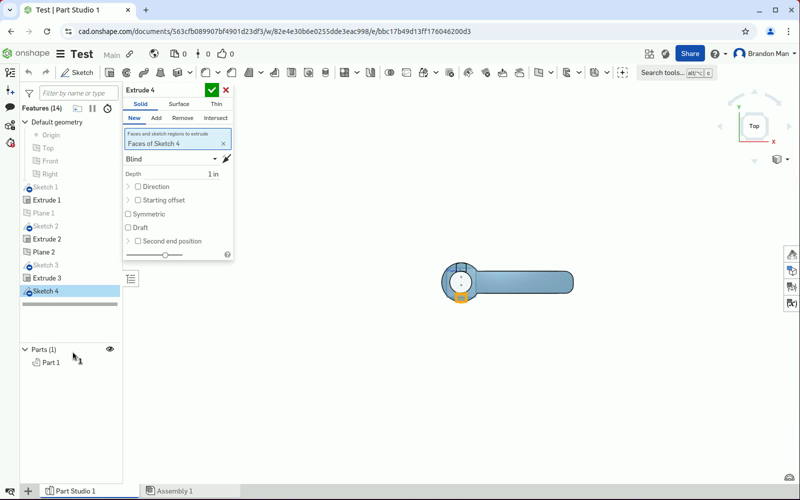
mouse_move(143, 106)
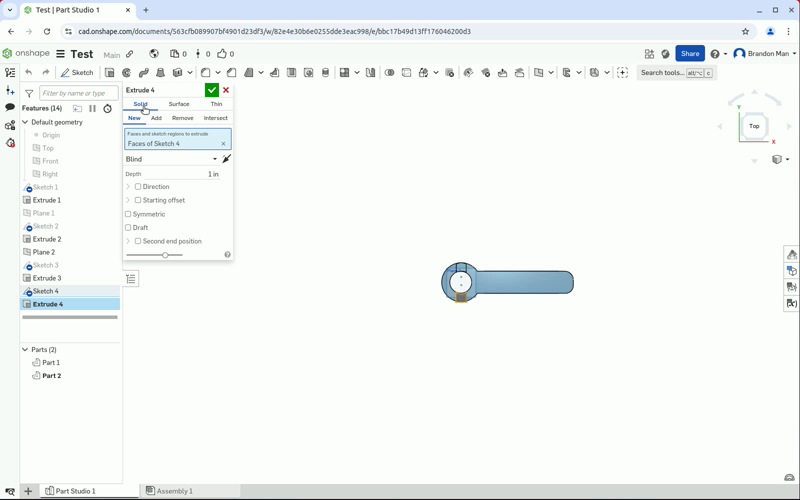
click(143, 106)
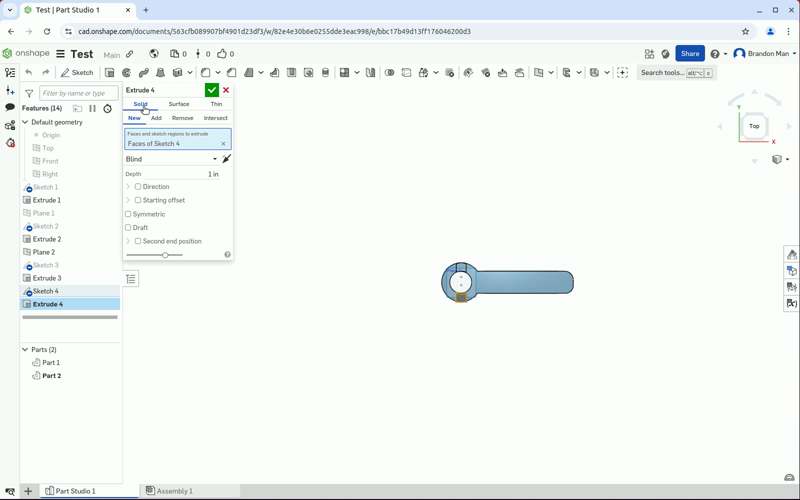
mouse_move(186, 120)
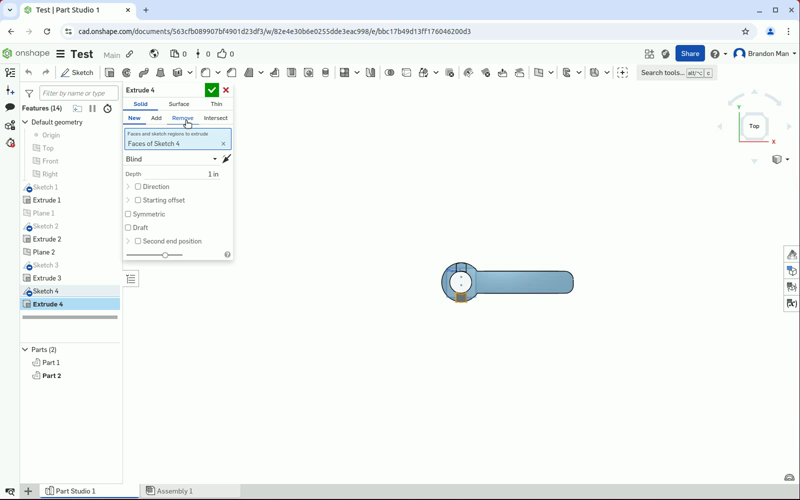
click(186, 120)
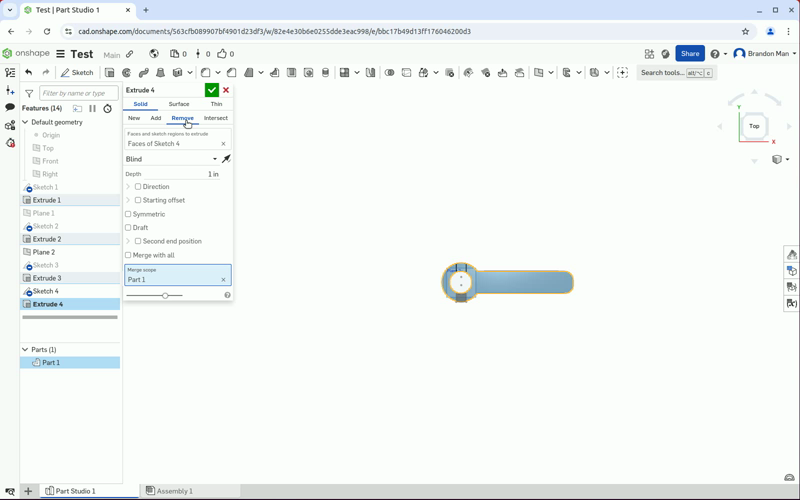
key(tab, 4)
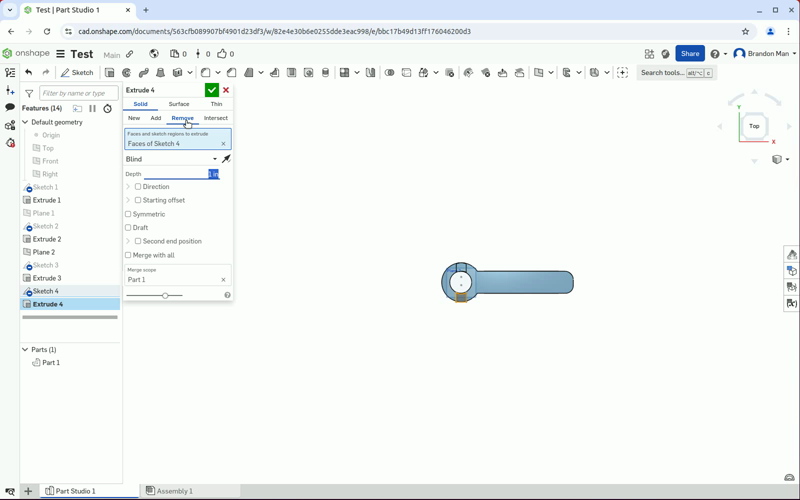
text(1.926)
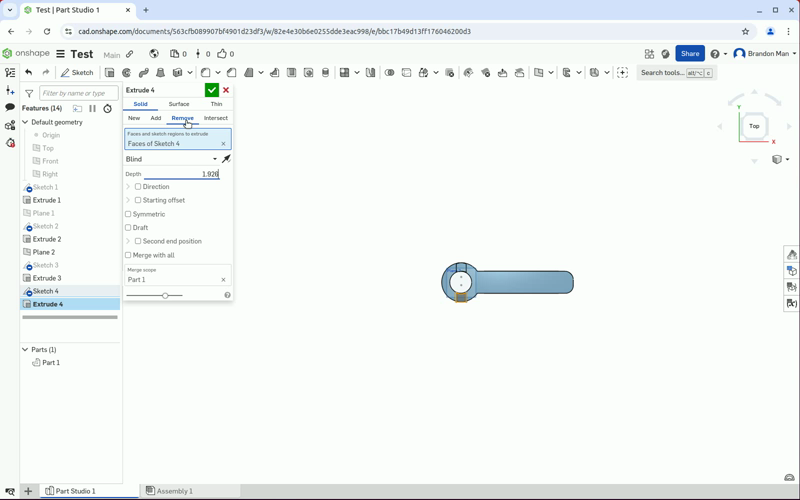
key(tab, 6)
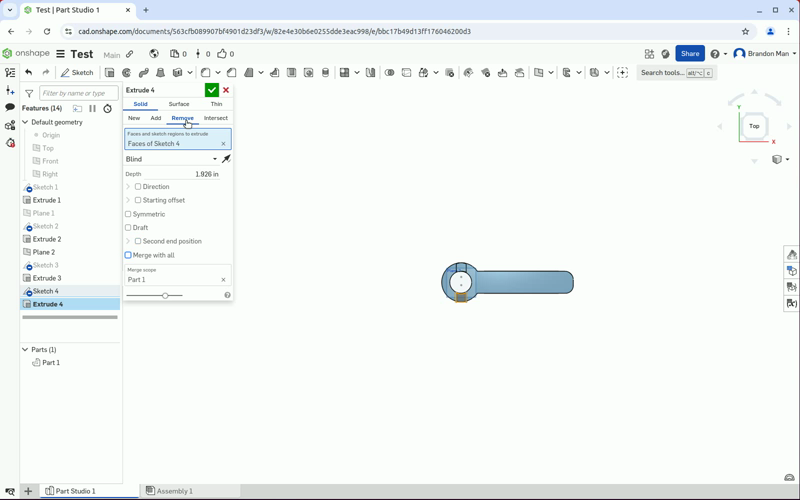
key(space)
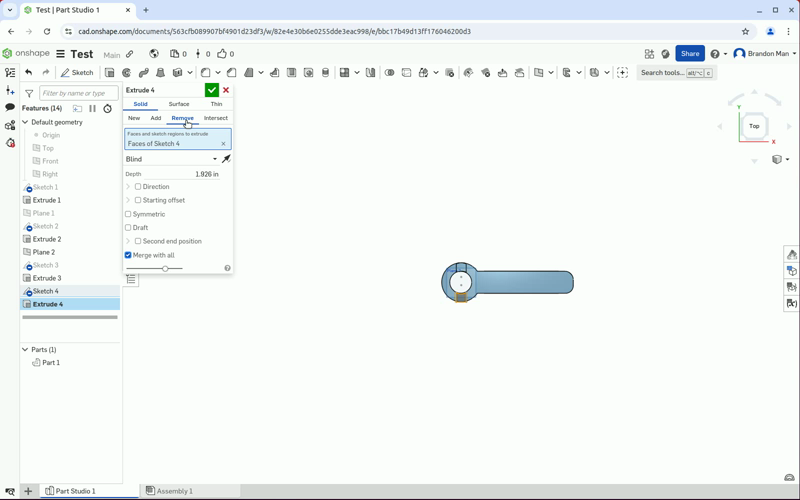
key(enter)
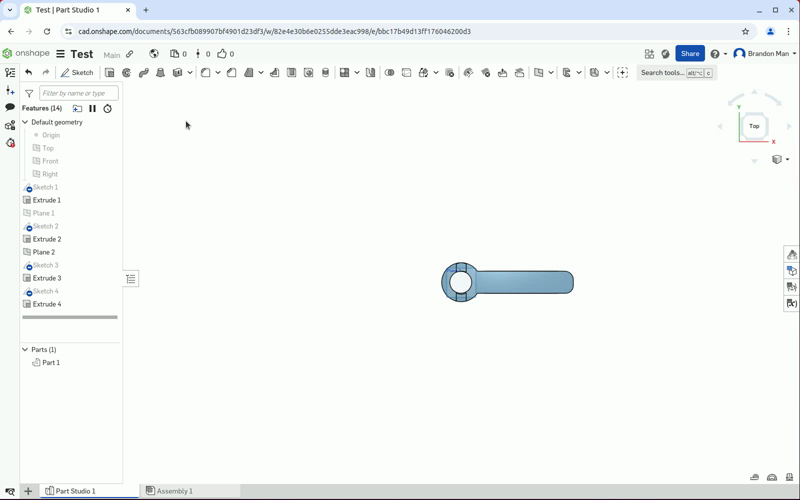
key(shift+h)
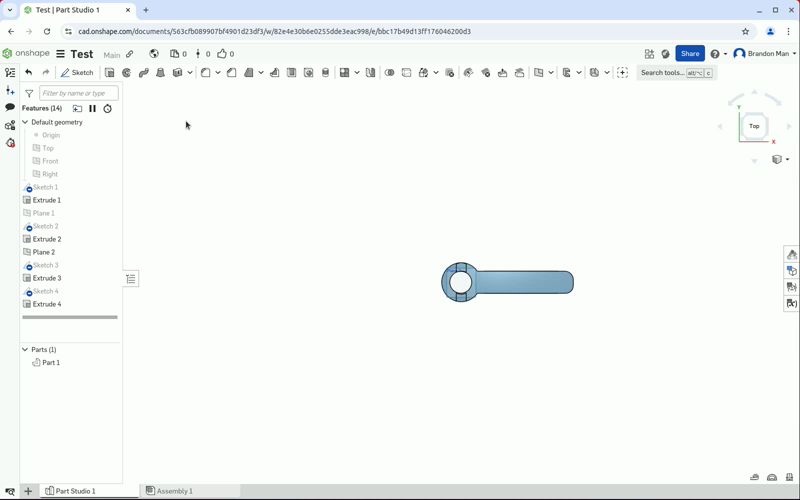
key(shift+h)
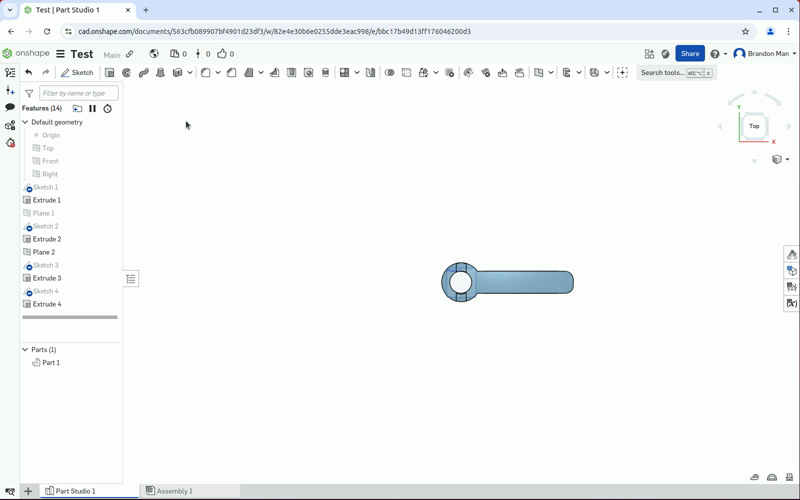
key(shift+7)
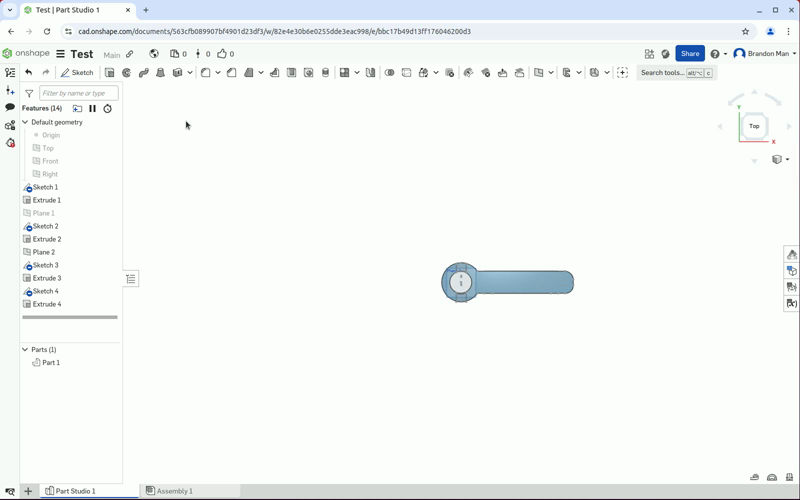
key(up, 3)
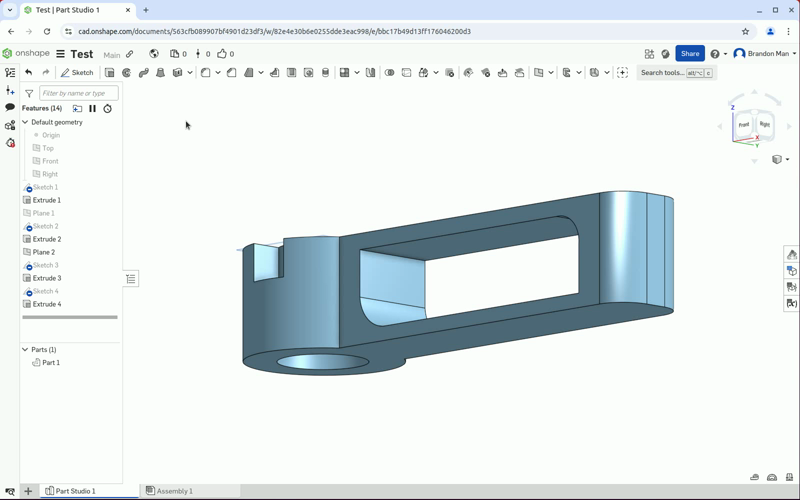
key(left, 3)
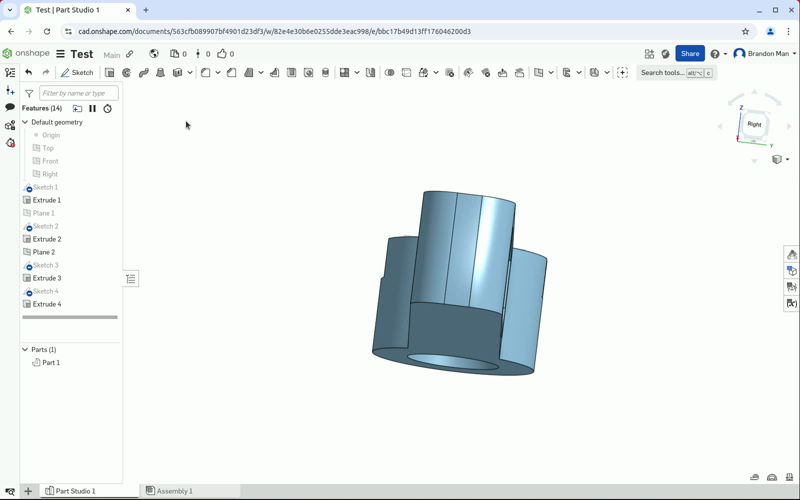
key(right, 3)
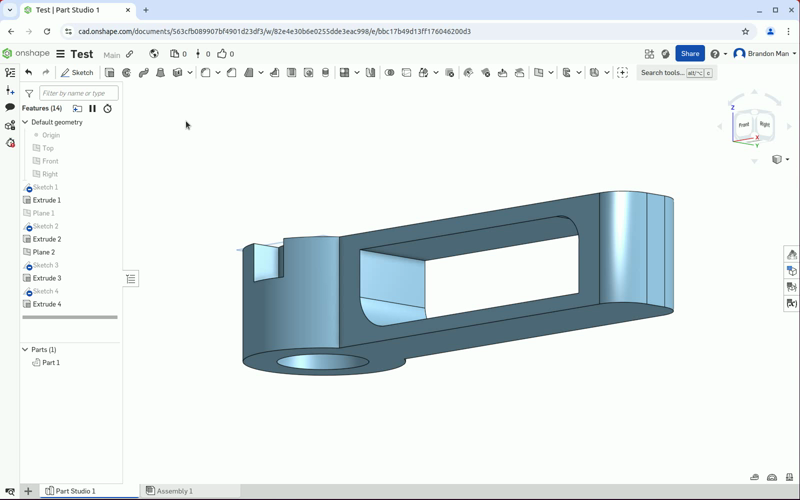
key(down, 3)
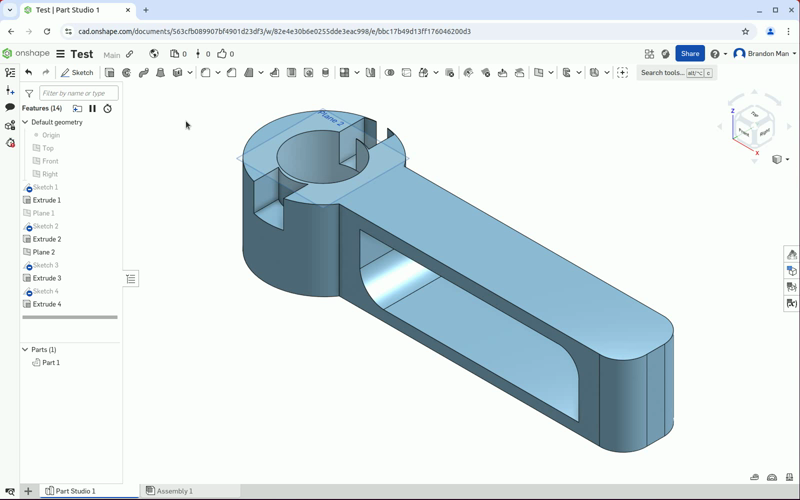
mouse_move(73, 189)
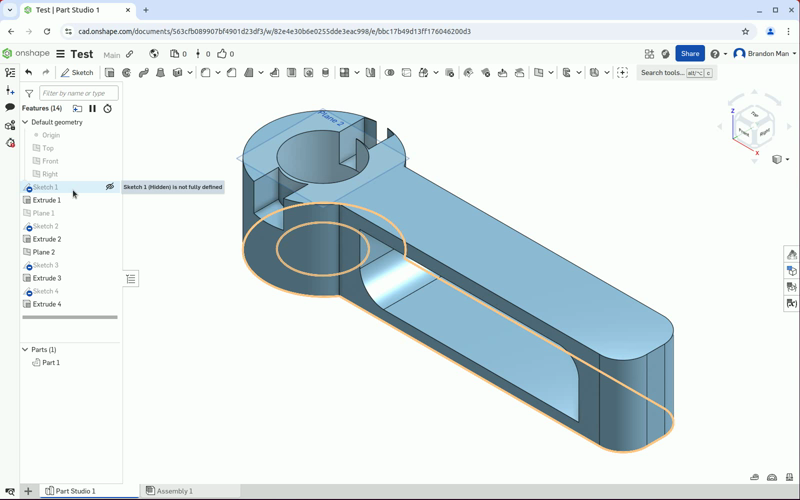
click(73, 189)